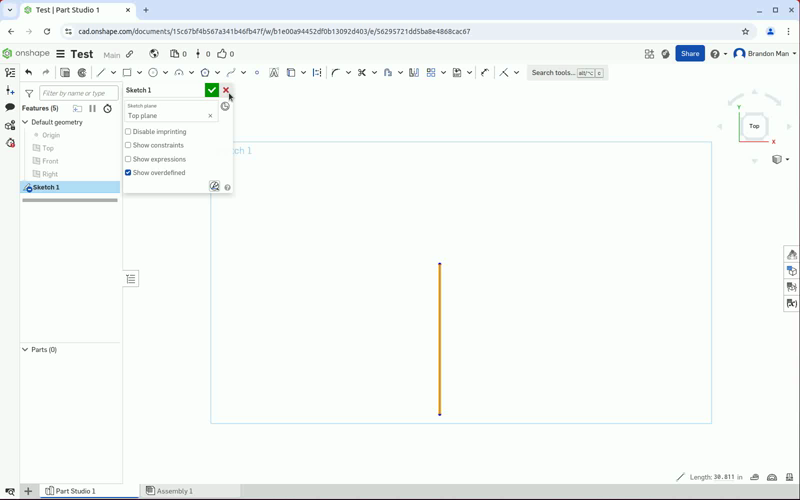
key(shift+h)
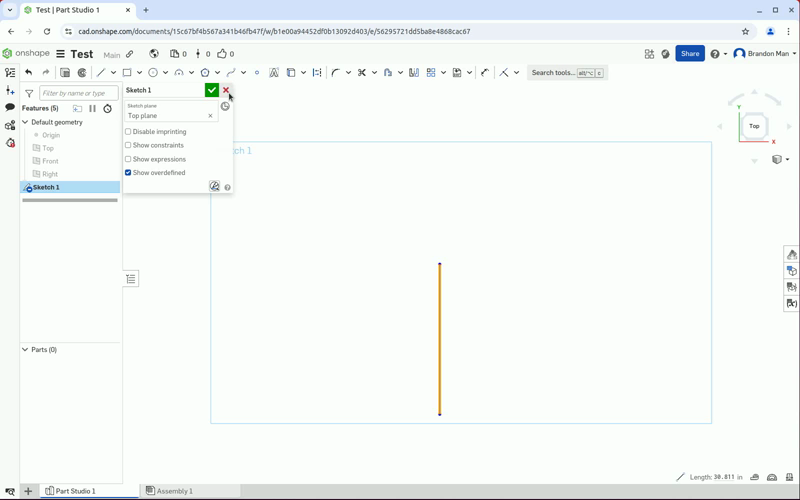
key(shift+s)
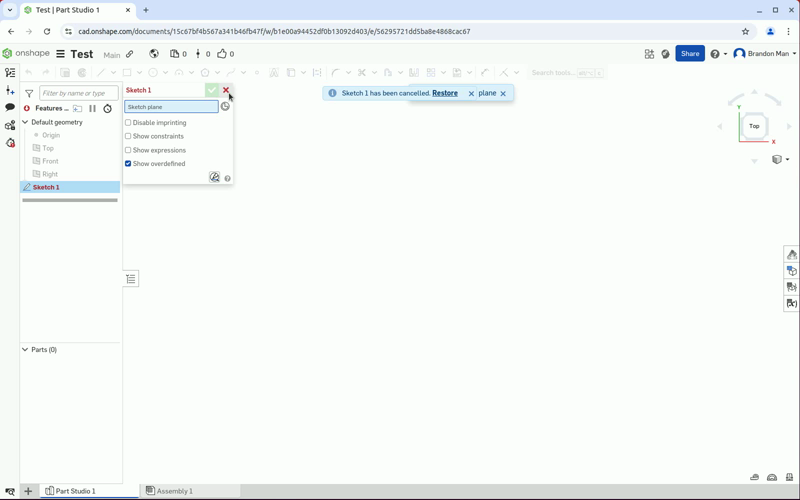
mouse_move(73, 150)
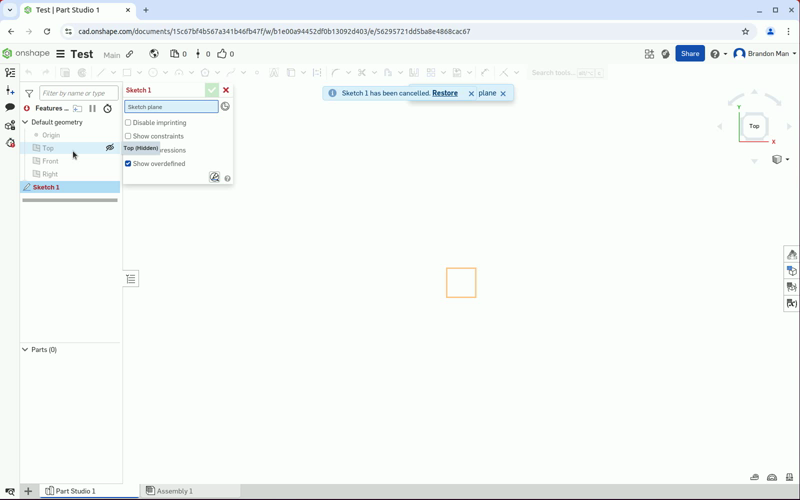
click(73, 150)
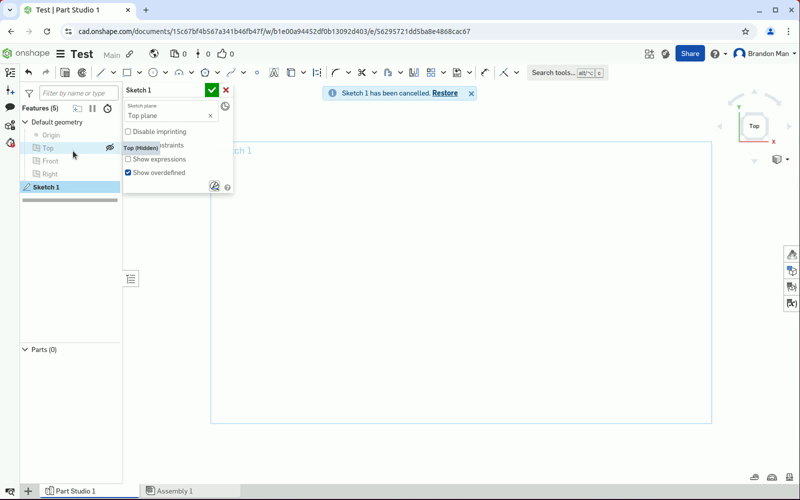
mouse_move(73, 352)
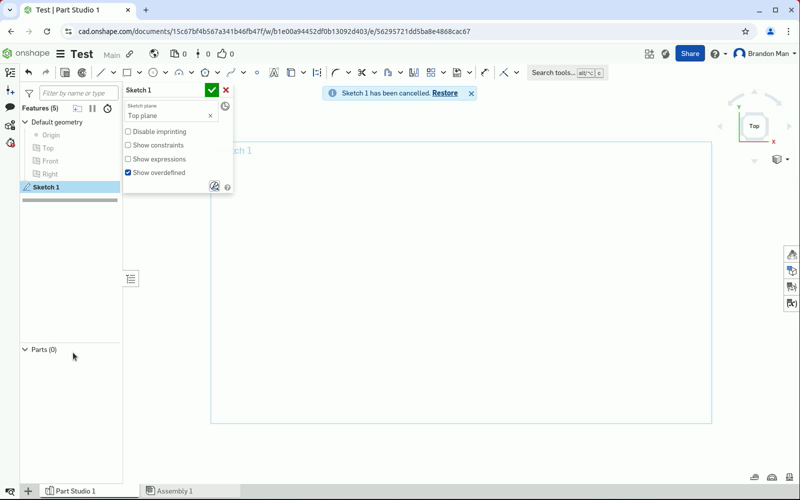
key(y)
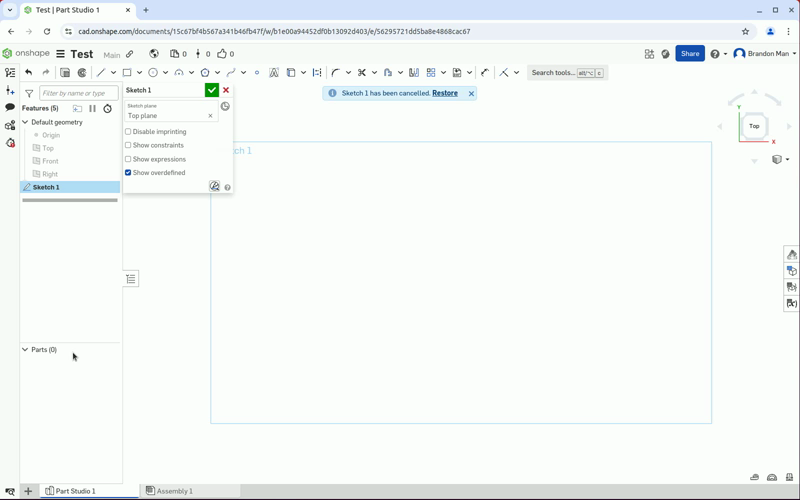
key(l)
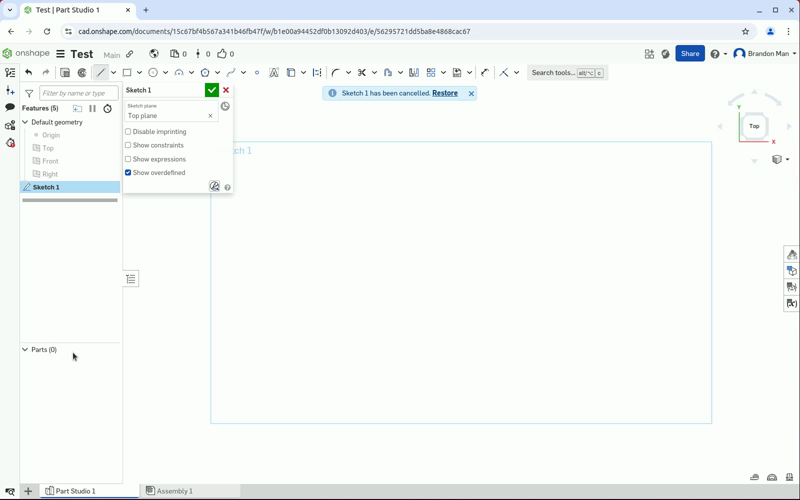
key_down(shift)
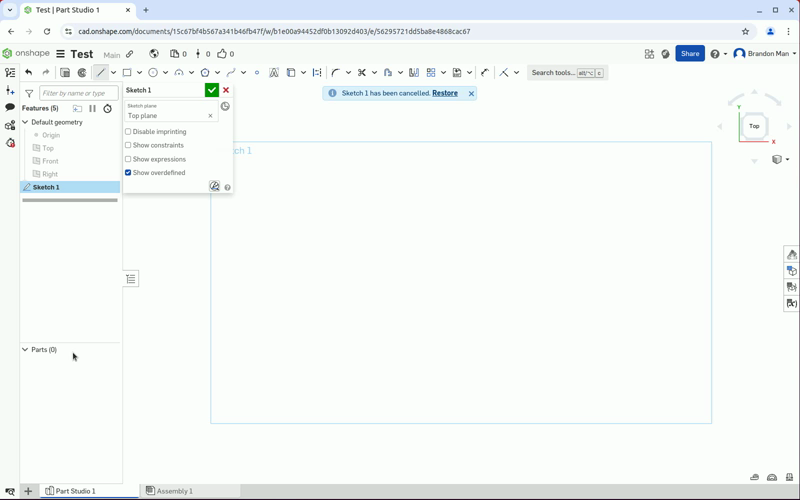
mouse_move(351, 335)
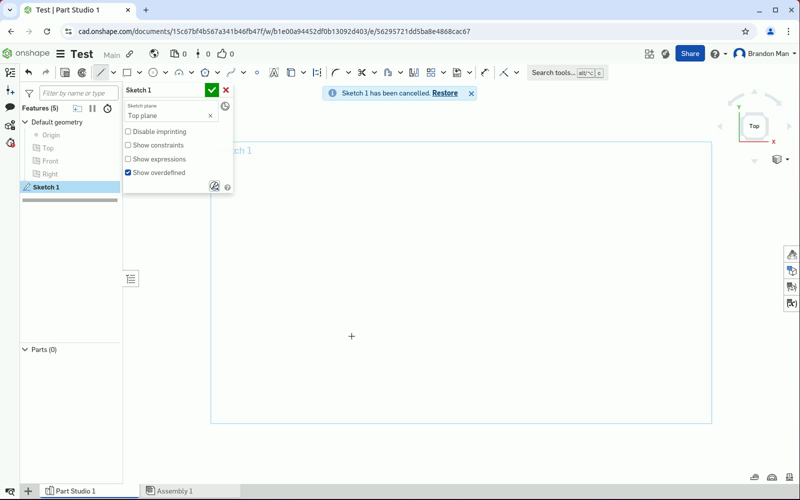
click(351, 335)
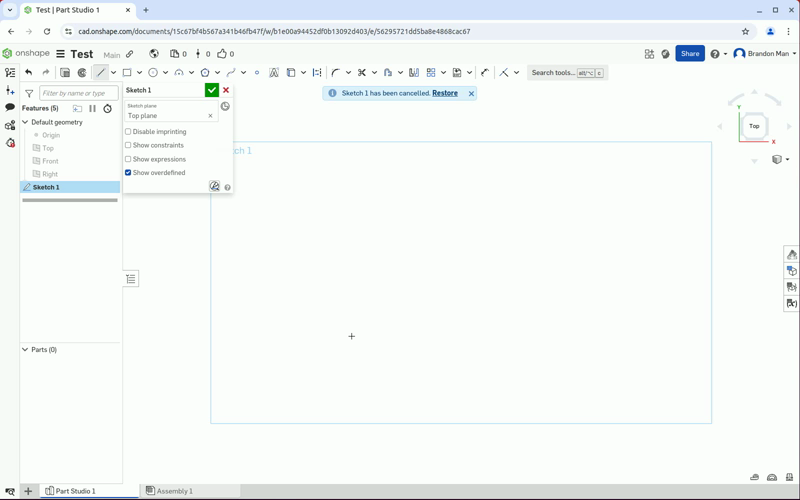
key_up(shift)
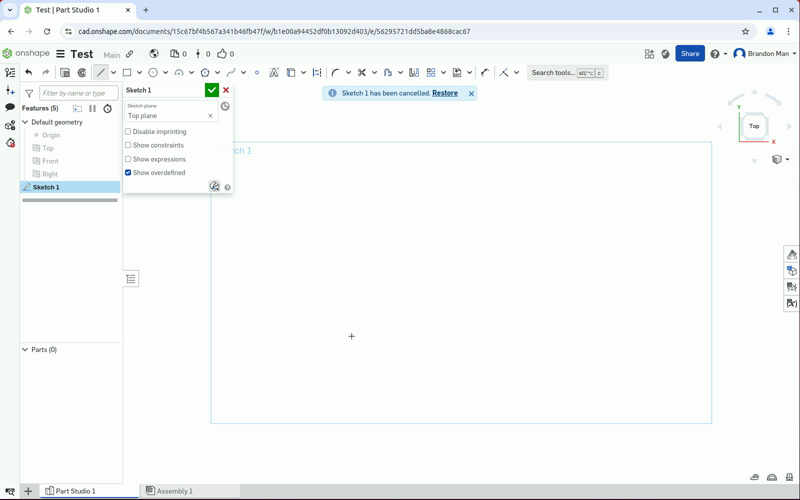
key_down(shift)
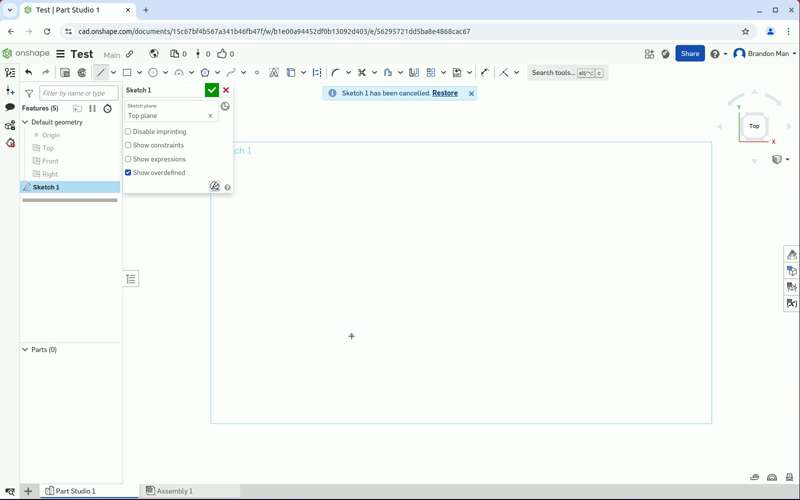
mouse_move(569, 335)
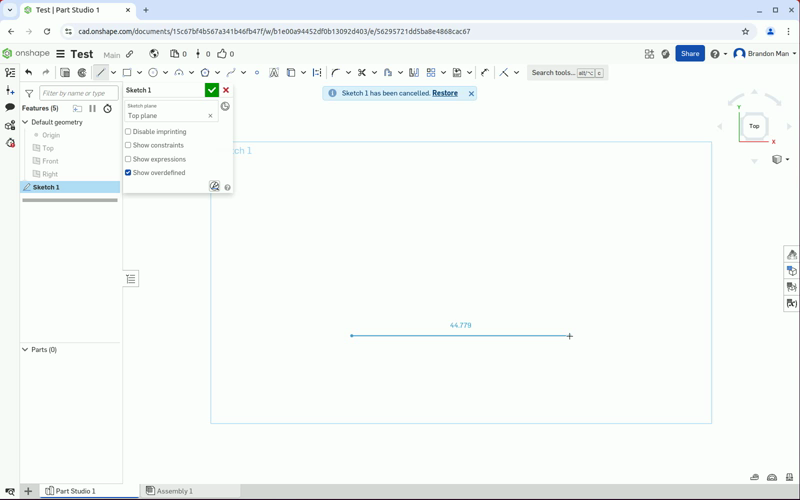
click(569, 335)
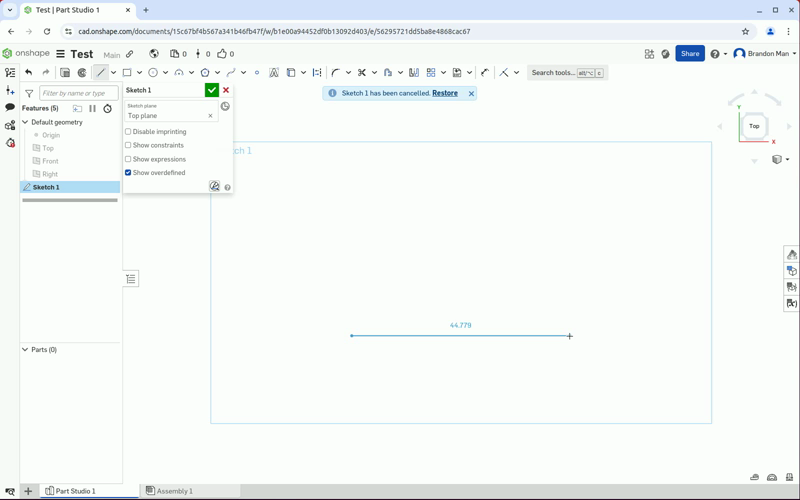
key_up(shift)
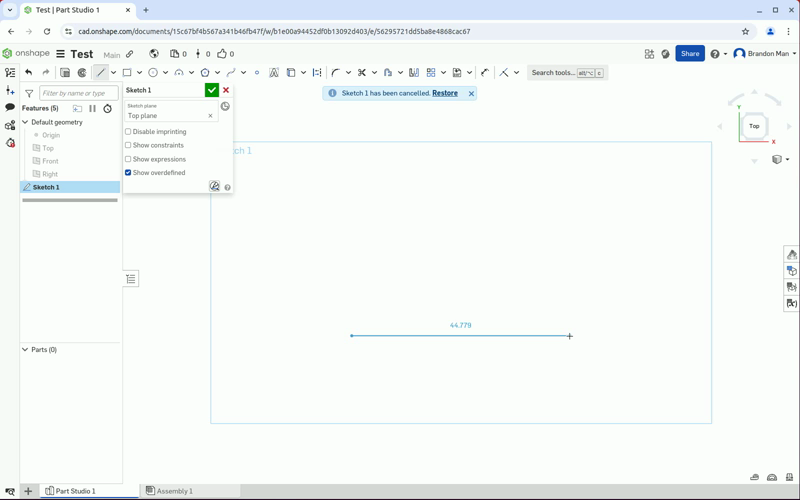
key_down(shift)
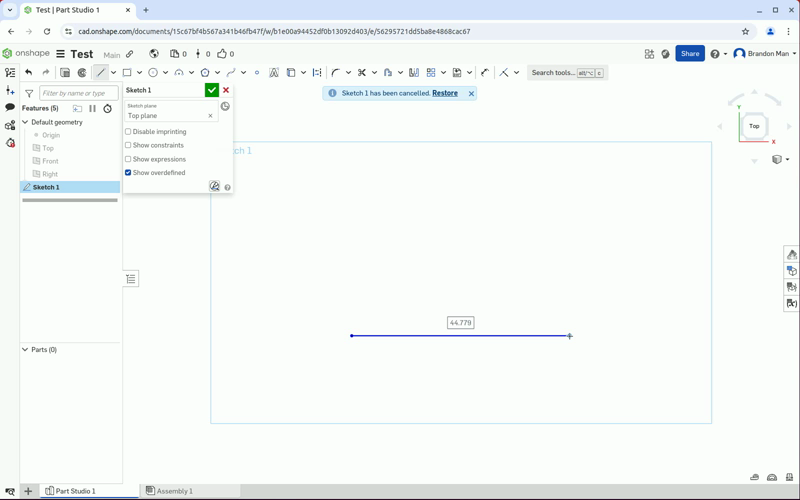
mouse_move(569, 230)
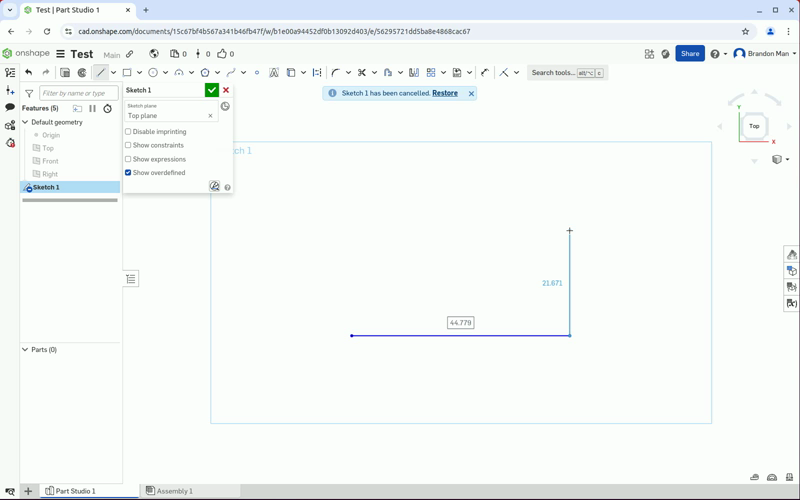
click(569, 230)
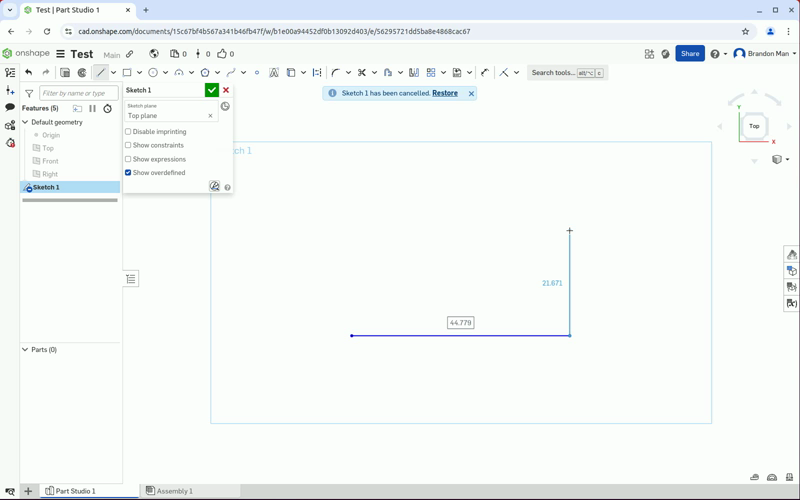
key_up(shift)
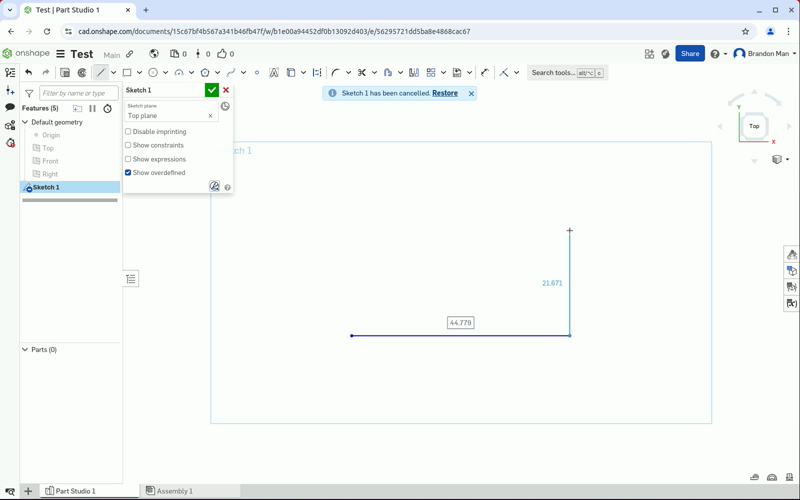
key_down(shift)
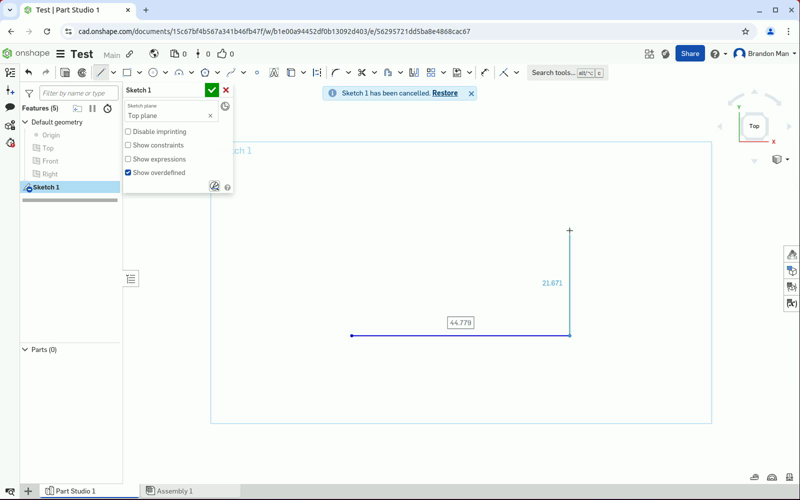
mouse_move(351, 230)
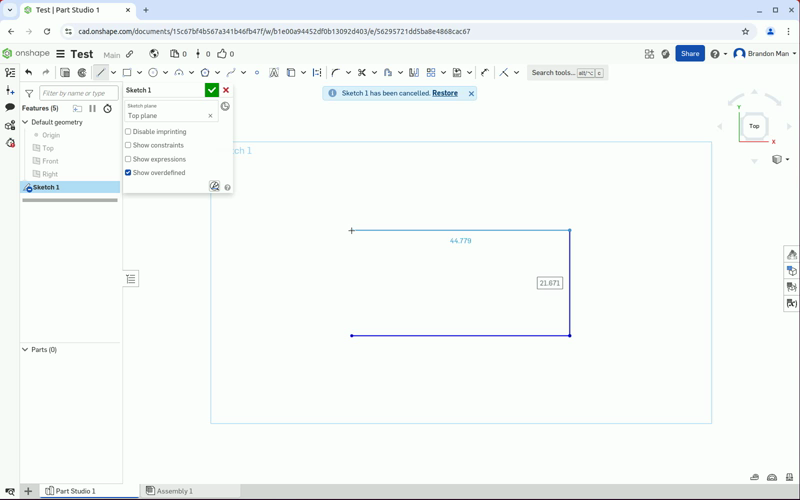
click(351, 230)
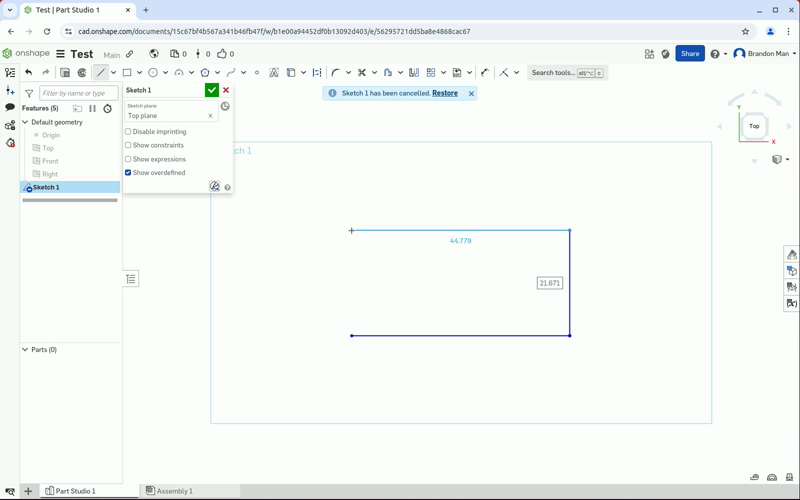
key_up(shift)
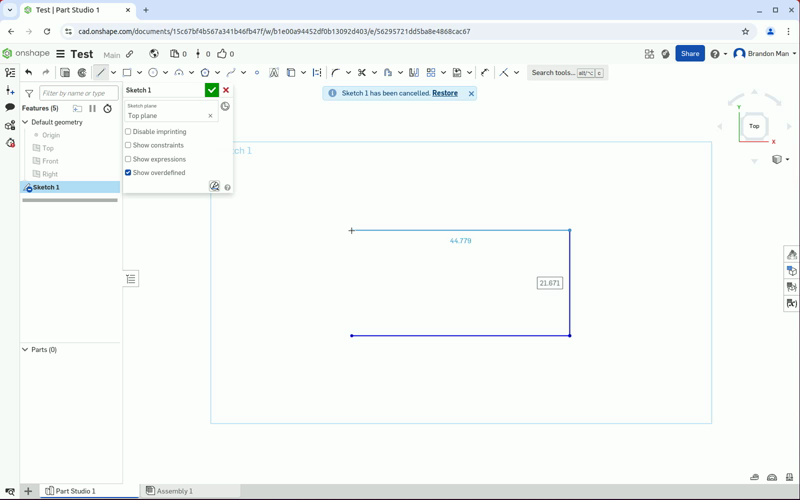
key_down(shift)
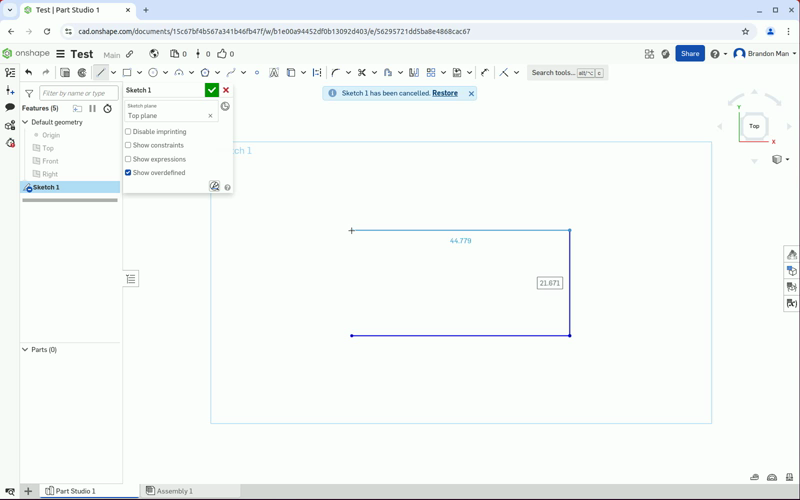
mouse_move(351, 335)
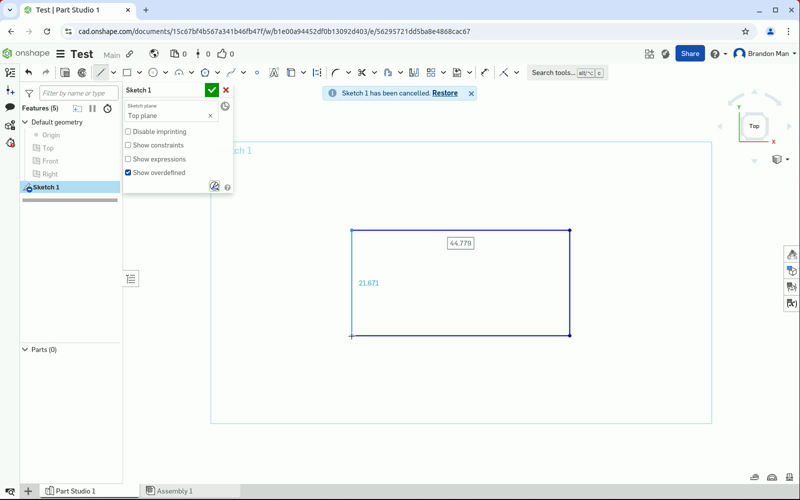
key_up(shift)
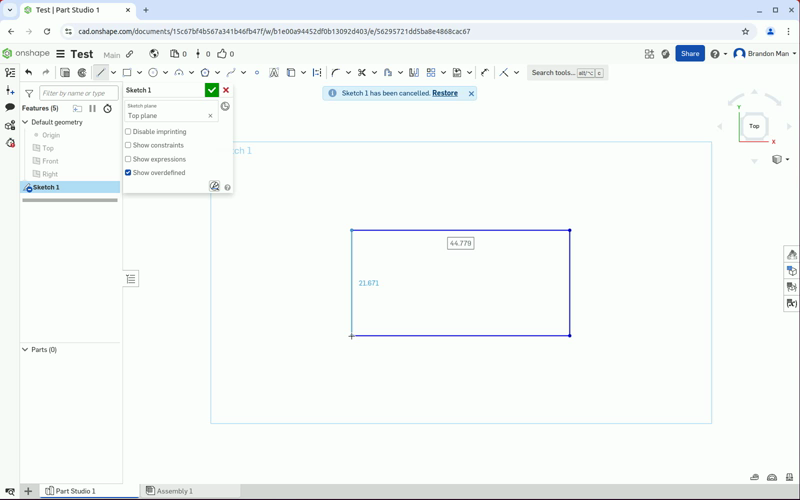
click(351, 335)
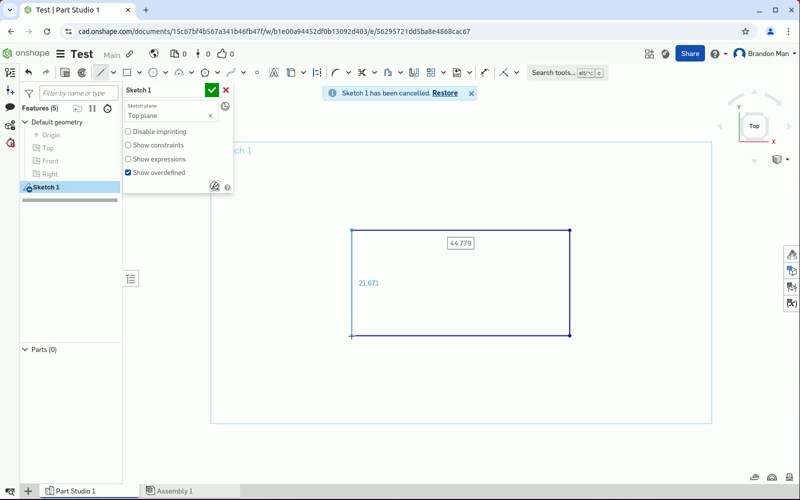
key(esc)
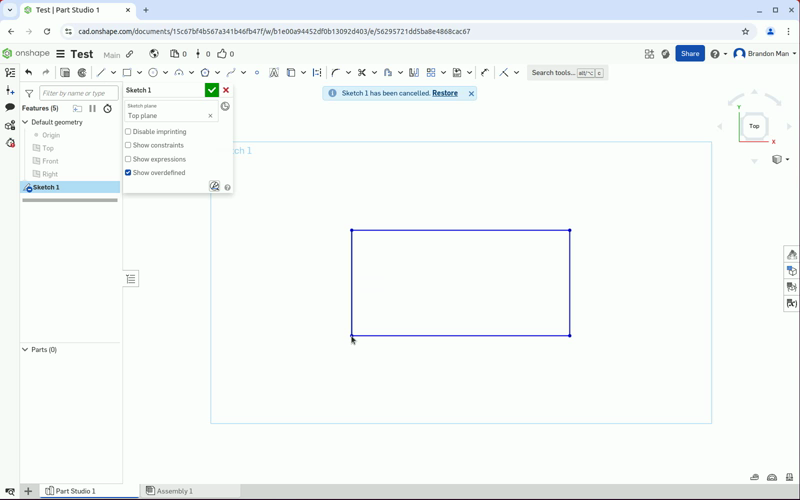
mouse_move(541, 292)
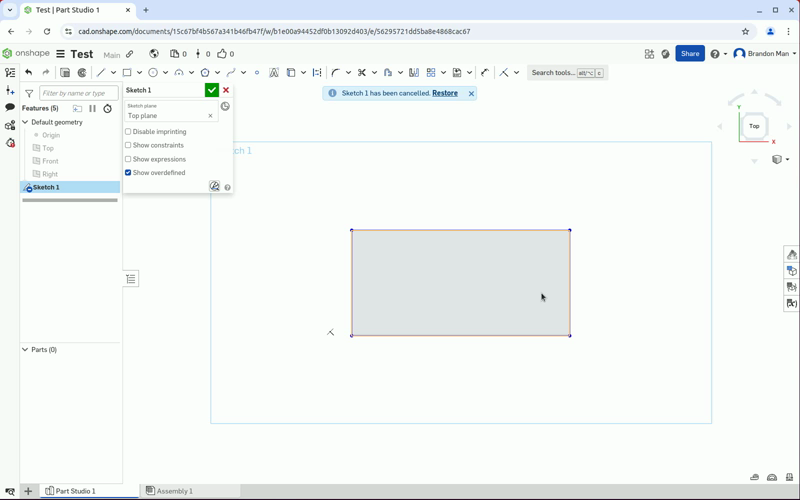
click(541, 292)
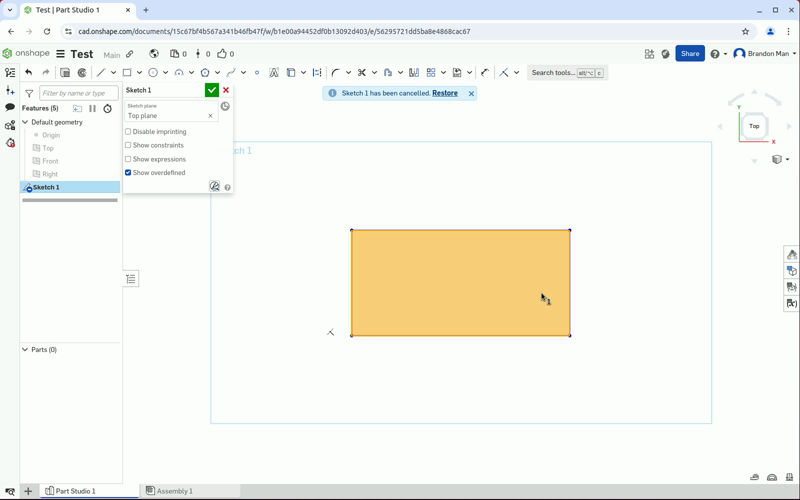
mouse_move(73, 352)
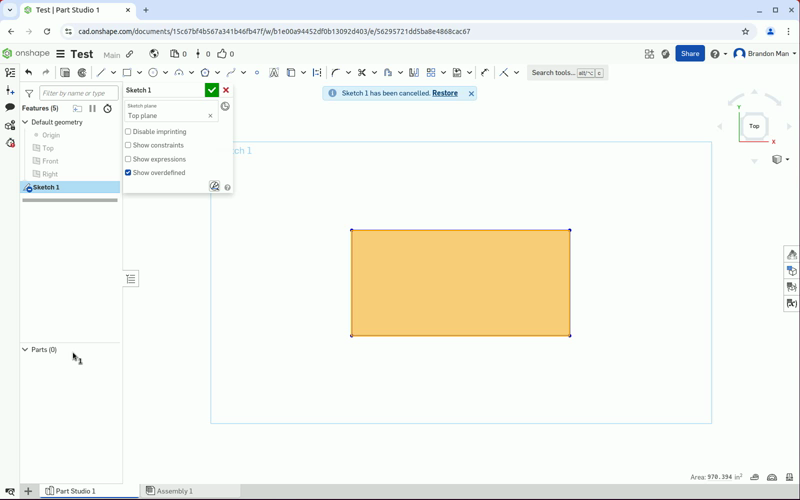
key(shift+y)
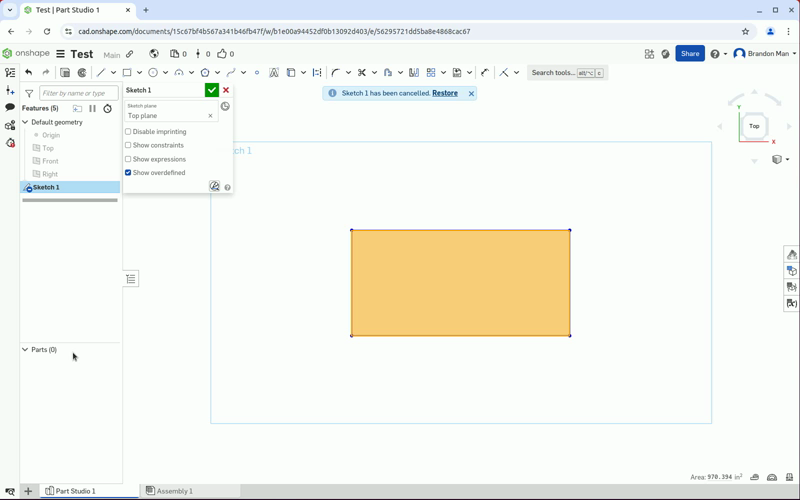
key(shift+e)
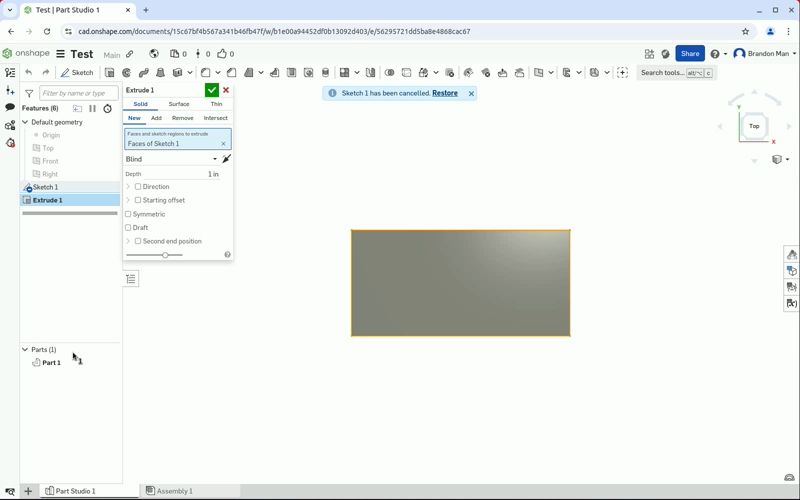
mouse_move(143, 106)
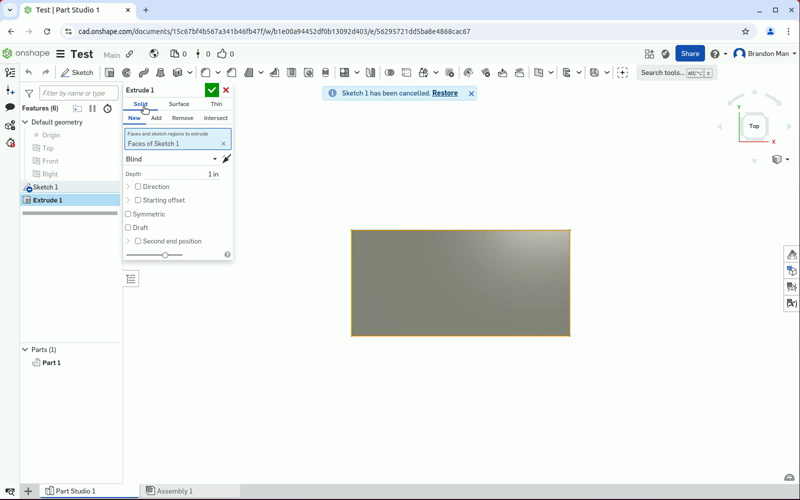
click(143, 106)
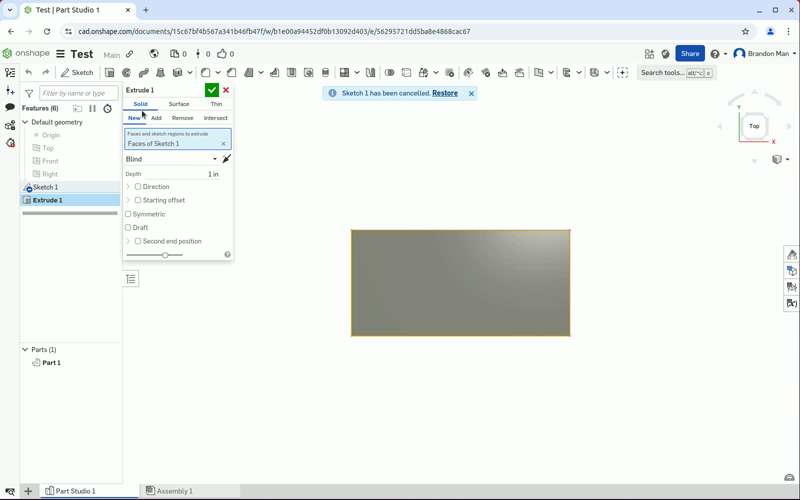
mouse_move(137, 120)
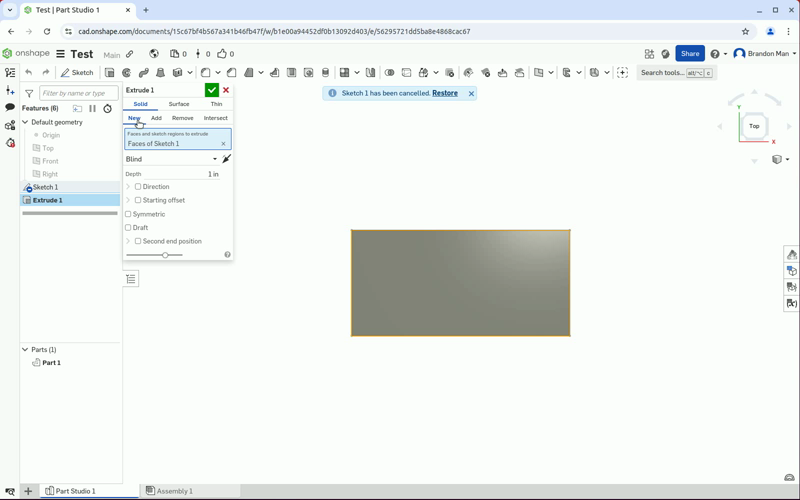
click(137, 120)
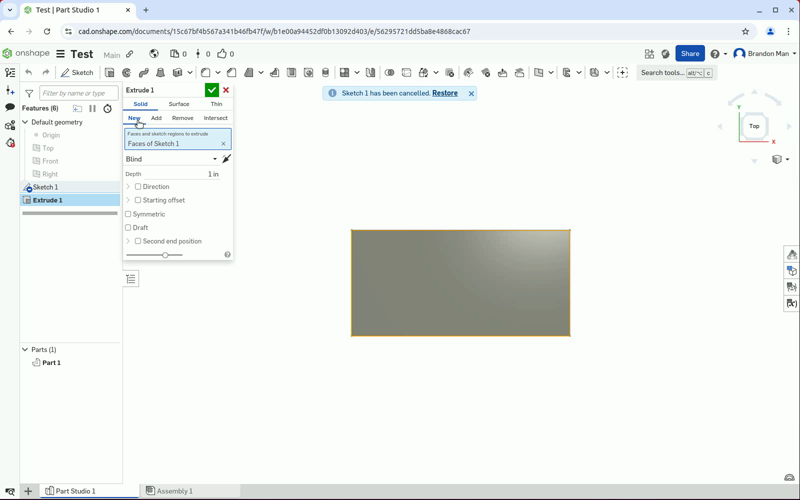
key(tab, 4)
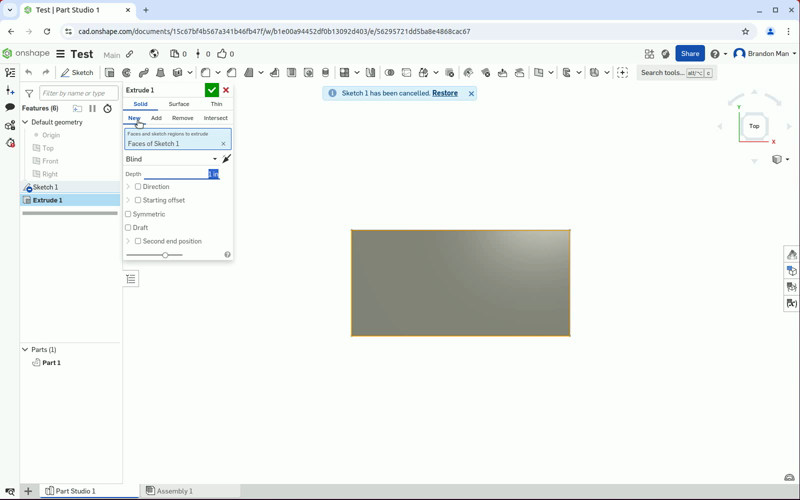
text(4.574)
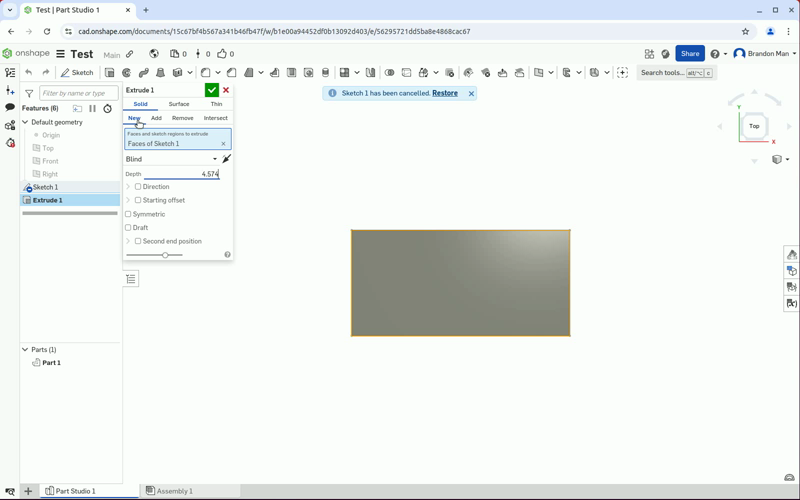
key(enter)
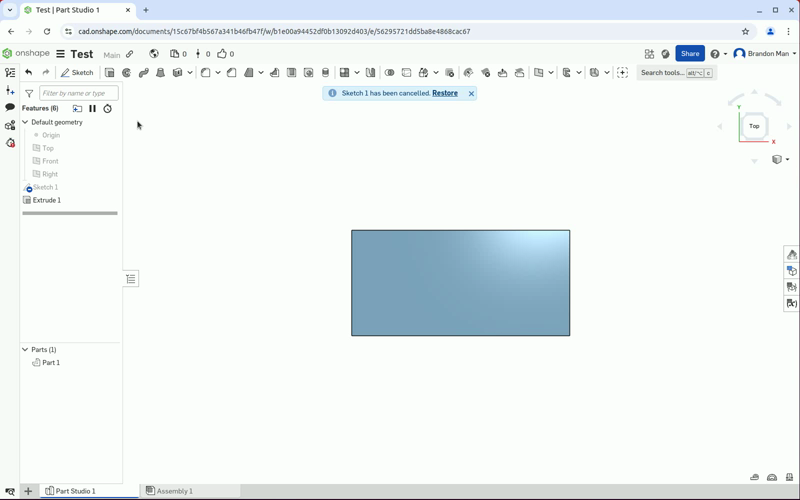
key(shift+h)
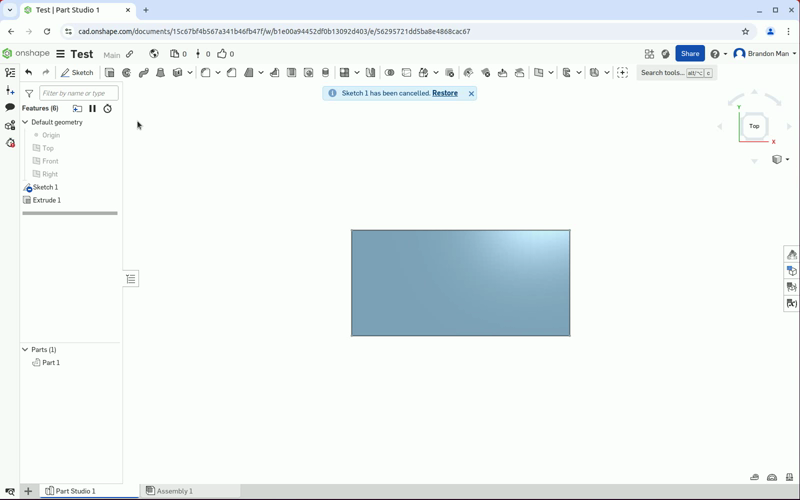
key(shift+h)
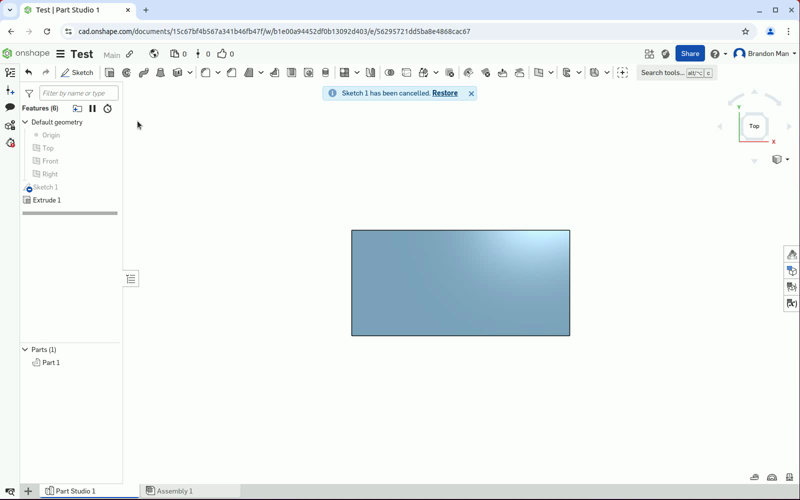
mouse_move(73, 189)
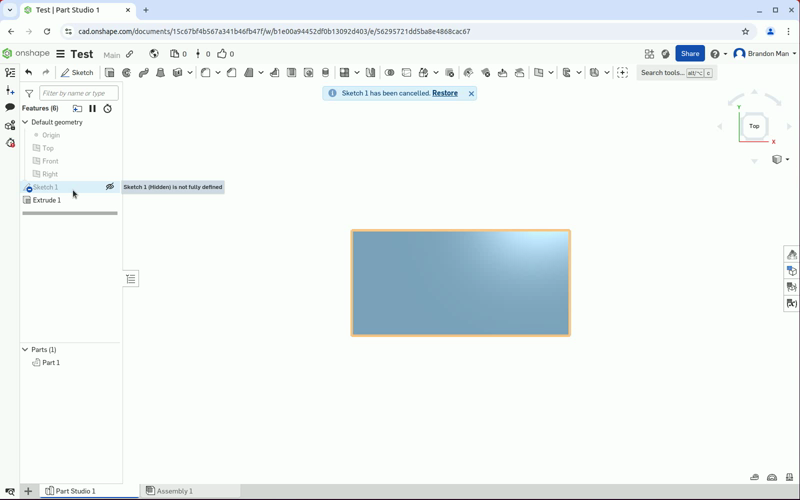
click(73, 189)
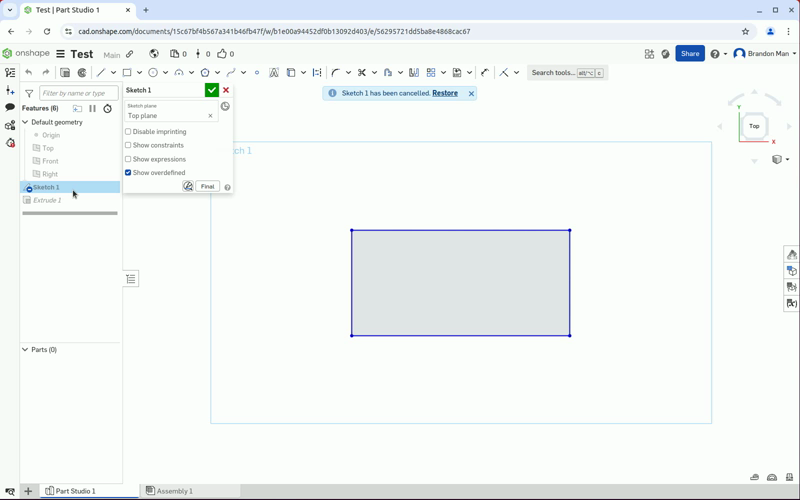
mouse_move(229, 92)
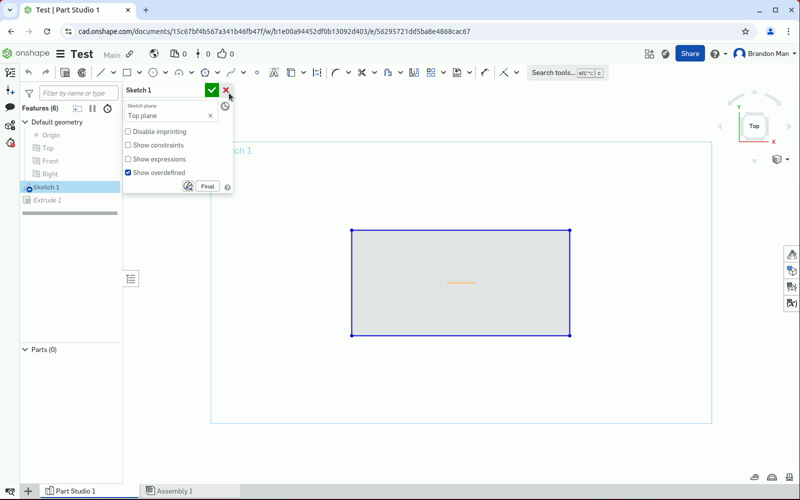
click(229, 92)
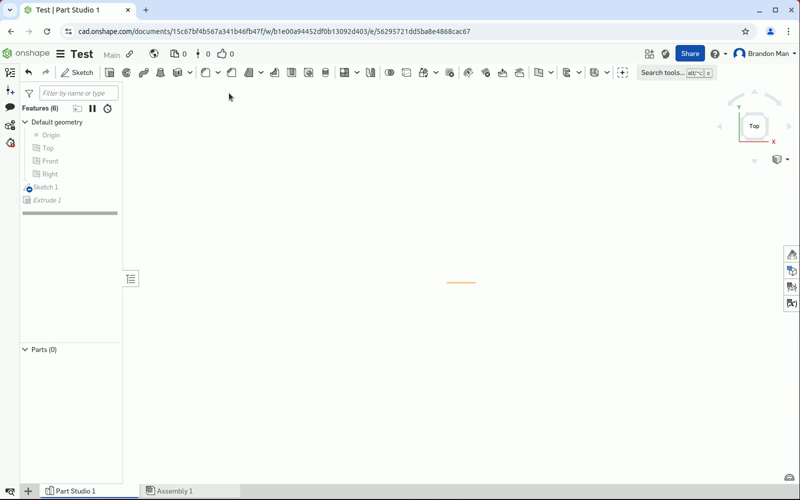
mouse_move(73, 352)
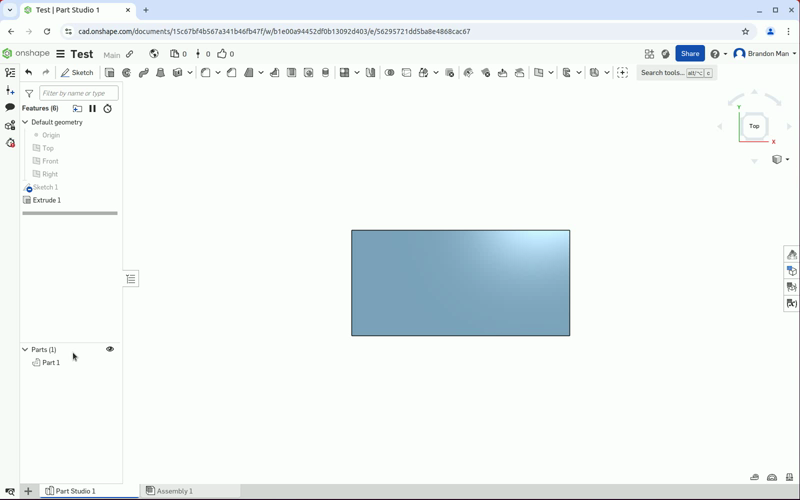
key(y)
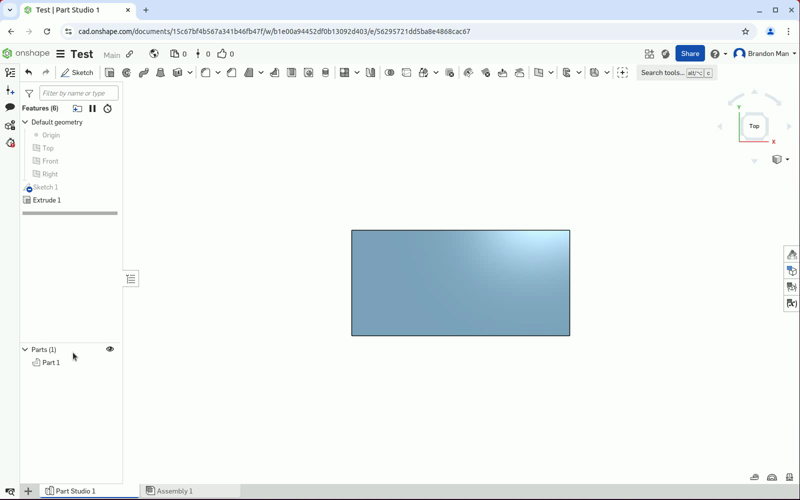
key(shift+p)
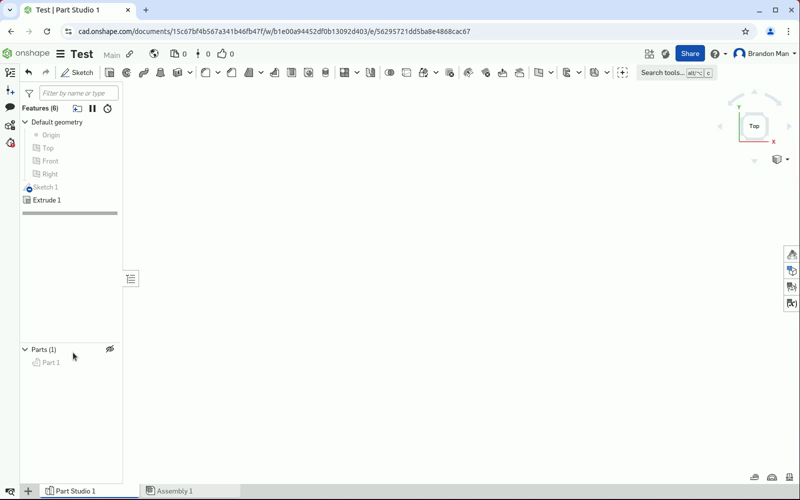
key(space)
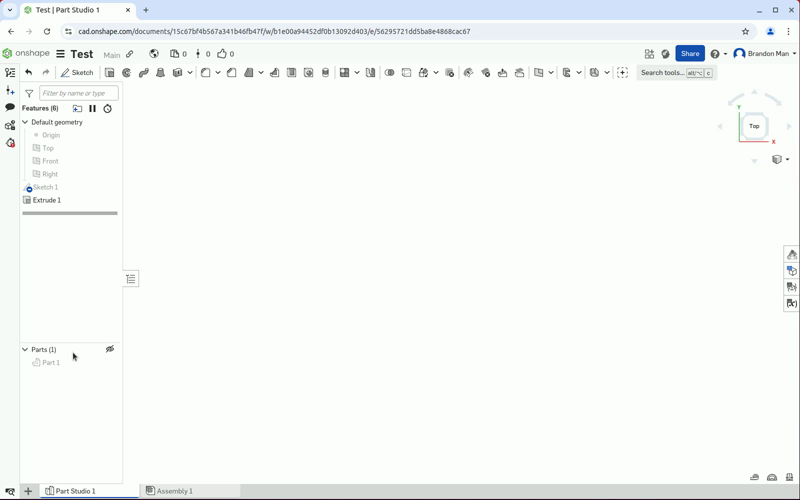
key_down(shift)
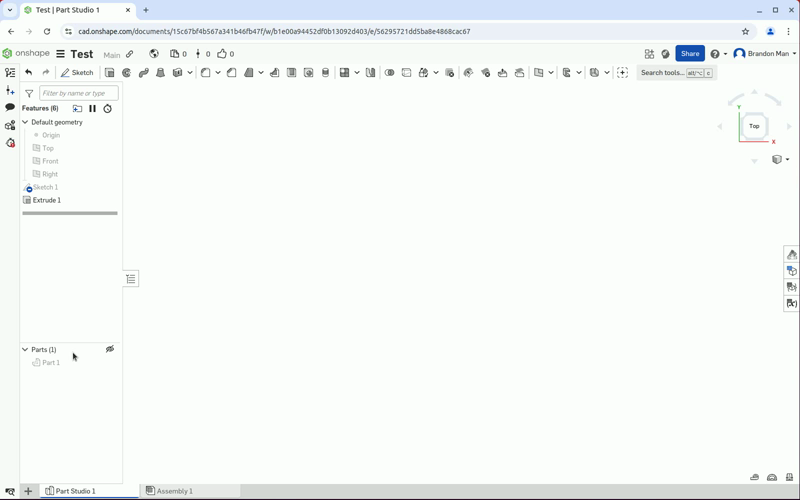
key(up)
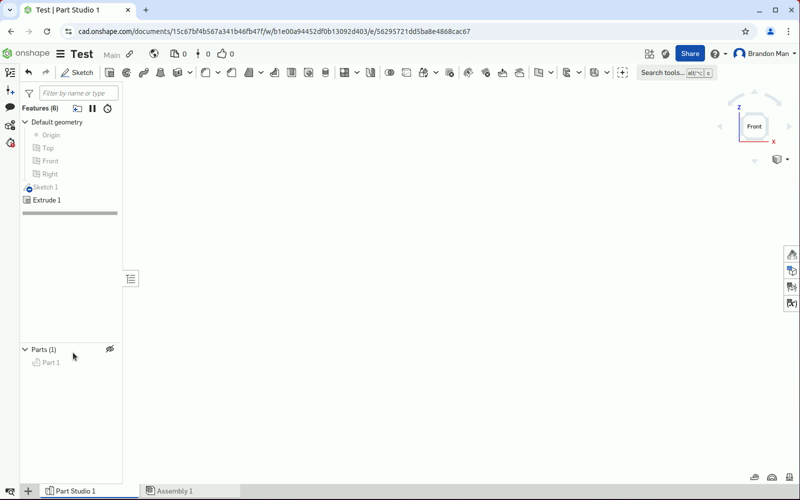
key_up(shift)
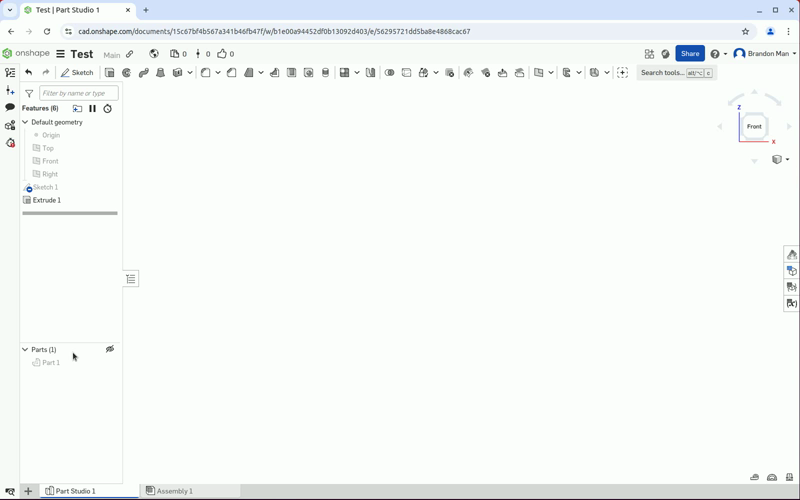
key(space)
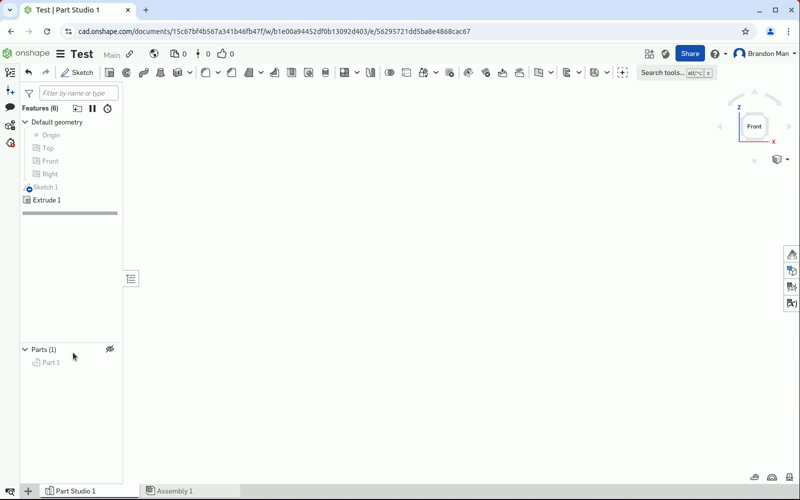
key_down(shift)
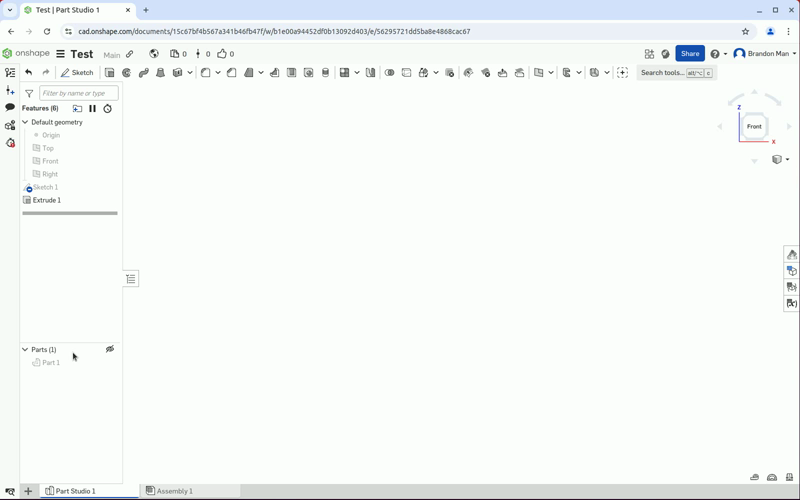
key(left)
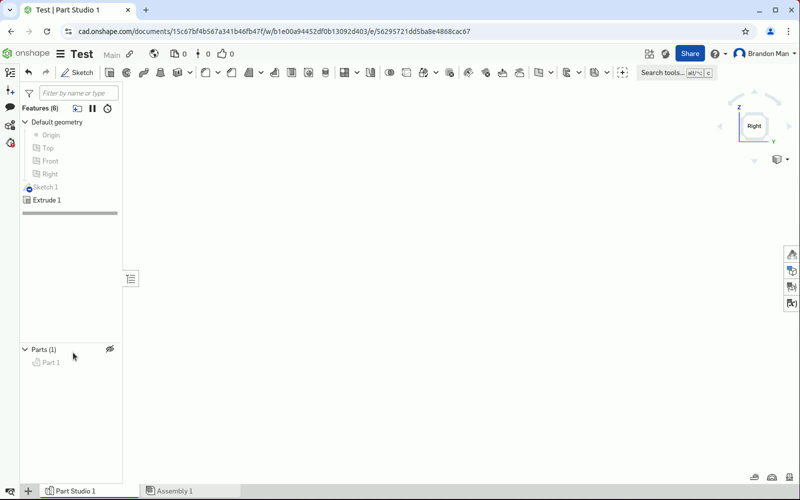
key_up(shift)
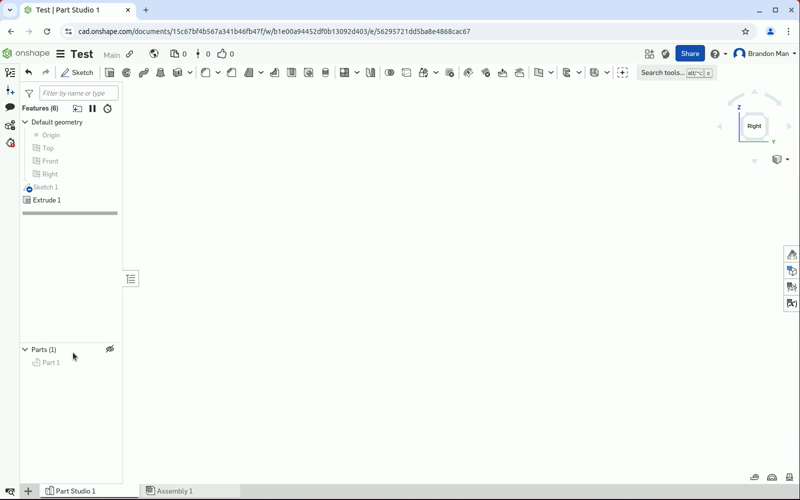
mouse_move(73, 352)
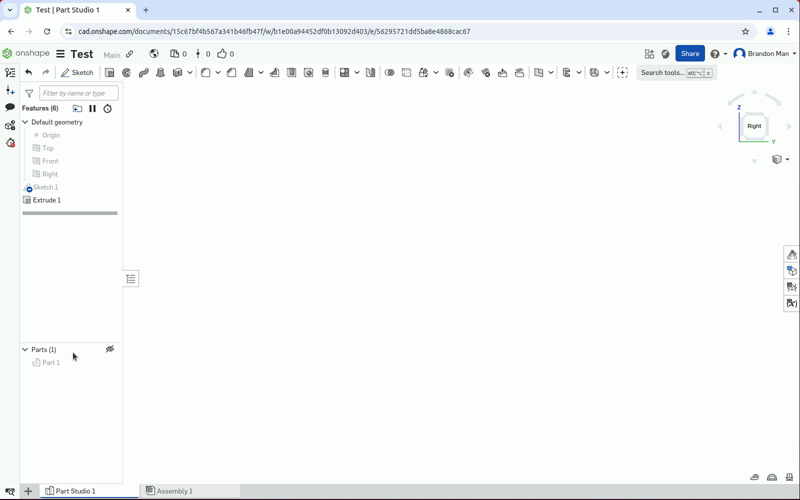
key(shift+y)
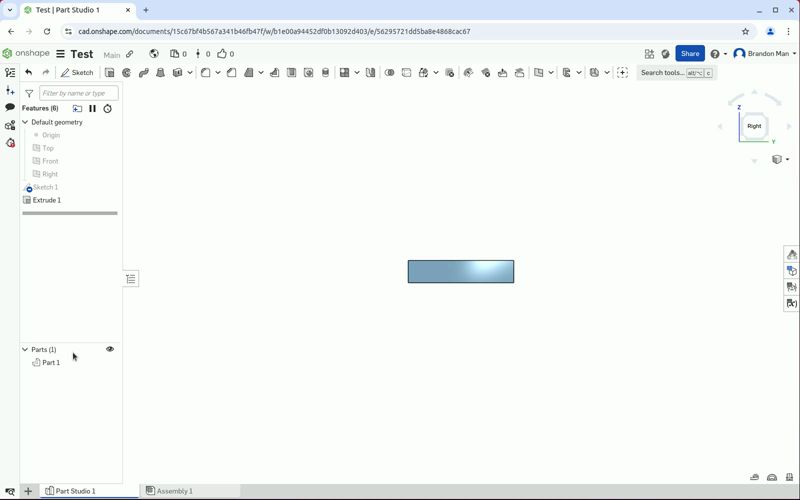
mouse_move(541, 75)
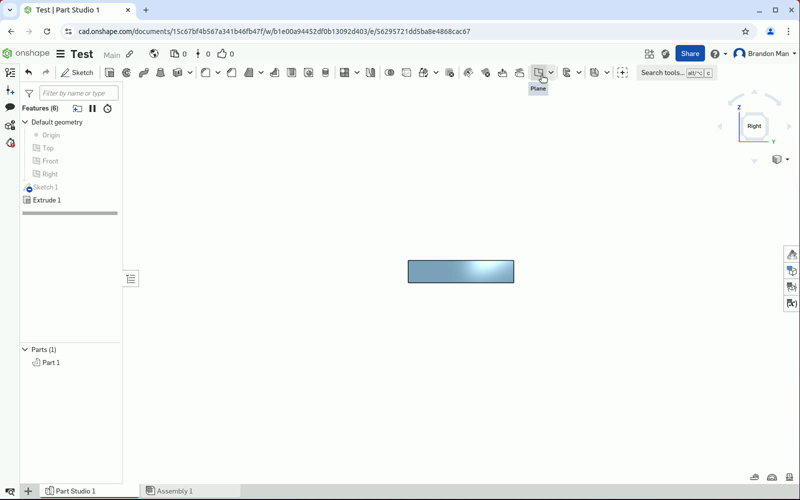
click(541, 75)
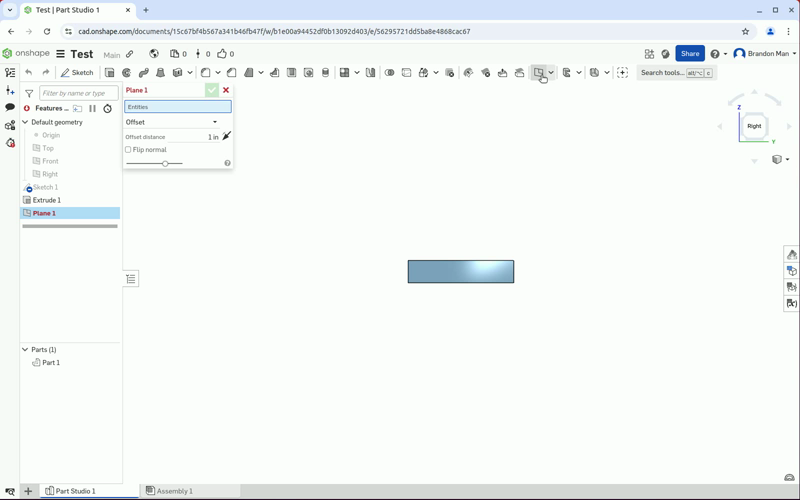
mouse_move(73, 176)
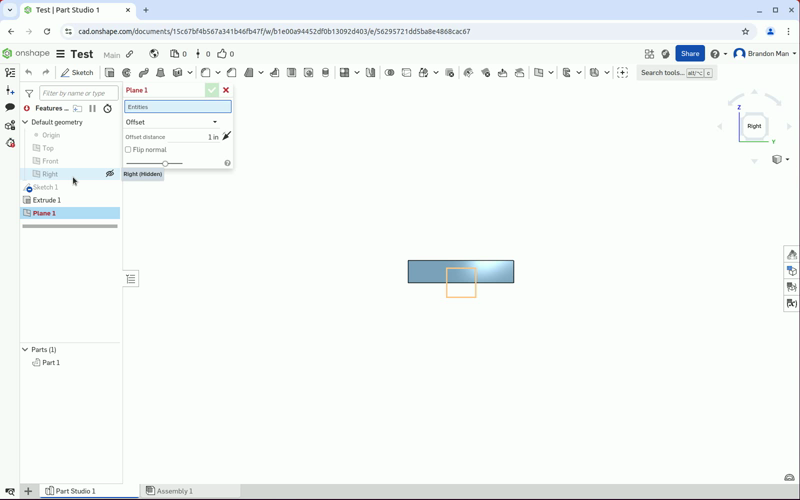
click(73, 176)
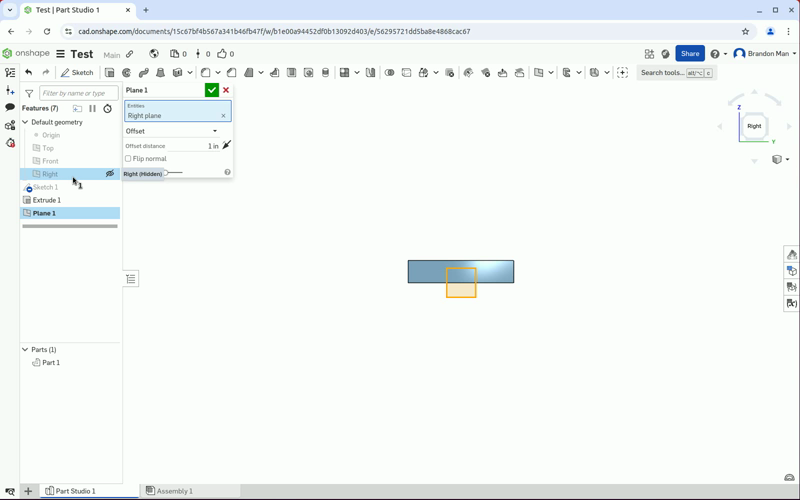
key(tab, 2)
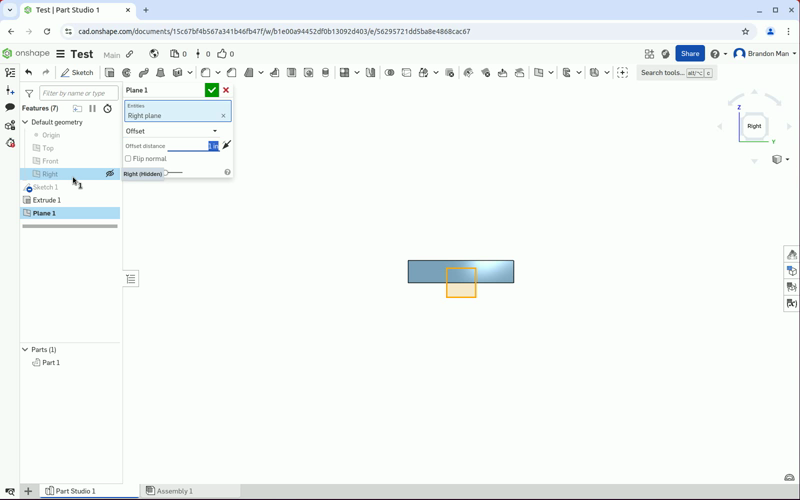
text(22.4)
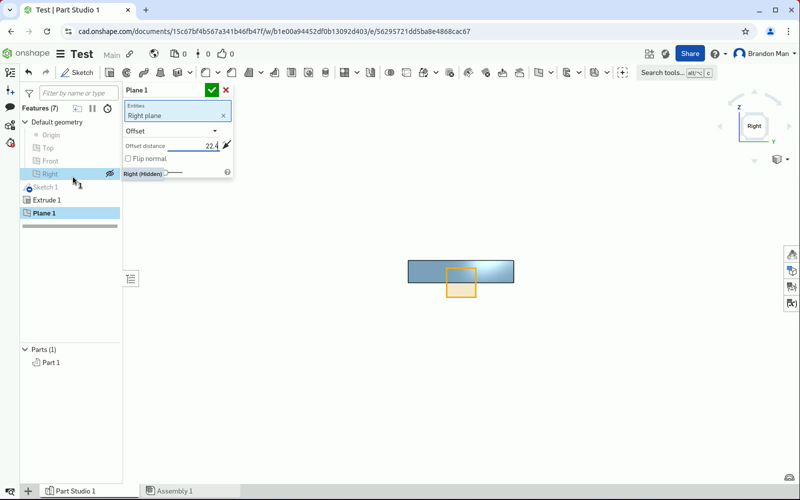
key(enter, 2)
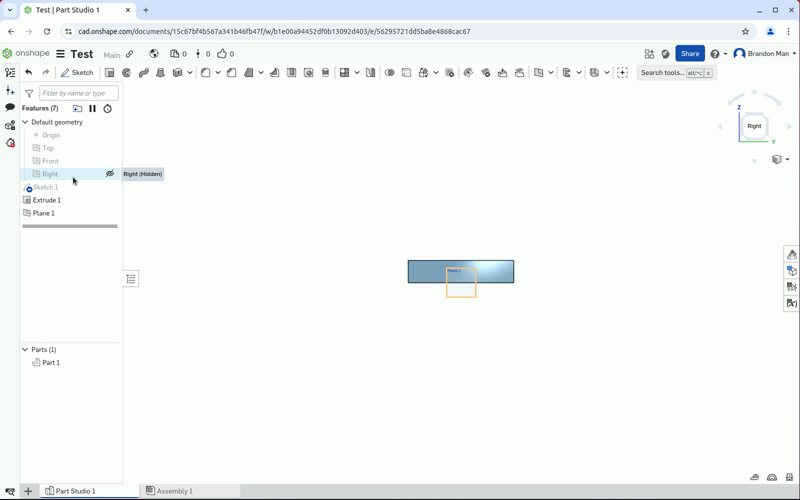
key(shift+s)
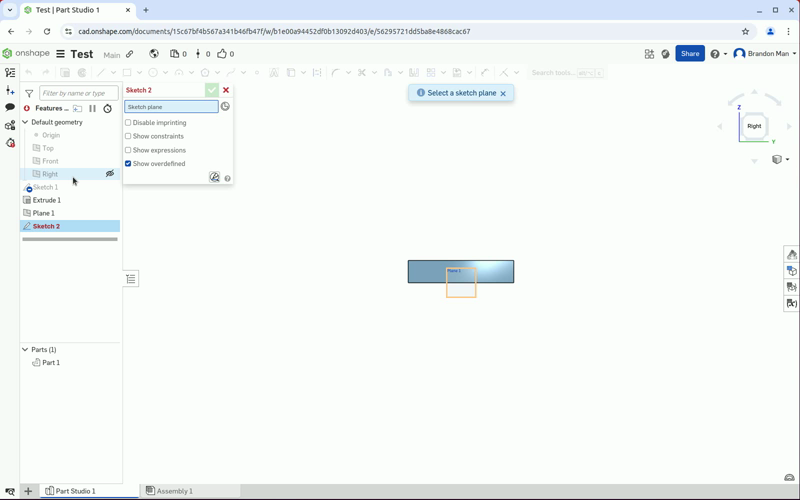
mouse_move(73, 215)
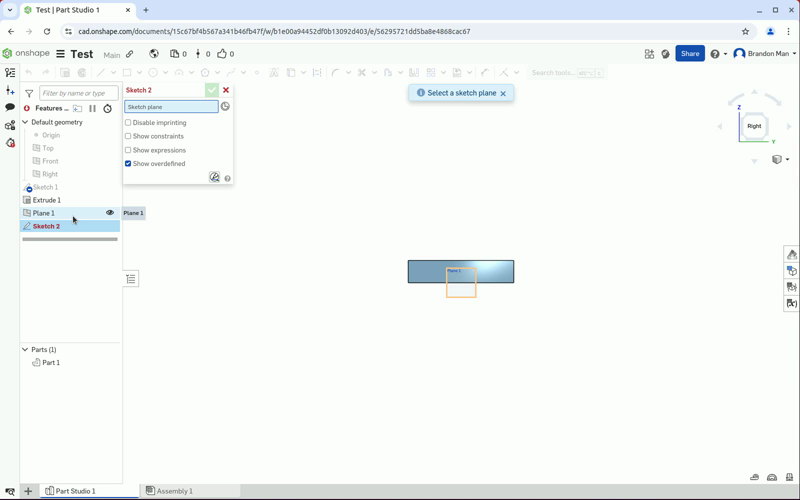
click(73, 215)
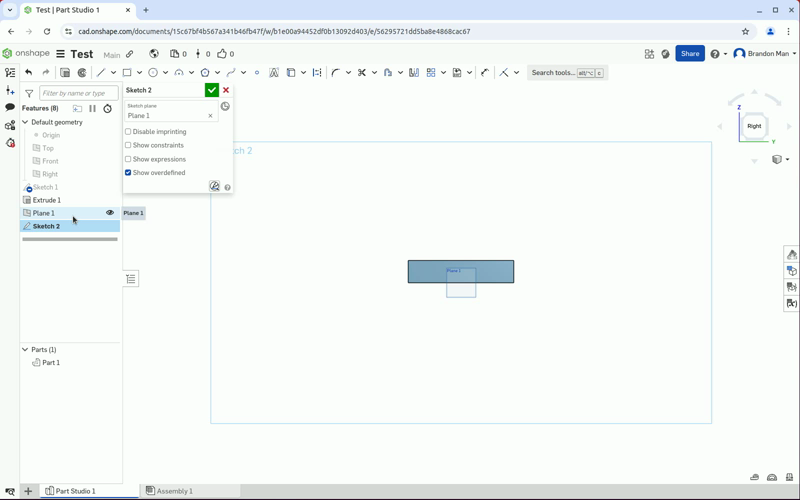
mouse_move(73, 352)
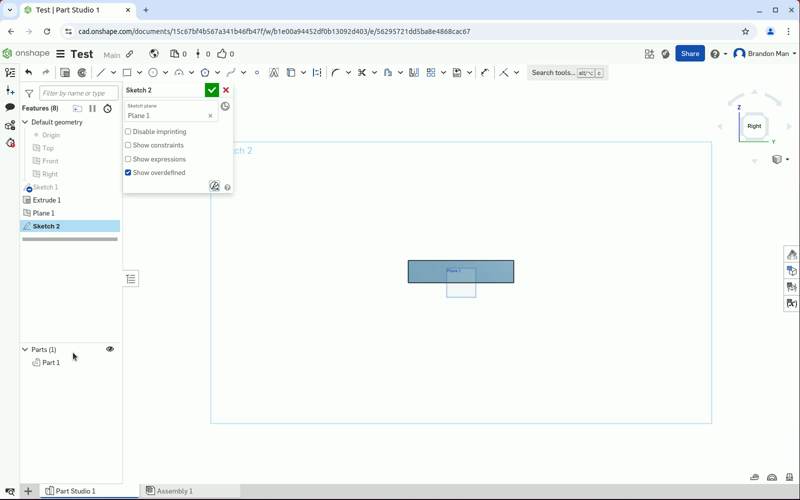
key(y)
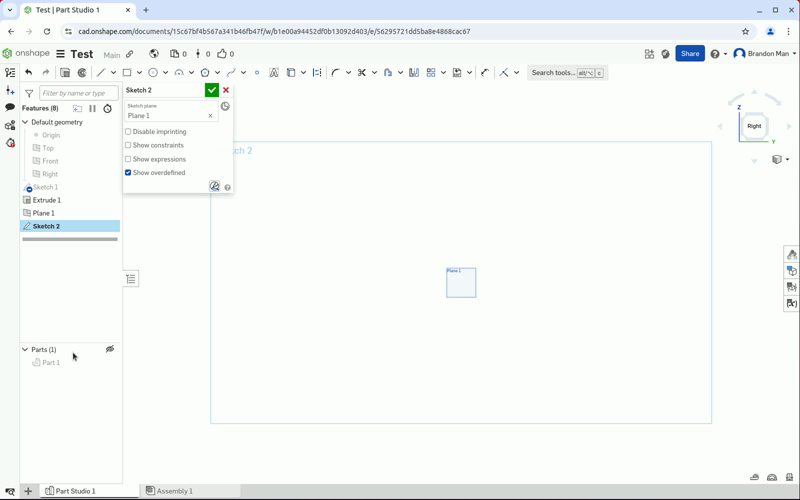
key(l)
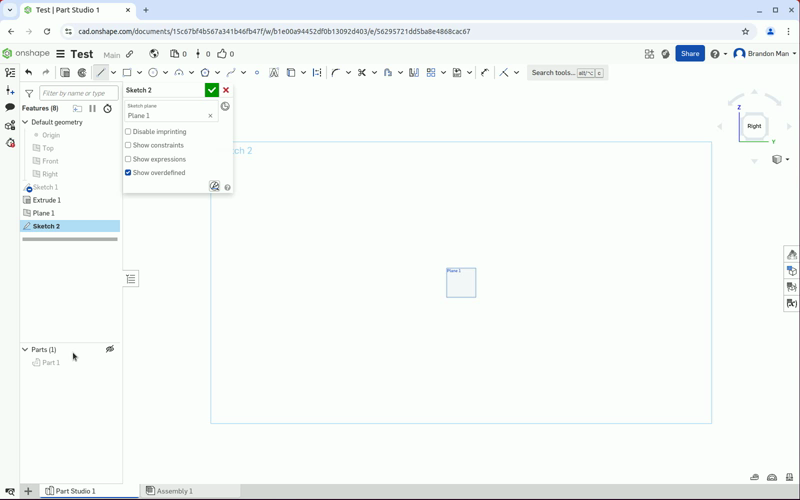
key_down(shift)
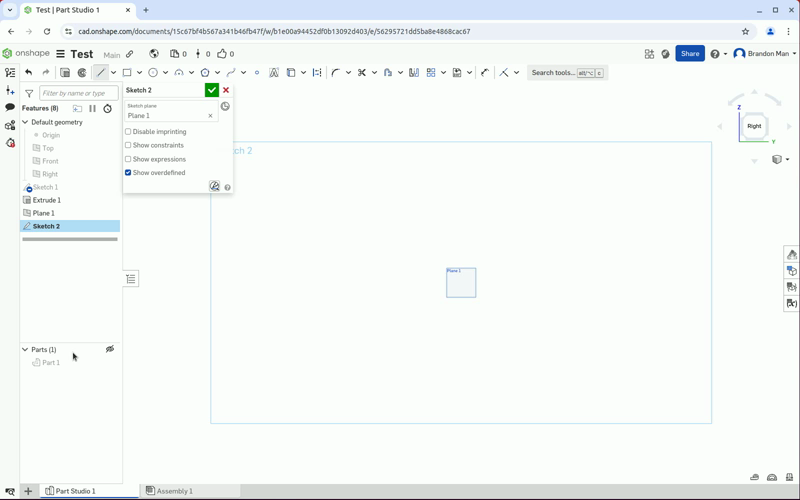
mouse_move(407, 282)
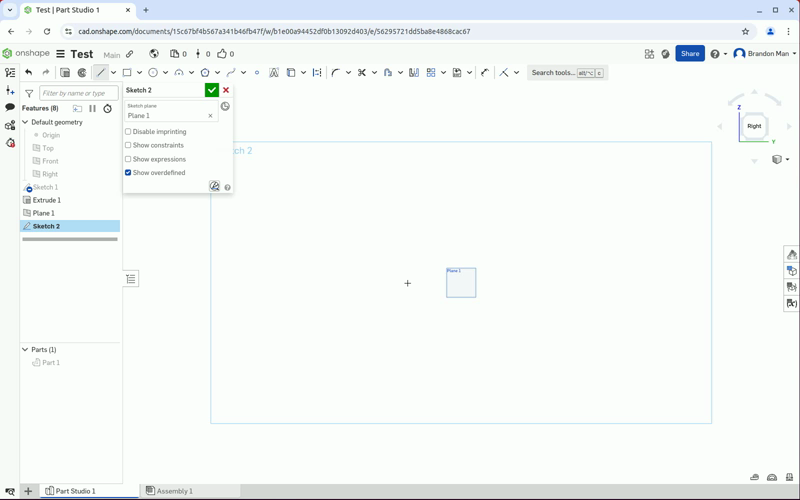
click(407, 282)
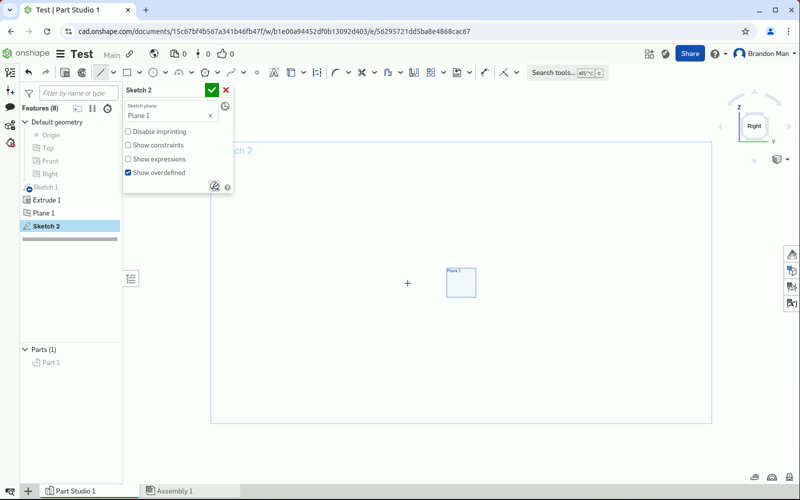
key_up(shift)
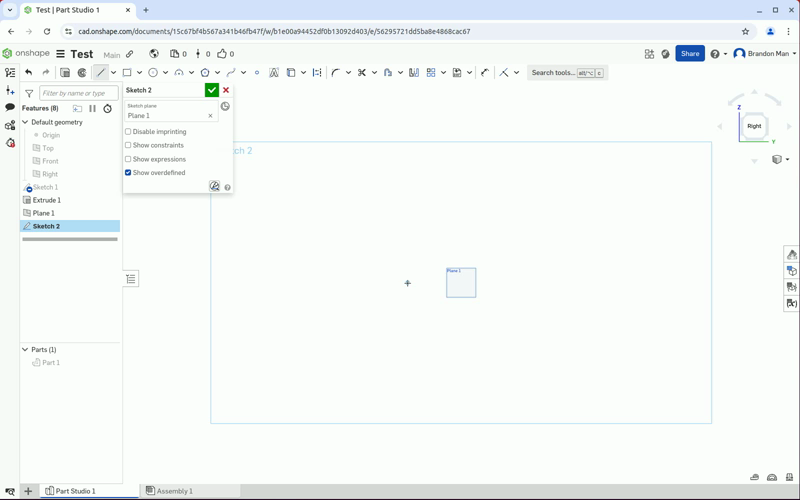
key_down(shift)
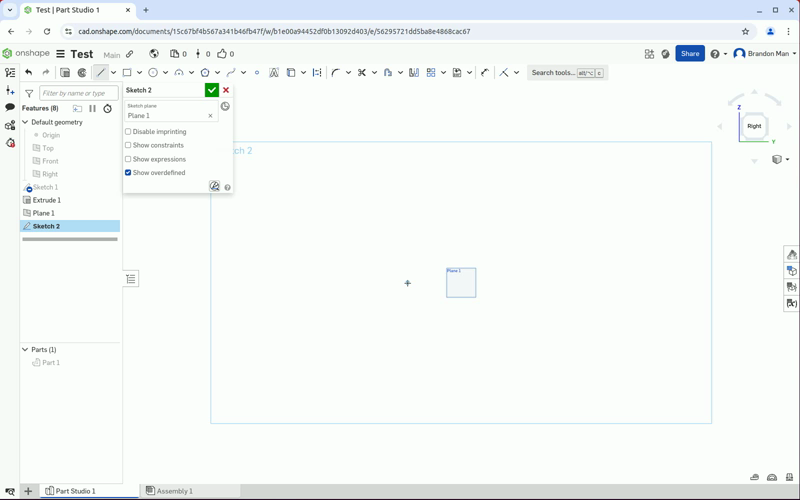
mouse_move(513, 282)
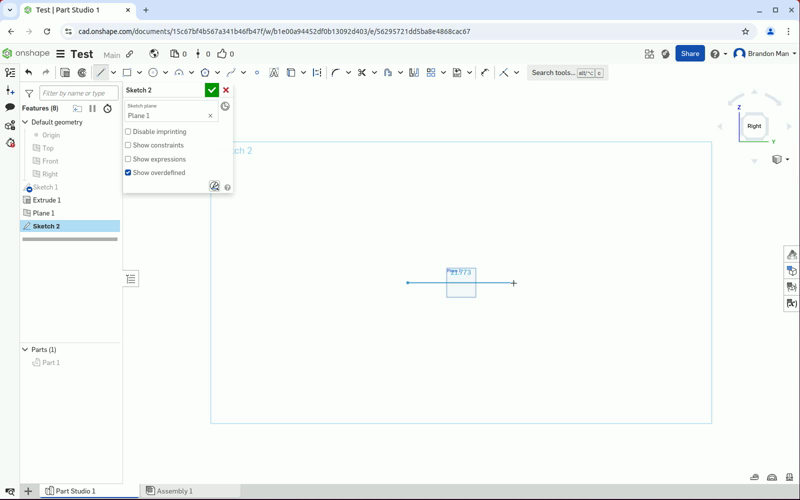
click(513, 282)
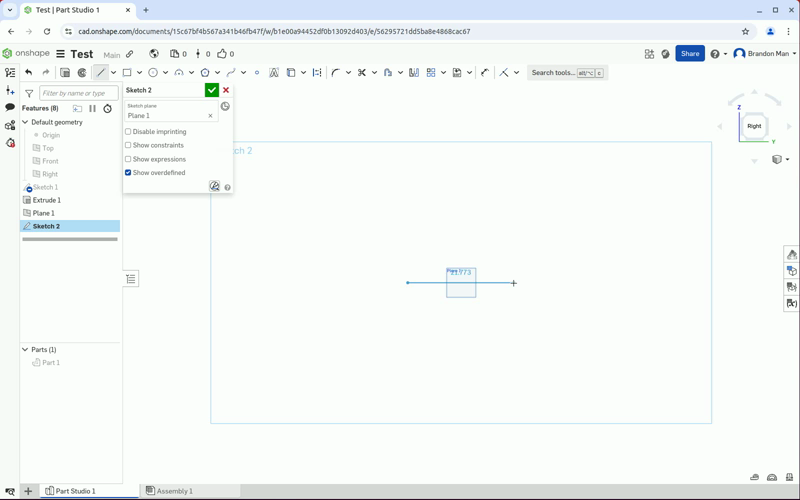
key_up(shift)
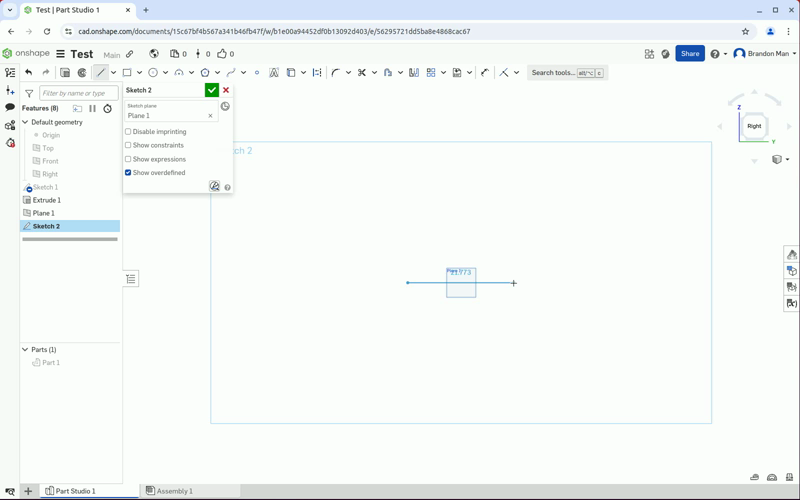
key_down(shift)
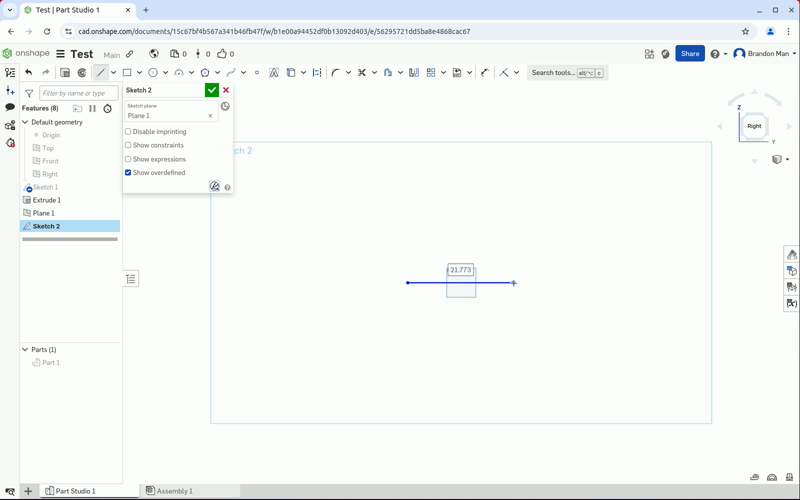
mouse_move(543, 282)
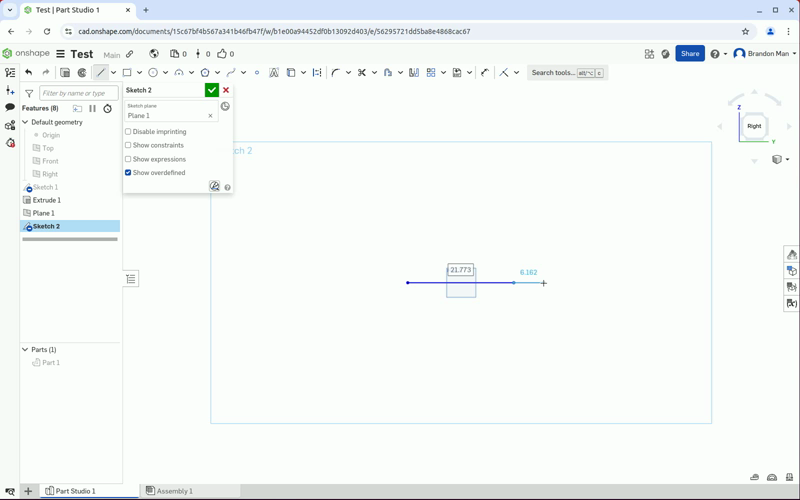
mouse_move(513, 260)
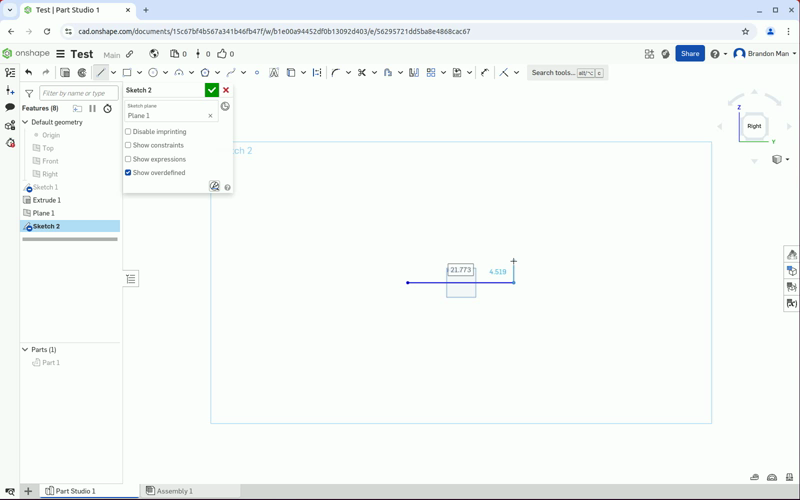
click(513, 260)
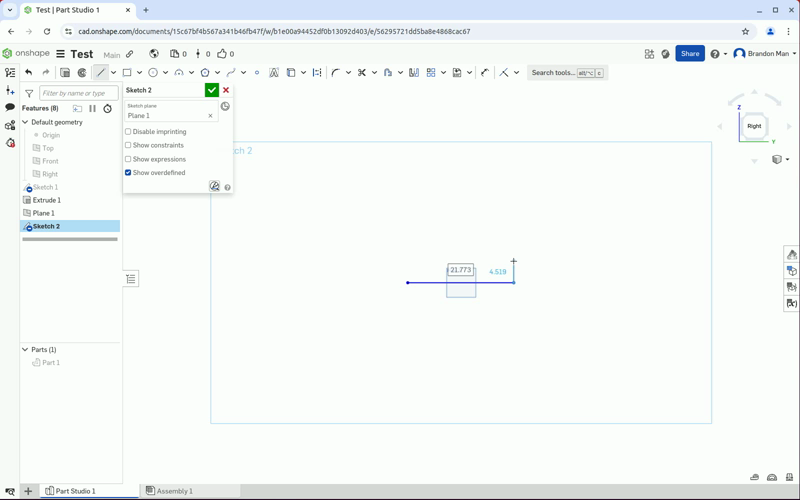
key_up(shift)
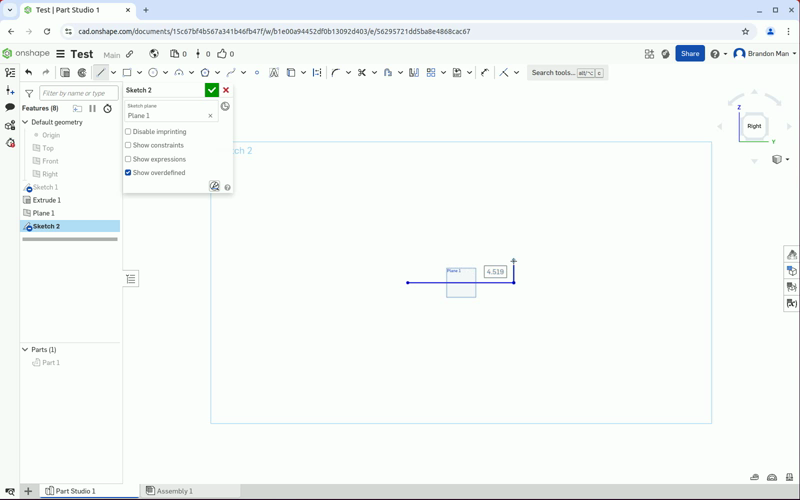
key_down(shift)
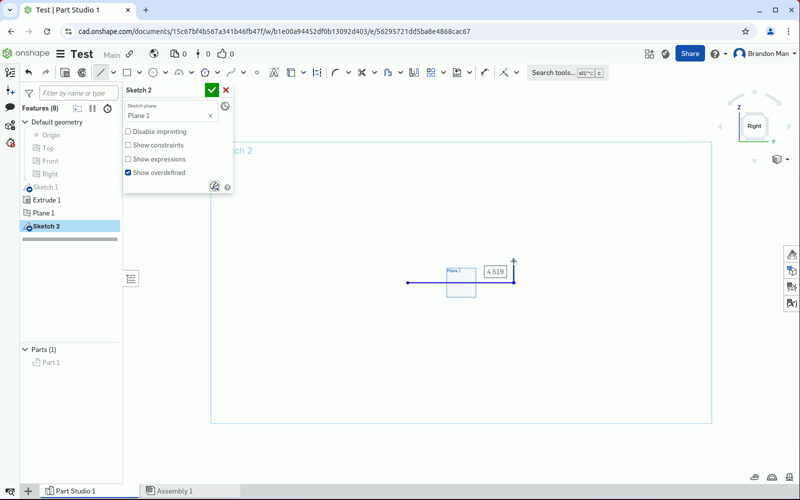
mouse_move(407, 260)
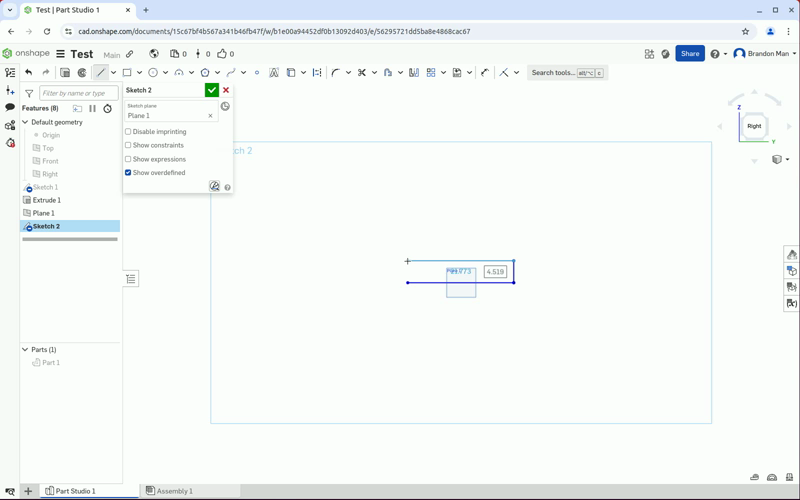
click(407, 260)
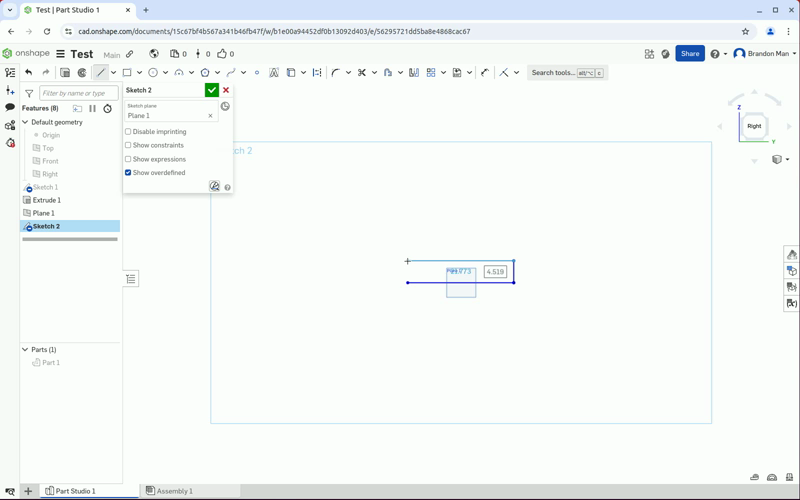
key_up(shift)
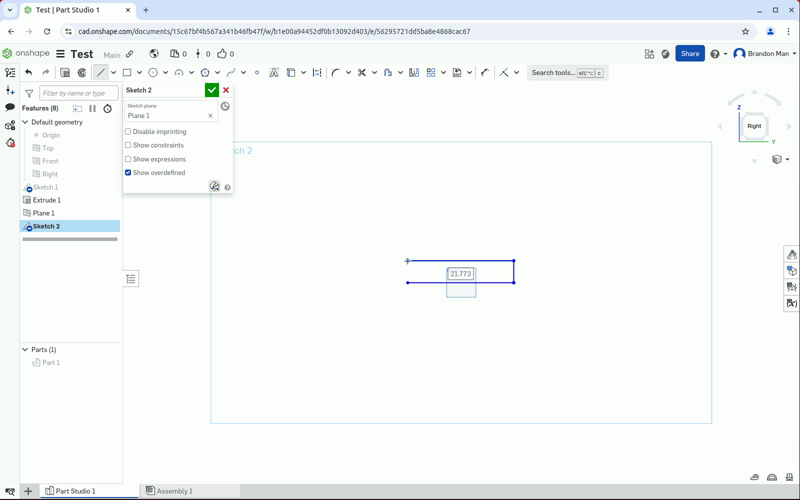
mouse_move(437, 260)
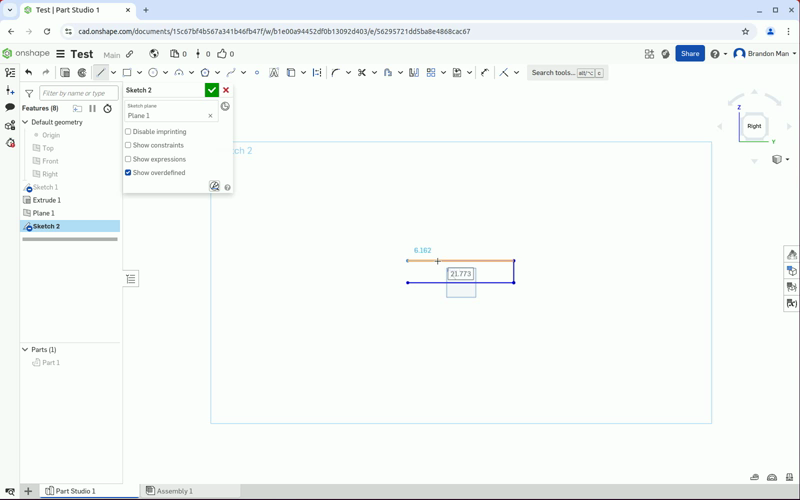
key_down(shift)
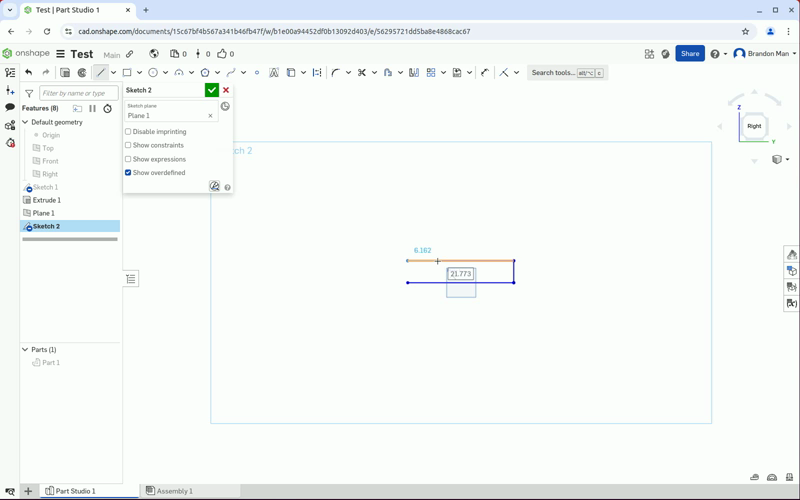
mouse_move(407, 282)
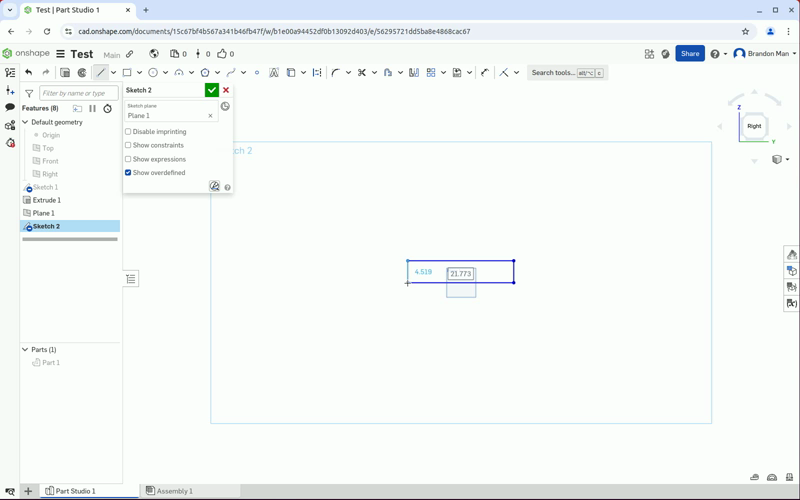
key_up(shift)
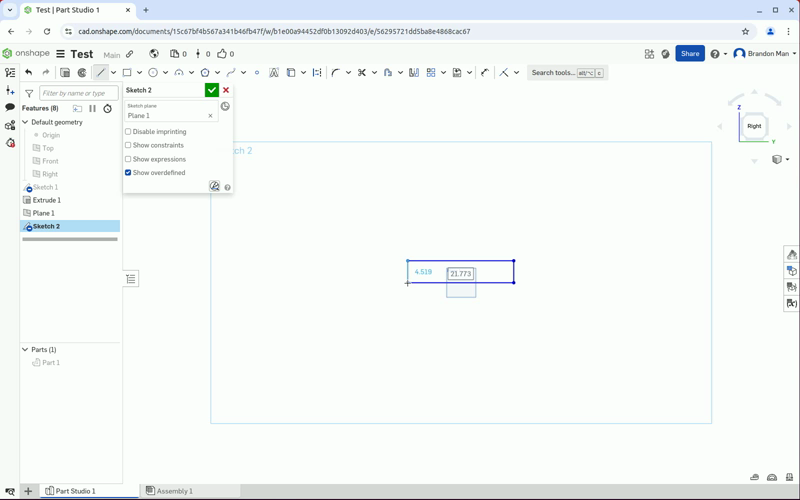
click(407, 282)
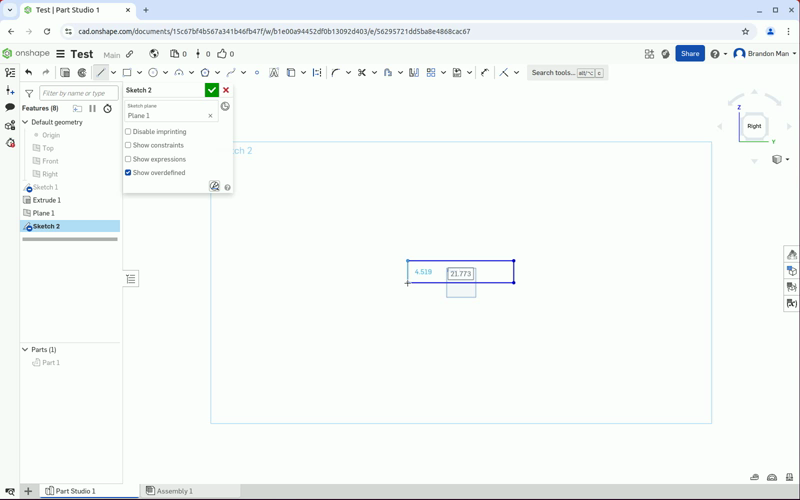
key(esc)
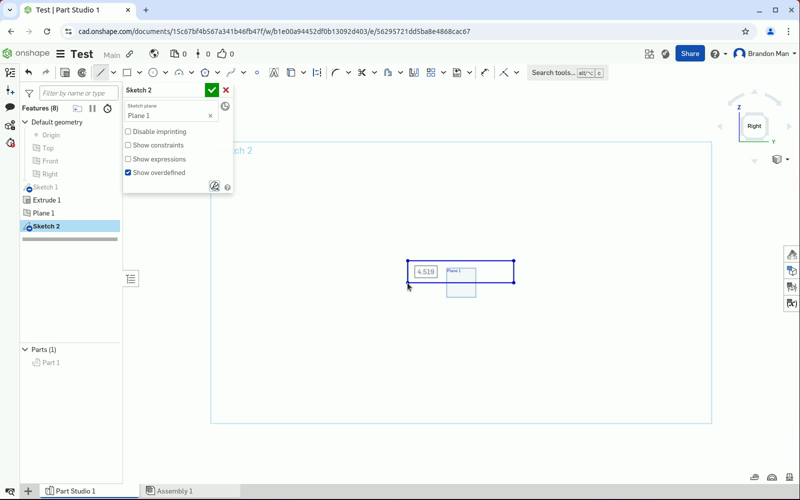
mouse_move(476, 269)
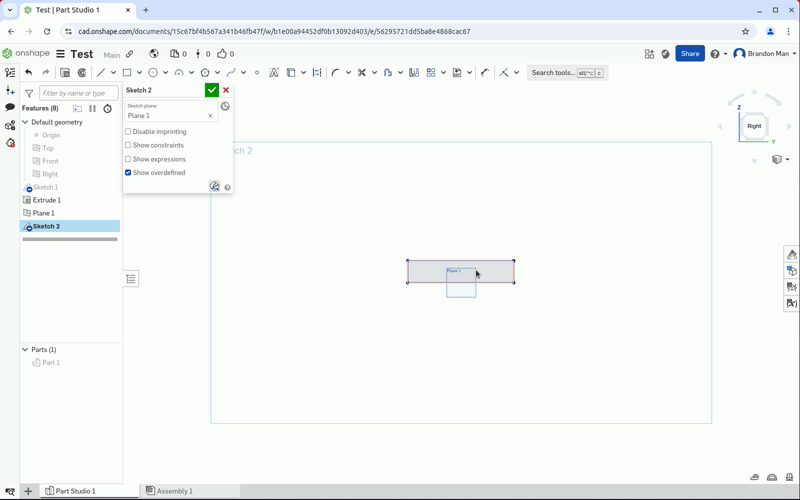
click(476, 269)
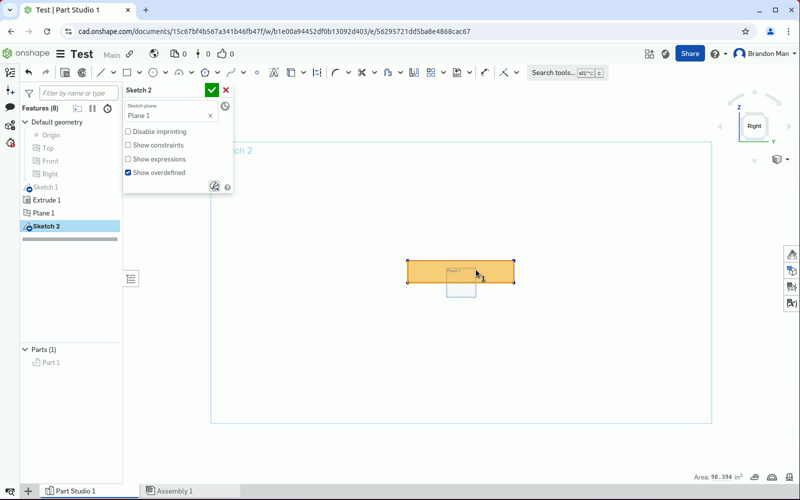
mouse_move(73, 352)
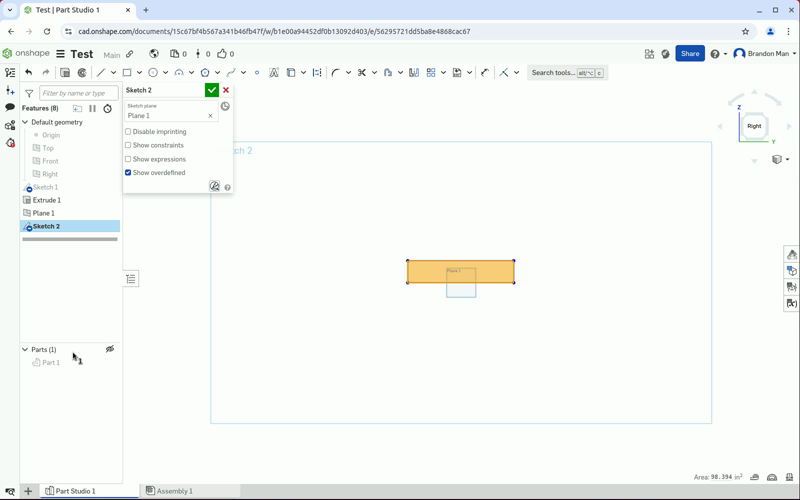
key(shift+y)
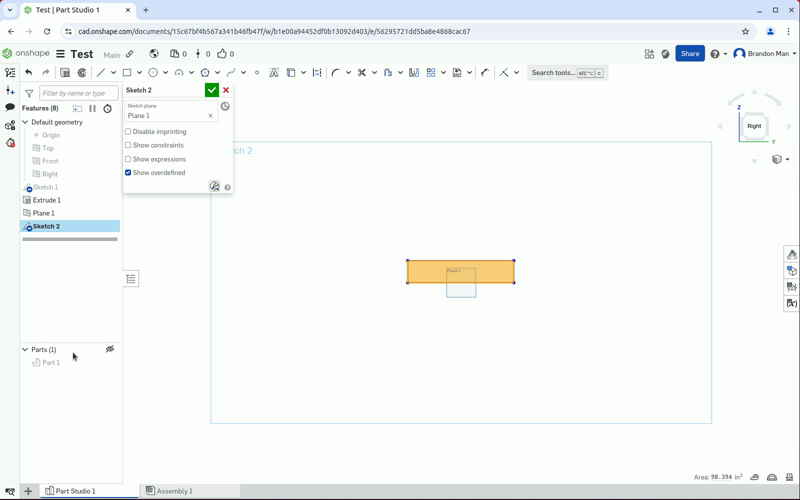
key(shift+e)
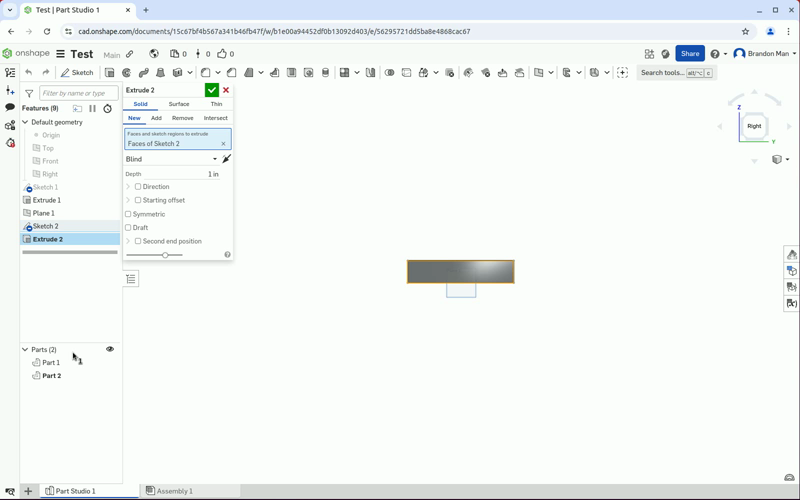
mouse_move(143, 106)
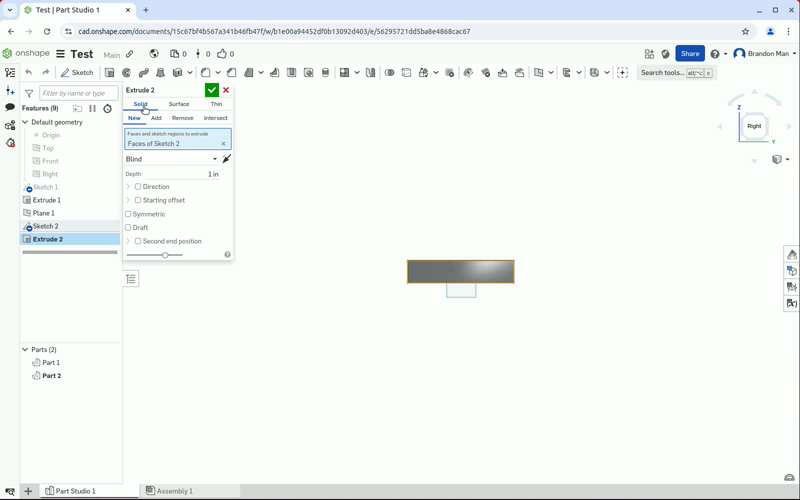
click(143, 106)
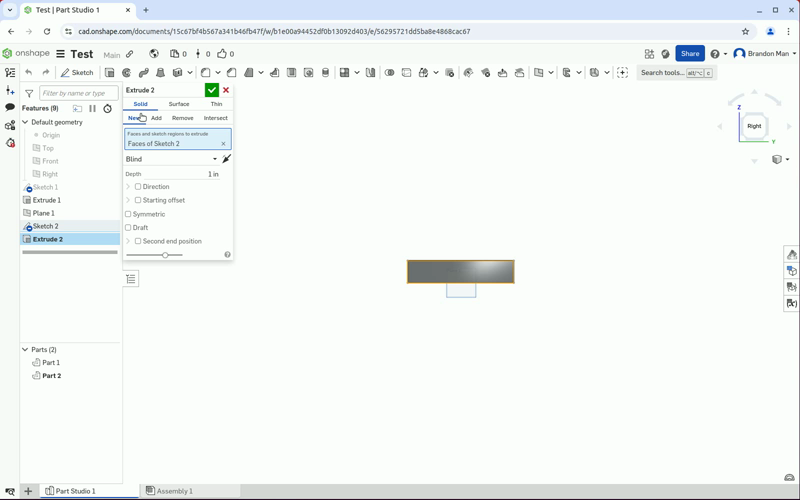
mouse_move(137, 120)
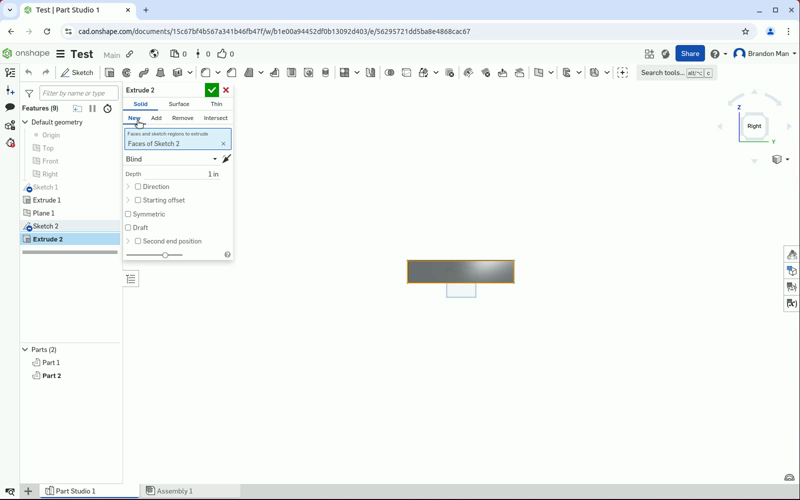
click(137, 120)
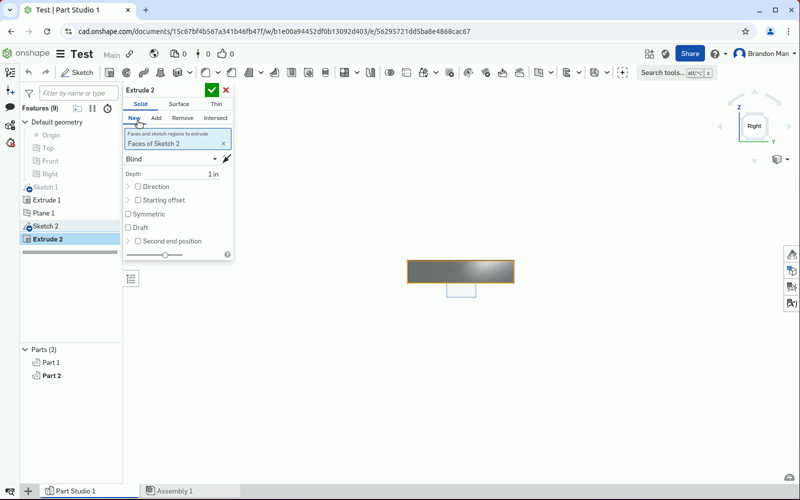
key(tab, 4)
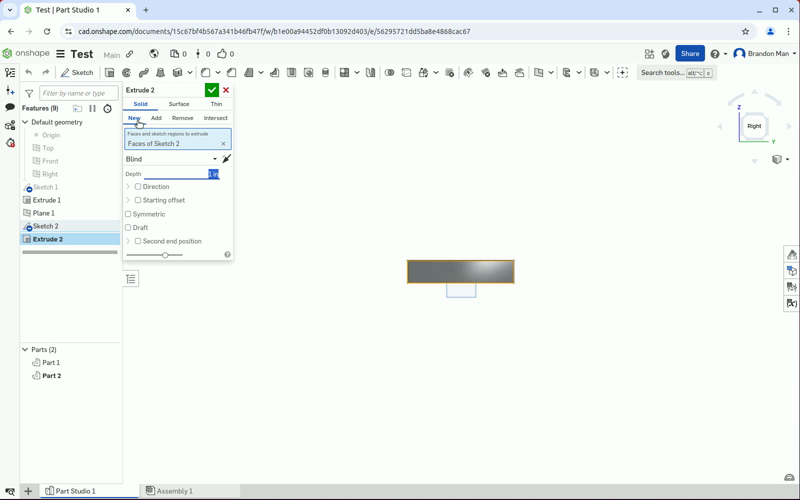
text(0.722)
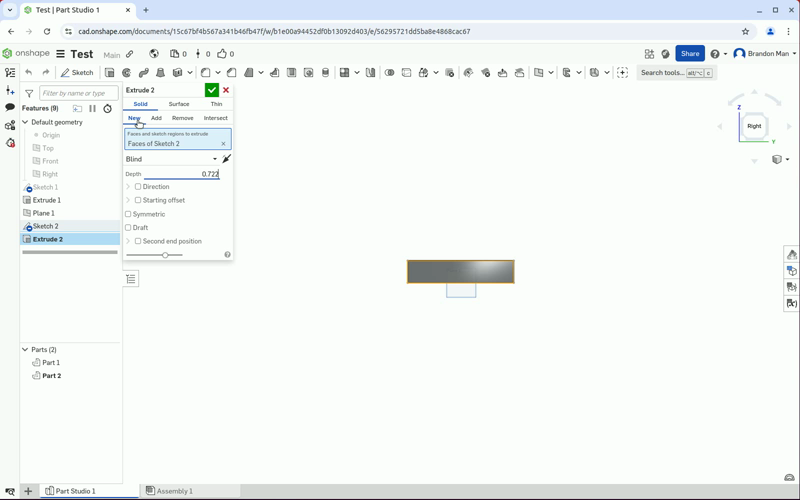
key(enter)
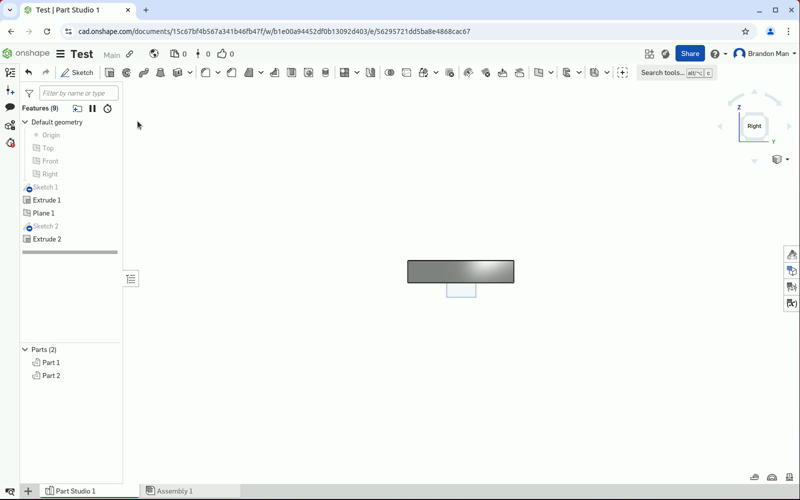
key(shift+h)
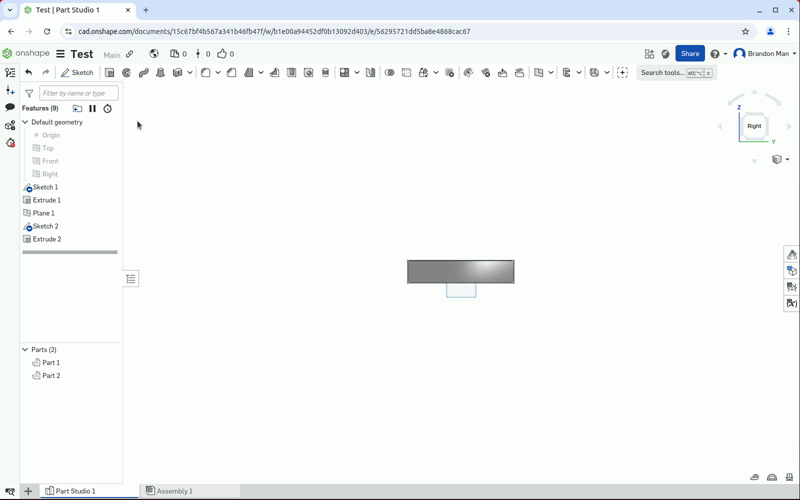
key(shift+h)
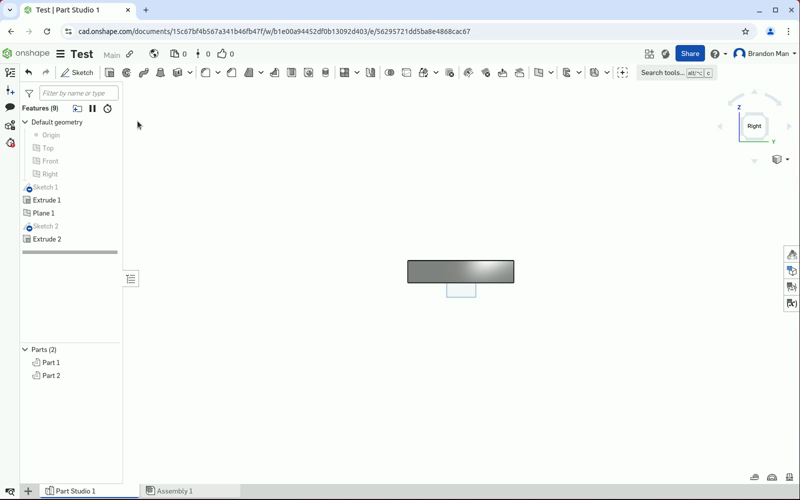
mouse_move(73, 189)
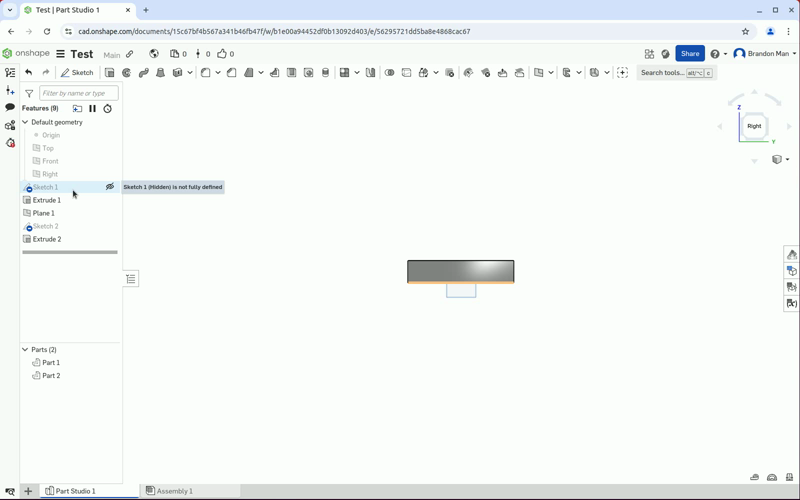
click(73, 189)
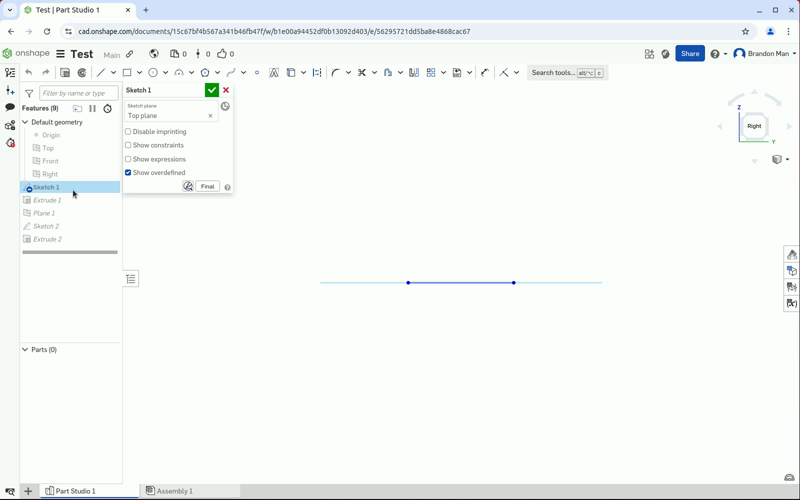
mouse_move(229, 92)
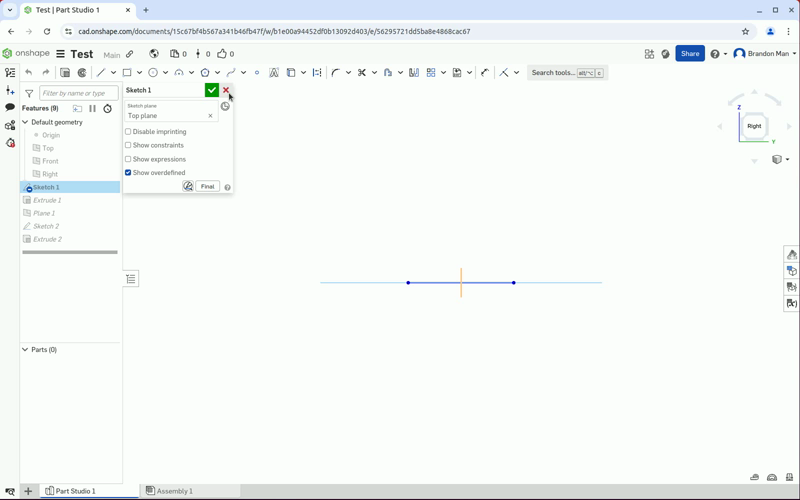
click(229, 92)
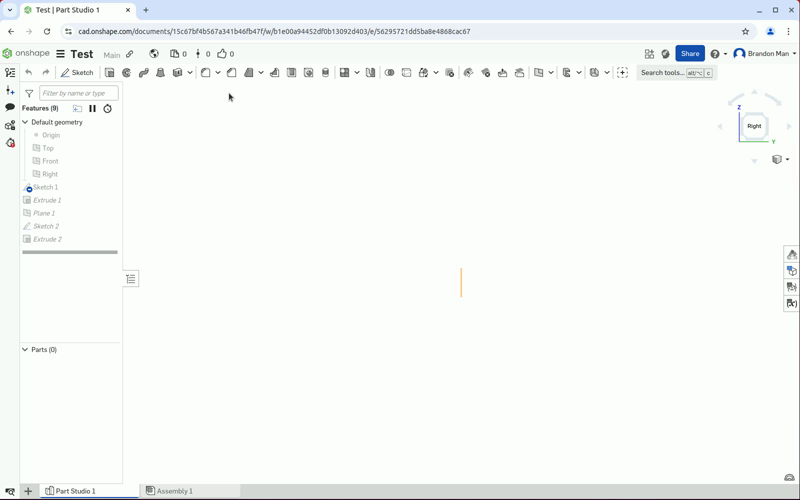
key(shift+s)
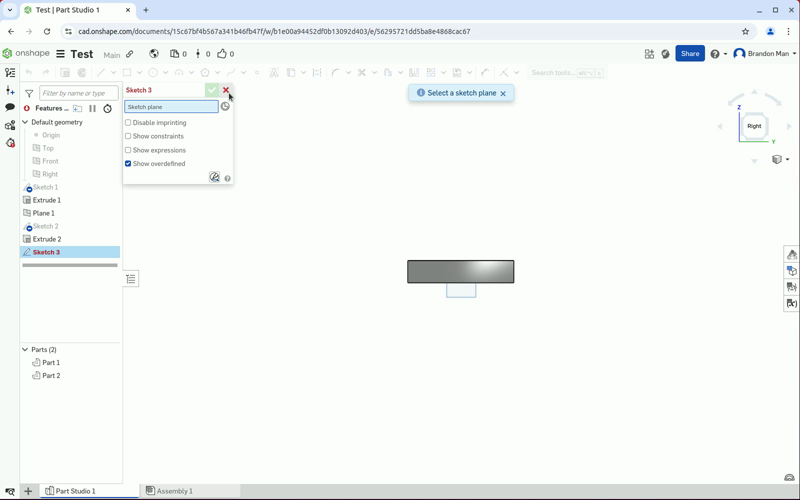
mouse_move(73, 215)
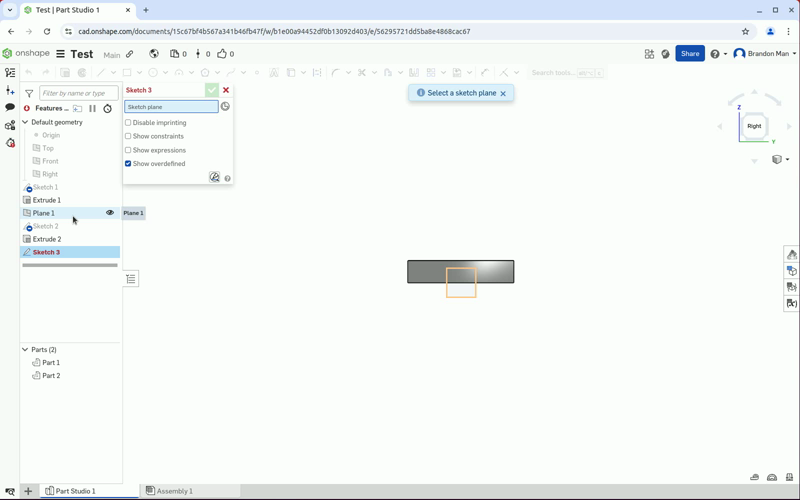
click(73, 215)
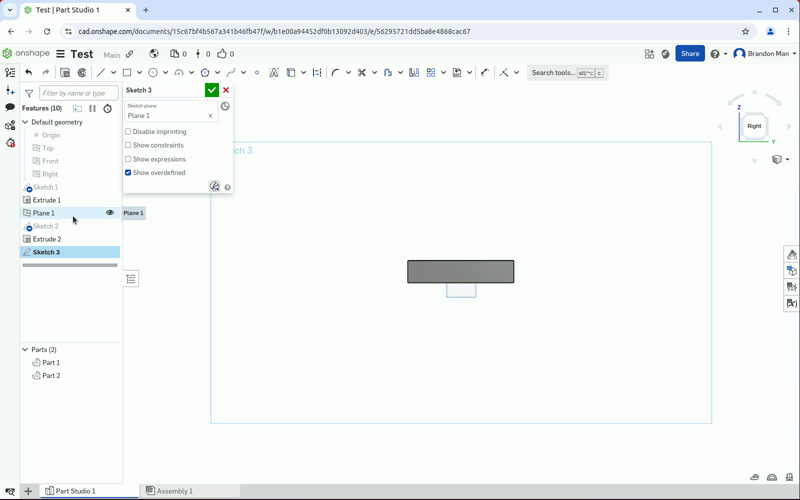
mouse_move(73, 352)
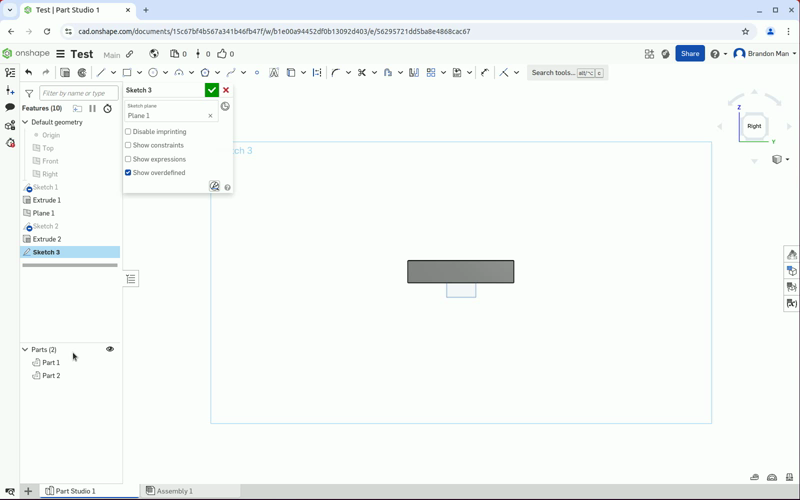
key(y)
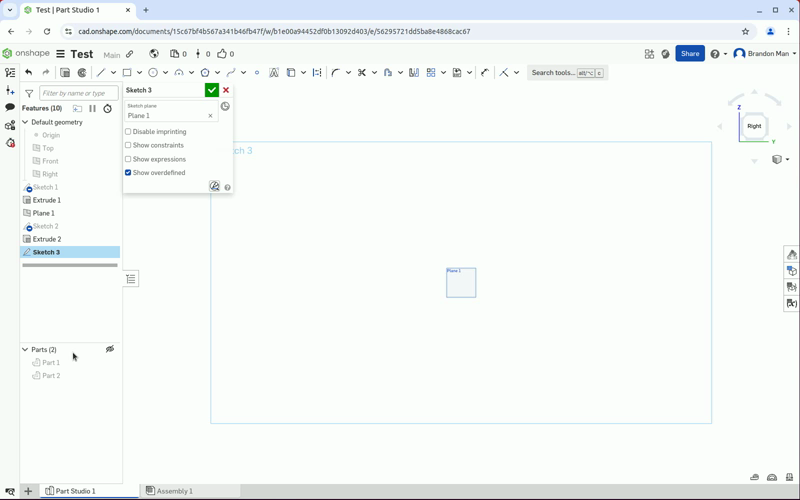
key(l)
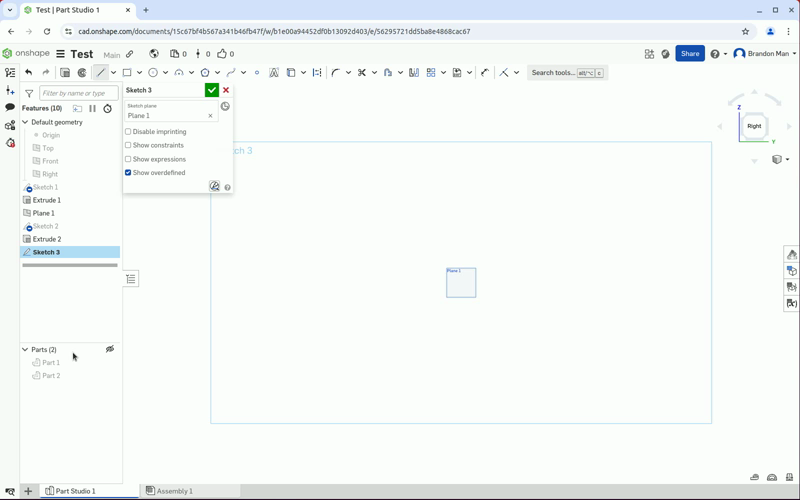
key_down(shift)
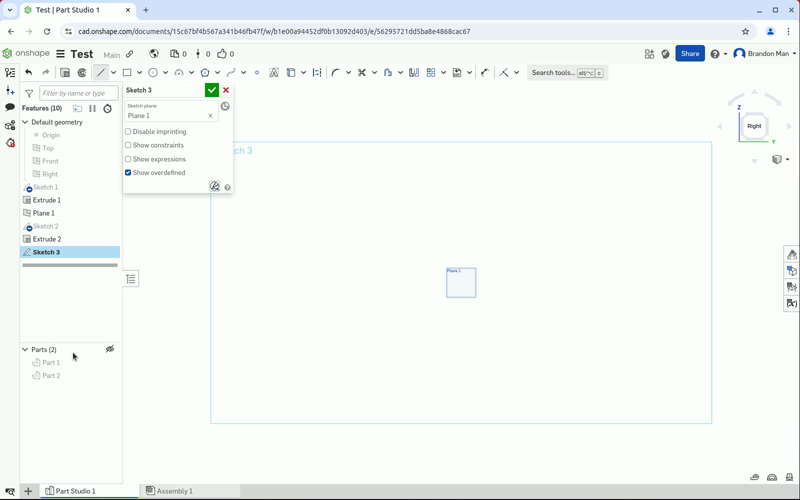
mouse_move(407, 260)
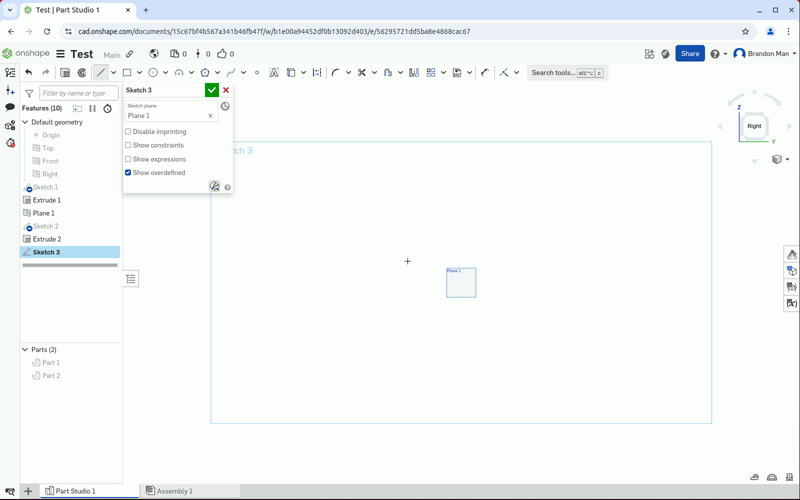
click(407, 260)
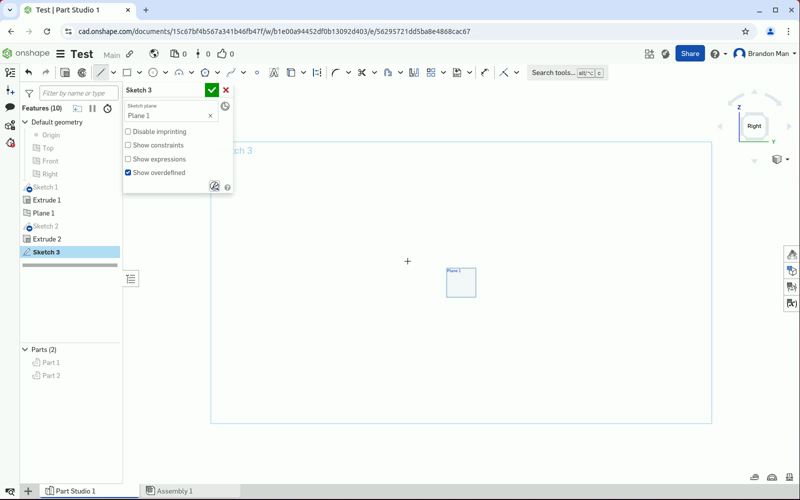
key_up(shift)
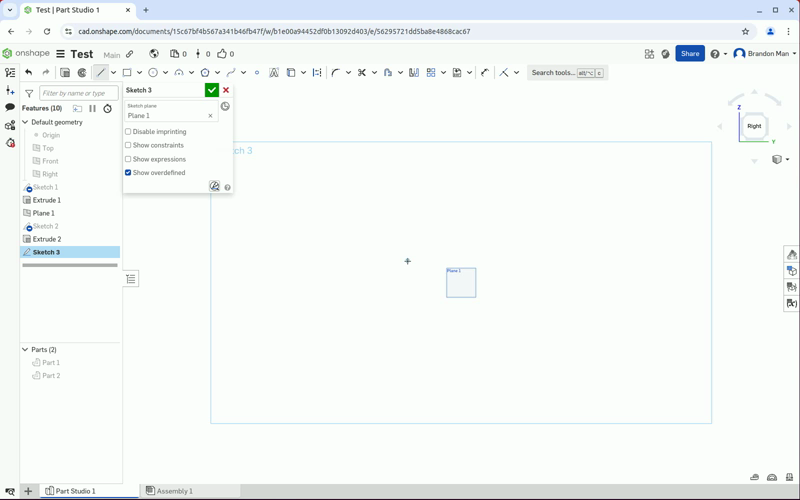
key_down(shift)
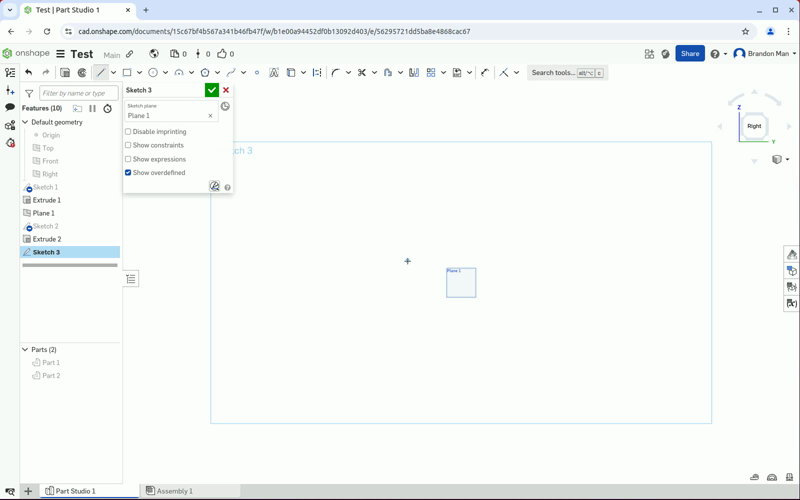
mouse_move(513, 260)
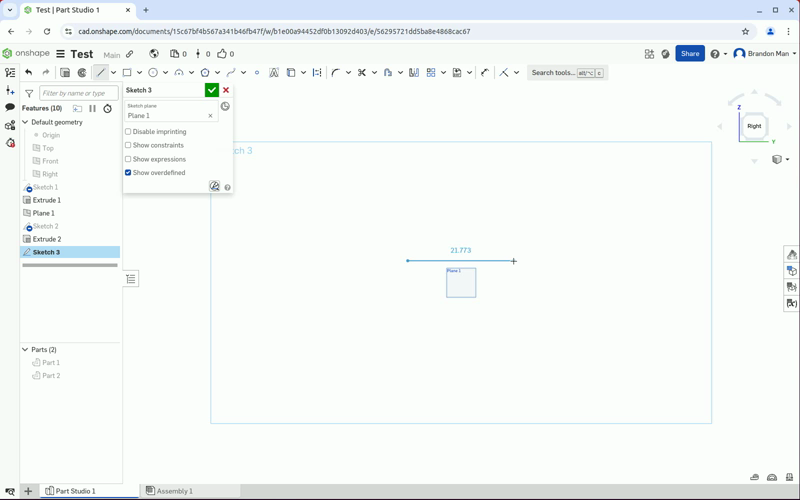
click(513, 260)
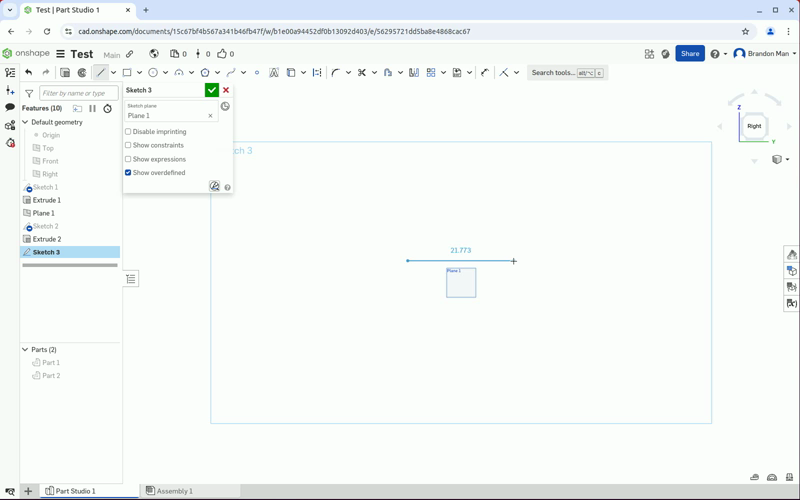
key_up(shift)
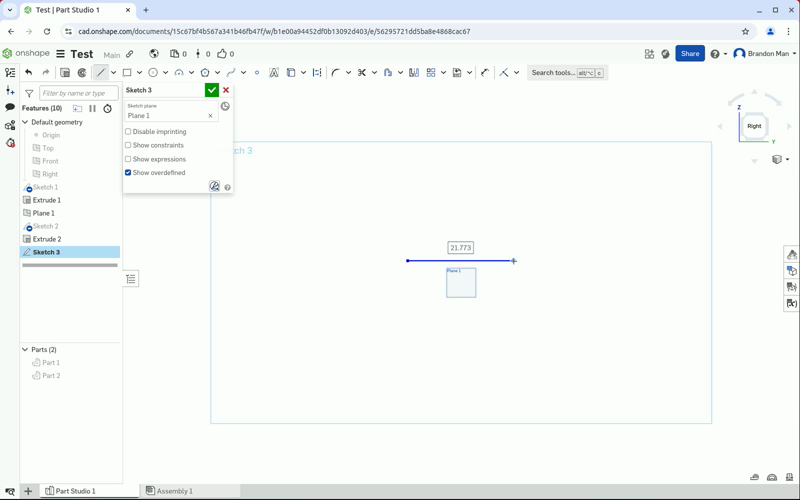
key_down(shift)
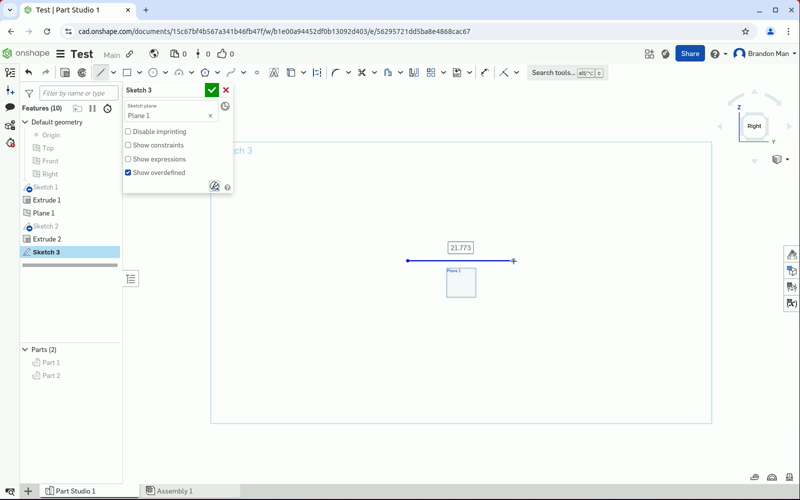
mouse_move(543, 260)
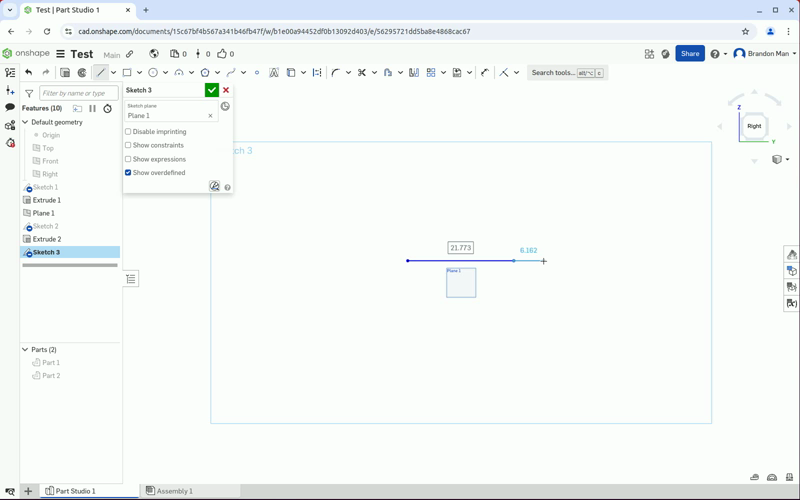
mouse_move(513, 257)
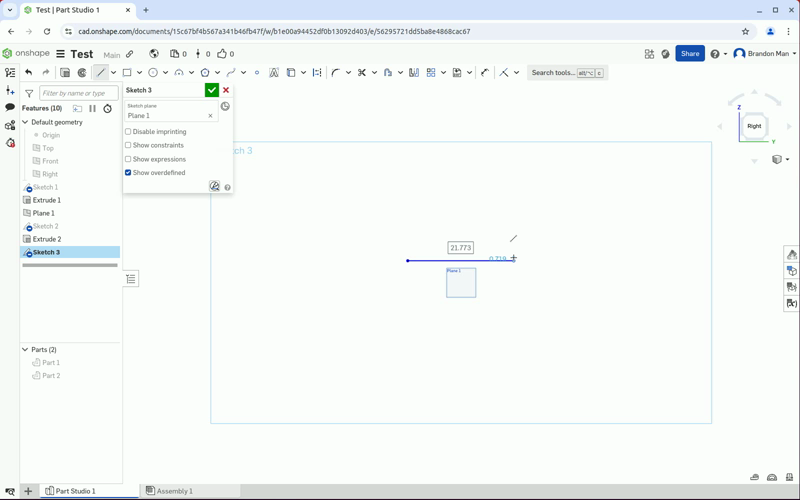
scroll(6)
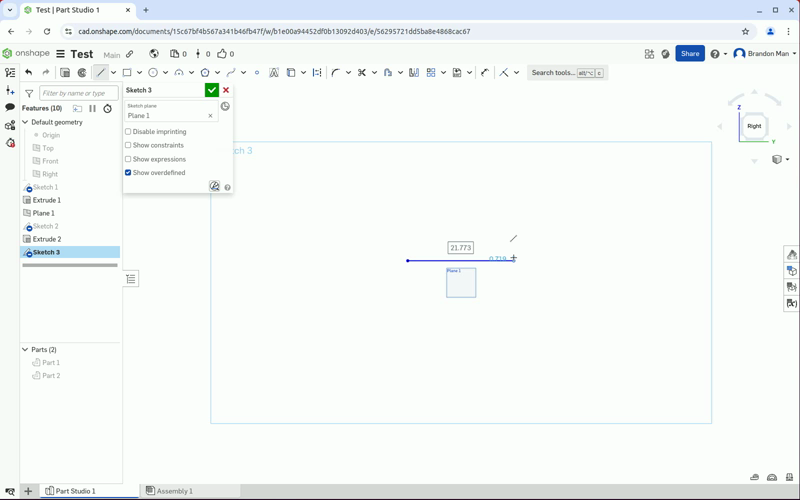
scroll(6)
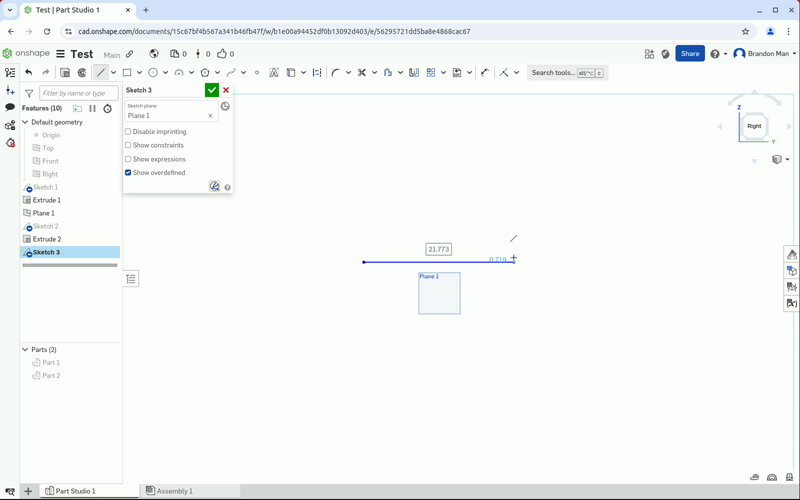
scroll(6)
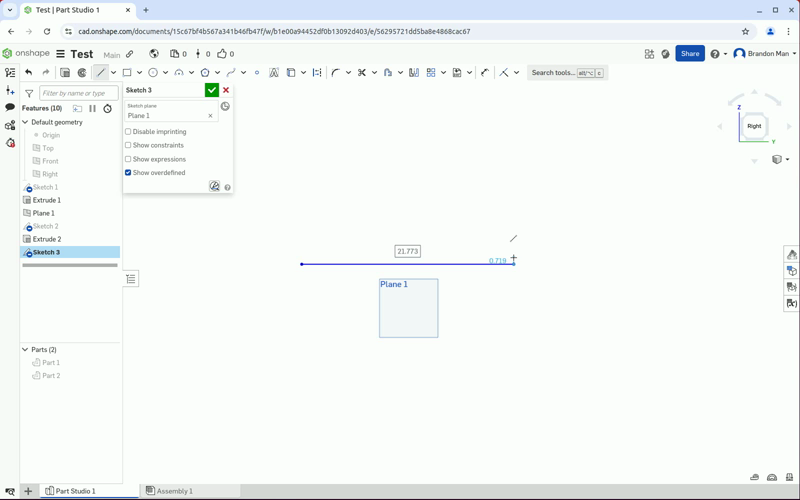
scroll(6)
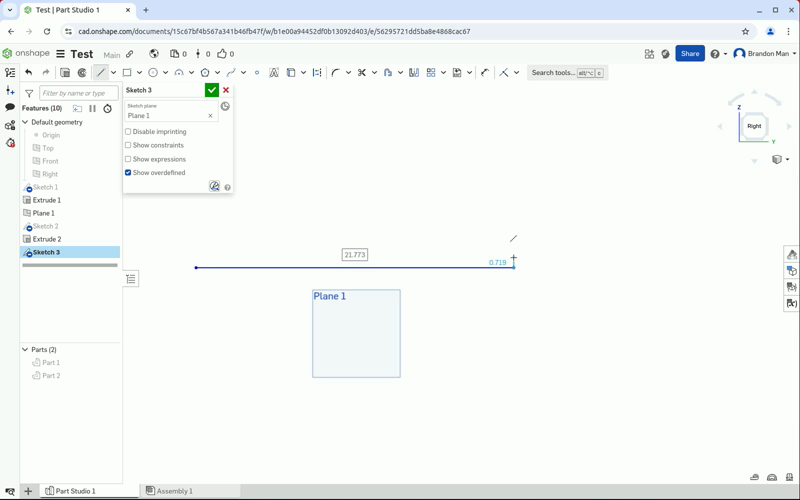
scroll(6)
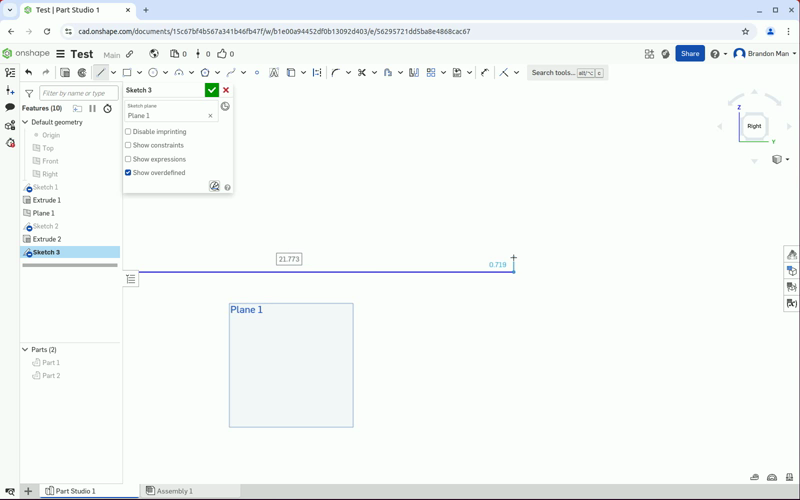
scroll(6)
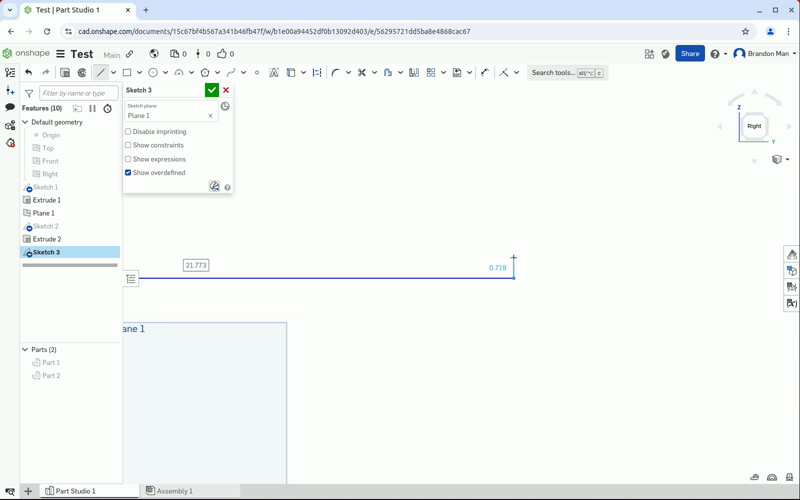
scroll(6)
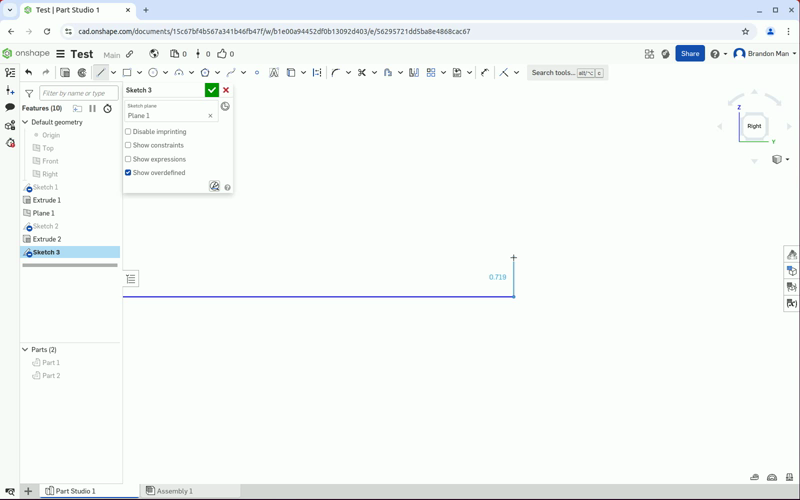
click(513, 257)
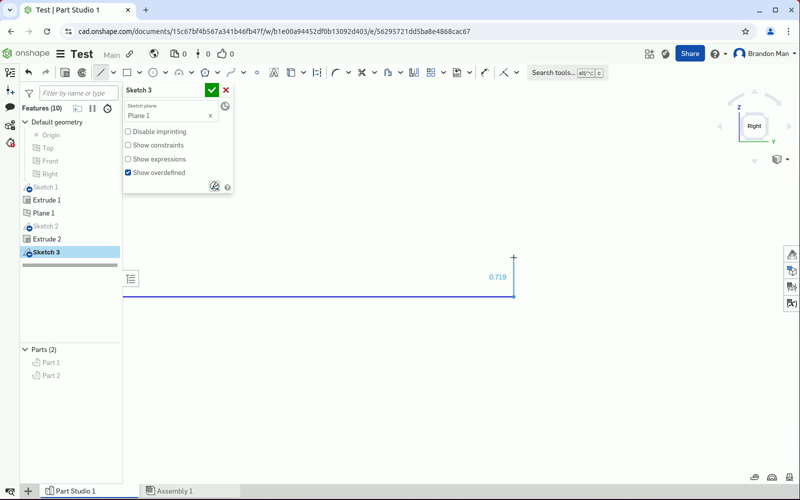
scroll(-6)
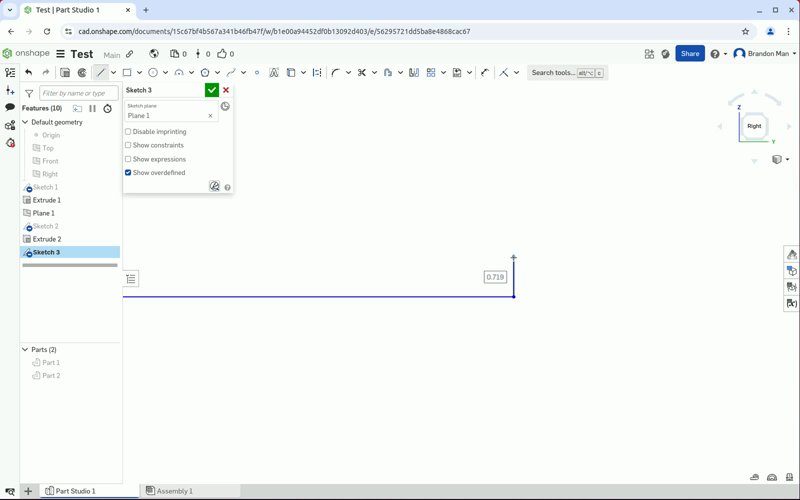
scroll(-6)
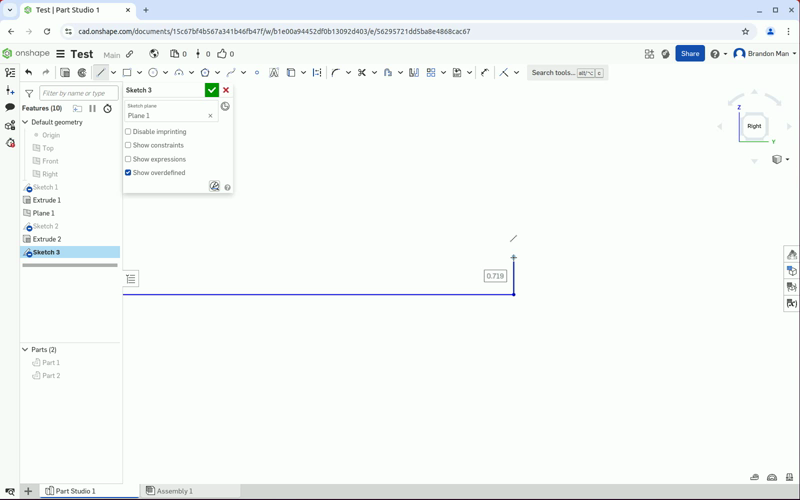
scroll(-6)
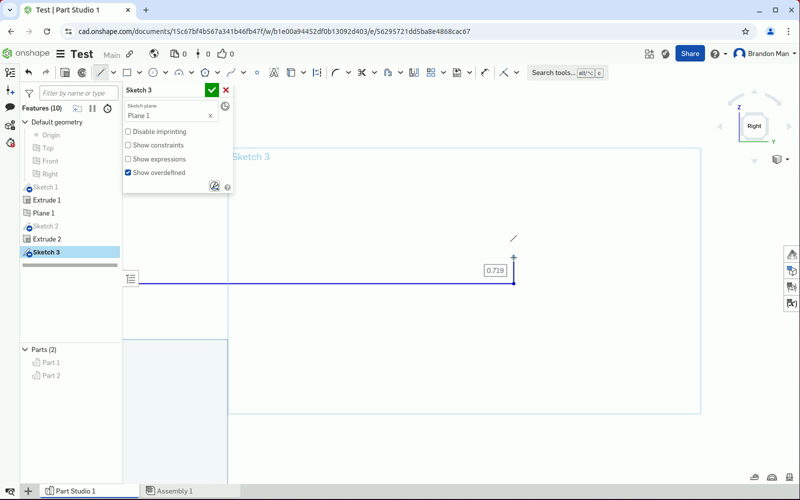
scroll(-6)
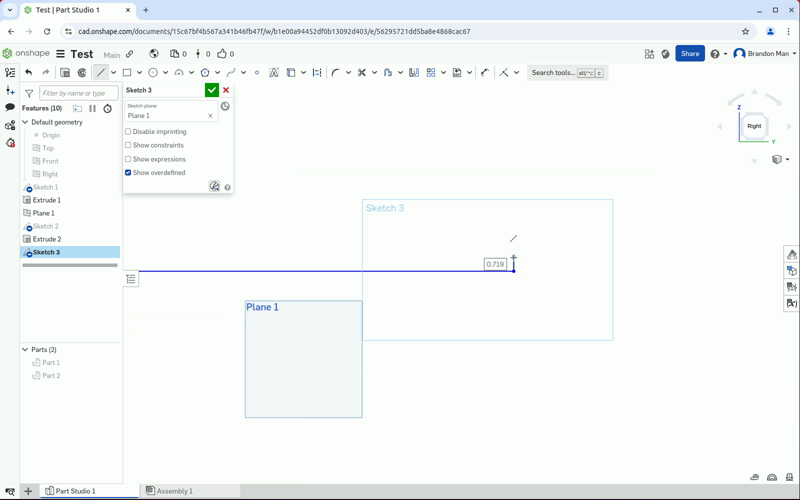
scroll(-6)
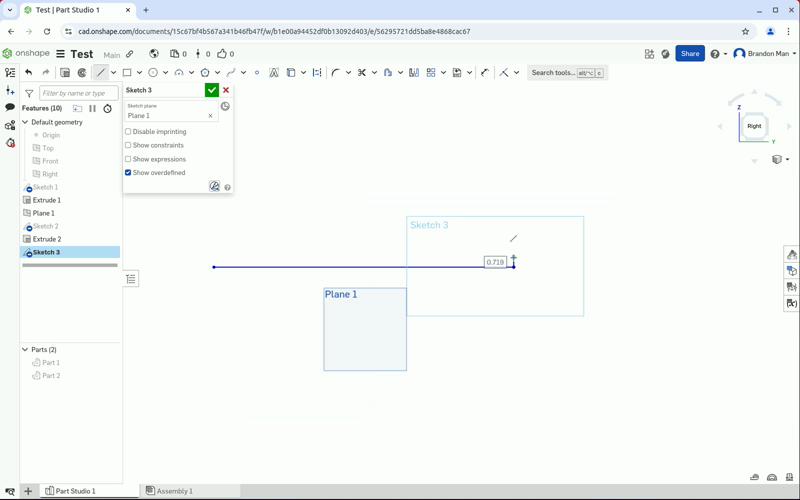
scroll(-6)
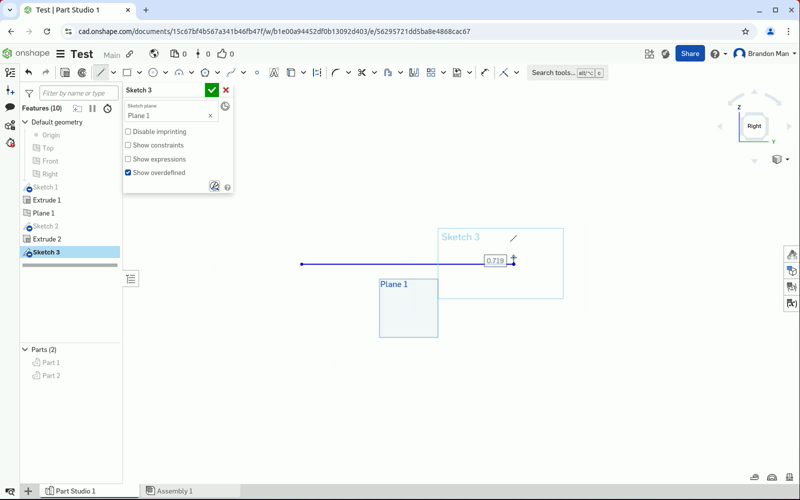
scroll(-6)
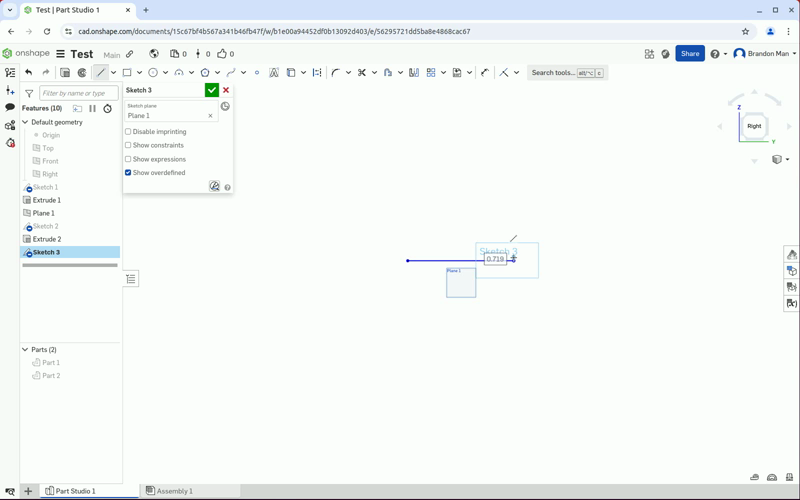
key_up(shift)
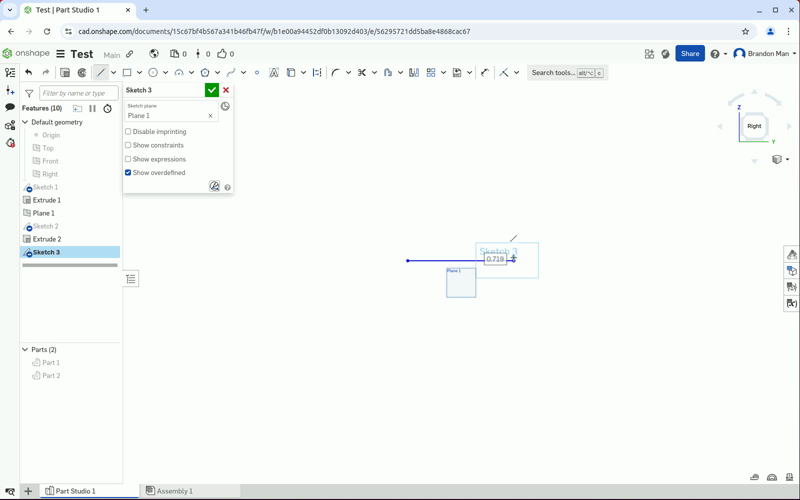
key_down(shift)
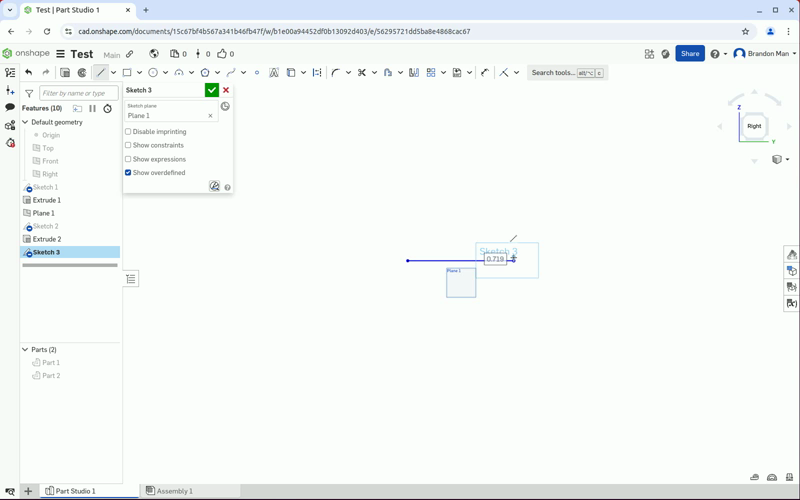
mouse_move(407, 257)
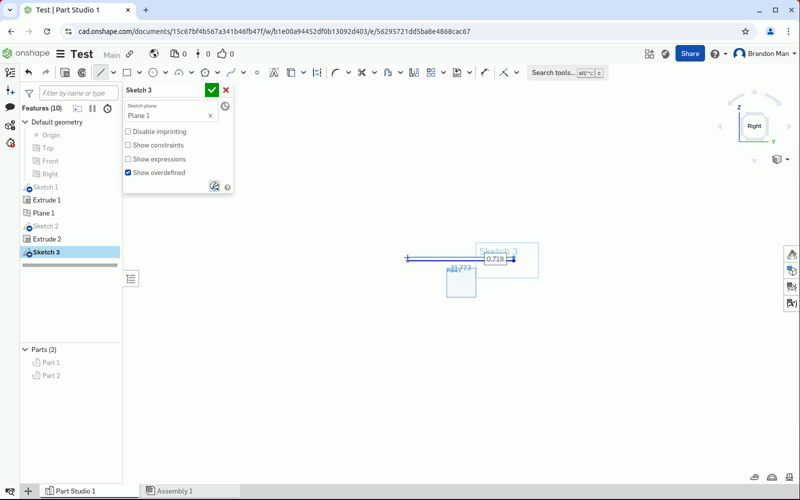
scroll(6)
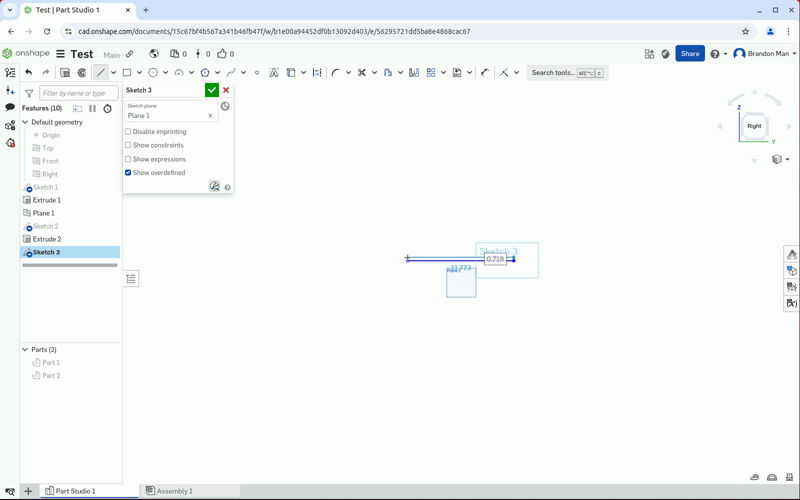
scroll(6)
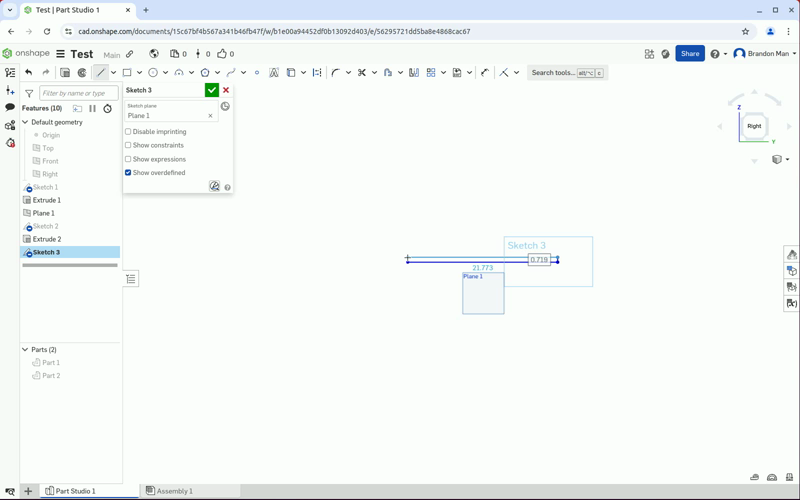
scroll(6)
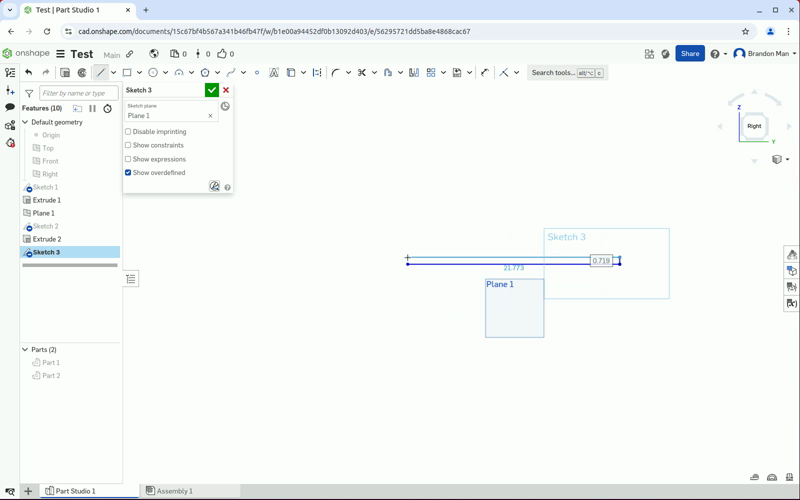
scroll(6)
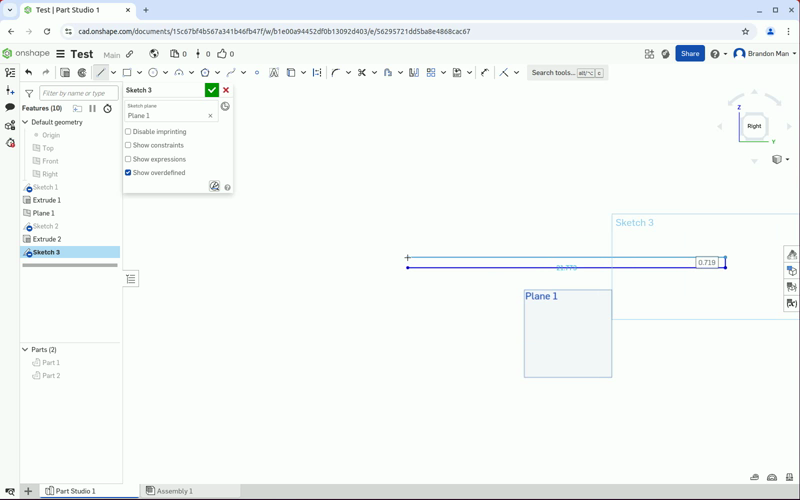
scroll(6)
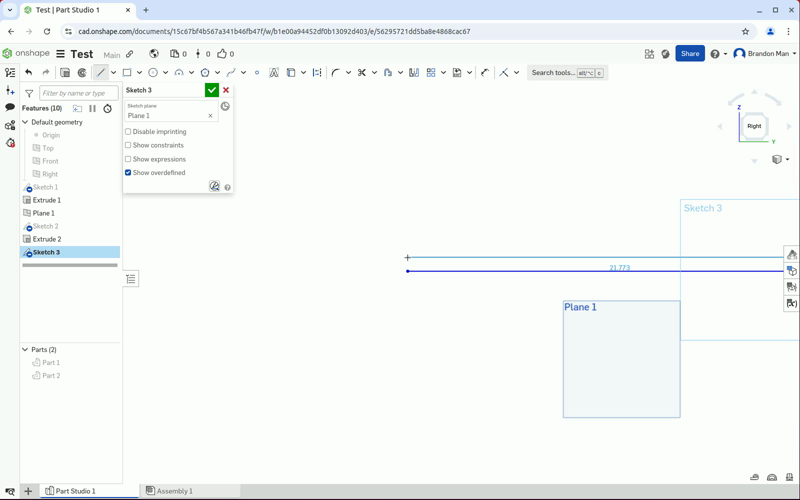
scroll(6)
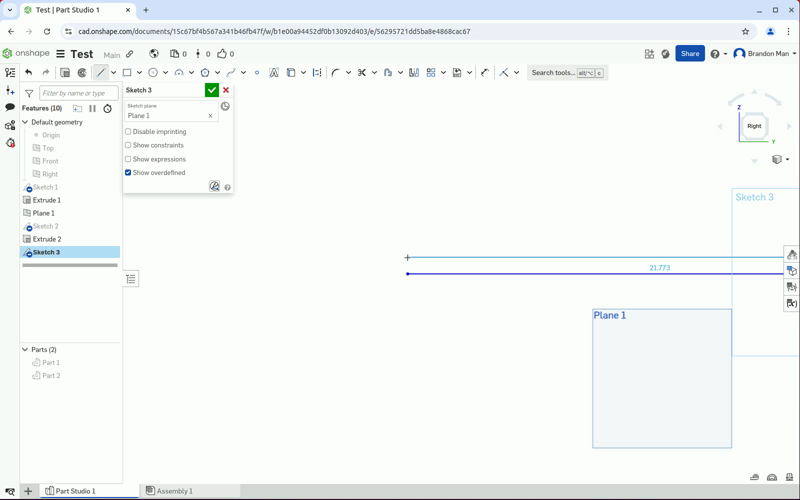
scroll(6)
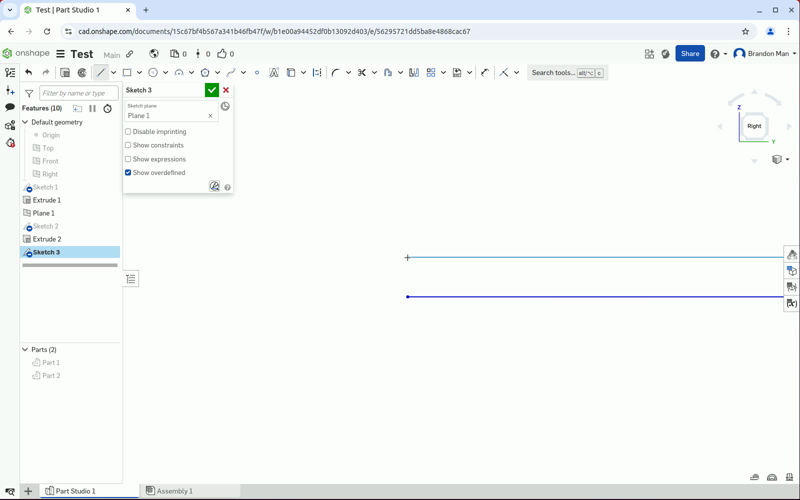
click(407, 257)
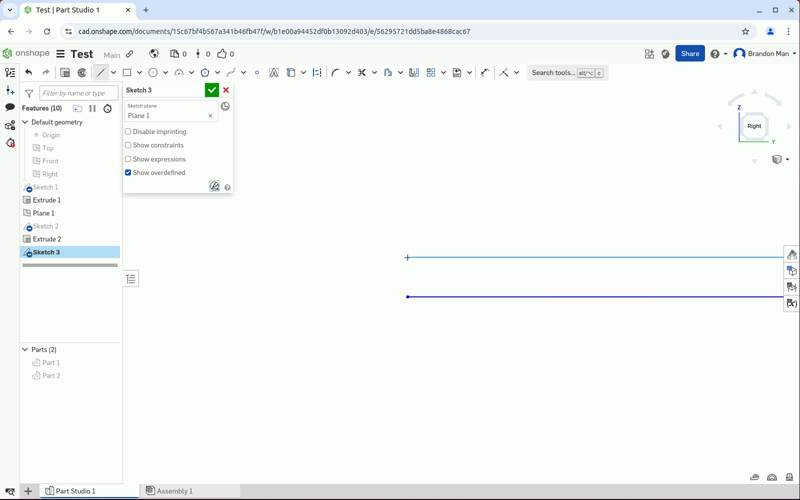
scroll(-6)
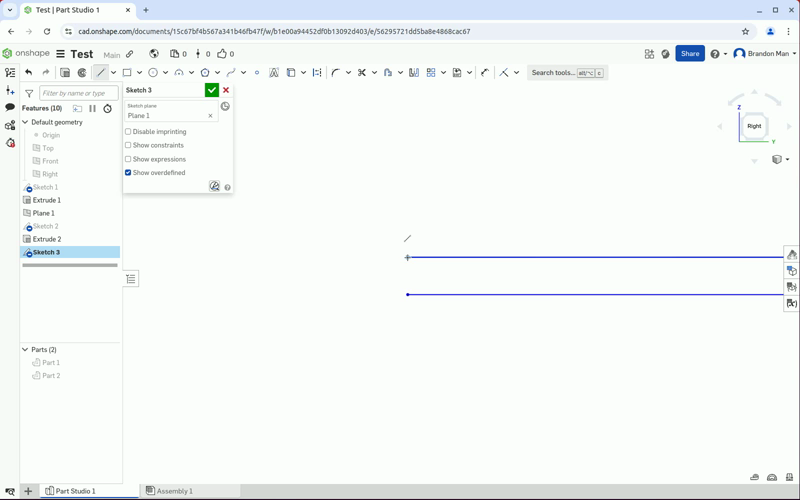
scroll(-6)
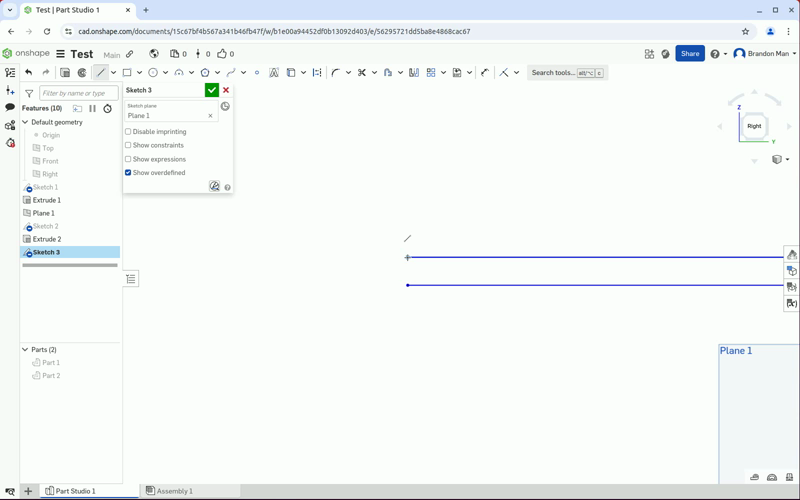
scroll(-6)
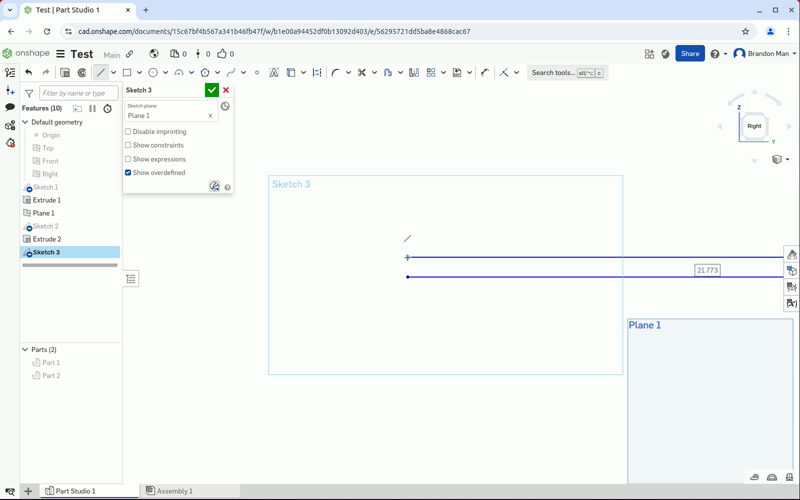
scroll(-6)
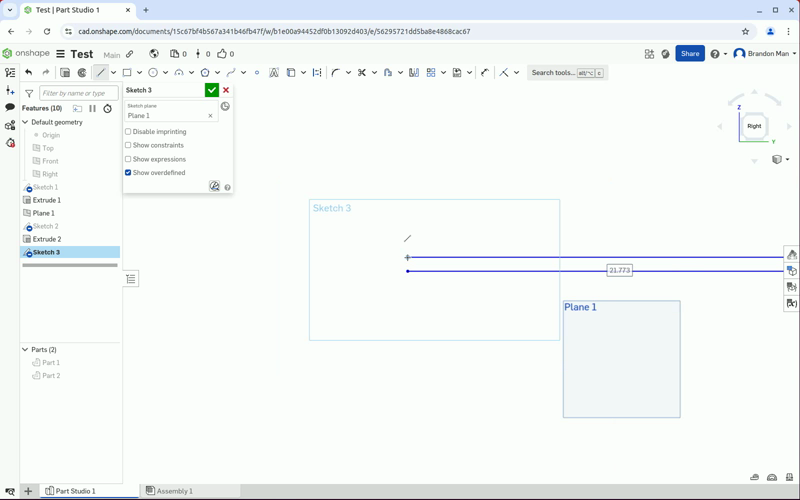
scroll(-6)
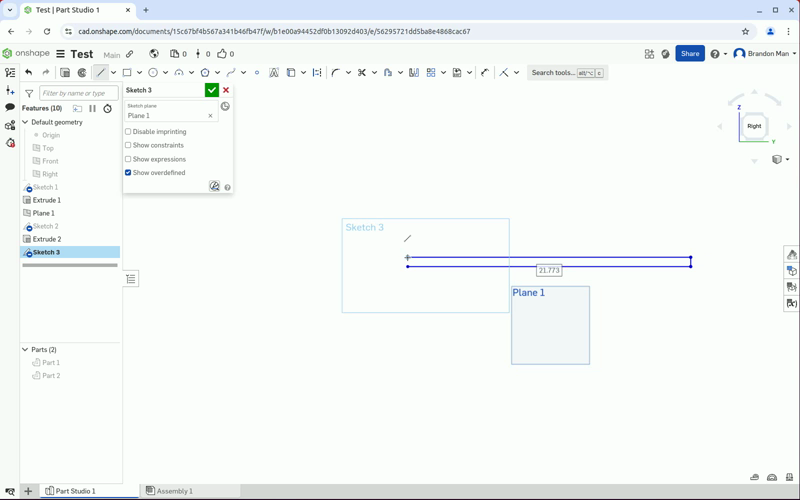
scroll(-6)
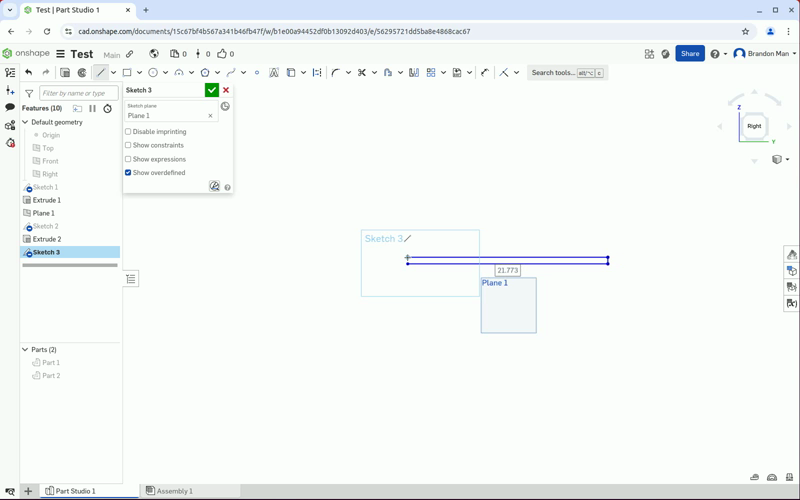
scroll(-6)
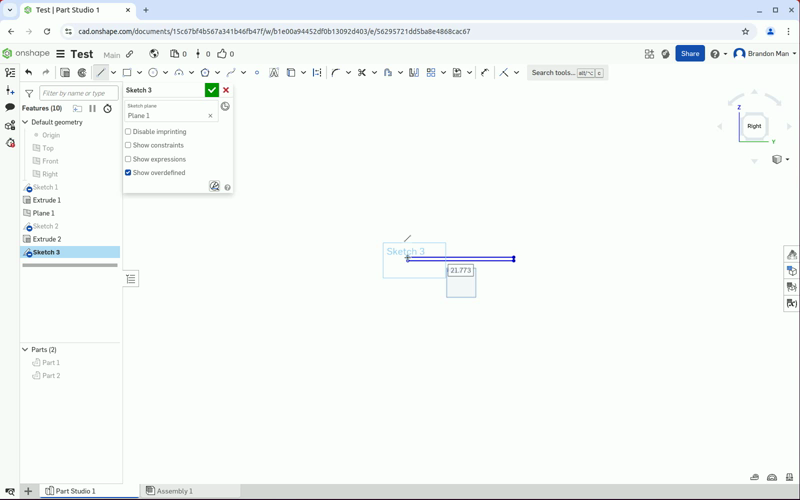
key_up(shift)
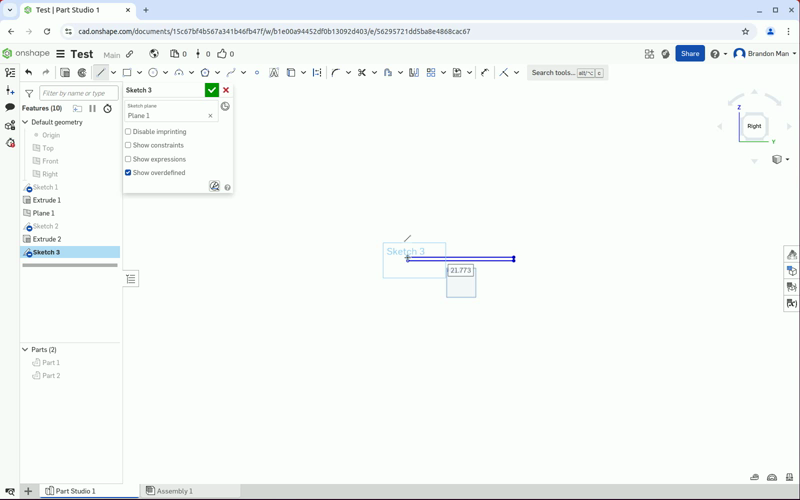
mouse_move(437, 257)
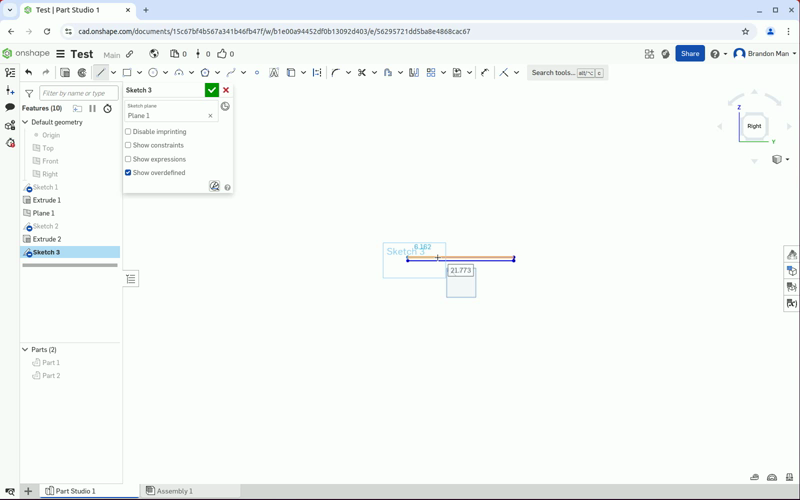
key_down(shift)
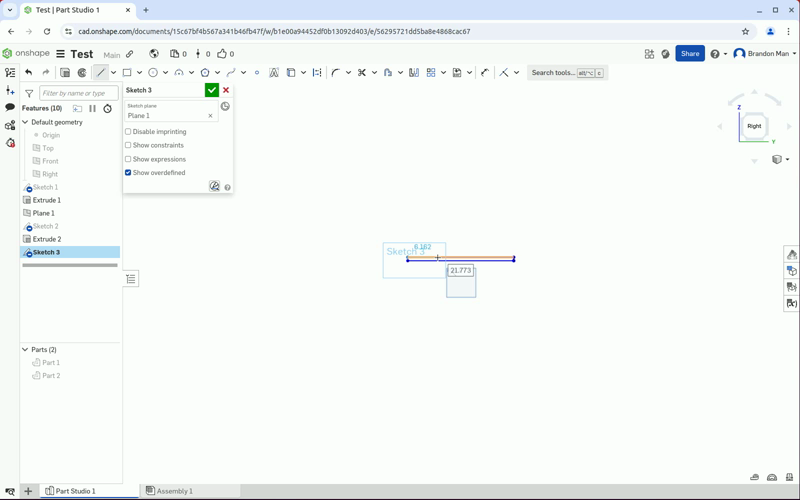
mouse_move(407, 260)
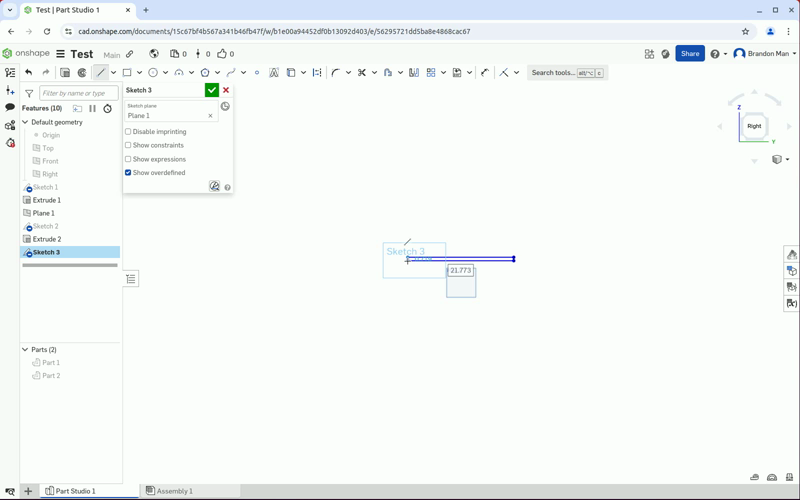
scroll(6)
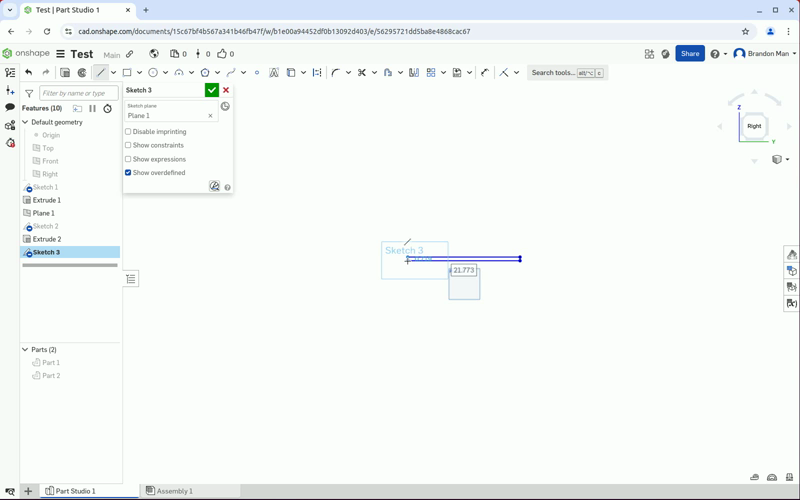
scroll(6)
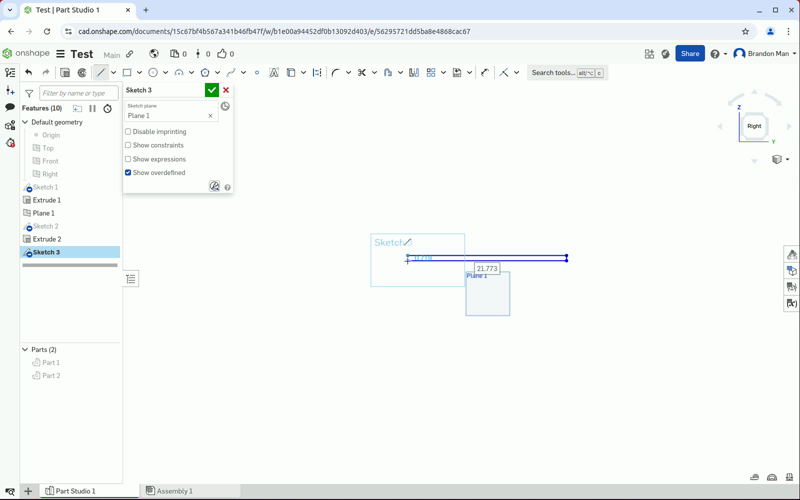
scroll(6)
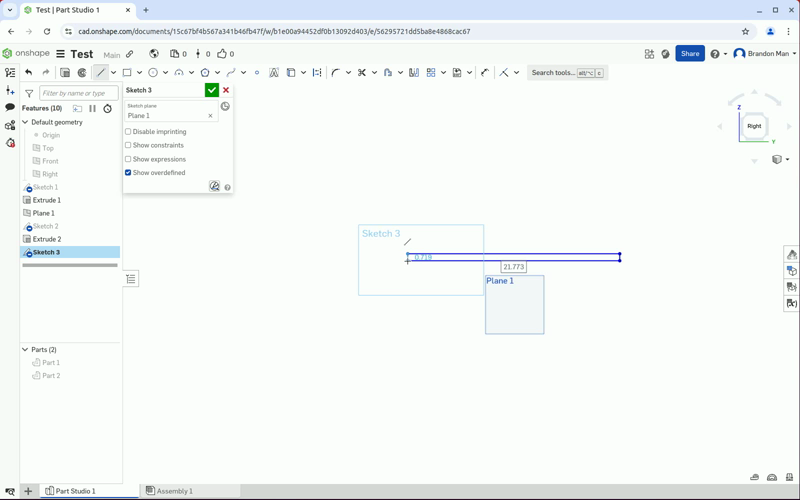
scroll(6)
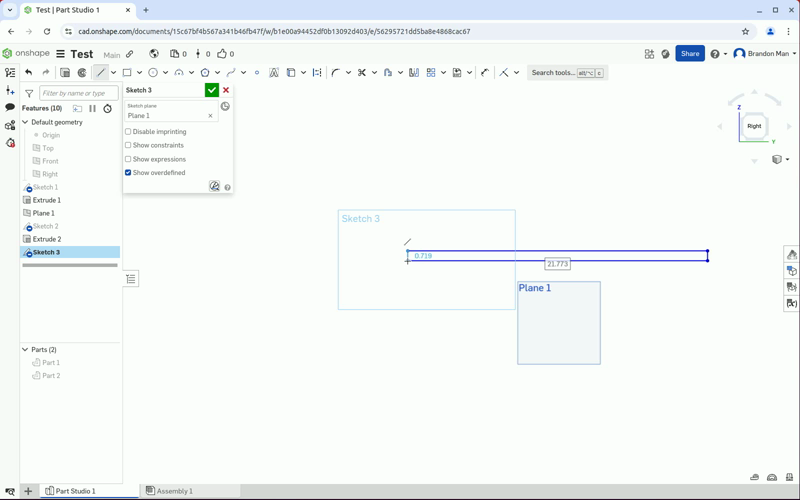
scroll(6)
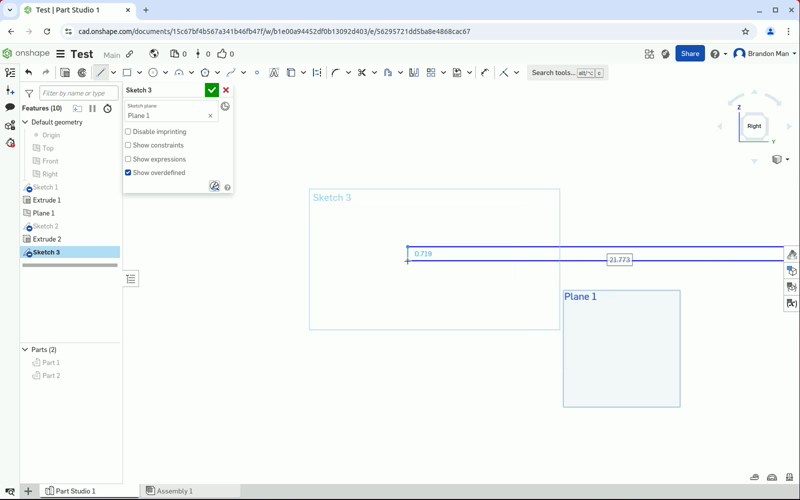
scroll(6)
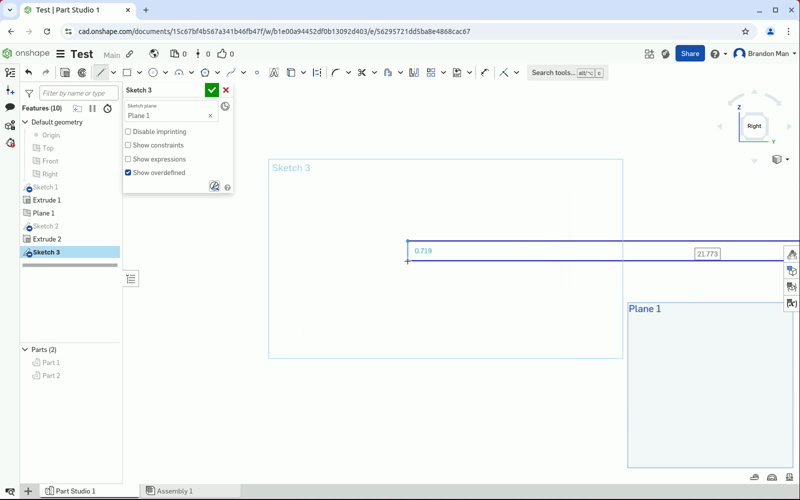
scroll(6)
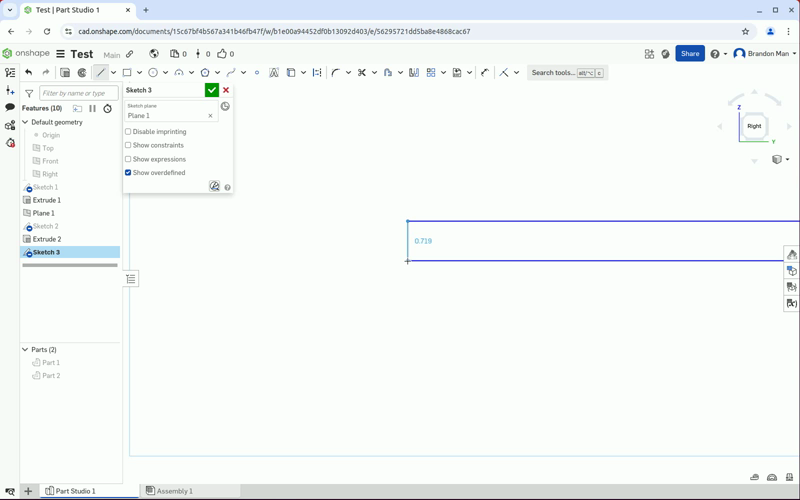
key_up(shift)
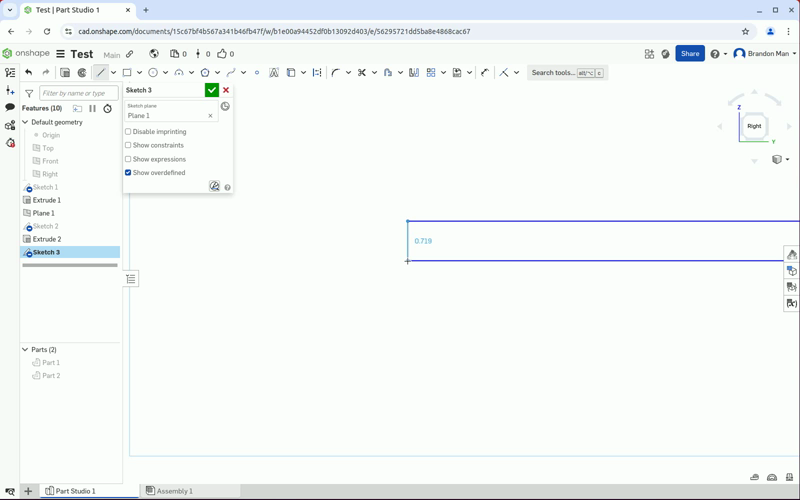
click(407, 260)
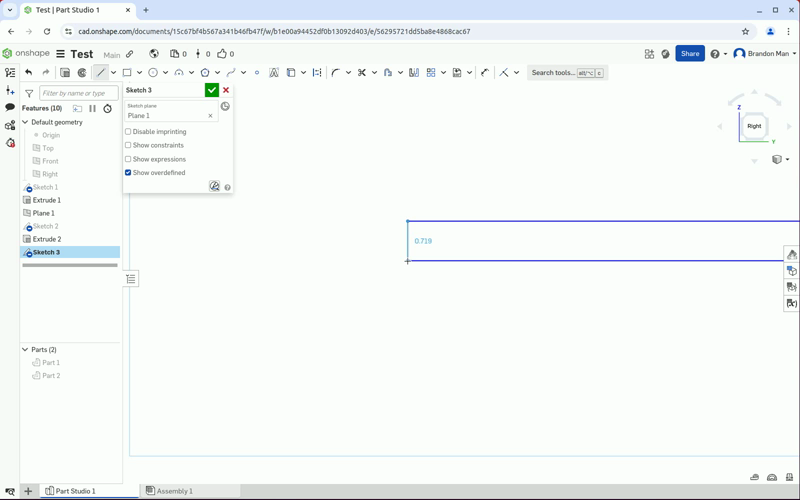
scroll(-6)
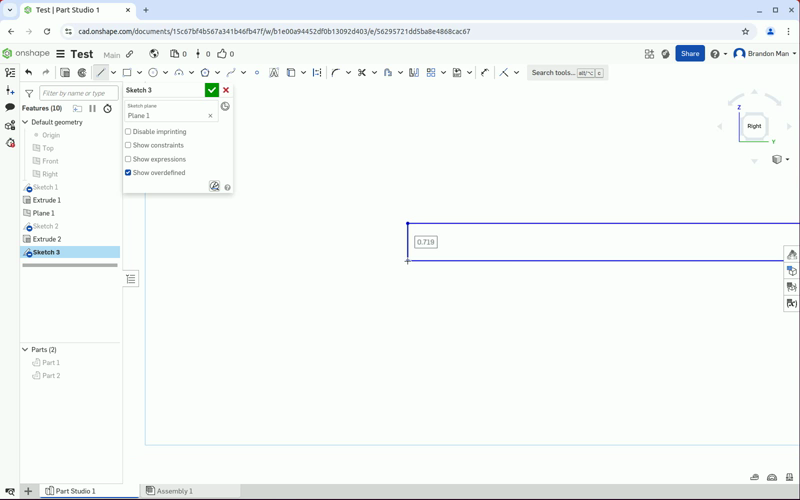
scroll(-6)
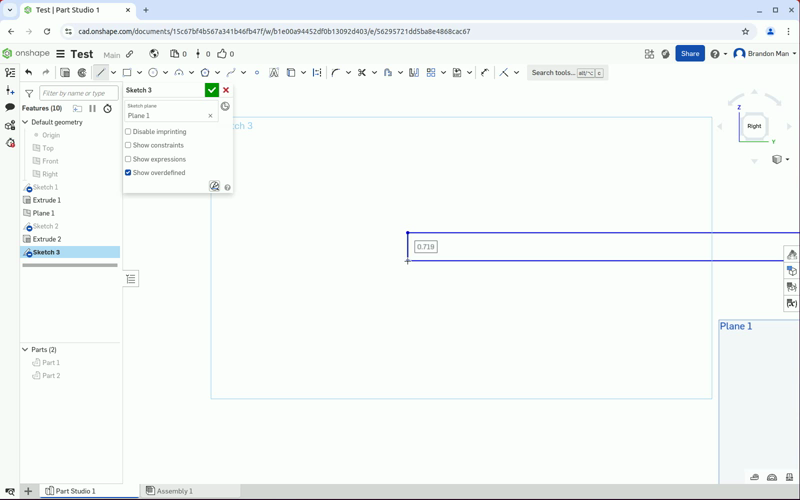
scroll(-6)
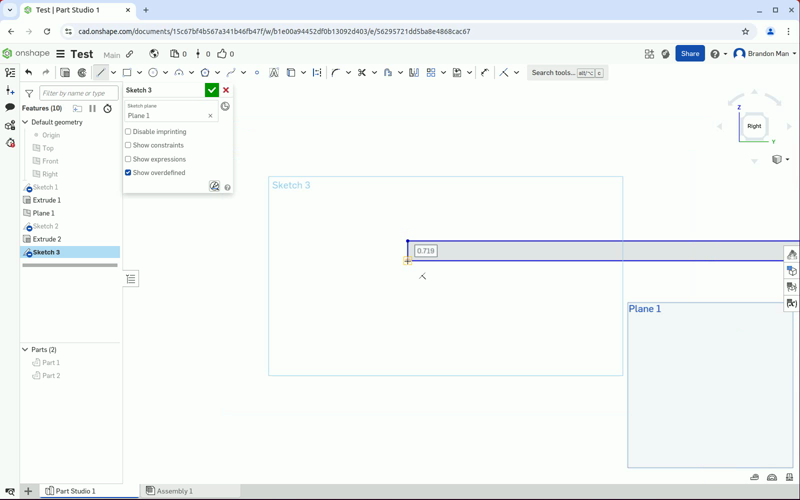
scroll(-6)
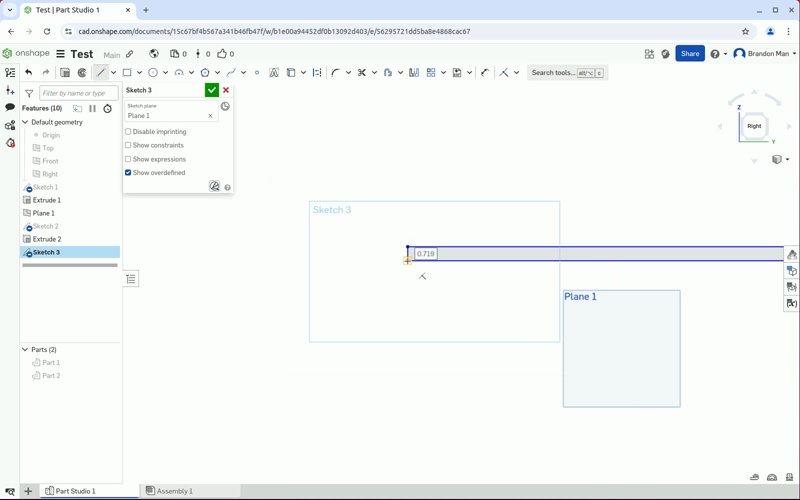
scroll(-6)
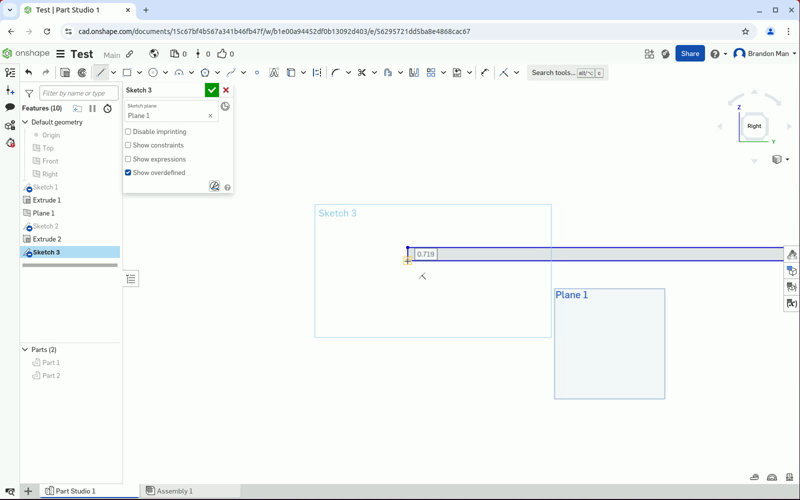
scroll(-6)
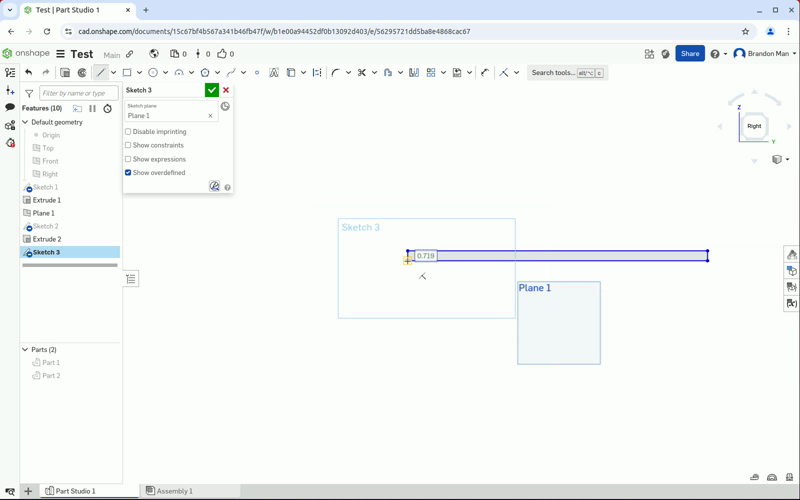
scroll(-6)
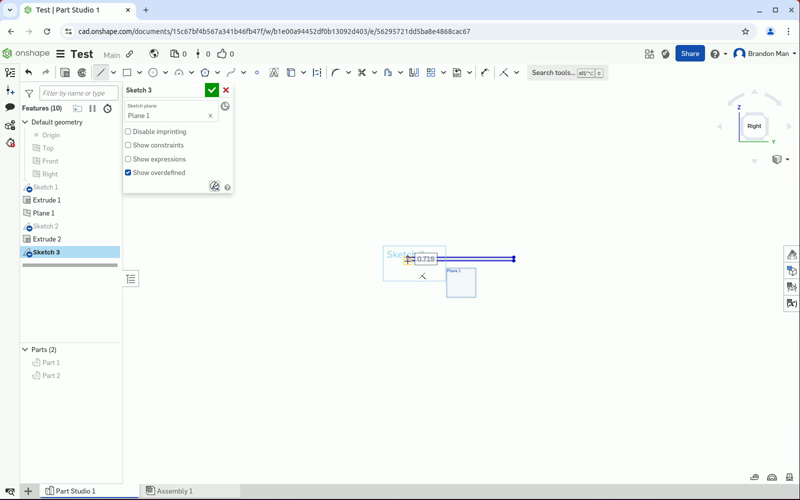
key(esc)
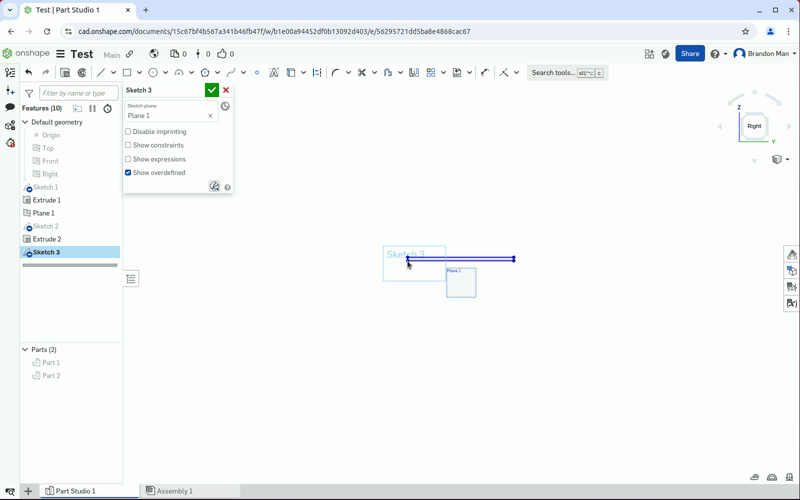
mouse_move(465, 259)
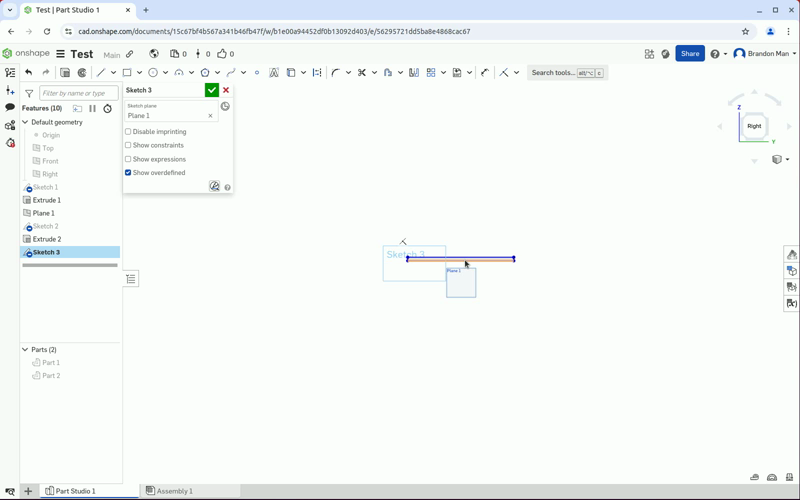
scroll(6)
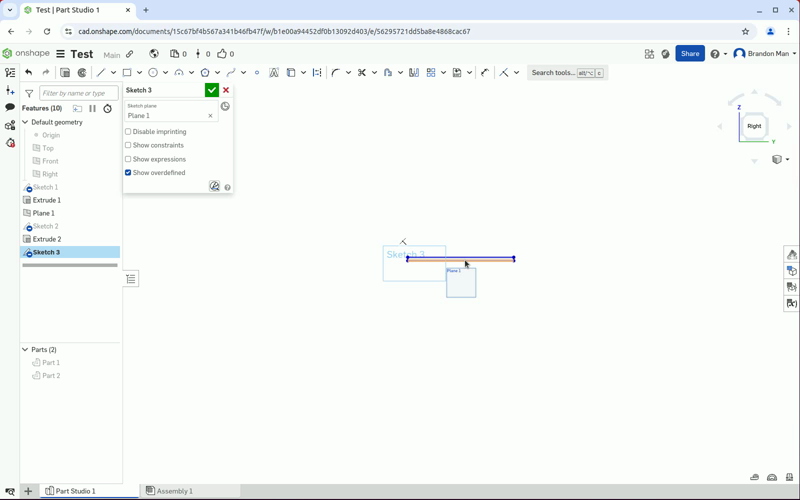
scroll(6)
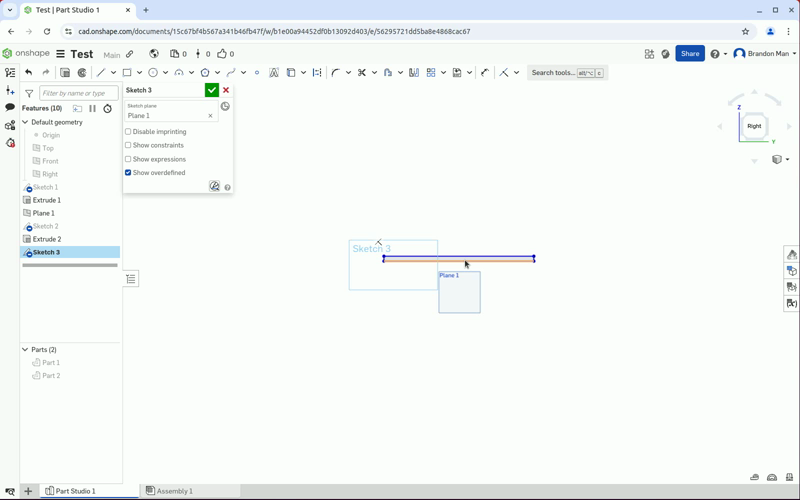
scroll(6)
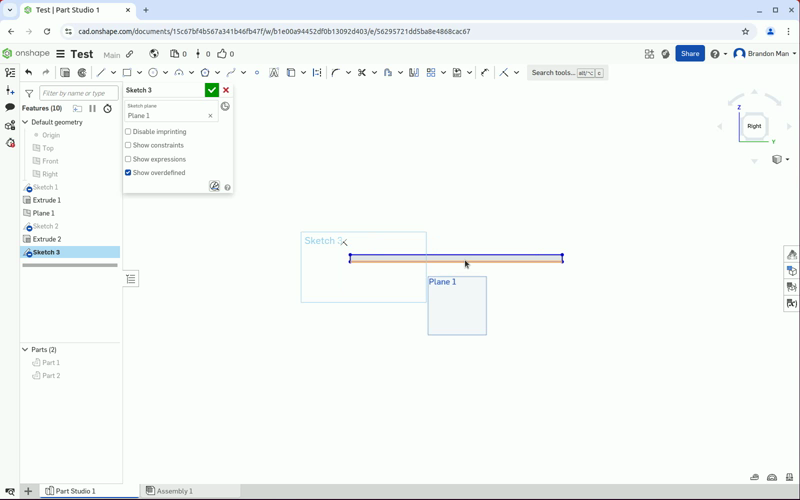
scroll(6)
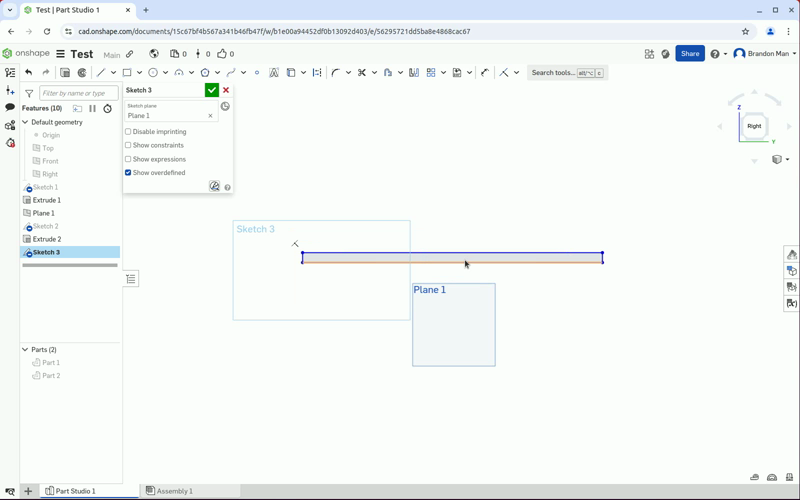
scroll(6)
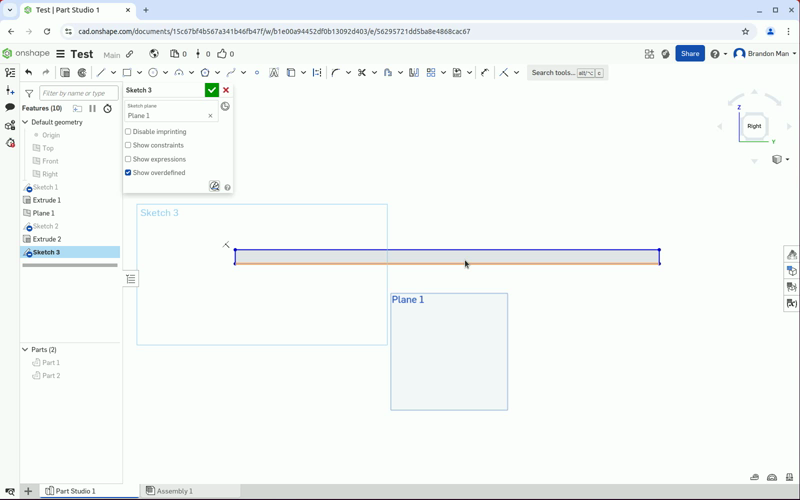
scroll(6)
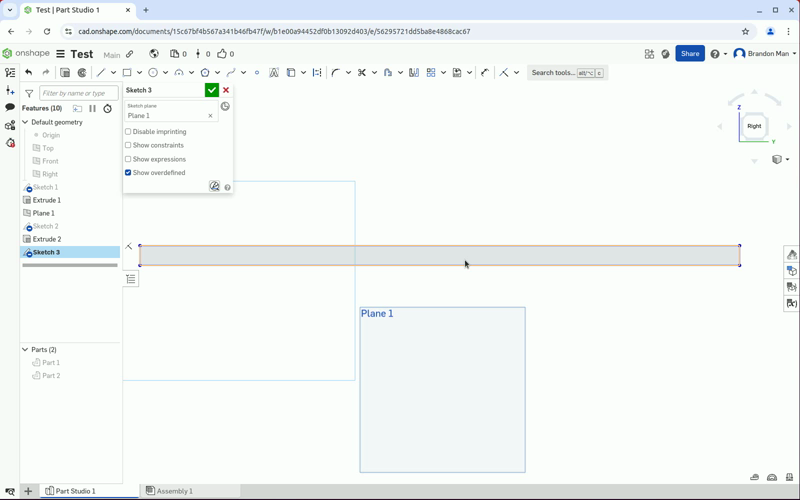
scroll(6)
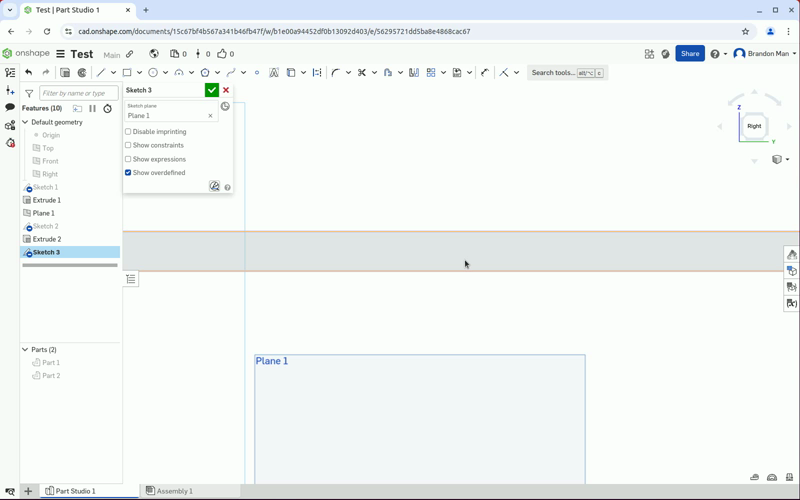
click(465, 259)
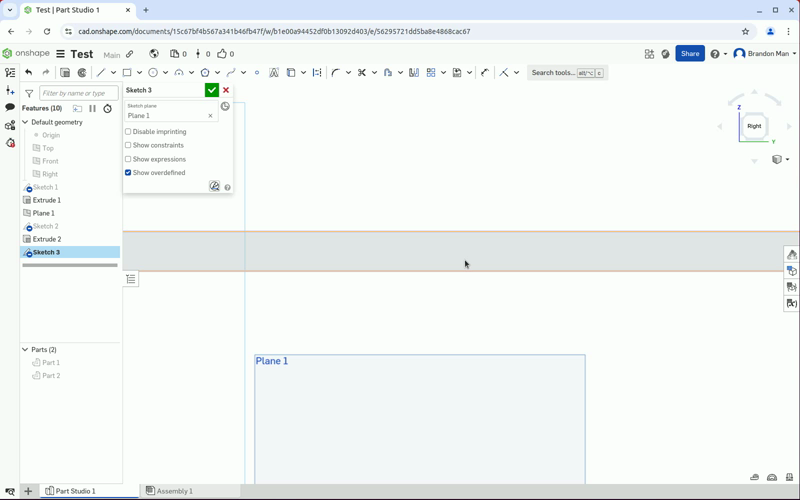
scroll(-6)
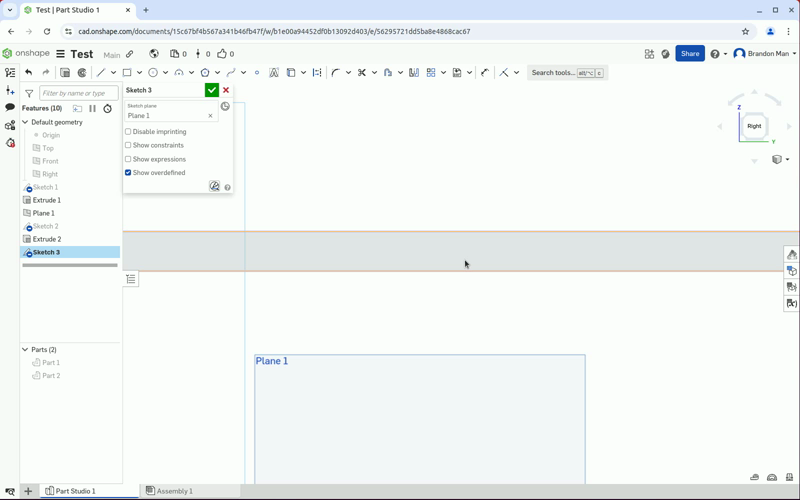
scroll(-6)
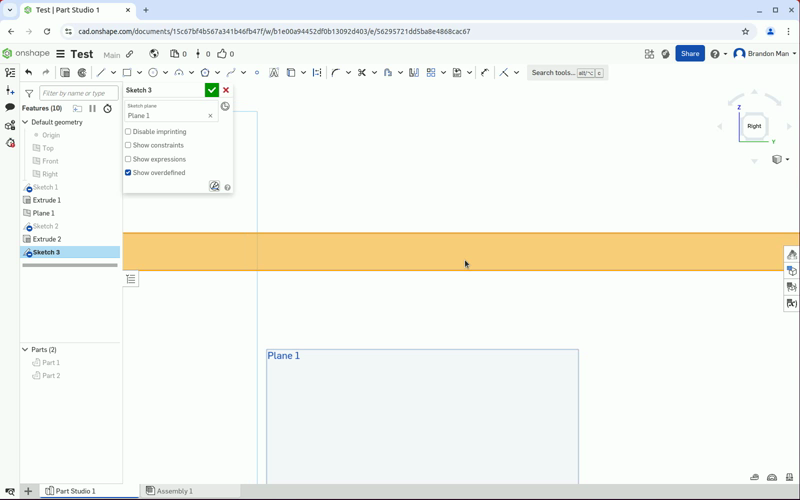
scroll(-6)
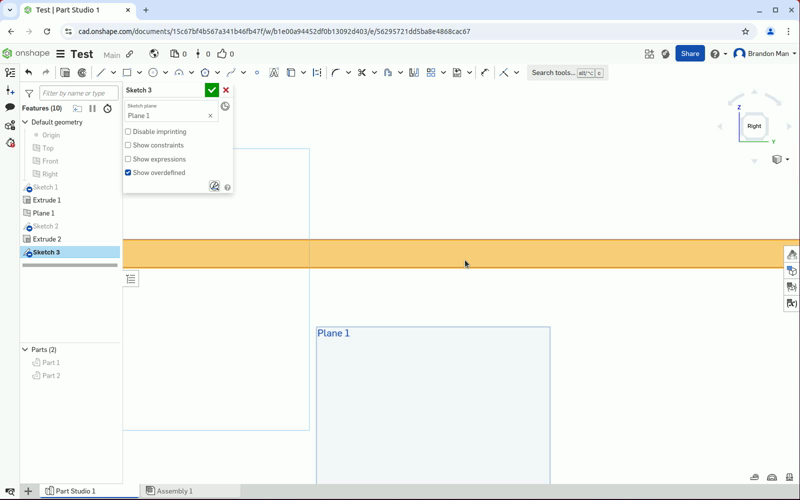
scroll(-6)
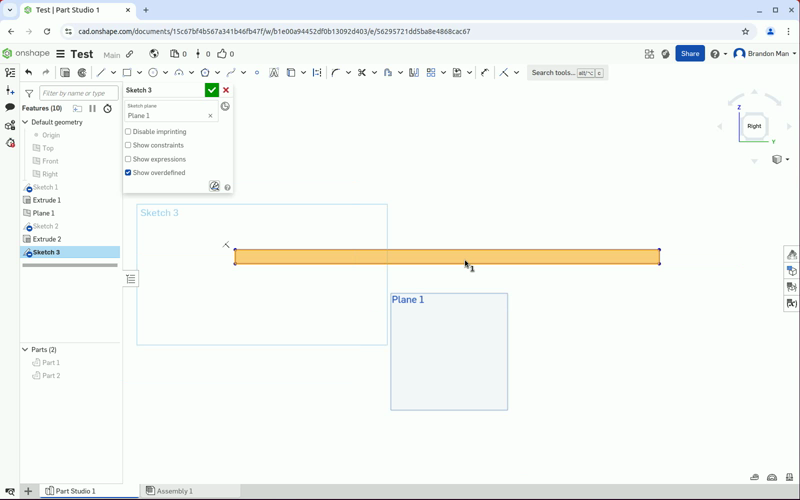
scroll(-6)
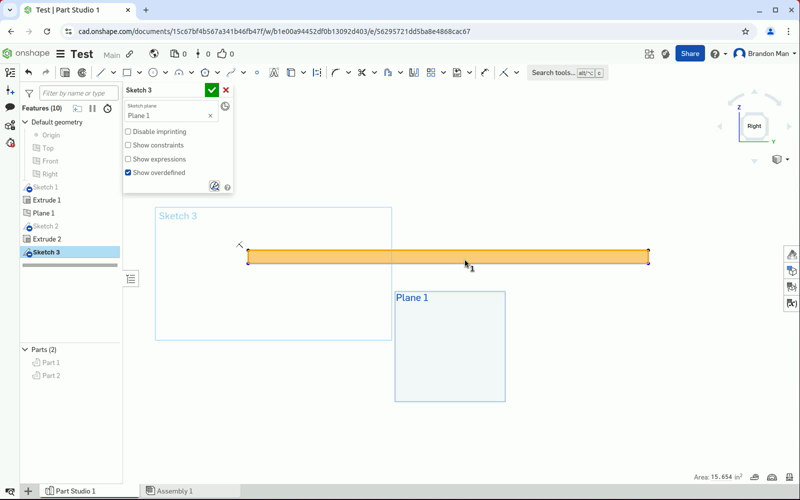
scroll(-6)
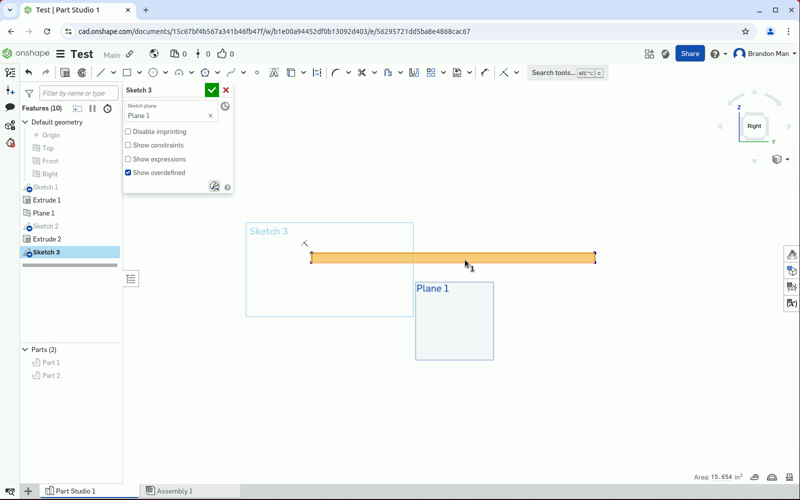
scroll(-6)
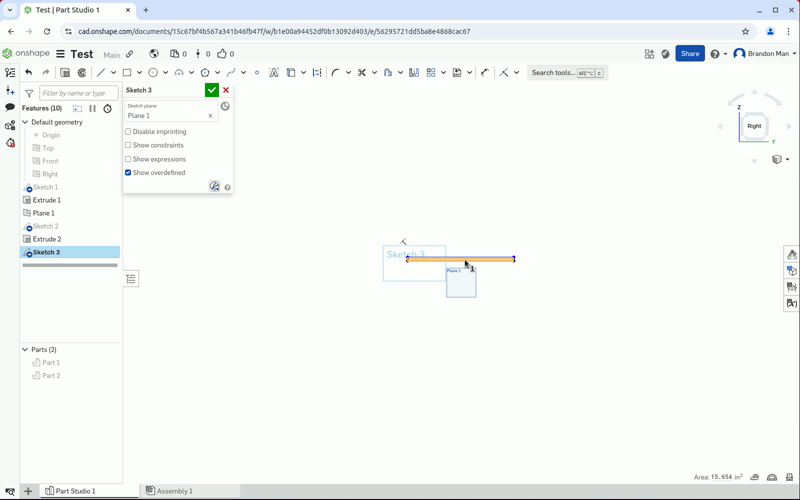
mouse_move(73, 352)
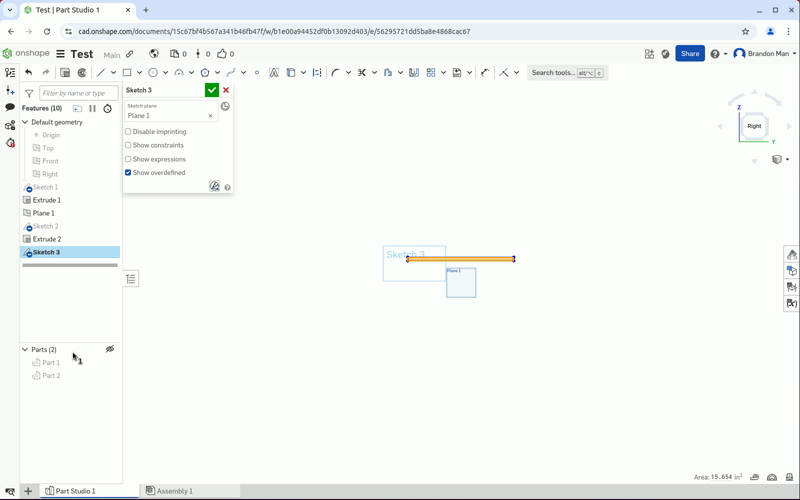
key(shift+y)
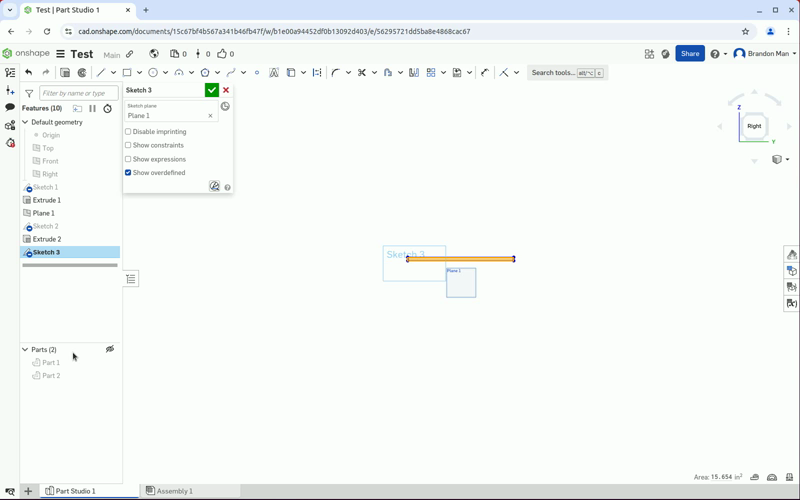
key(shift+e)
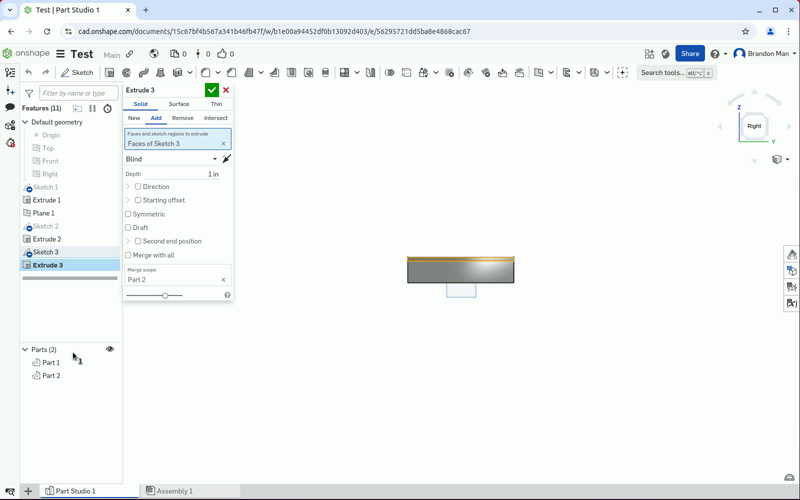
mouse_move(143, 106)
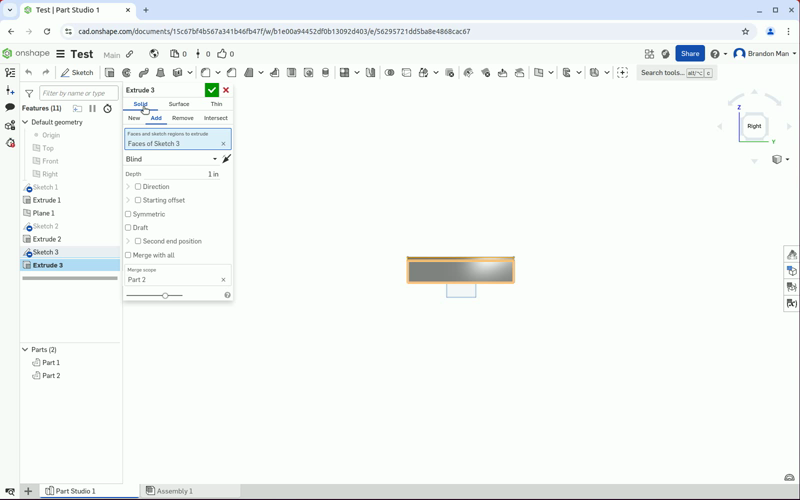
click(143, 106)
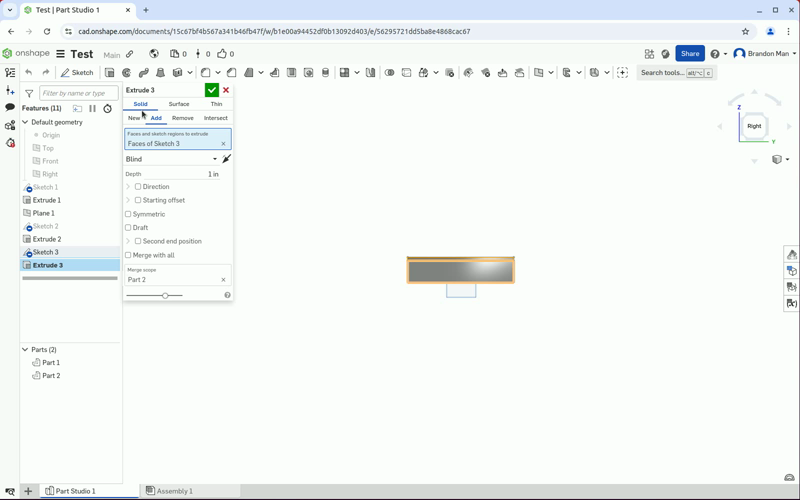
mouse_move(137, 120)
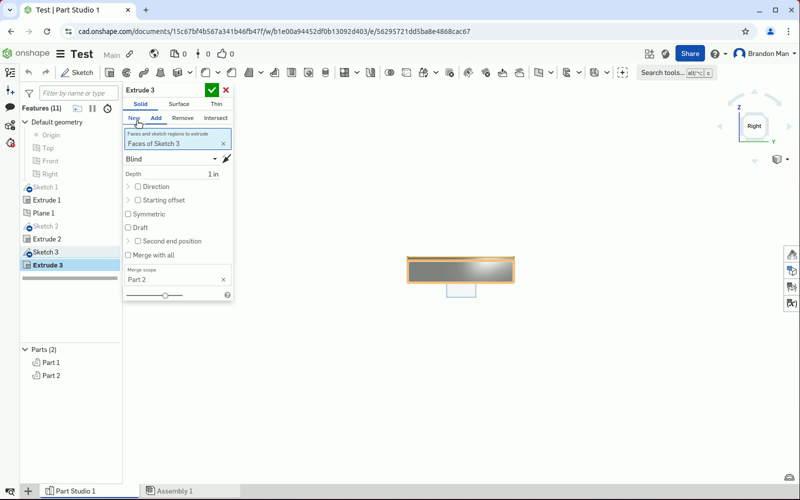
click(137, 120)
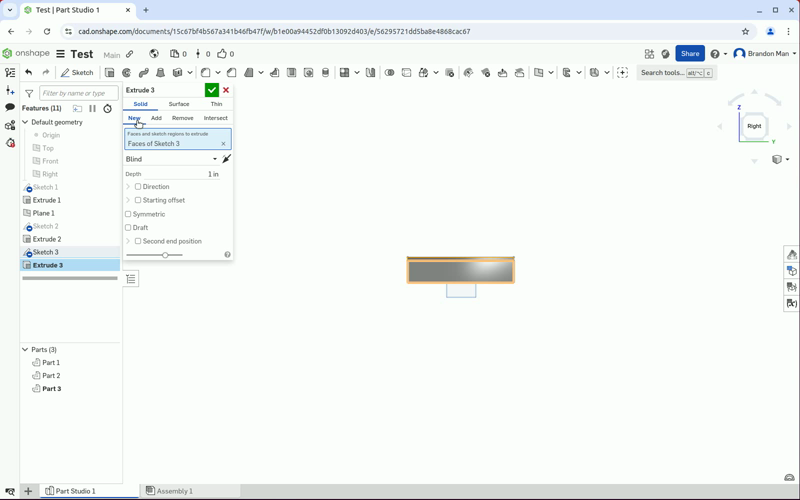
key(tab, 4)
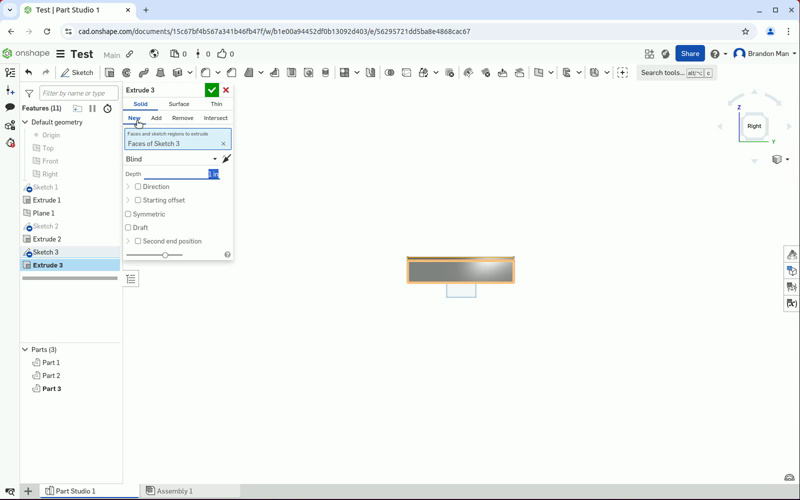
text(0.722)
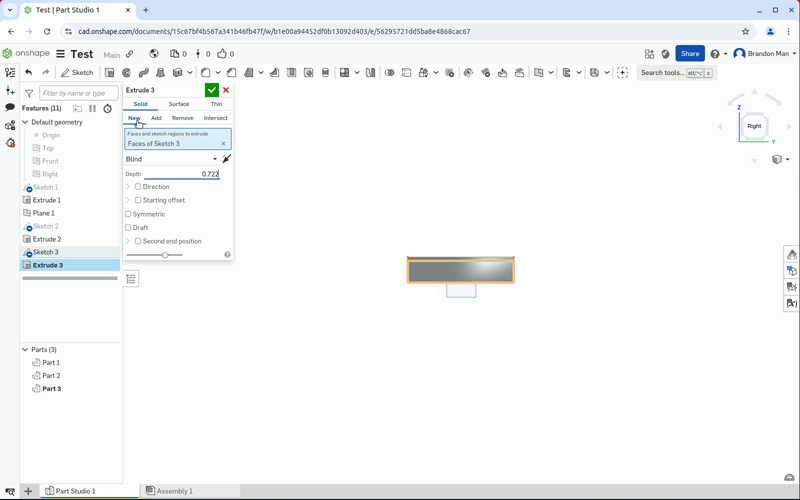
key(enter)
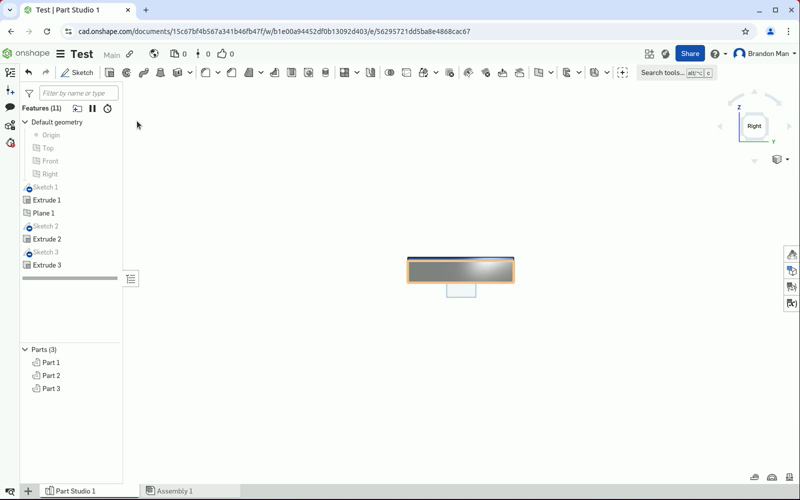
key(shift+h)
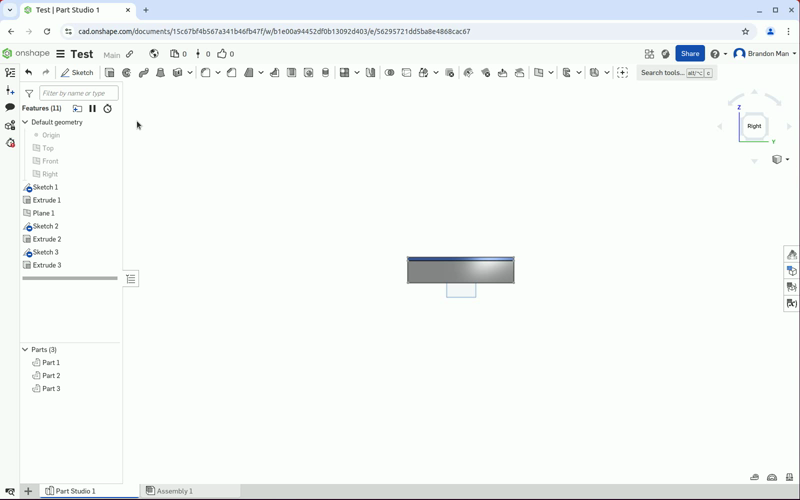
key(shift+h)
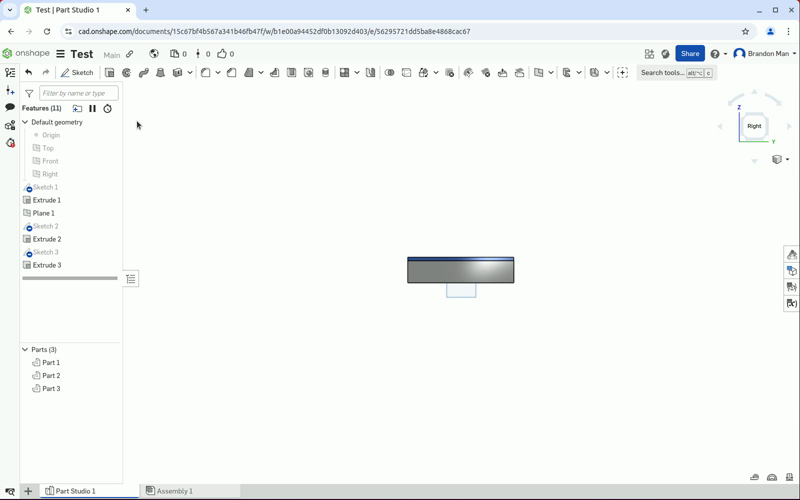
mouse_move(73, 189)
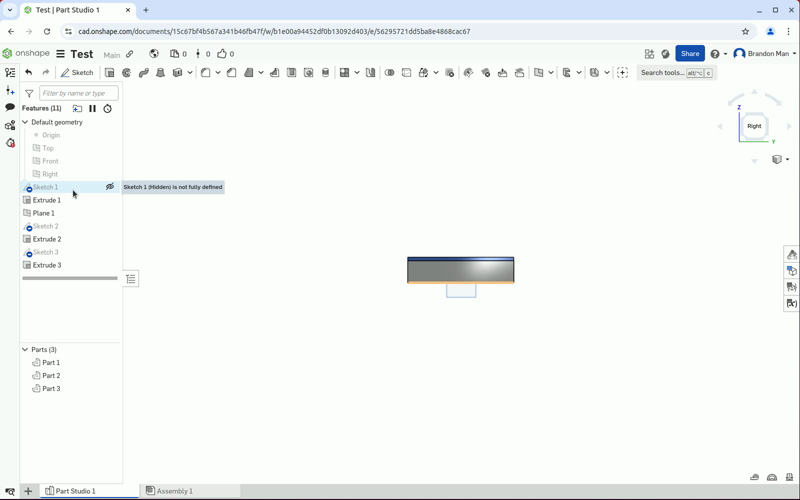
click(73, 189)
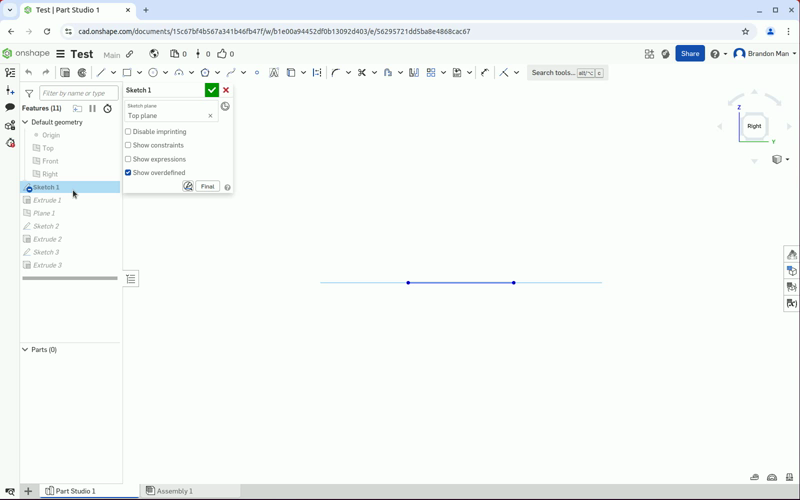
mouse_move(229, 92)
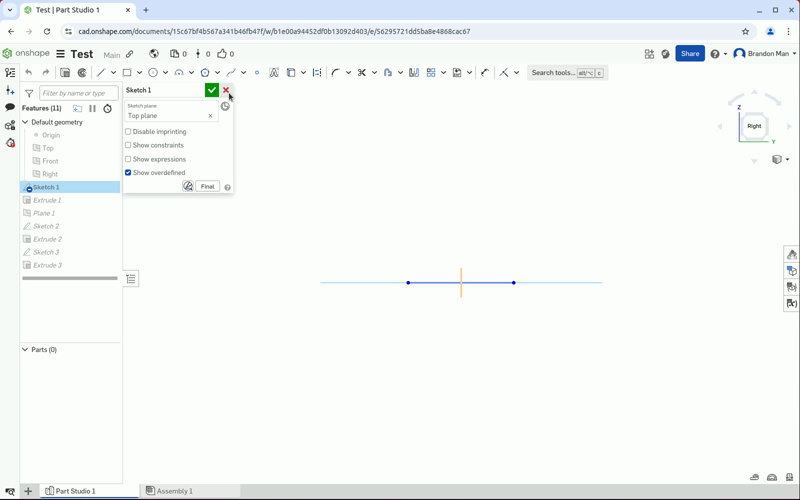
click(229, 92)
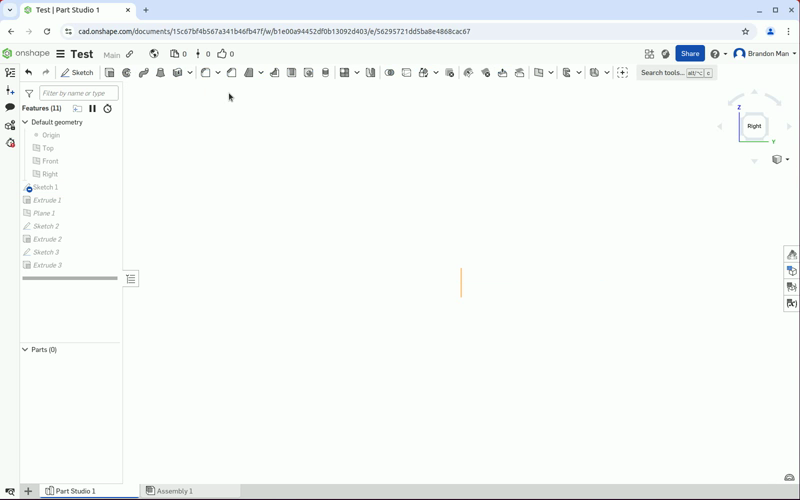
mouse_move(73, 352)
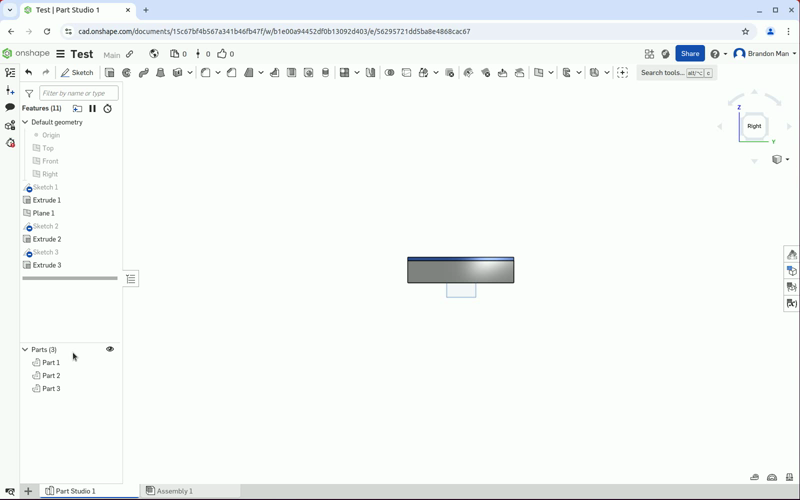
key(y)
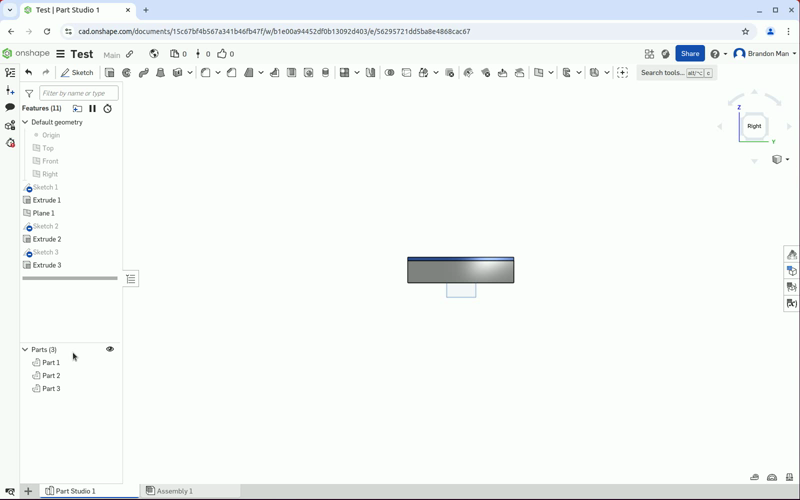
key(shift+p)
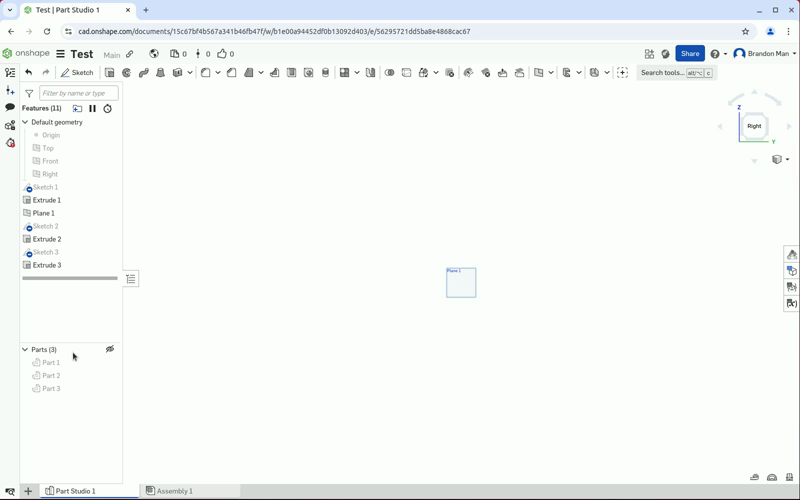
key(space)
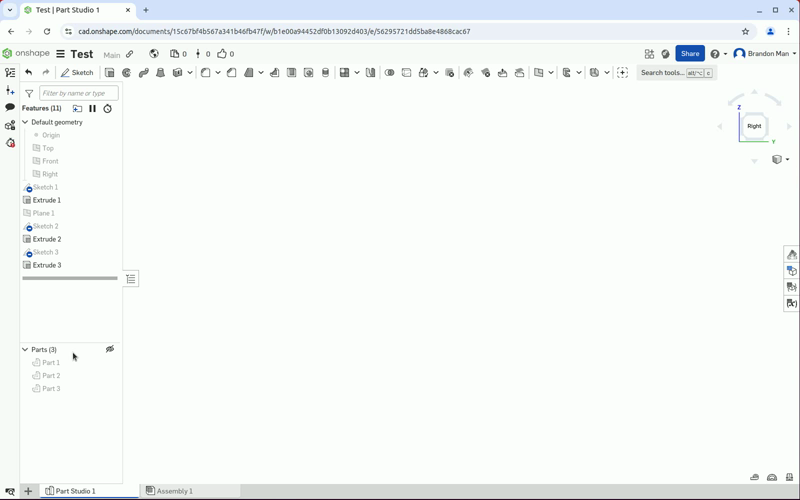
key_down(shift)
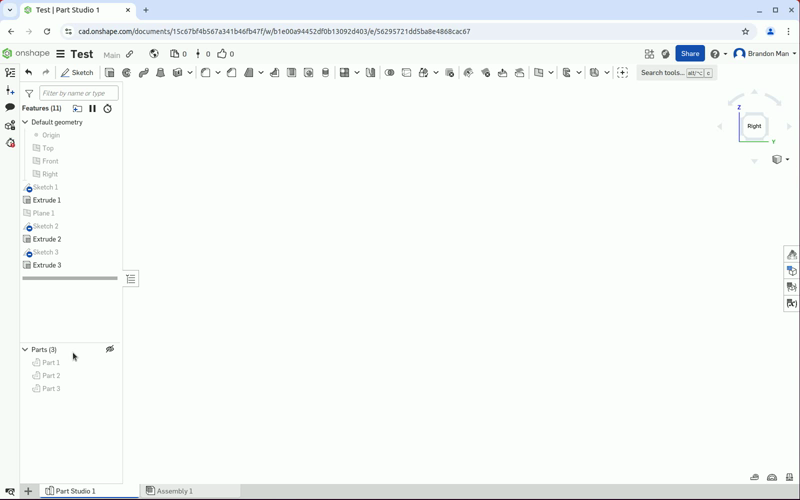
key(right)
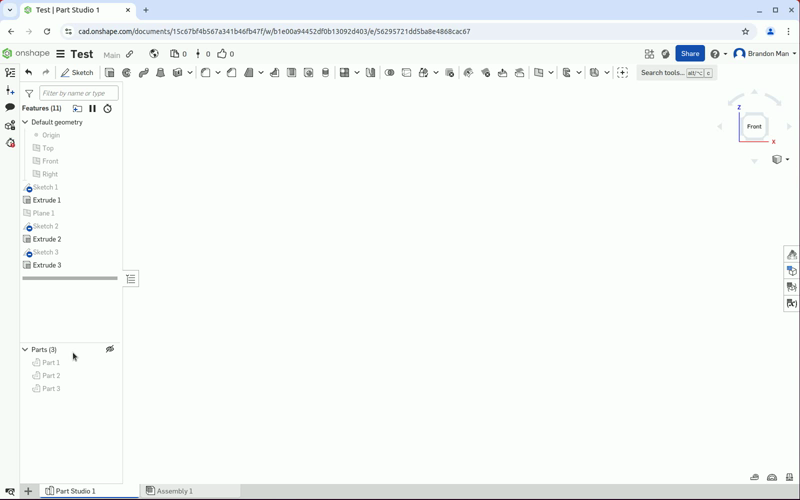
key_up(shift)
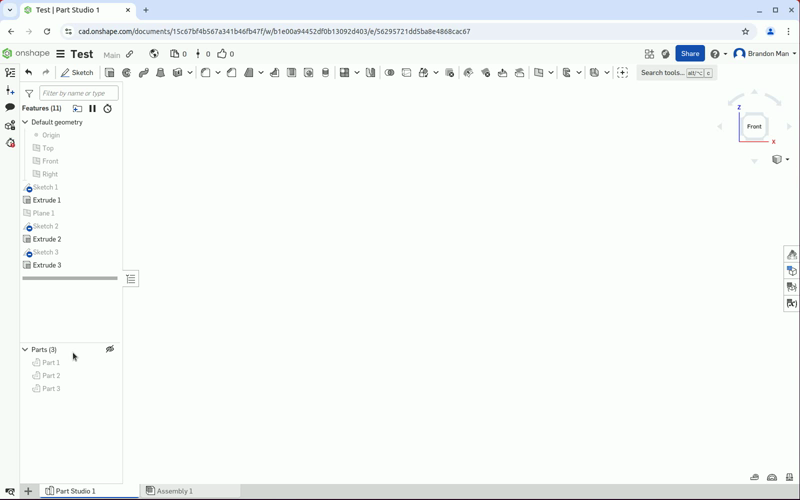
mouse_move(73, 352)
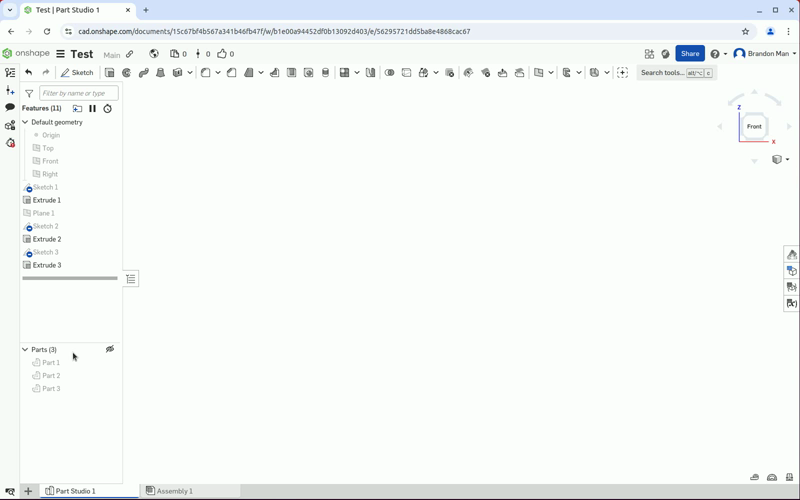
key(shift+y)
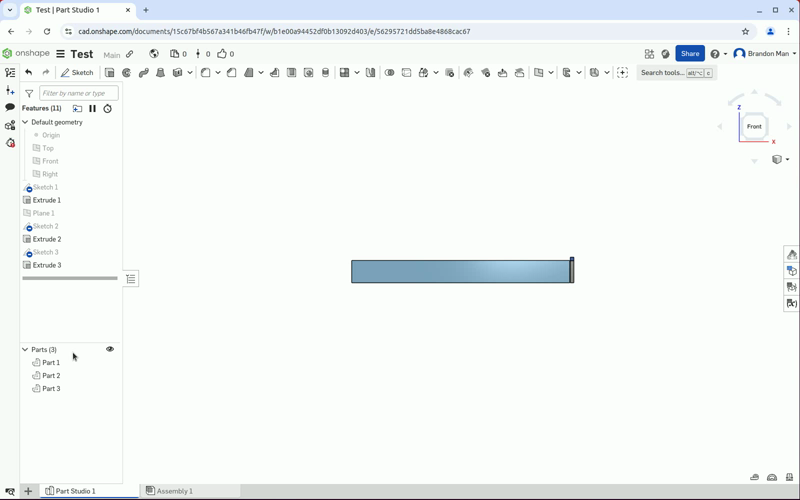
mouse_move(541, 75)
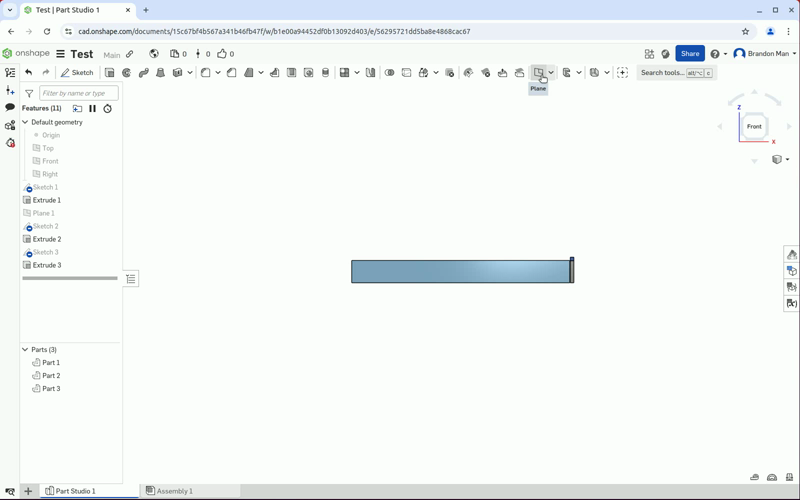
click(541, 75)
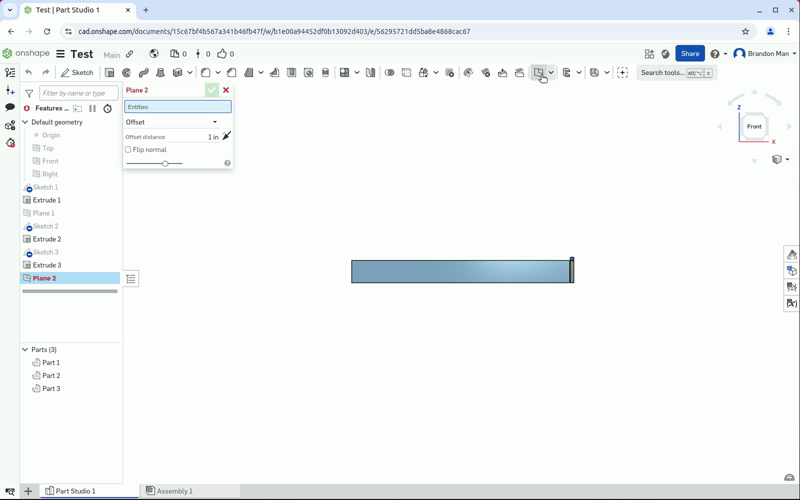
mouse_move(73, 163)
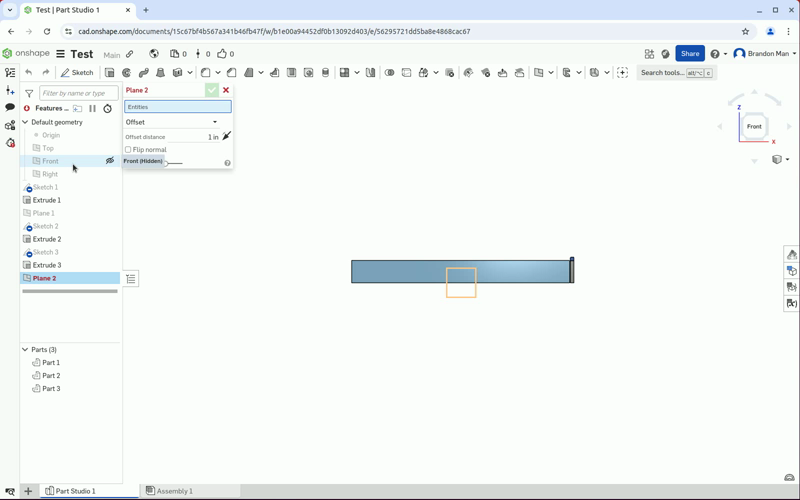
click(73, 163)
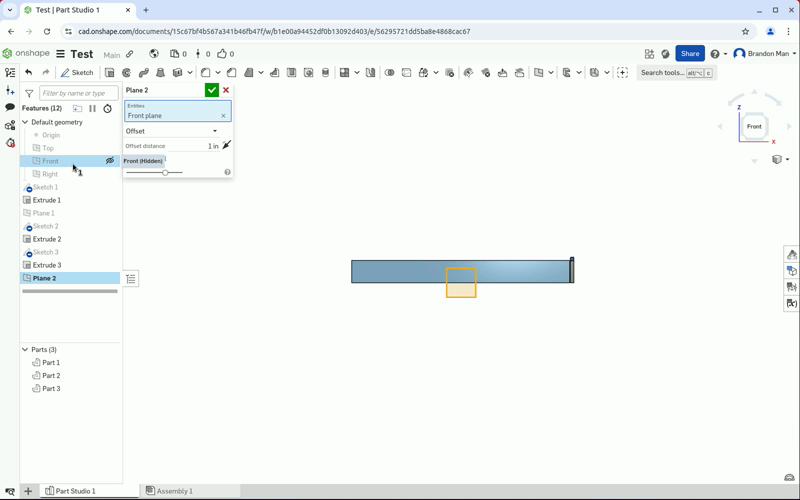
key(tab, 2)
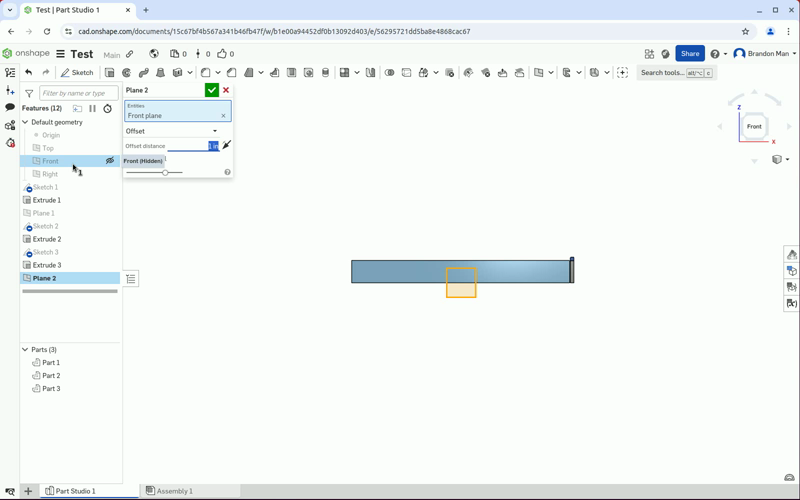
text(10.845)
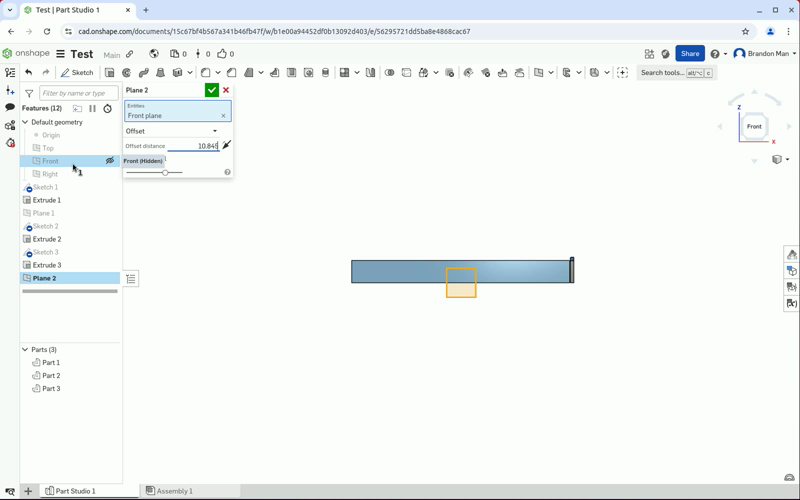
key(enter, 2)
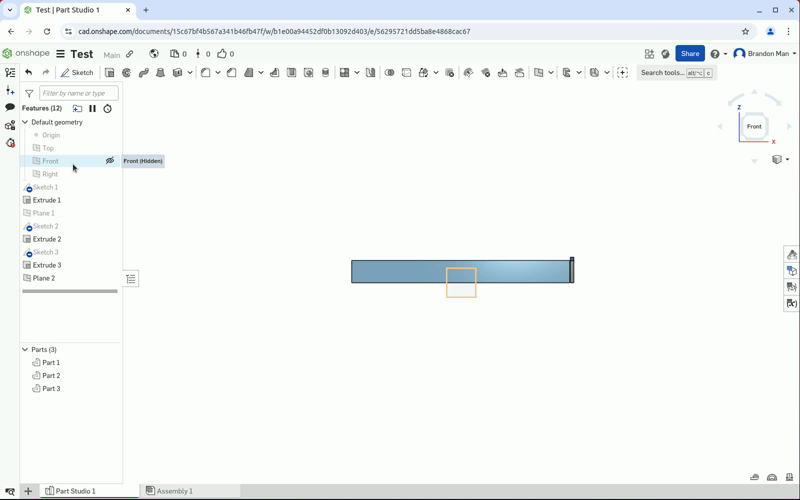
key(shift+s)
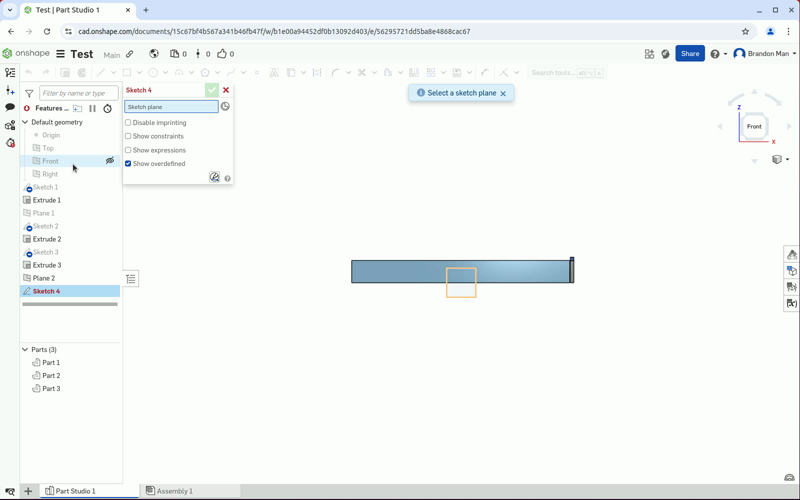
mouse_move(73, 280)
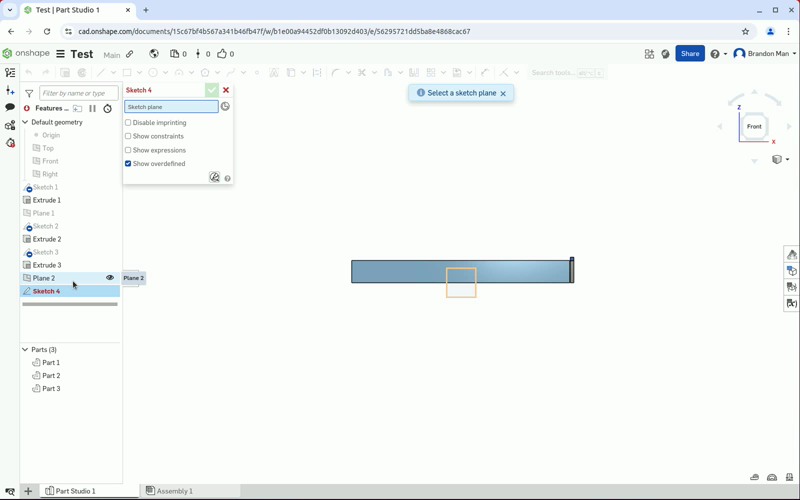
click(73, 280)
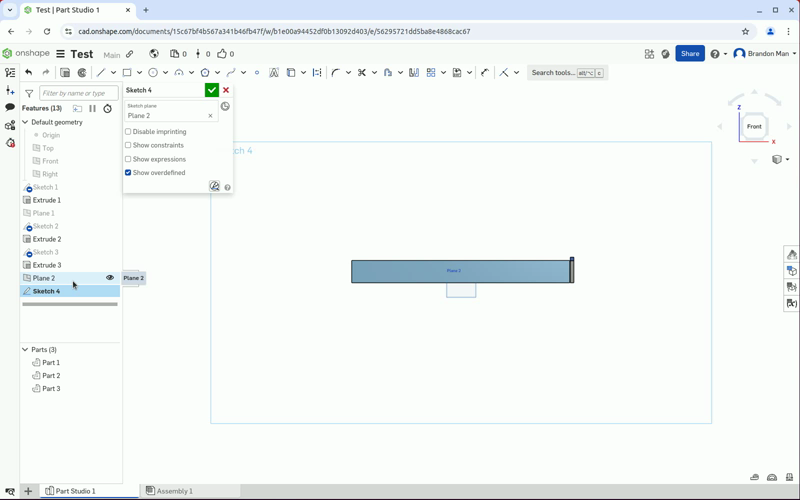
mouse_move(73, 352)
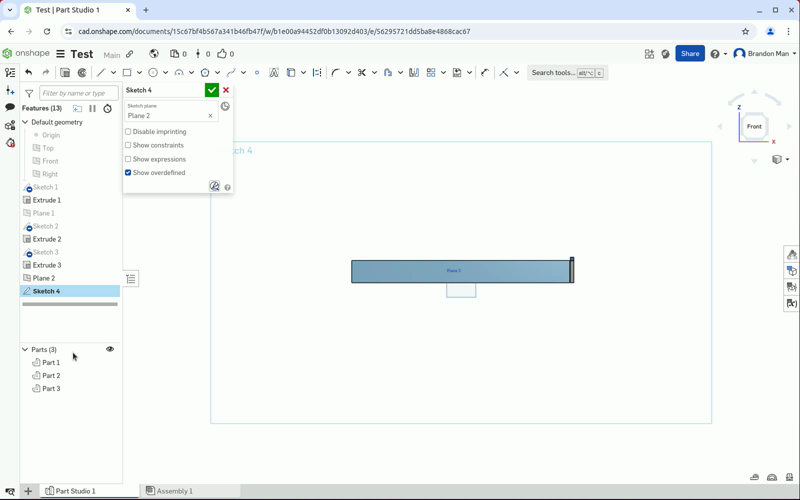
key(y)
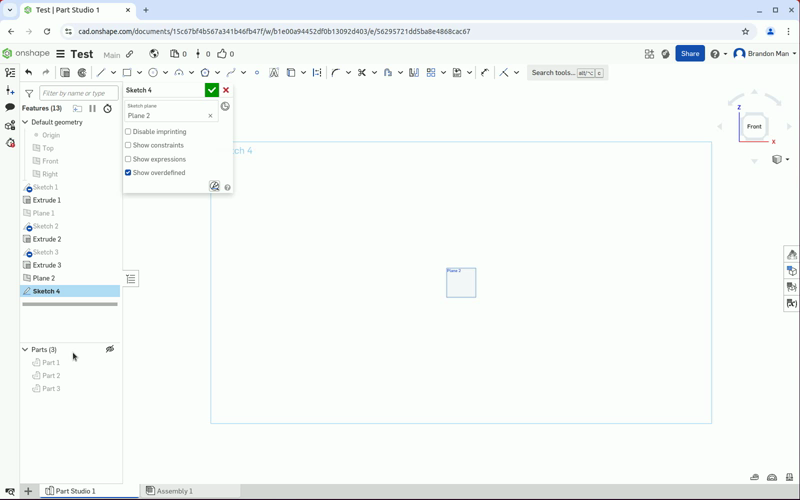
key(l)
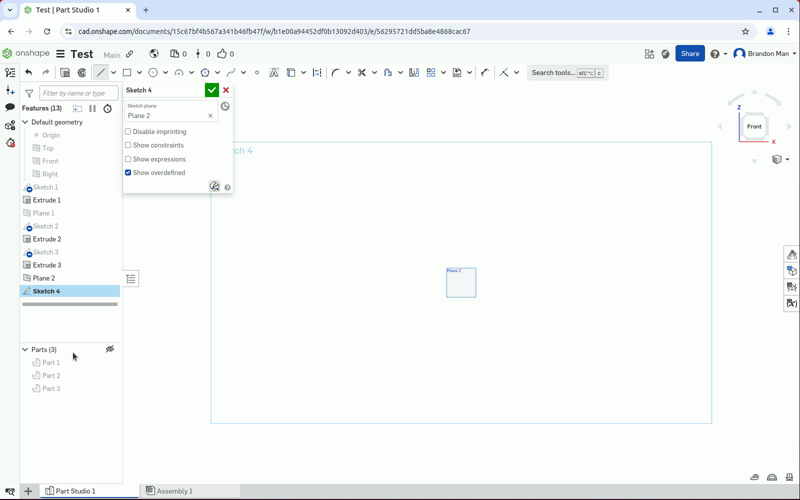
key_down(shift)
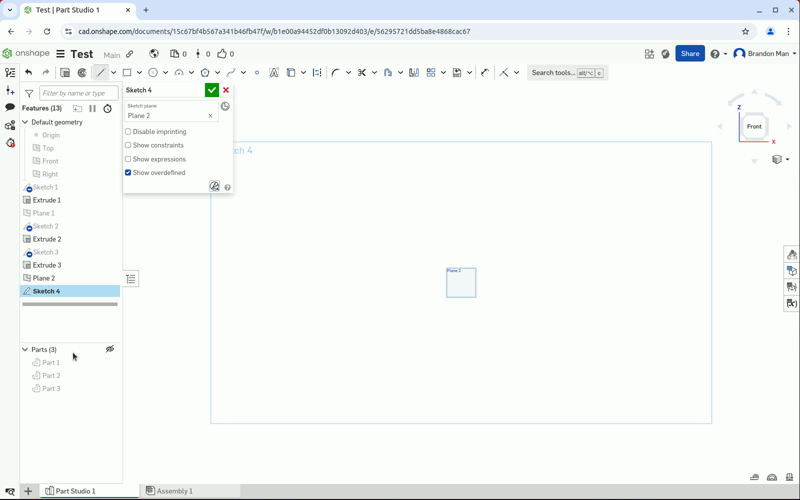
mouse_move(348, 282)
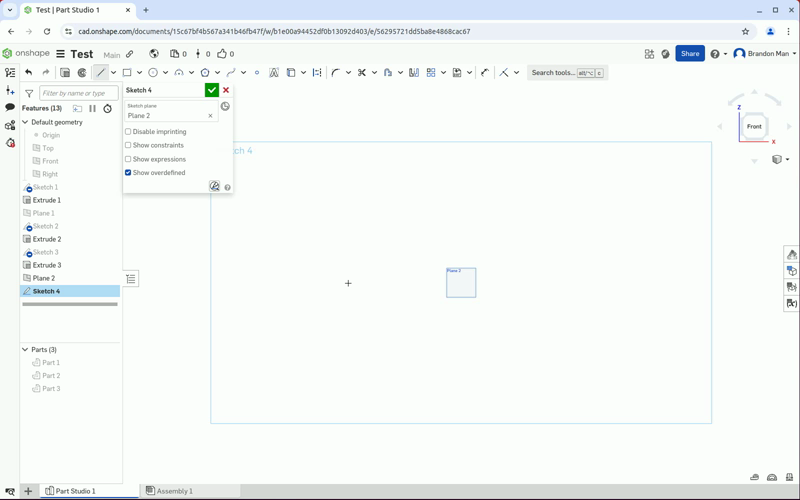
click(348, 282)
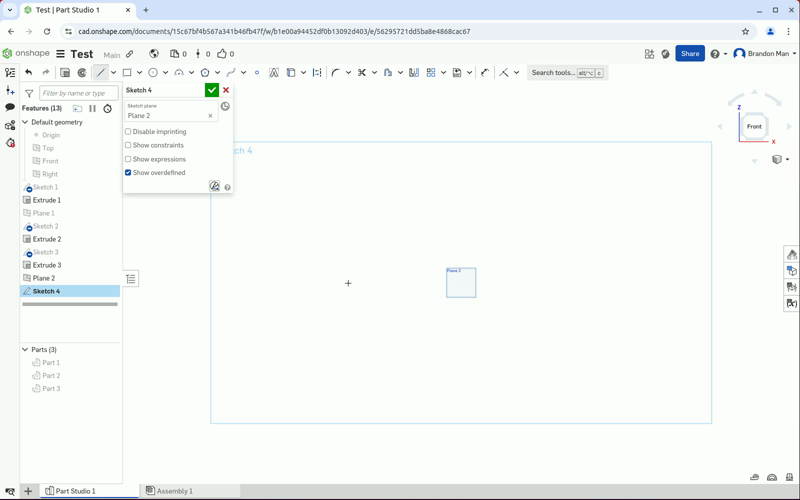
key_up(shift)
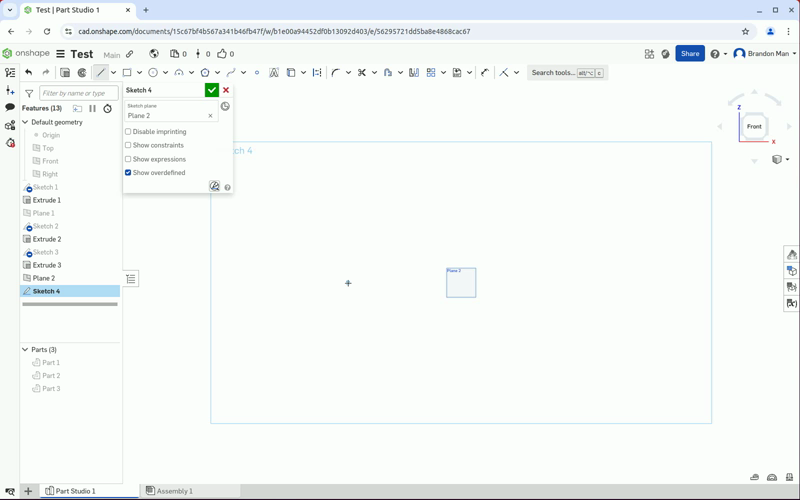
key_down(shift)
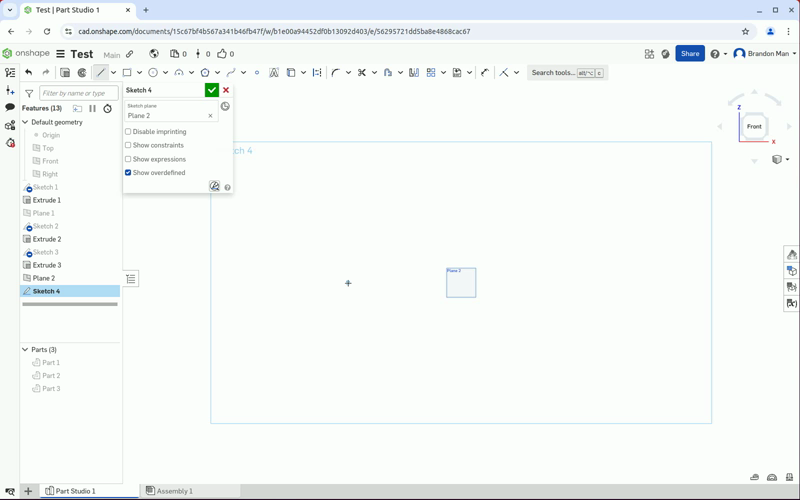
mouse_move(378, 282)
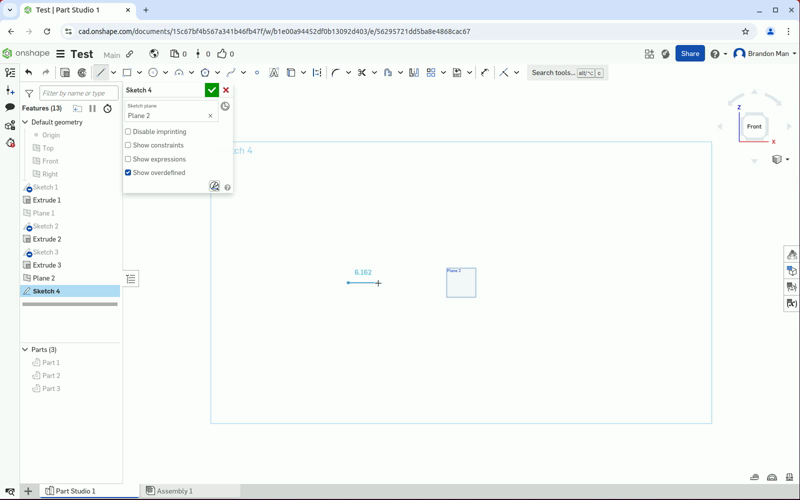
mouse_move(350, 282)
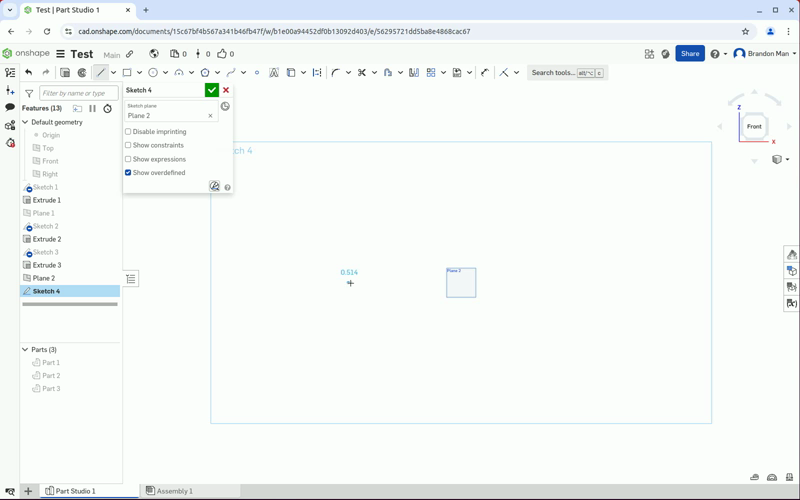
scroll(6)
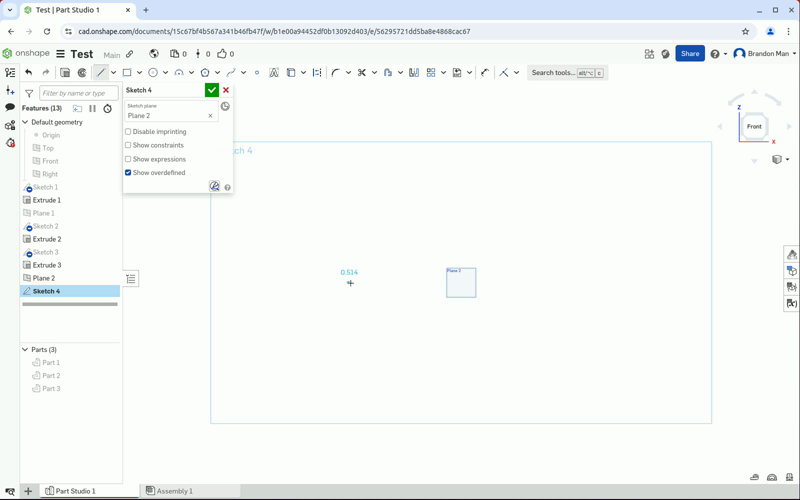
scroll(6)
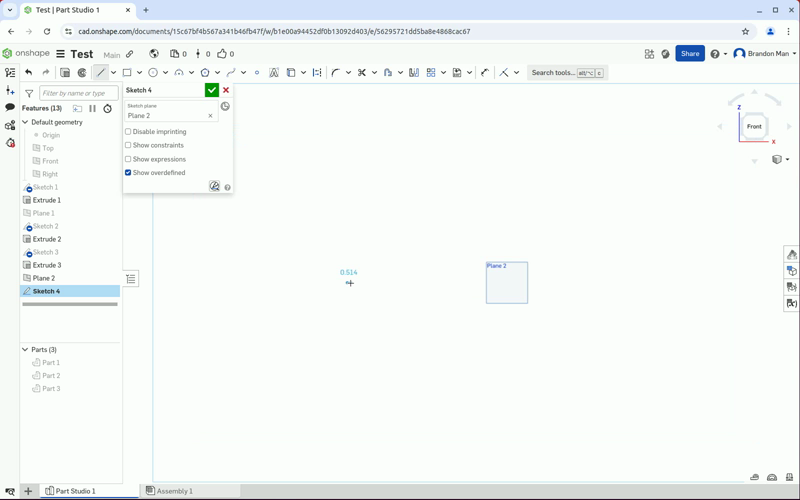
scroll(6)
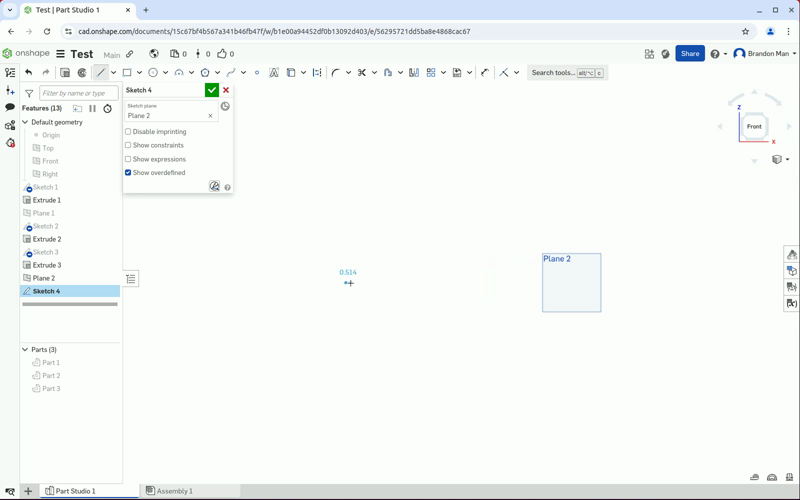
scroll(6)
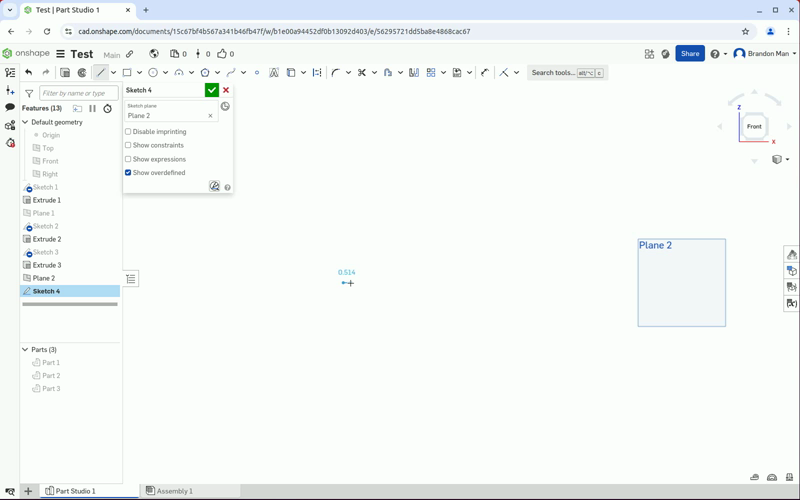
scroll(6)
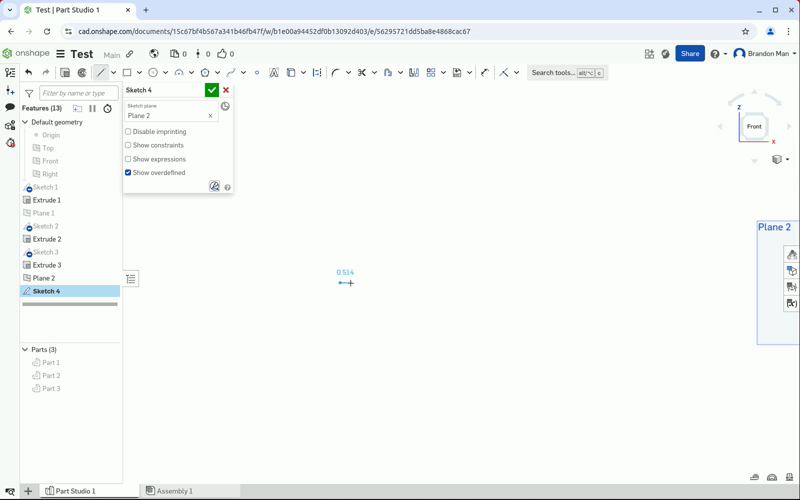
scroll(6)
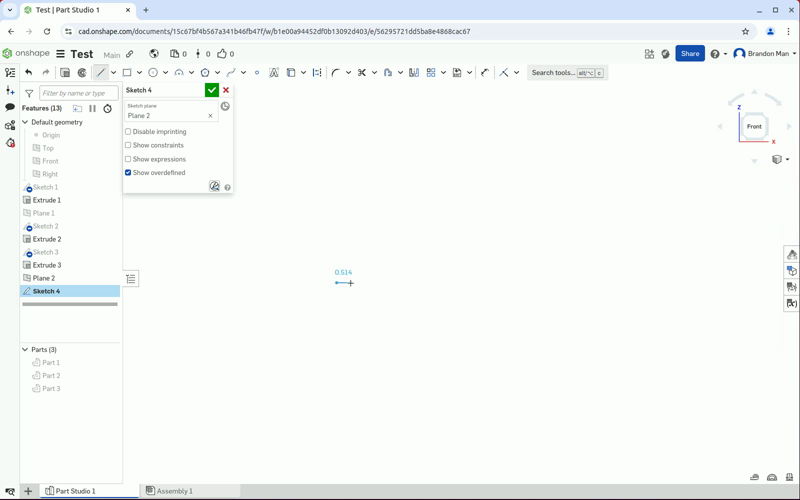
scroll(6)
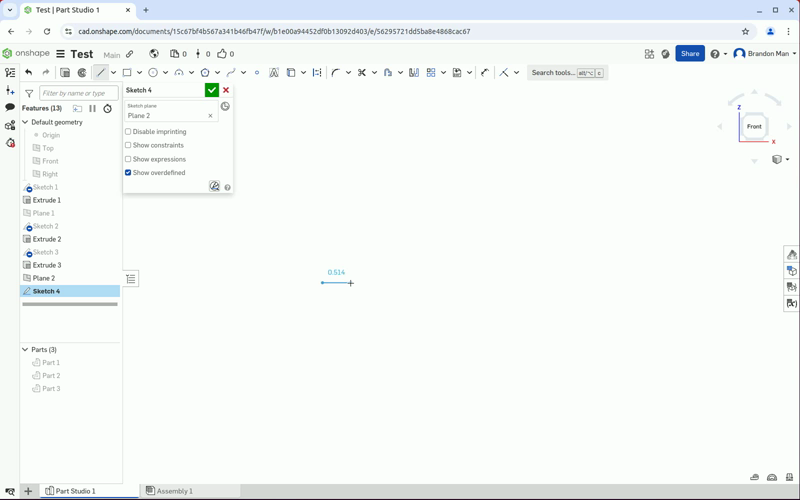
click(350, 282)
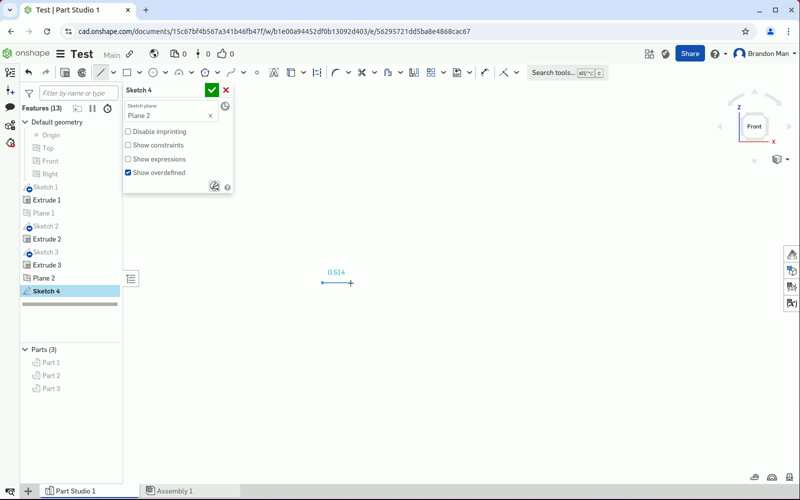
scroll(-6)
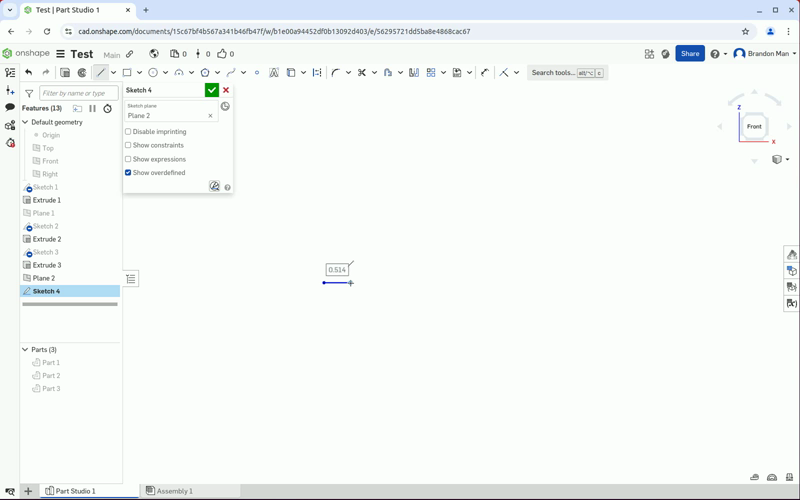
scroll(-6)
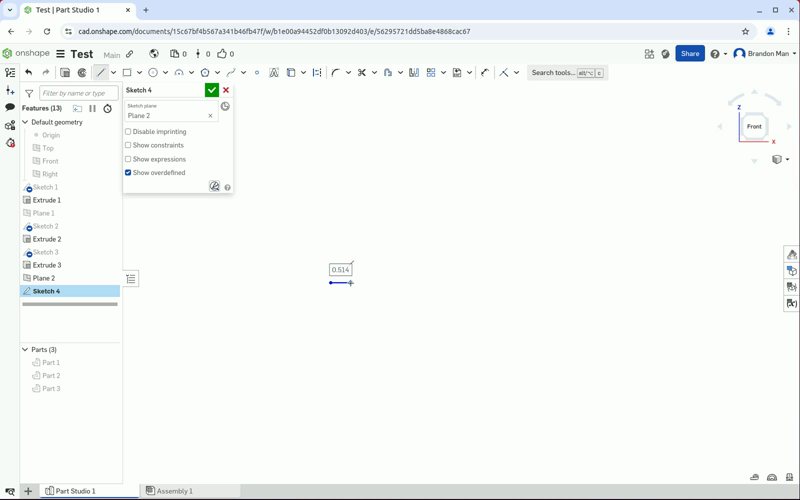
scroll(-6)
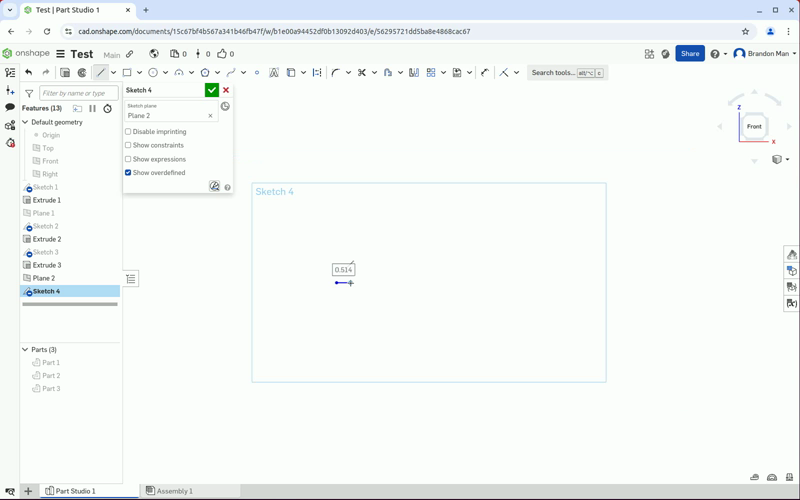
scroll(-6)
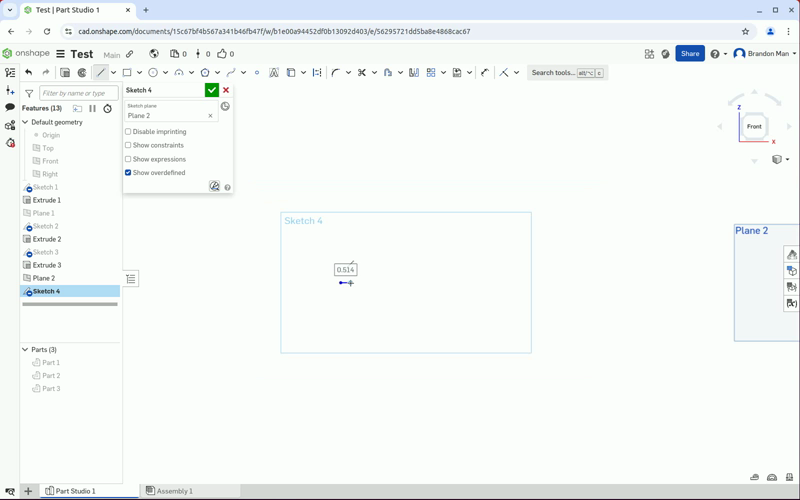
scroll(-6)
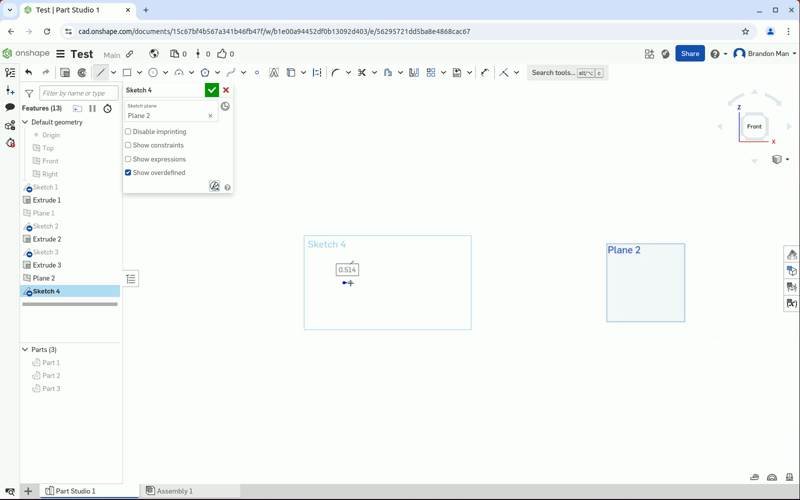
scroll(-6)
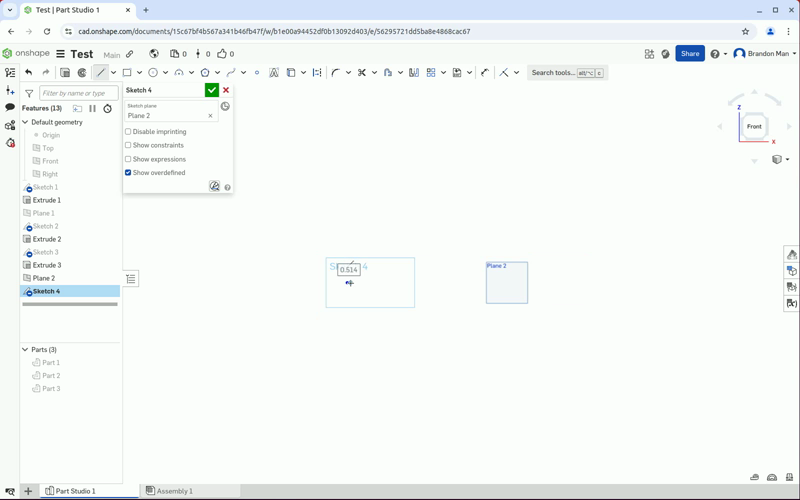
scroll(-6)
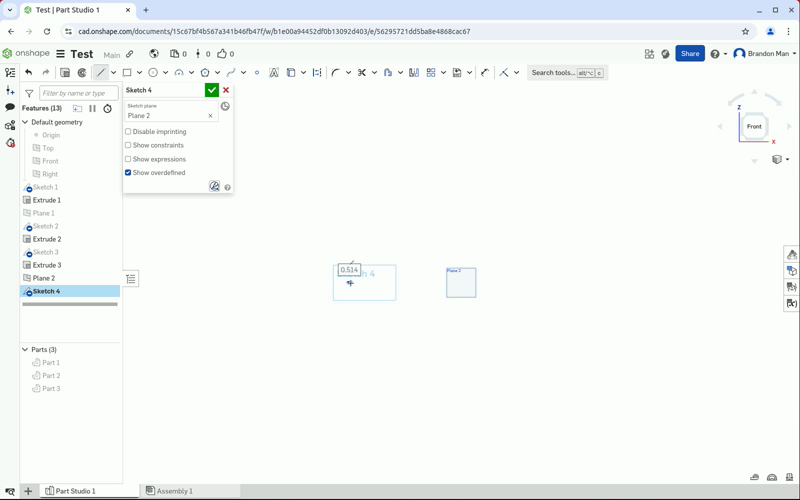
key_up(shift)
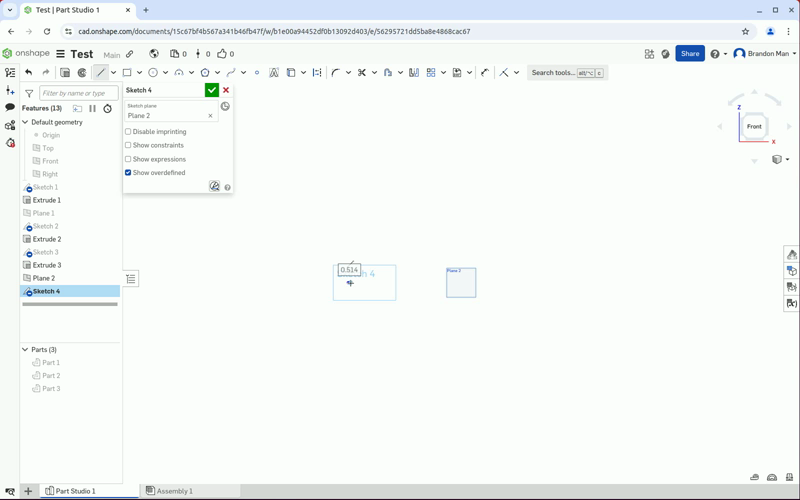
key_down(shift)
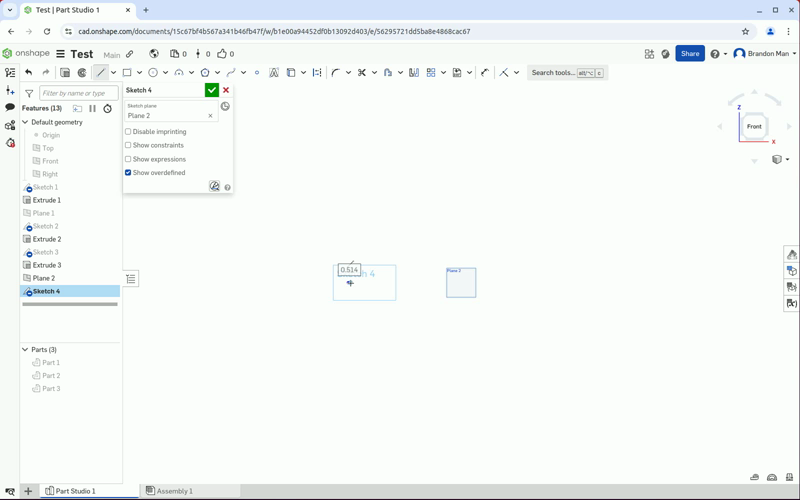
mouse_move(380, 282)
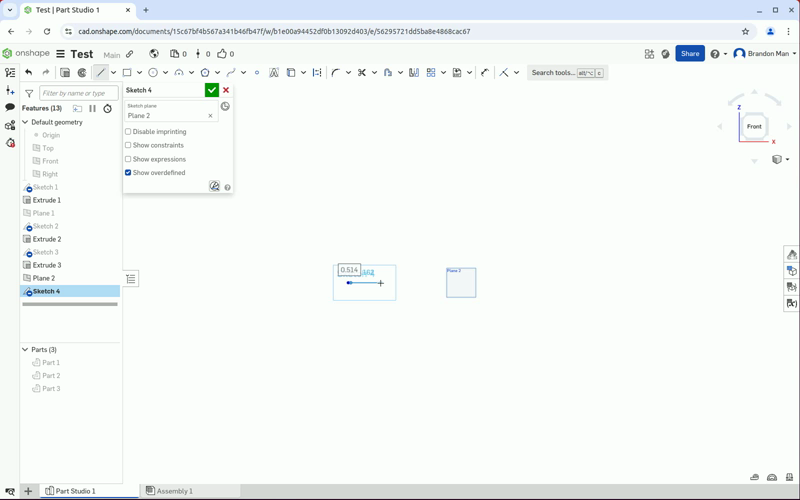
mouse_move(350, 259)
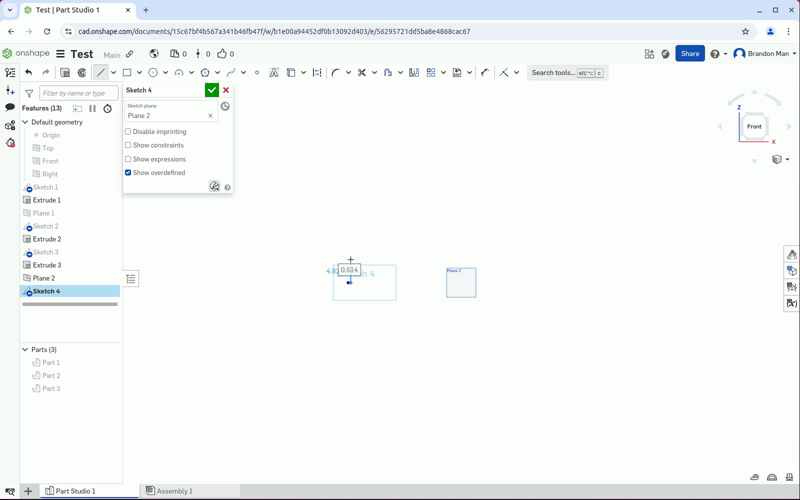
click(350, 259)
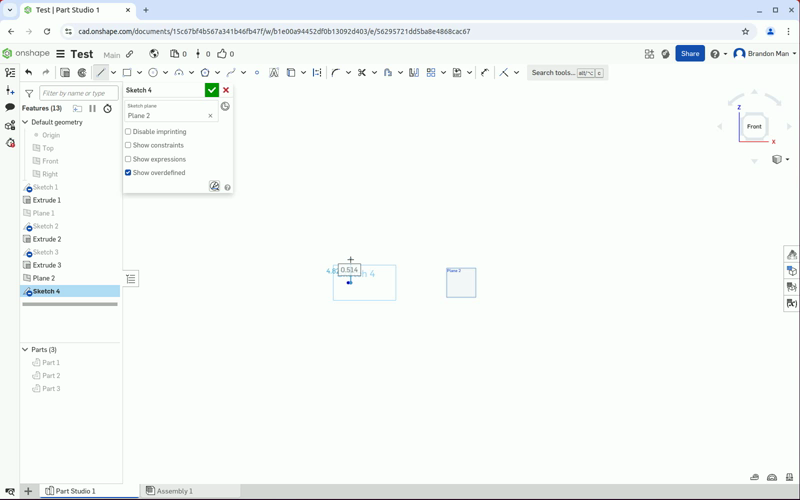
key_up(shift)
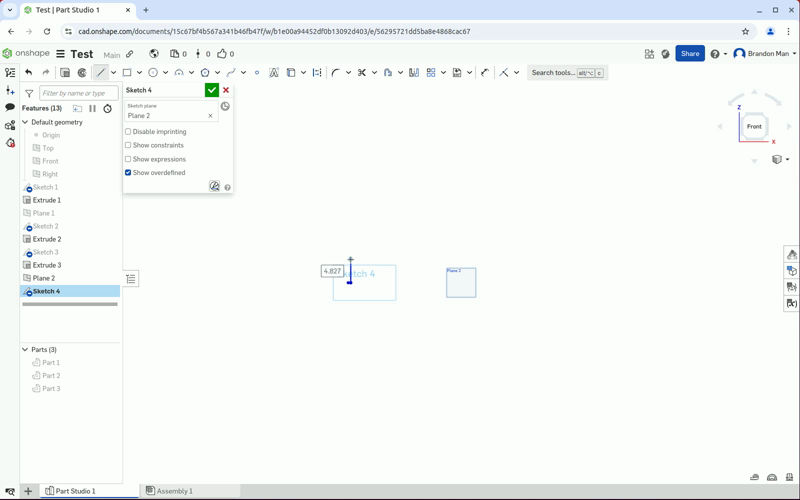
key_down(shift)
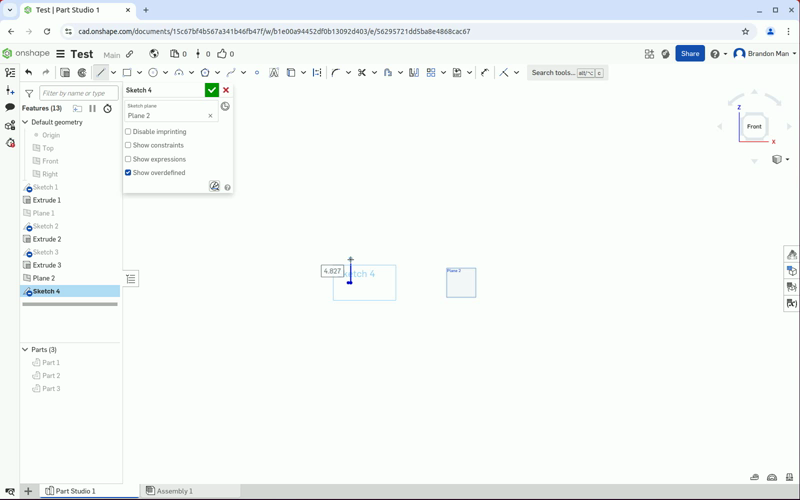
mouse_move(569, 259)
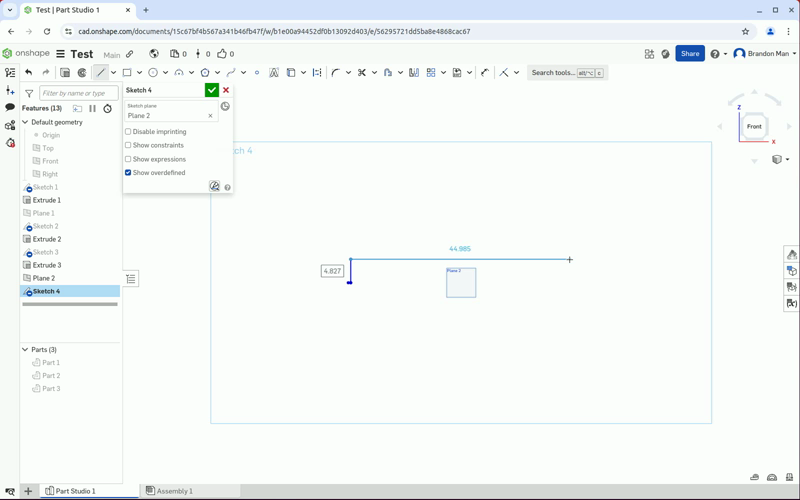
click(569, 259)
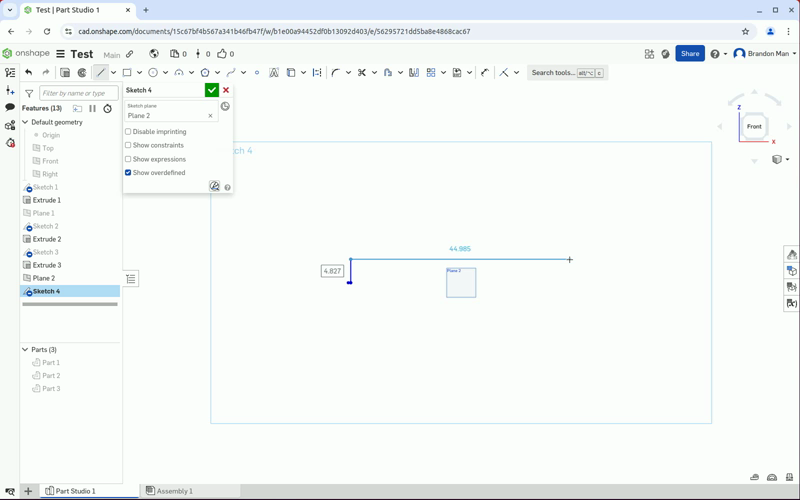
key_up(shift)
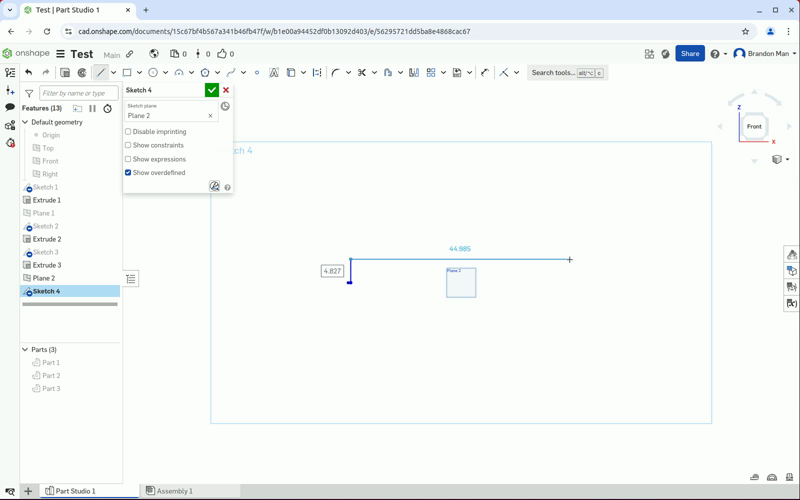
key_down(shift)
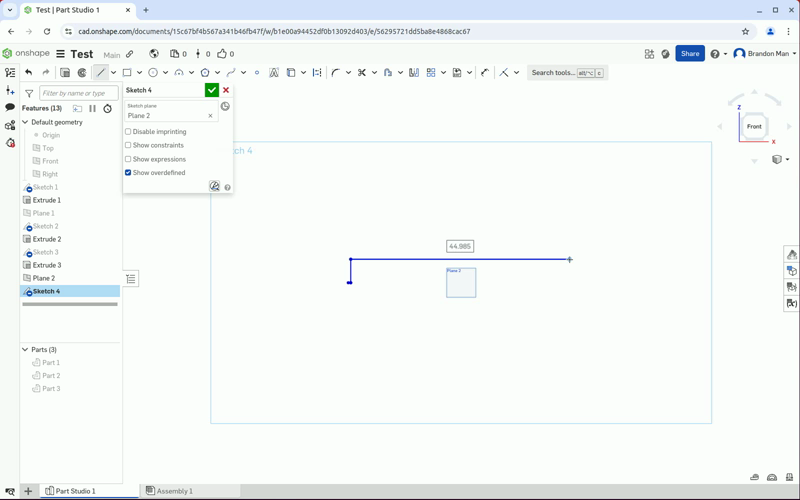
mouse_move(589, 259)
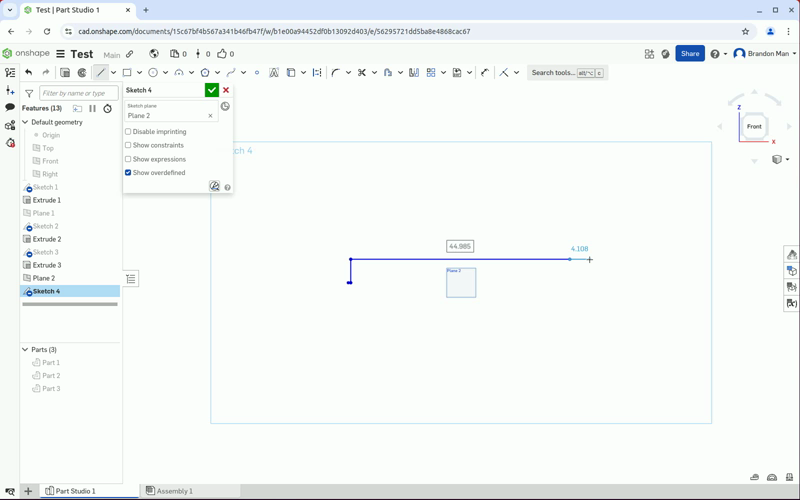
mouse_move(569, 282)
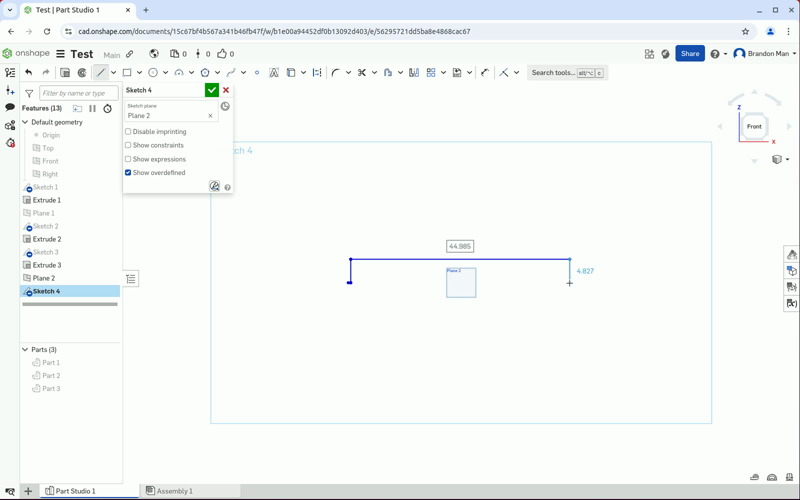
click(569, 282)
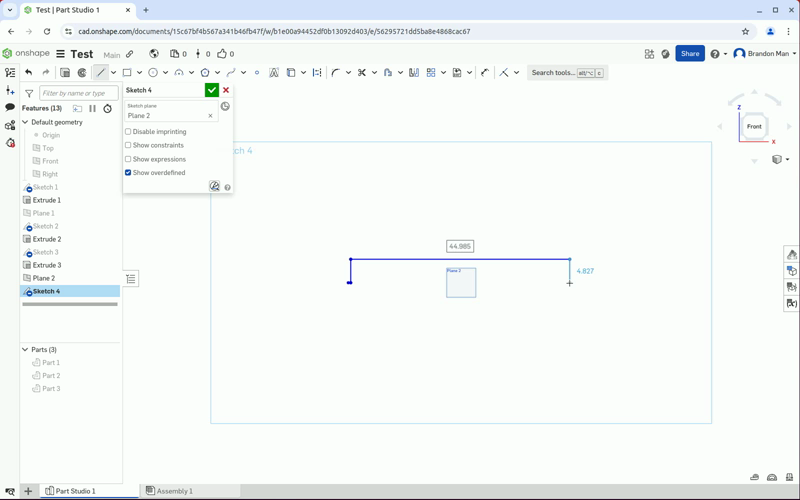
key_up(shift)
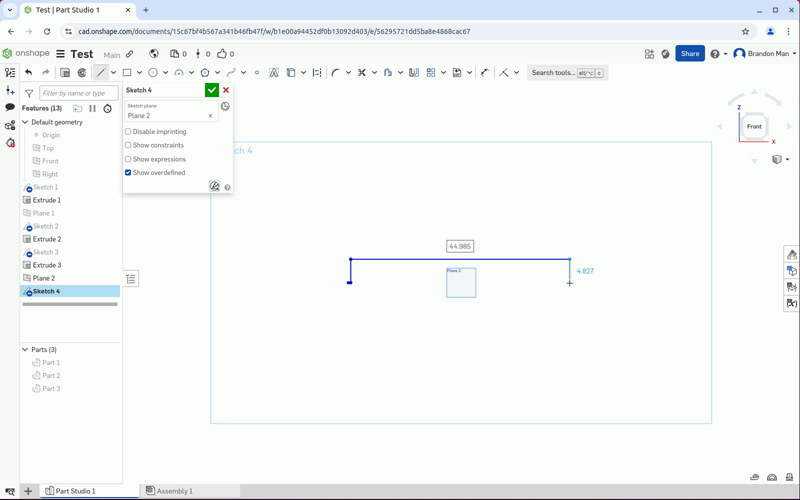
key_down(shift)
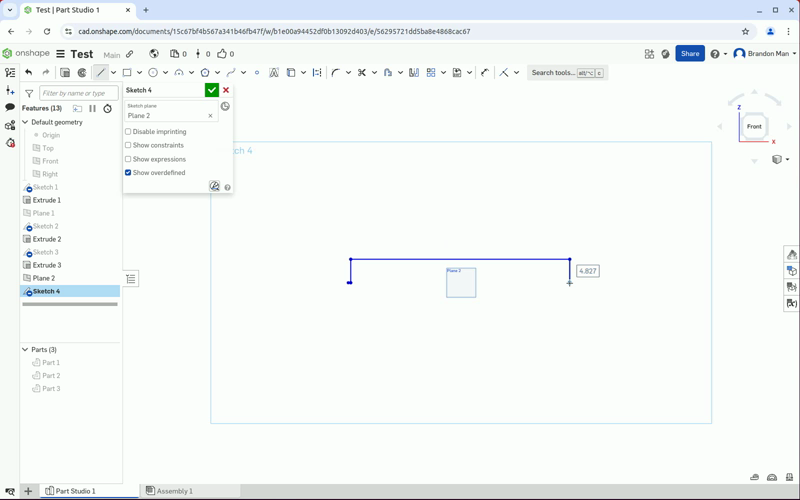
mouse_move(589, 282)
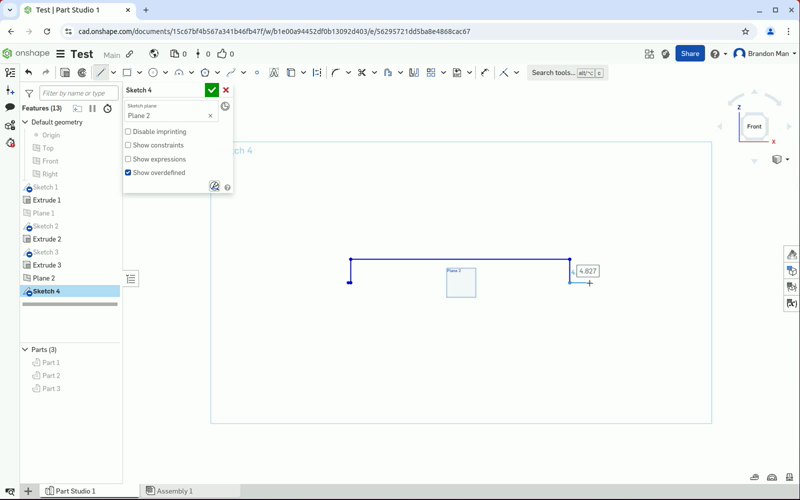
mouse_move(572, 282)
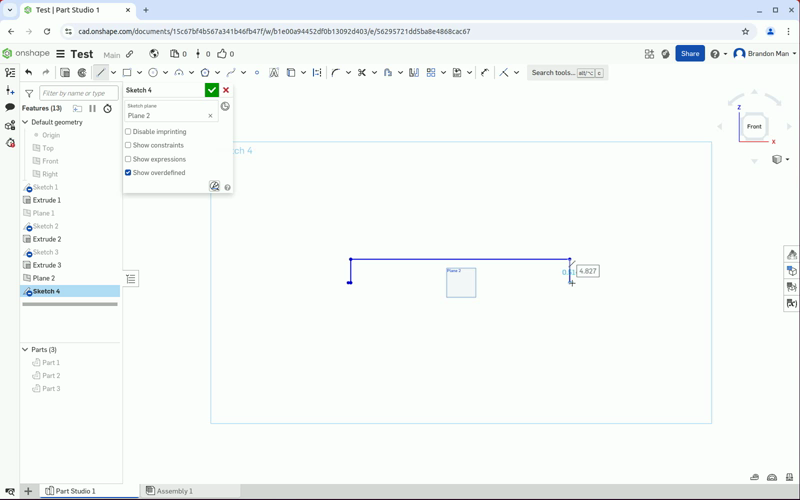
scroll(6)
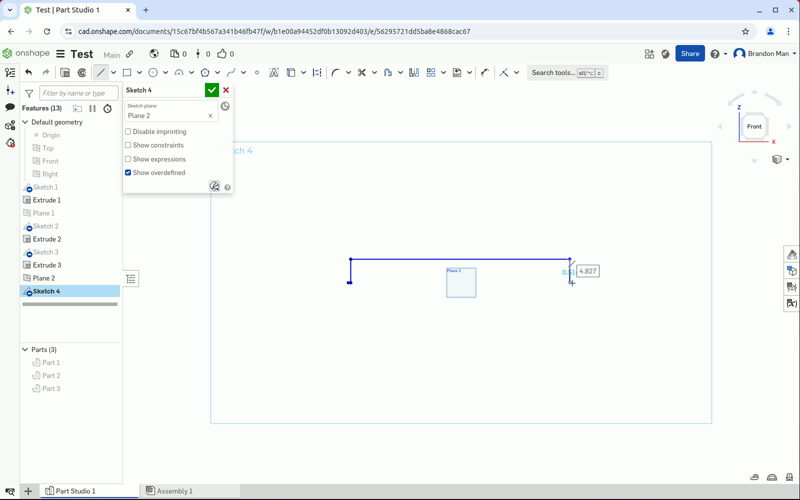
scroll(6)
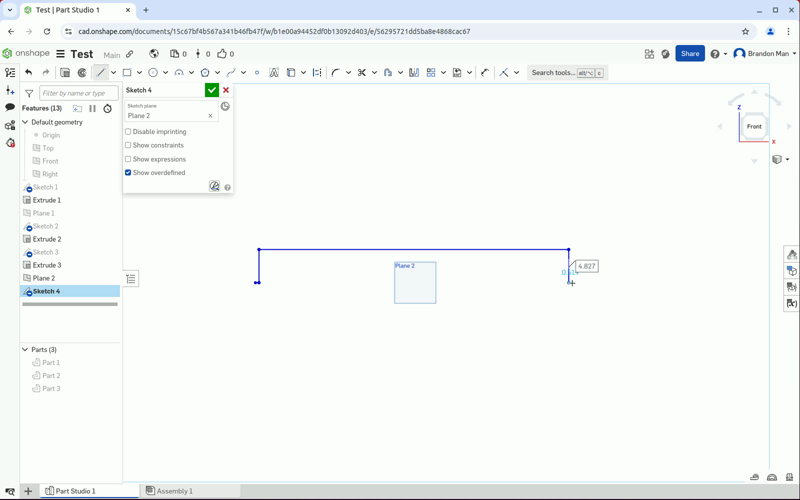
scroll(6)
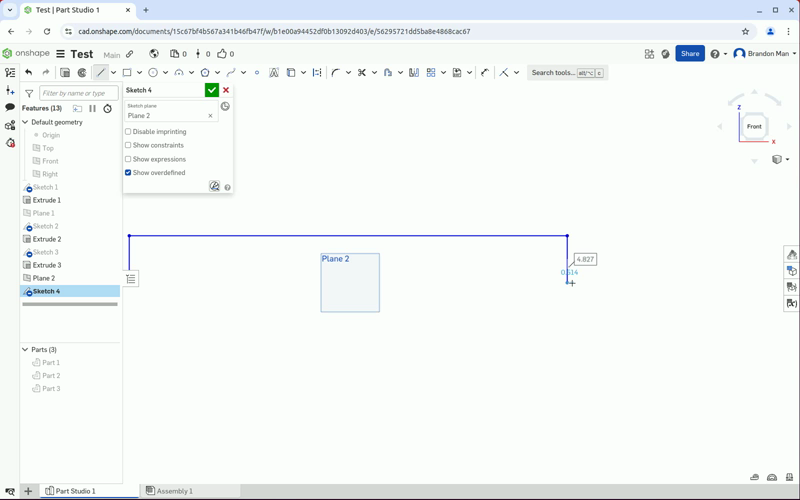
scroll(6)
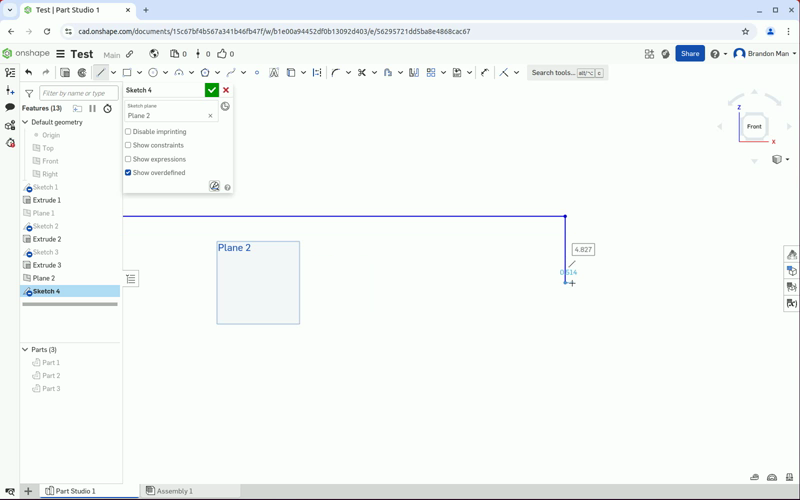
scroll(6)
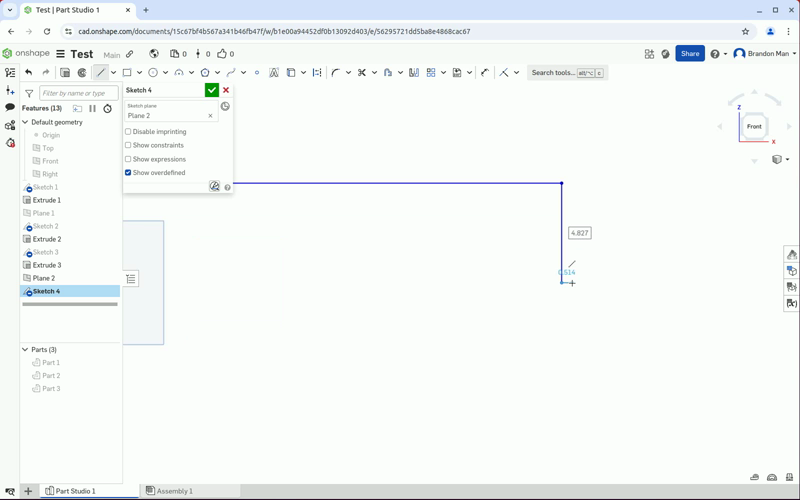
scroll(6)
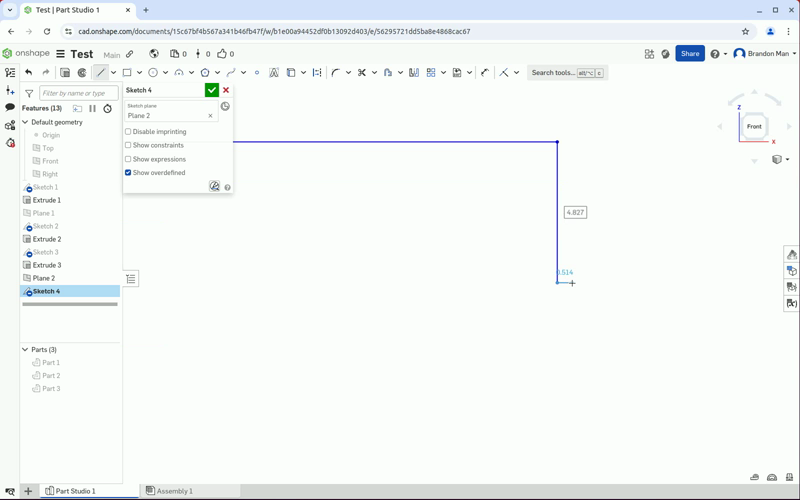
scroll(6)
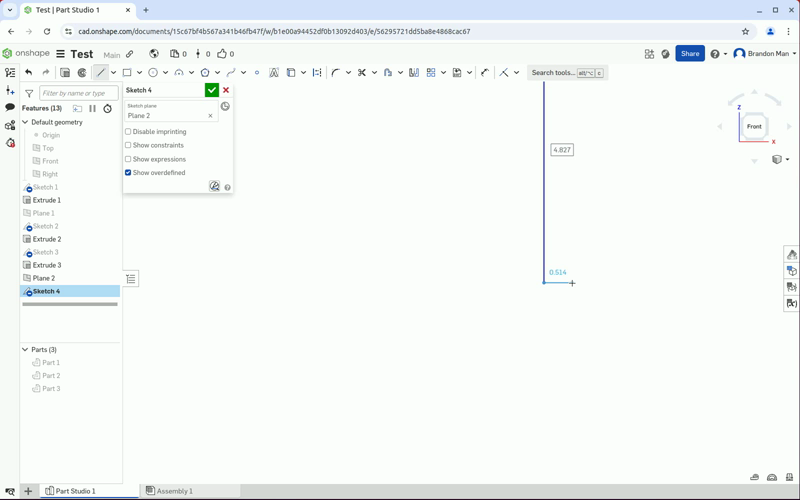
click(572, 282)
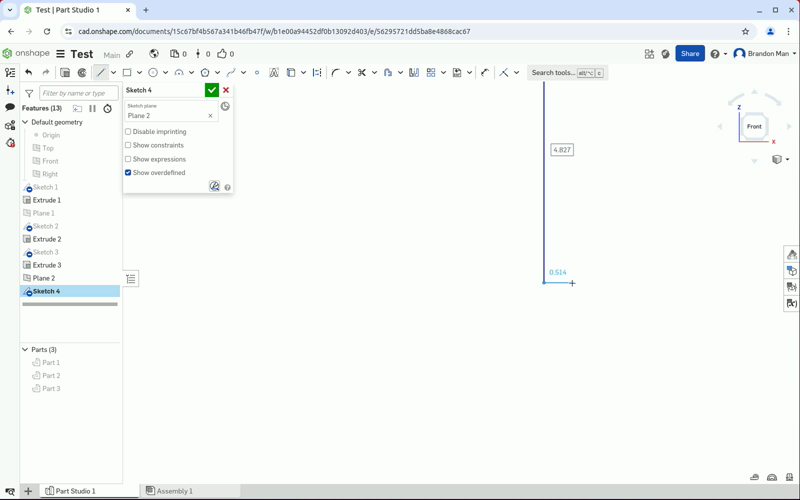
scroll(-6)
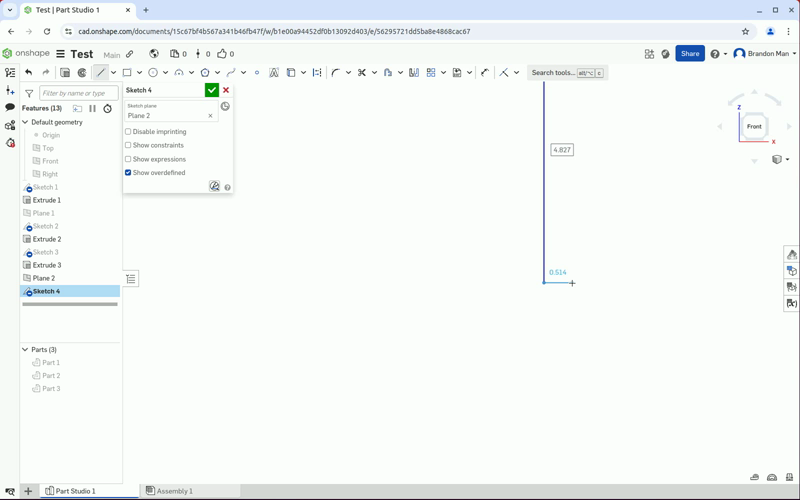
scroll(-6)
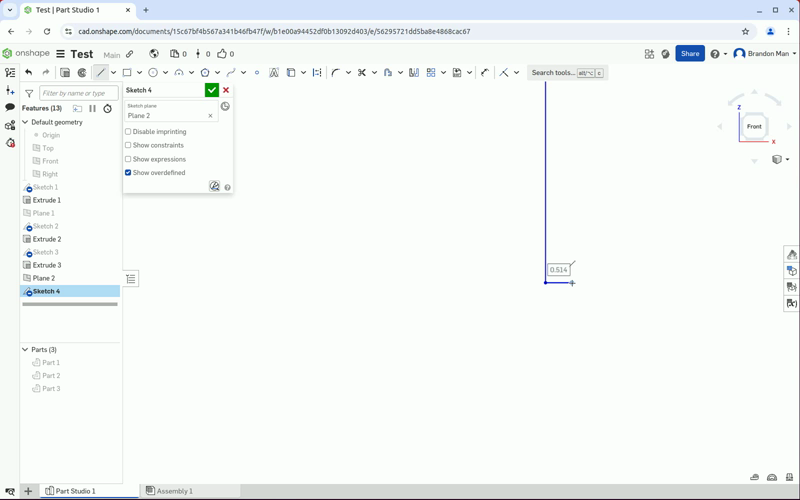
scroll(-6)
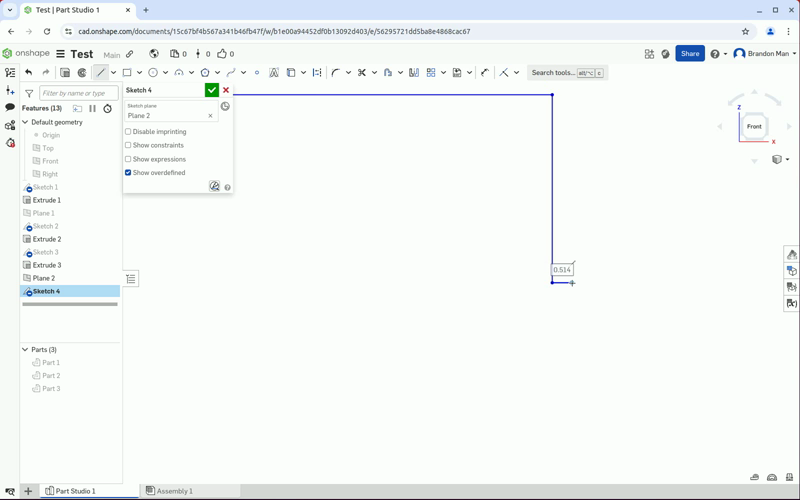
scroll(-6)
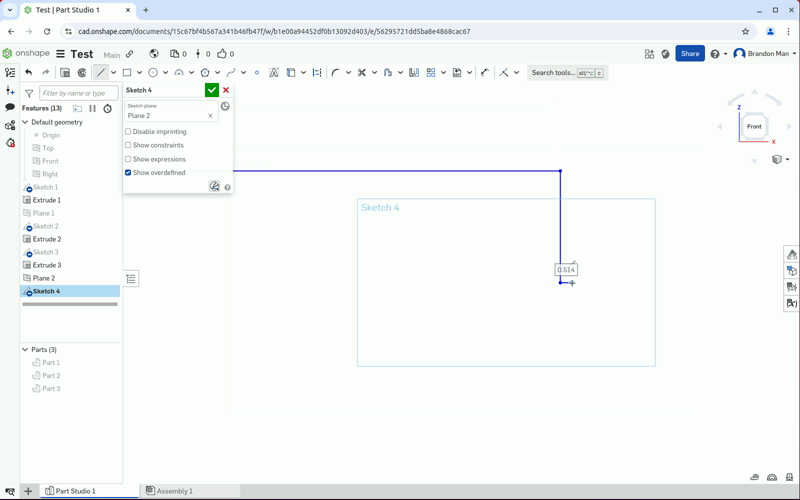
scroll(-6)
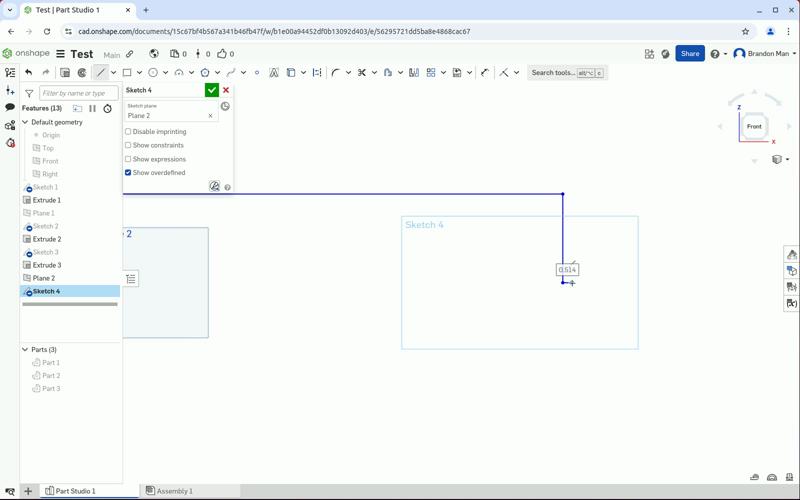
scroll(-6)
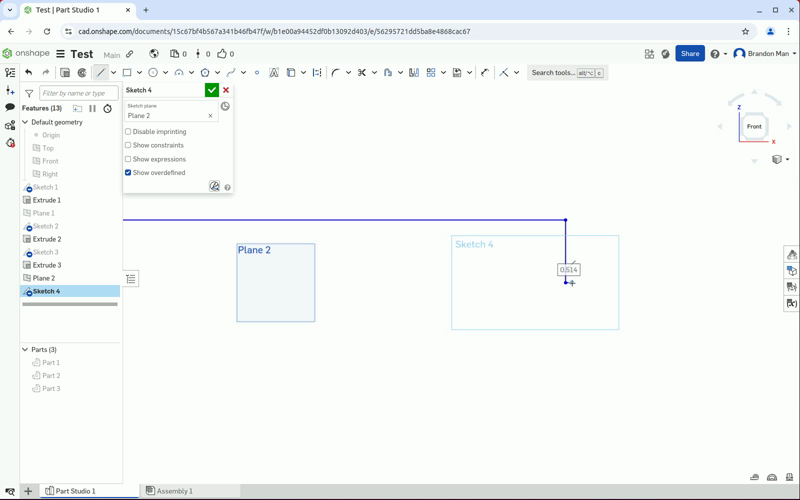
scroll(-6)
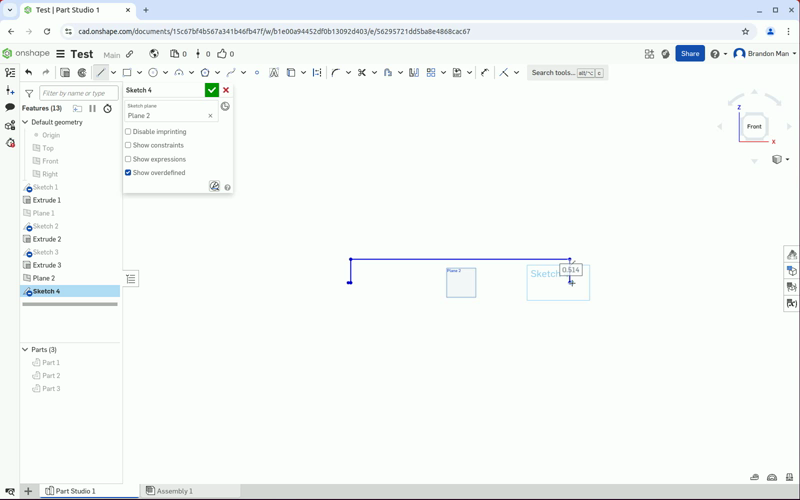
key_up(shift)
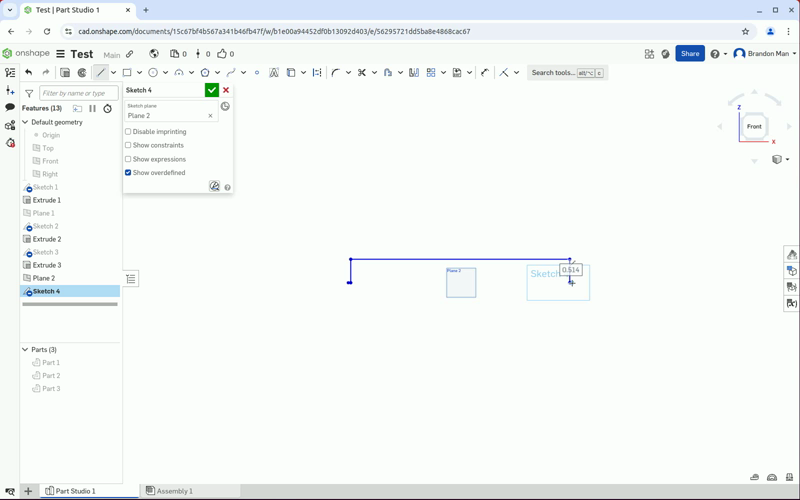
key_down(shift)
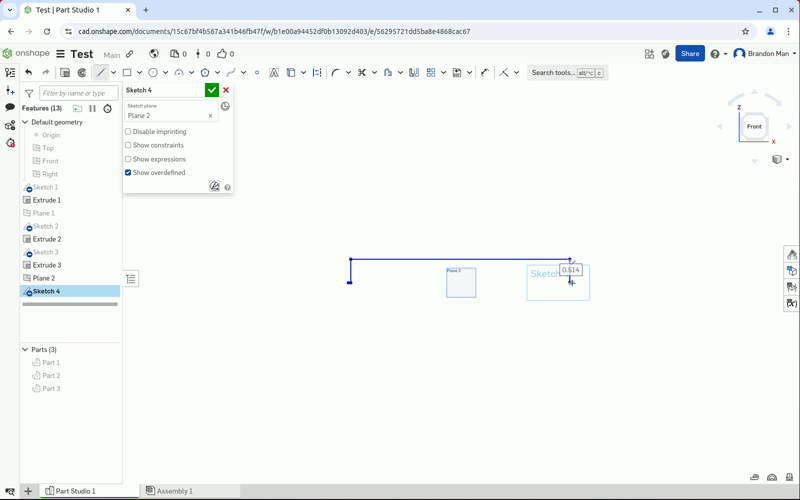
mouse_move(589, 282)
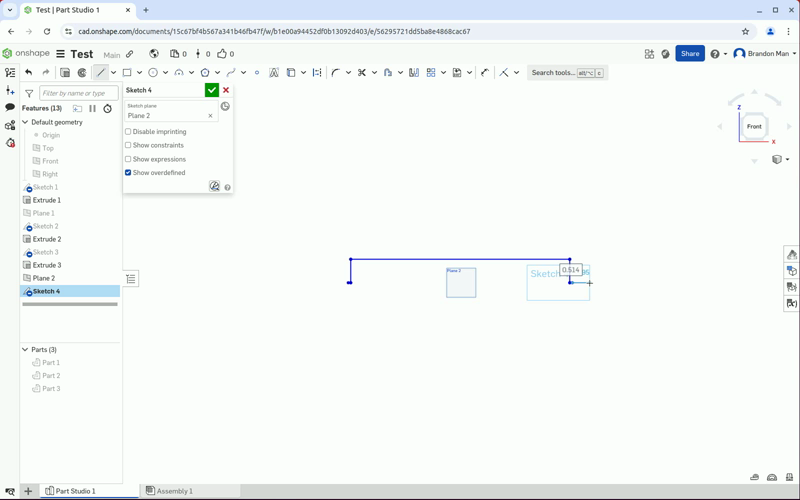
mouse_move(572, 257)
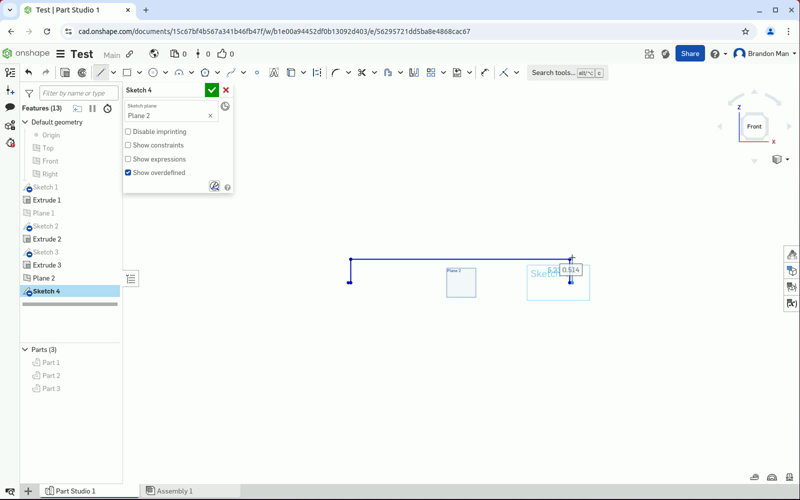
scroll(6)
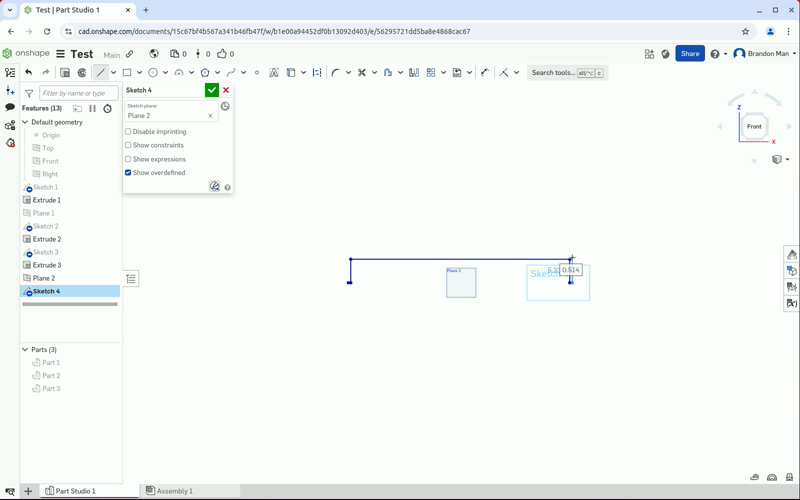
scroll(6)
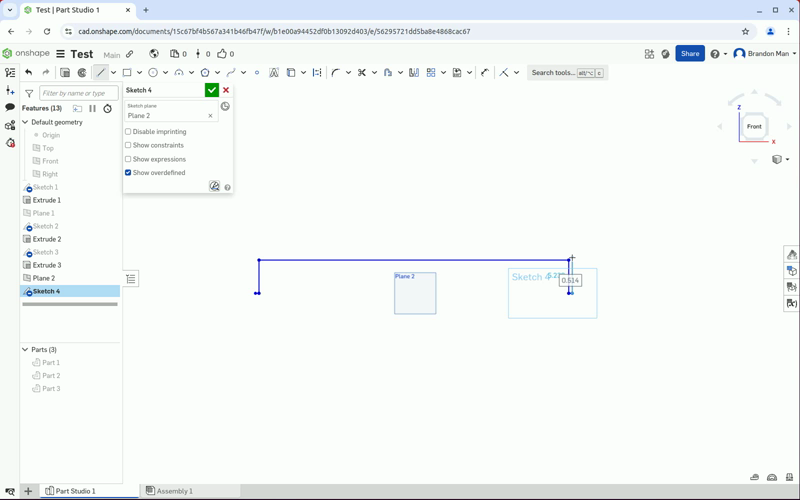
scroll(6)
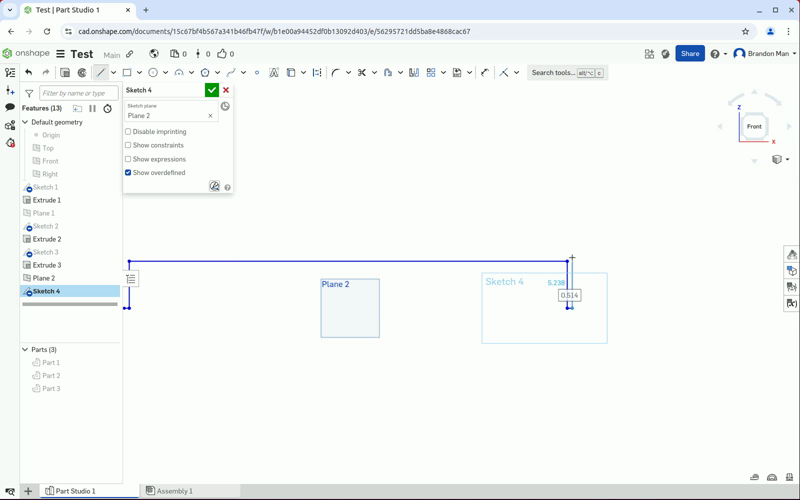
scroll(6)
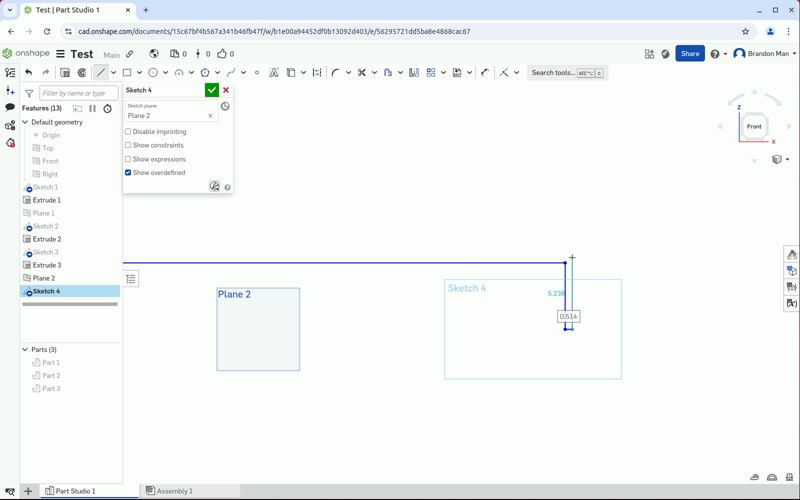
scroll(6)
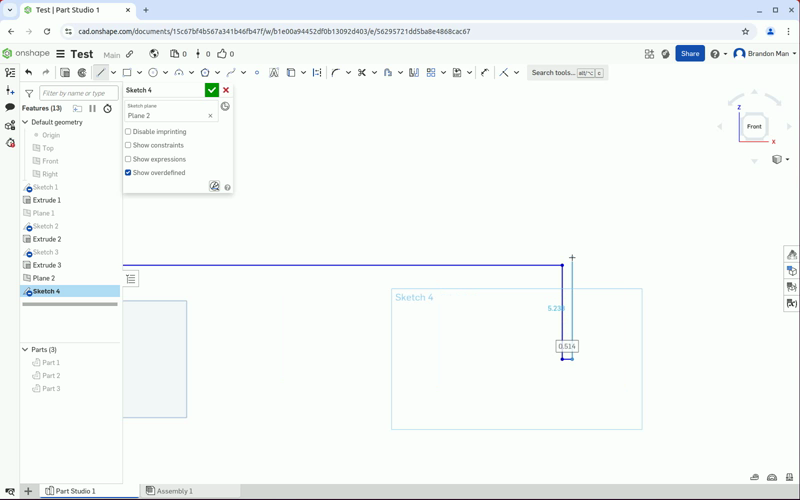
scroll(6)
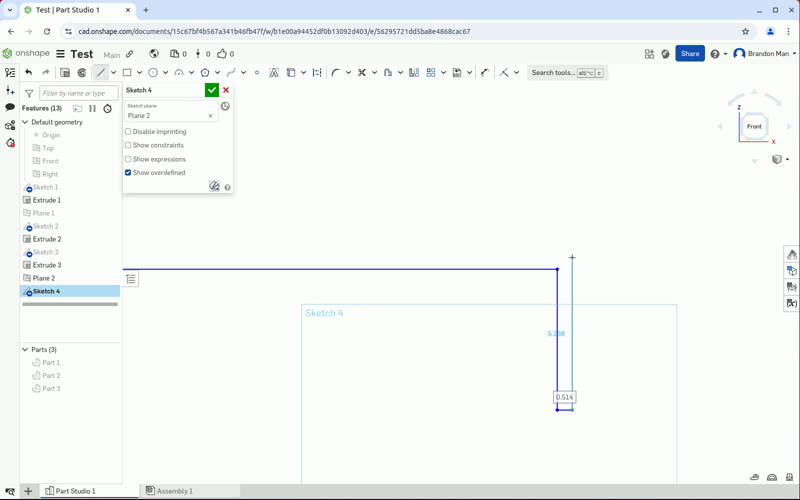
scroll(6)
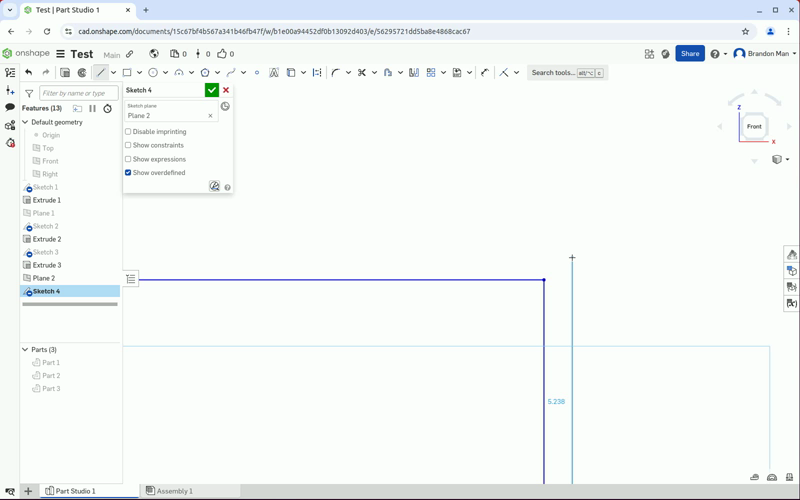
click(572, 257)
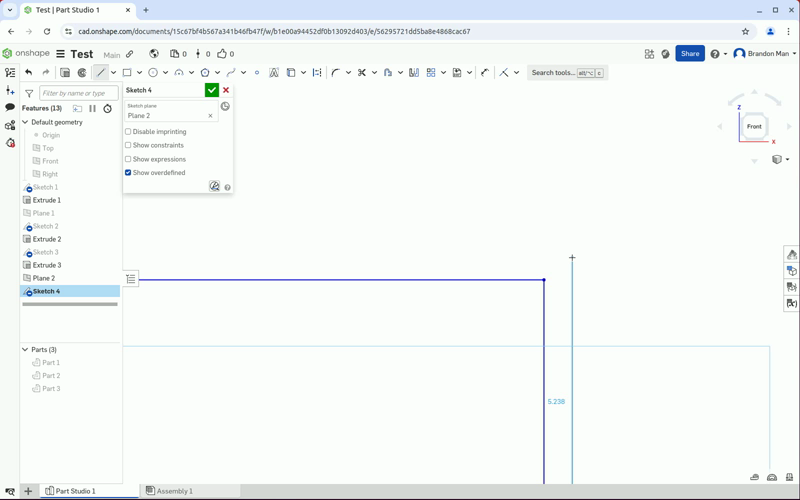
scroll(-6)
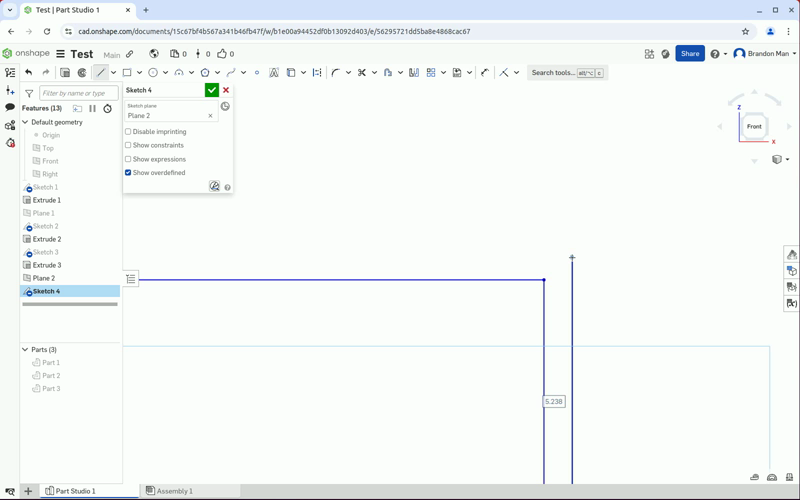
scroll(-6)
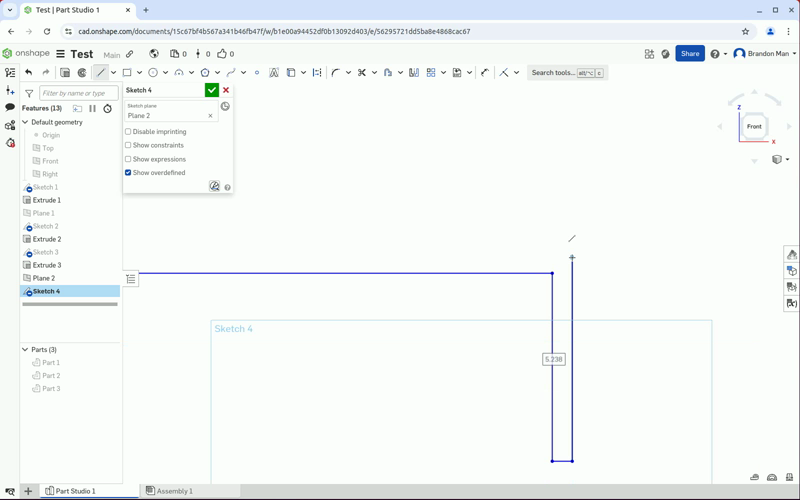
scroll(-6)
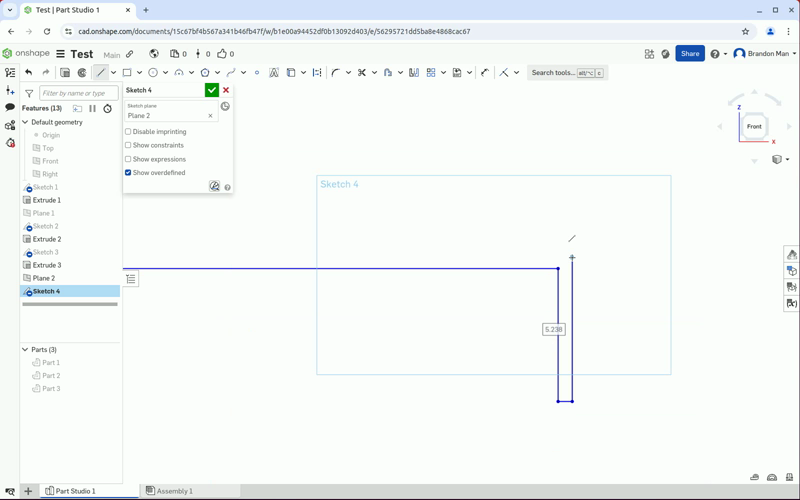
scroll(-6)
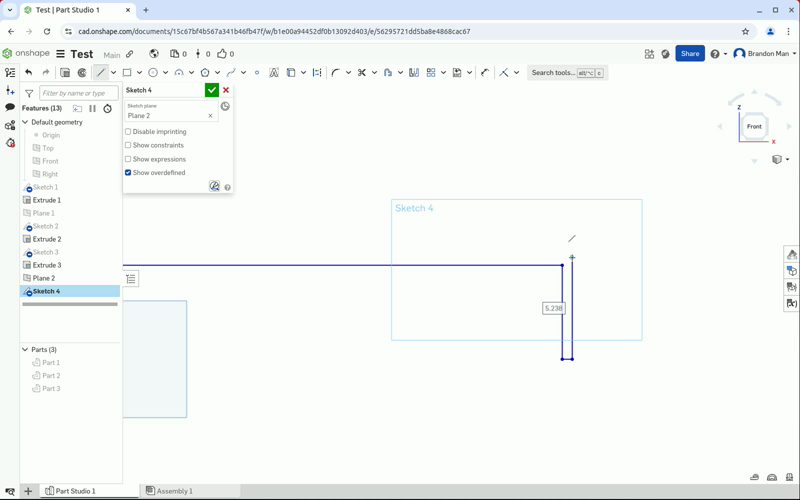
scroll(-6)
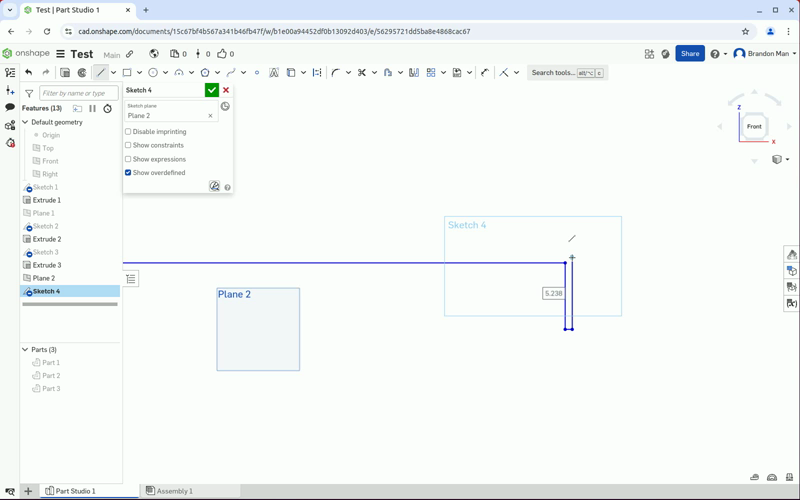
scroll(-6)
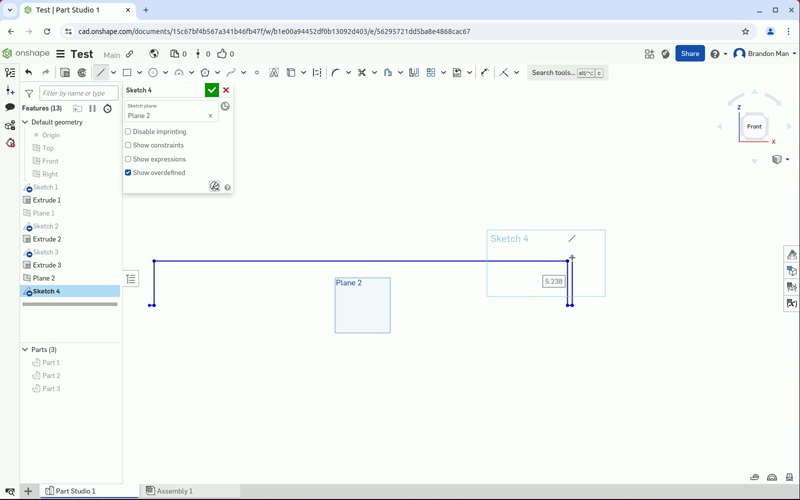
scroll(-6)
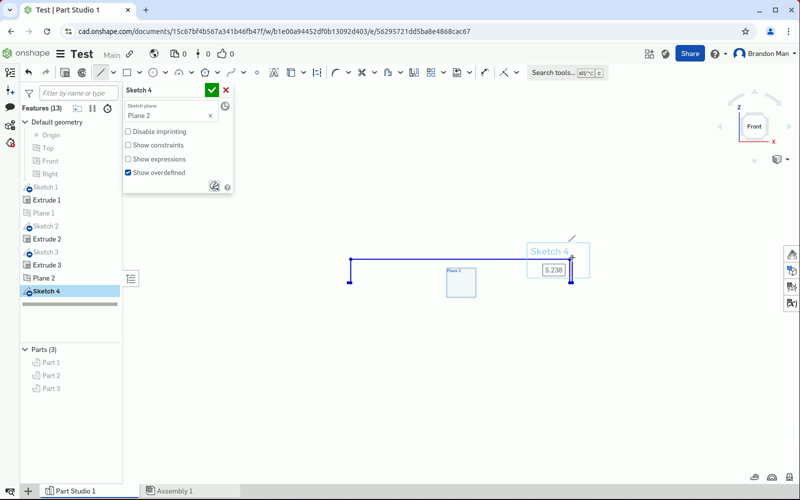
key_up(shift)
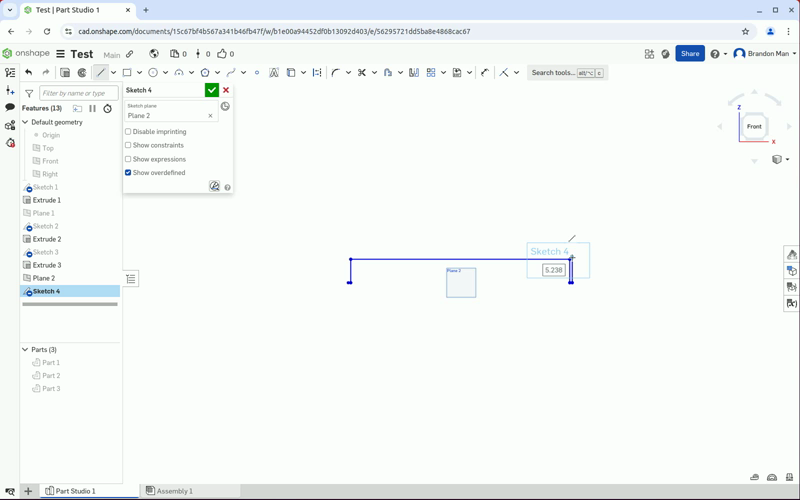
key_down(shift)
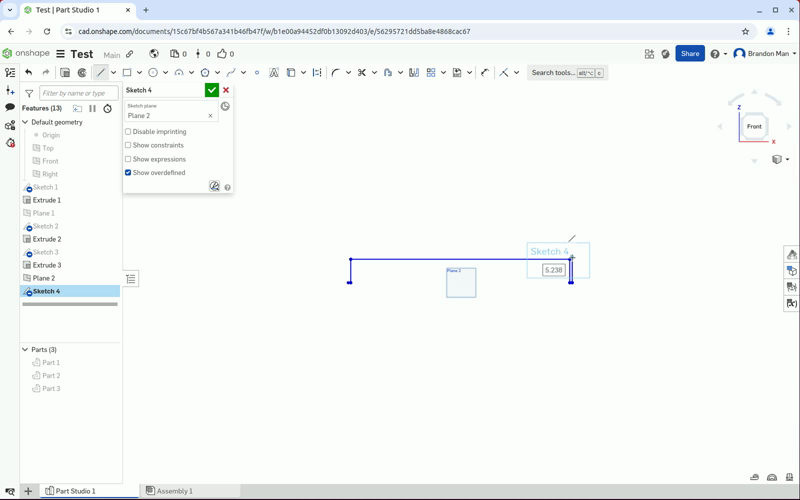
mouse_move(348, 257)
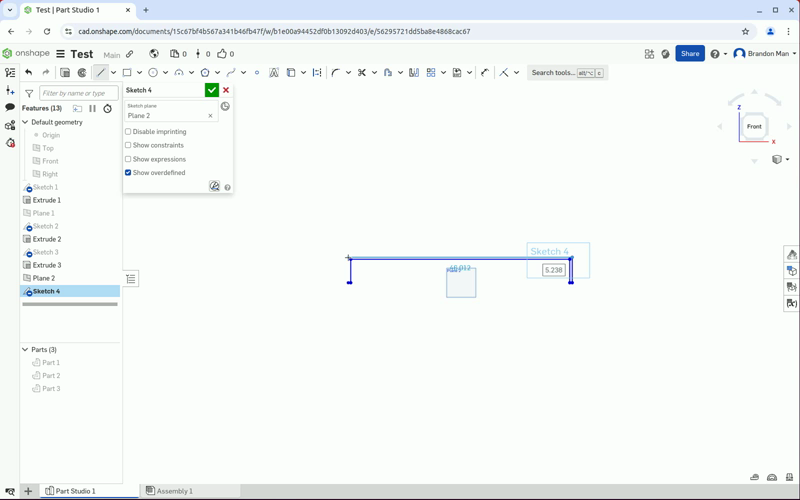
scroll(6)
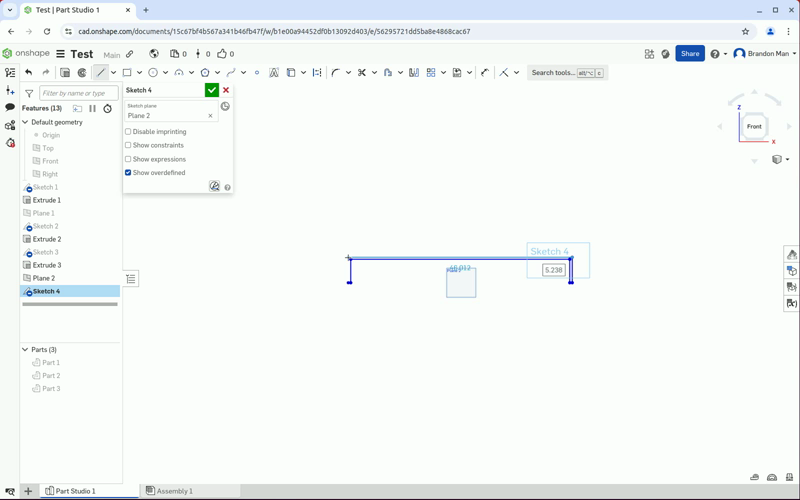
scroll(6)
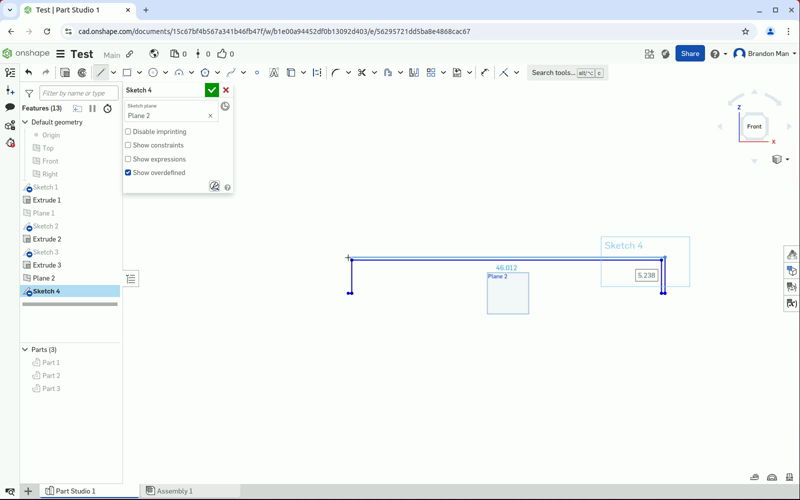
scroll(6)
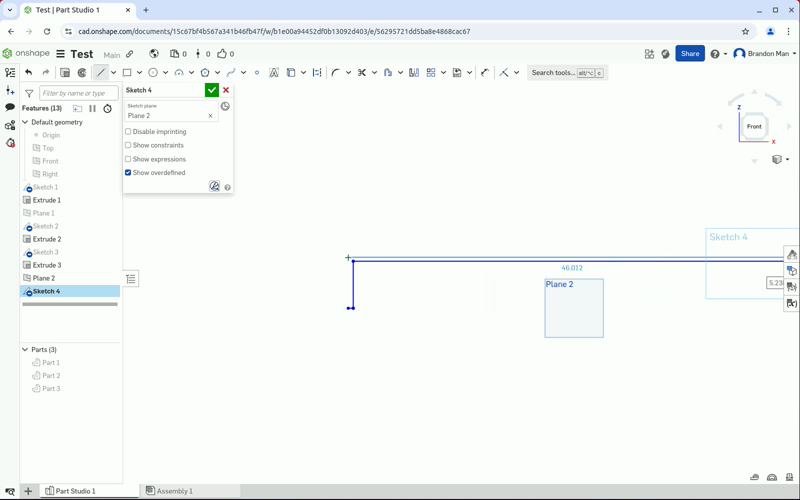
scroll(6)
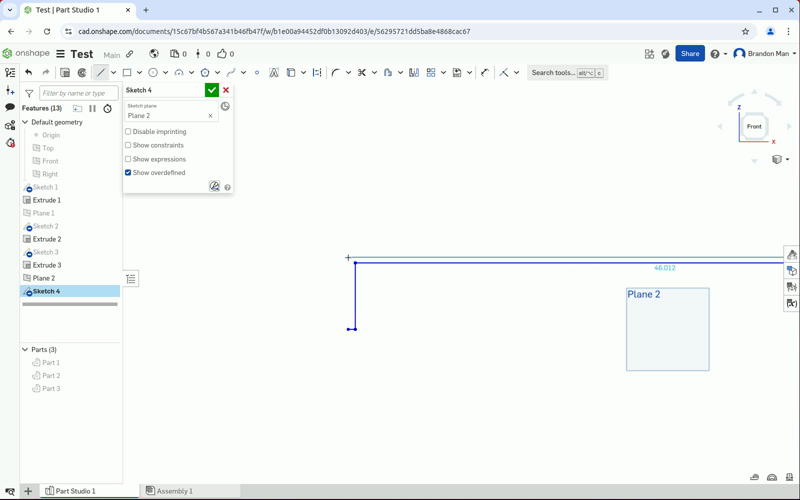
scroll(6)
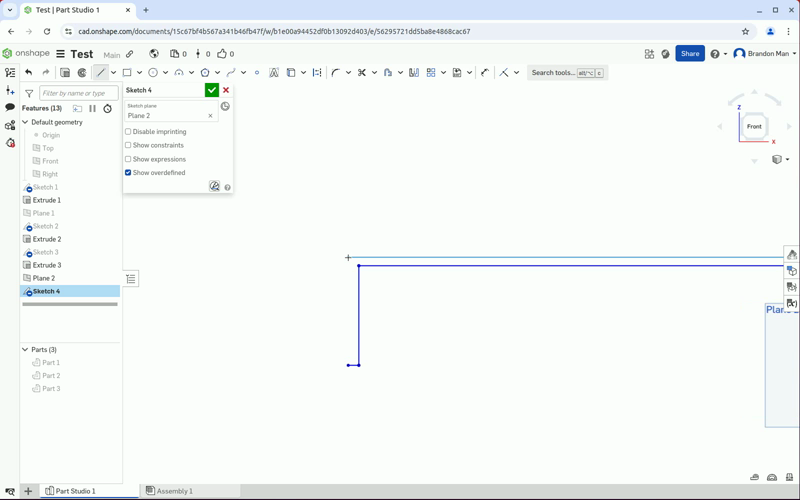
scroll(6)
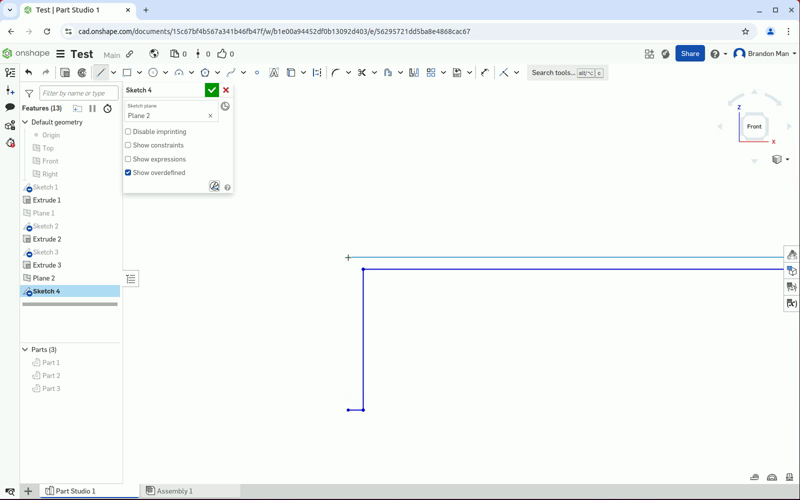
scroll(6)
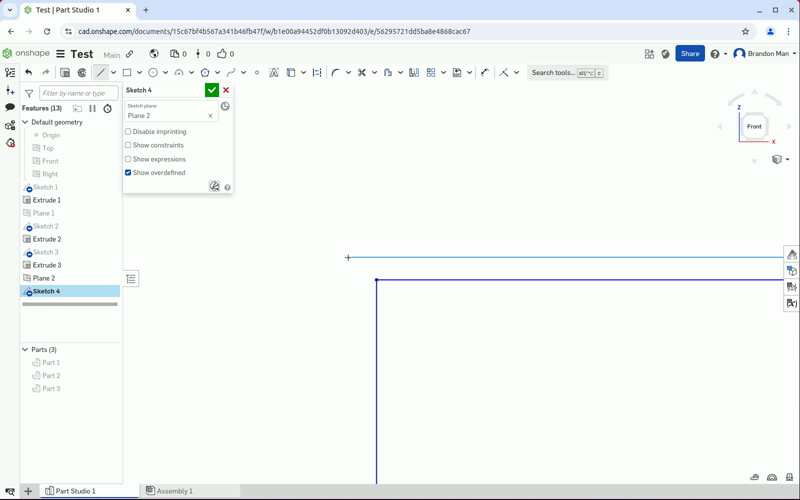
click(348, 257)
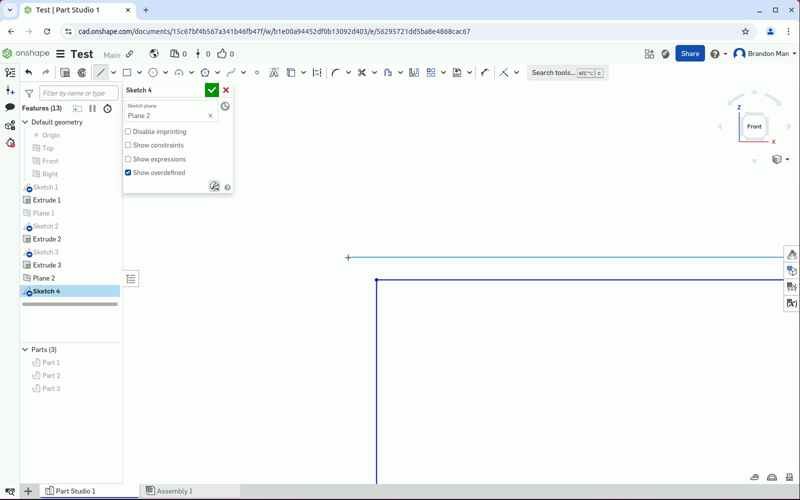
scroll(-6)
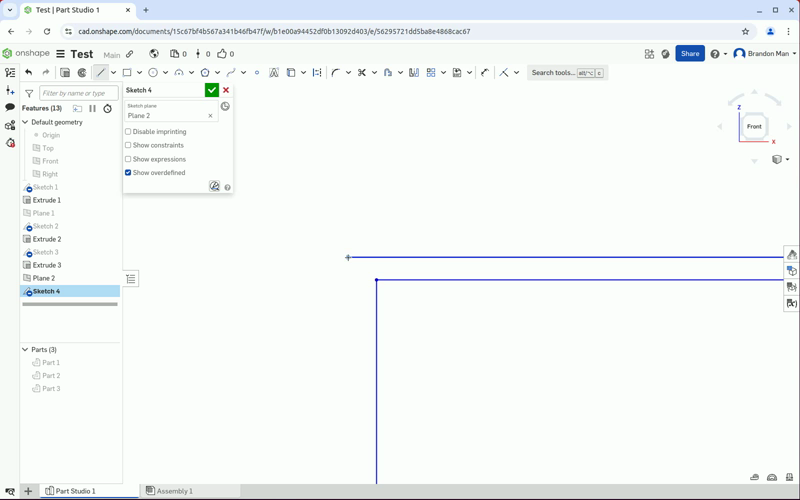
scroll(-6)
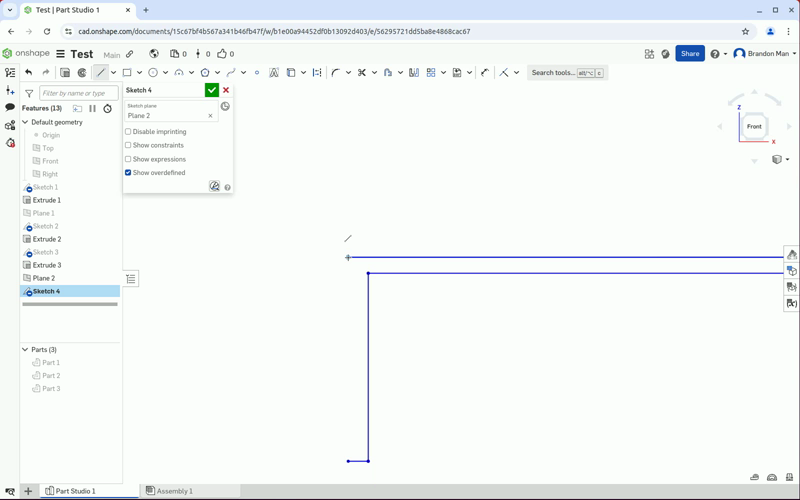
scroll(-6)
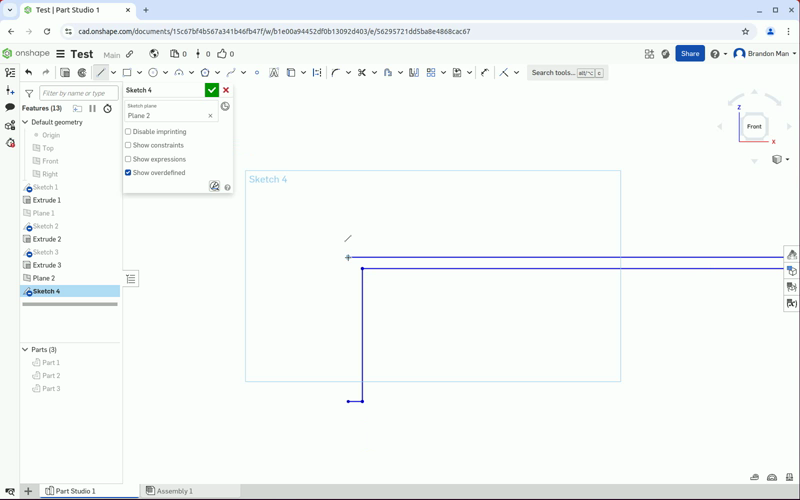
scroll(-6)
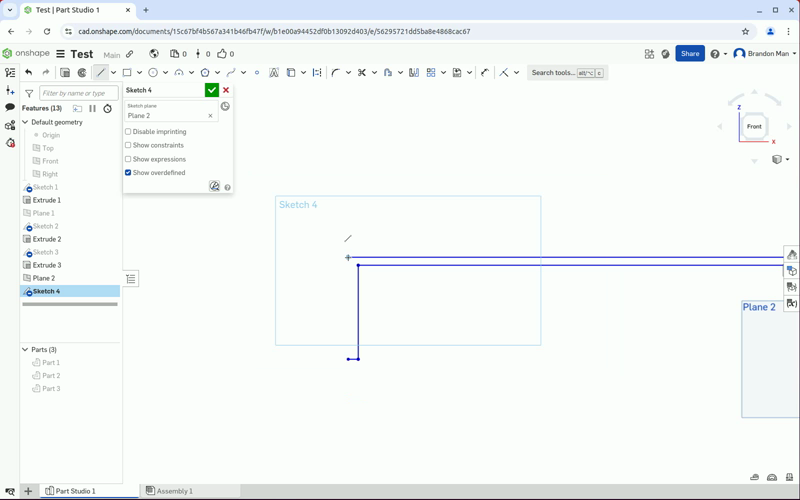
scroll(-6)
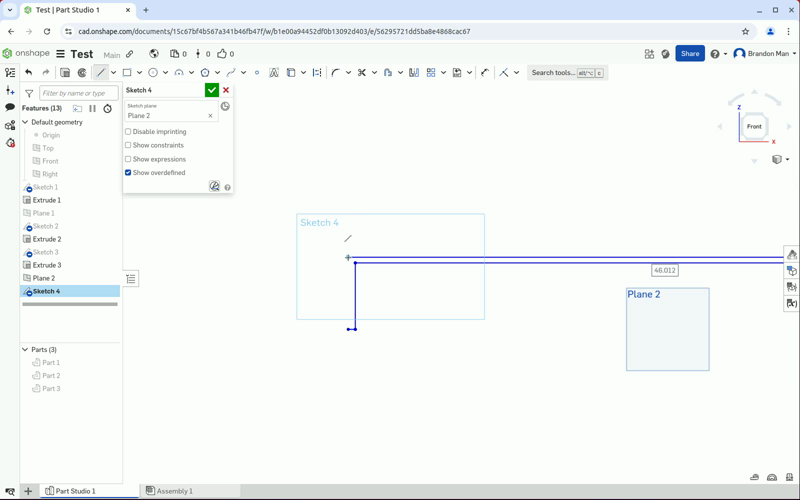
scroll(-6)
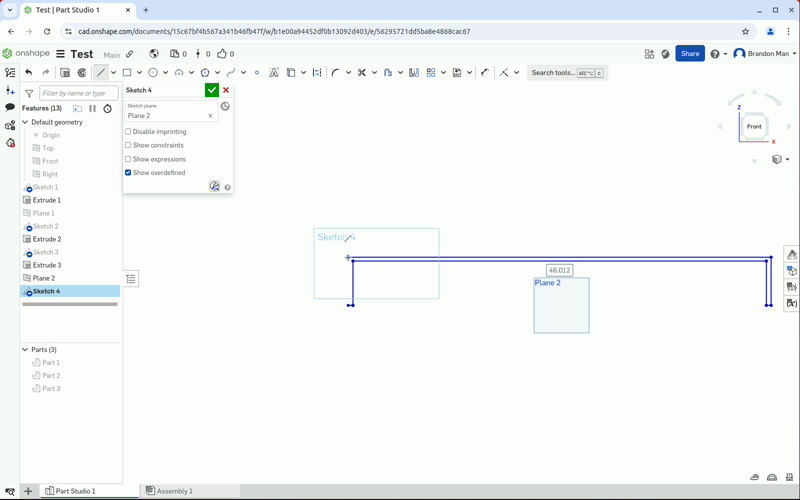
scroll(-6)
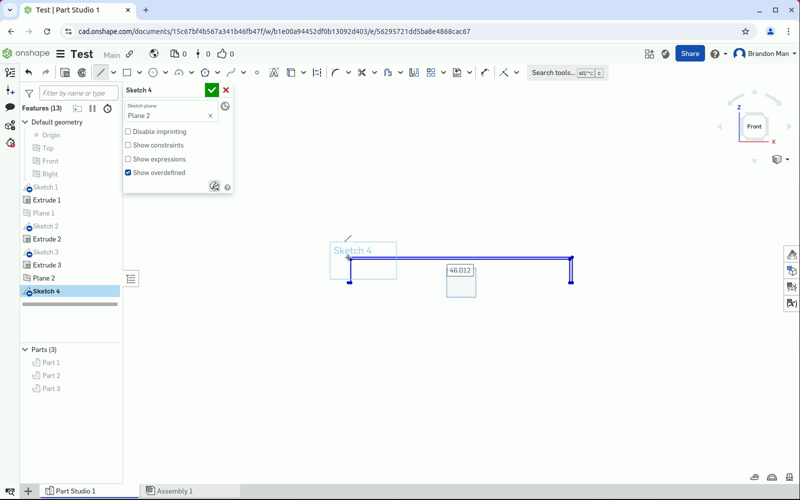
key_up(shift)
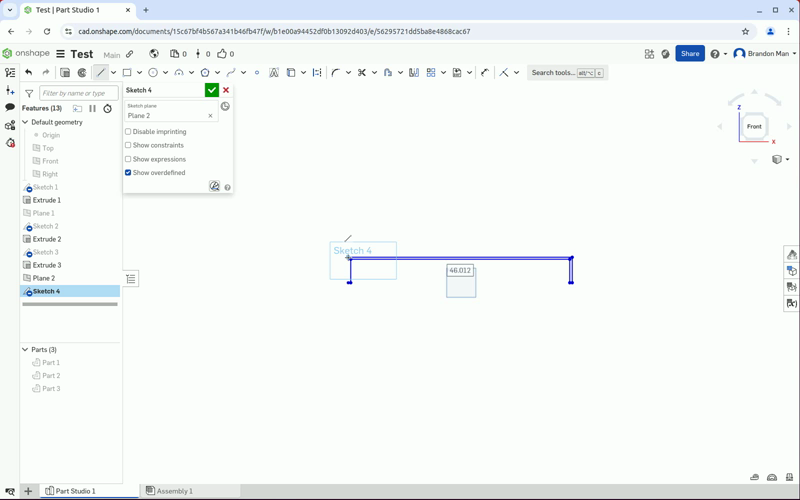
mouse_move(378, 257)
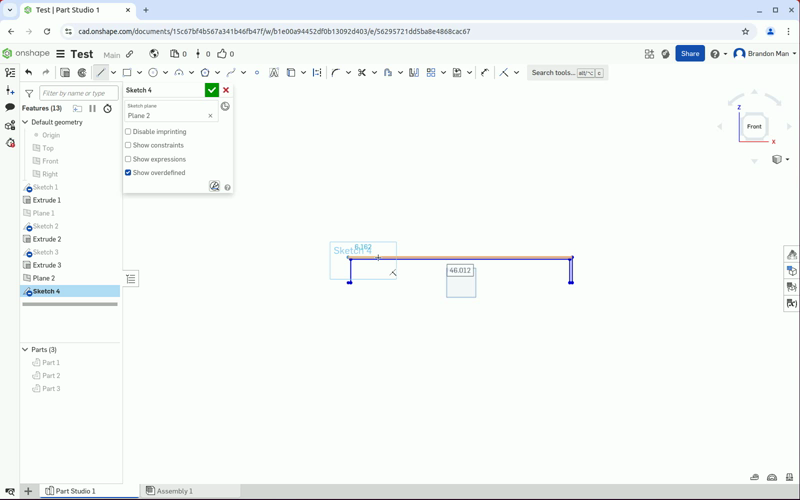
key_down(shift)
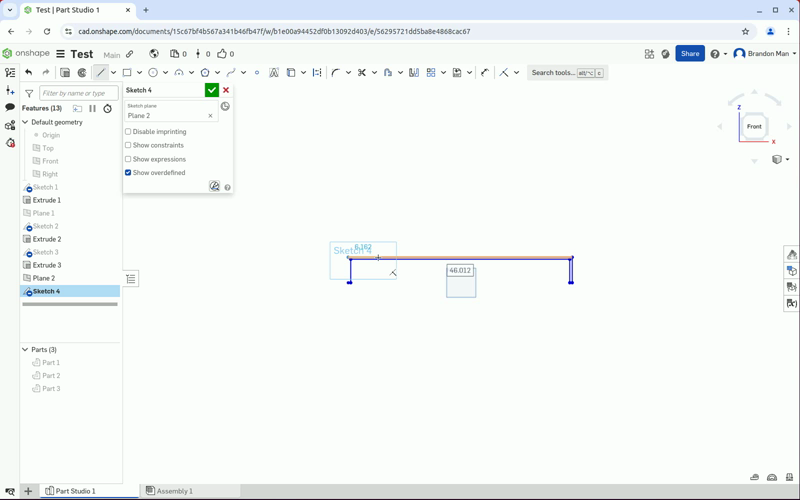
mouse_move(348, 282)
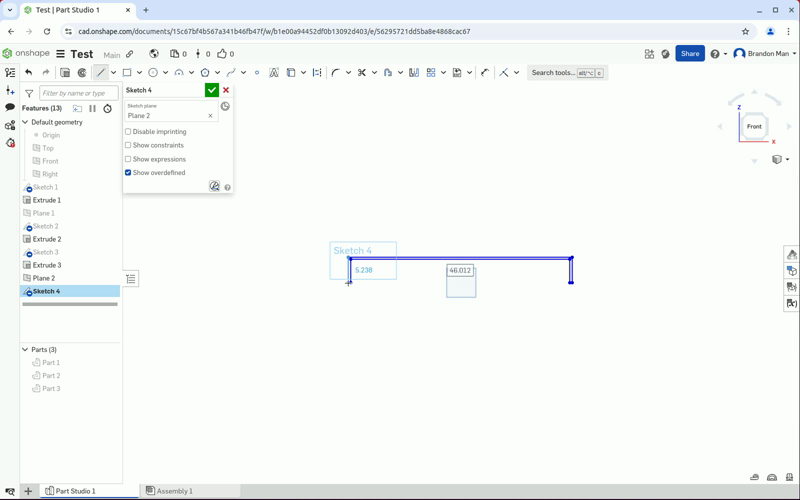
scroll(6)
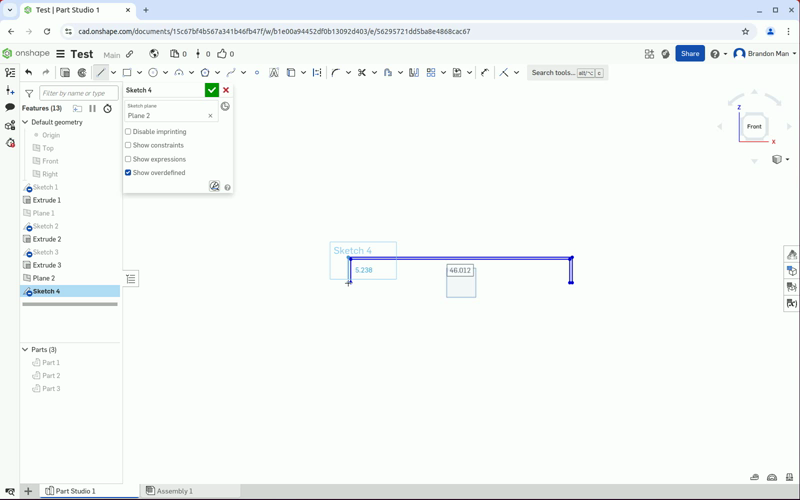
scroll(6)
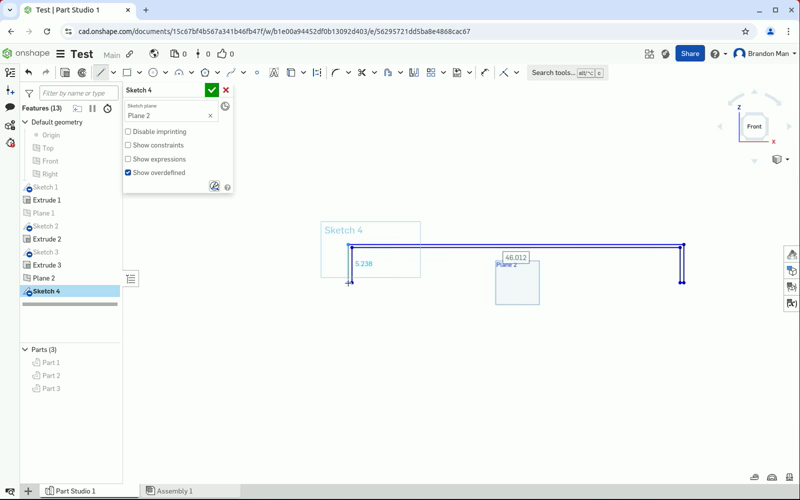
scroll(6)
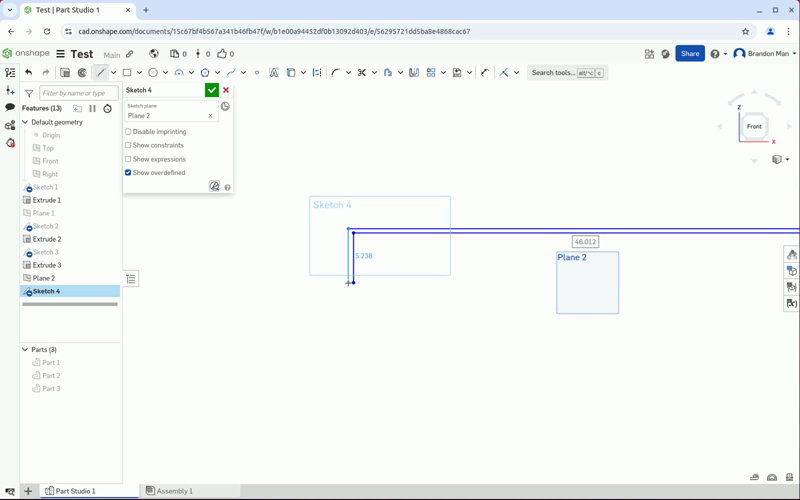
scroll(6)
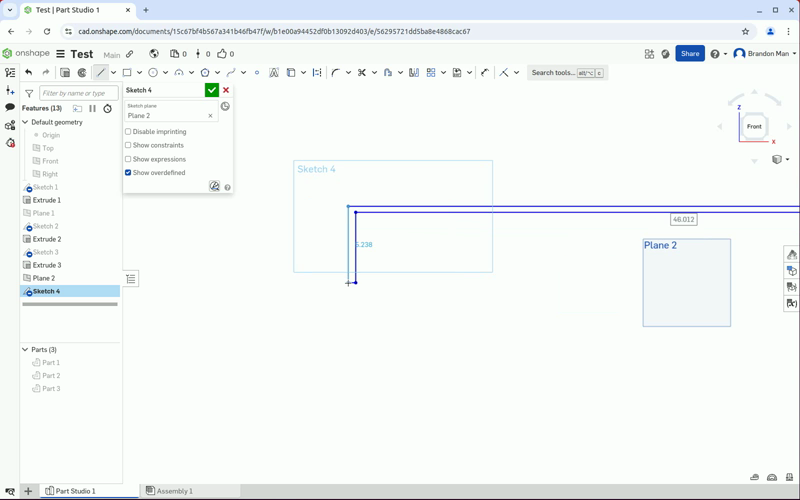
scroll(6)
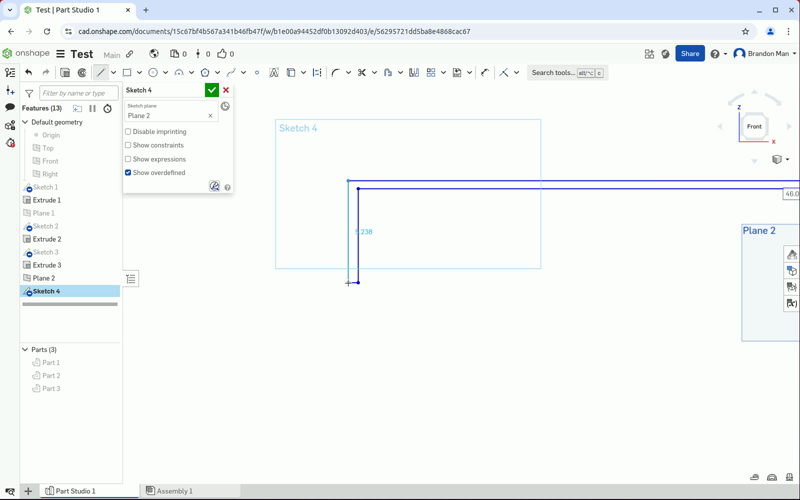
scroll(6)
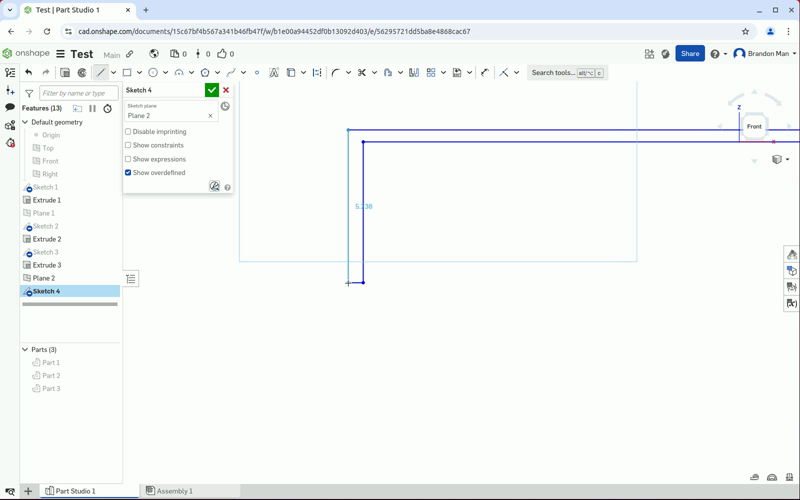
scroll(6)
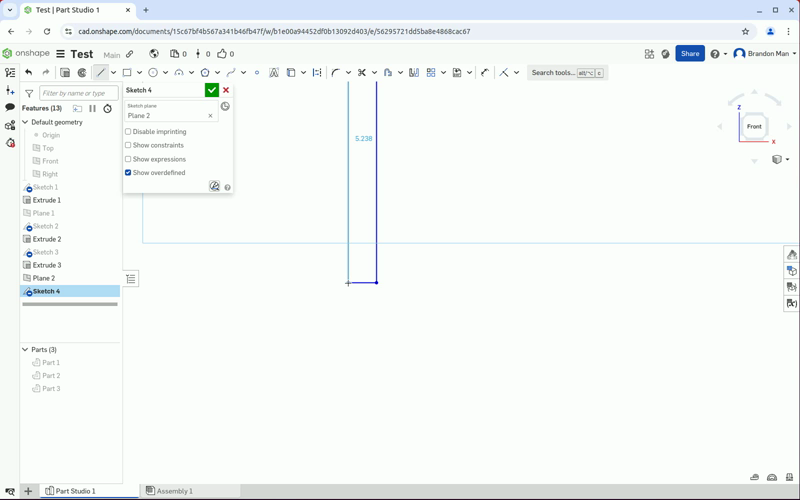
key_up(shift)
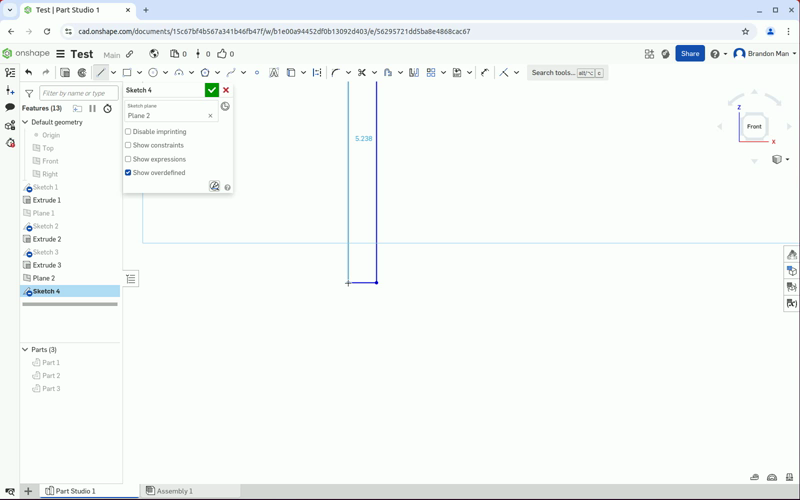
click(348, 282)
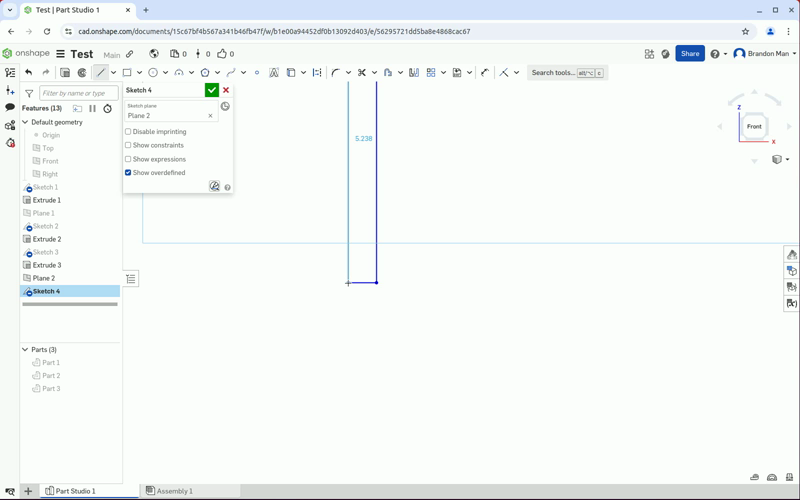
scroll(-6)
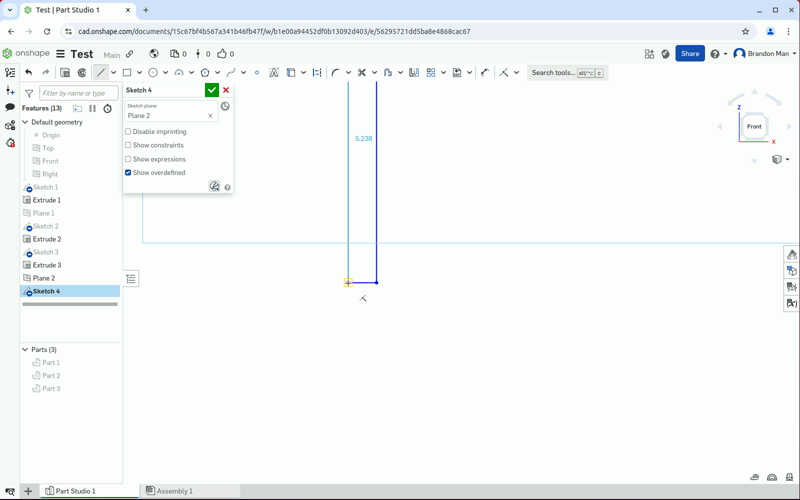
scroll(-6)
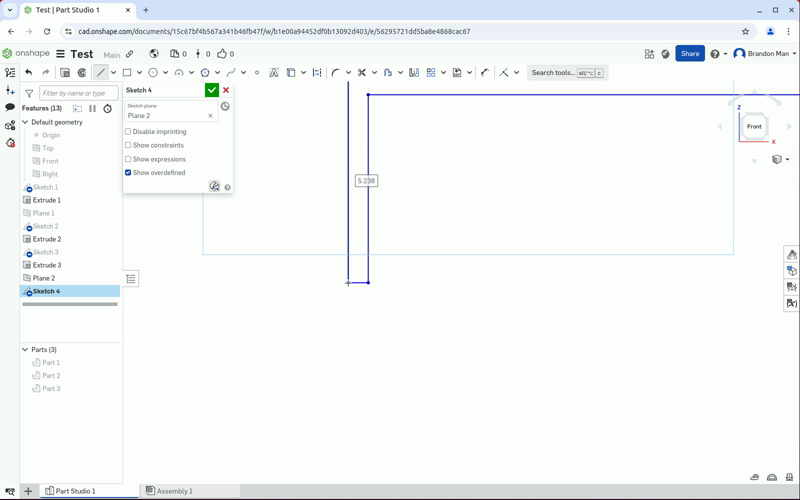
scroll(-6)
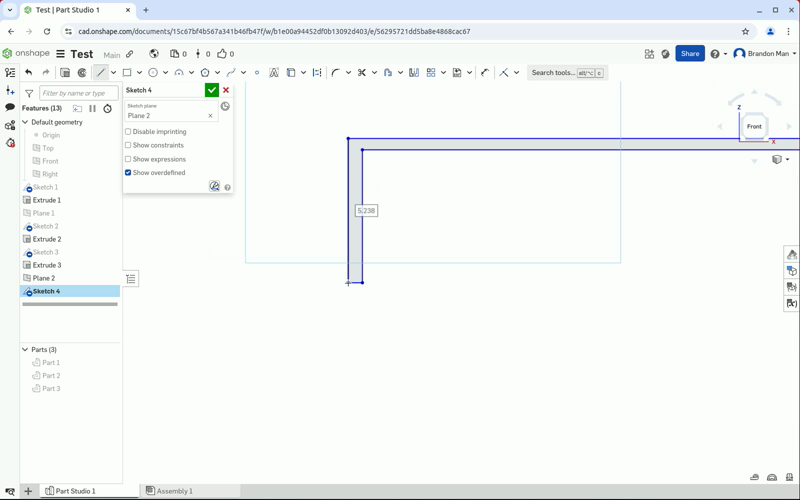
scroll(-6)
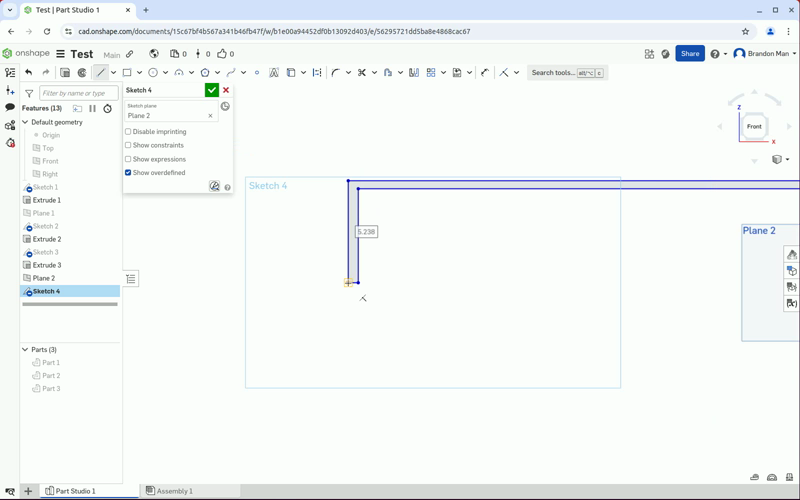
scroll(-6)
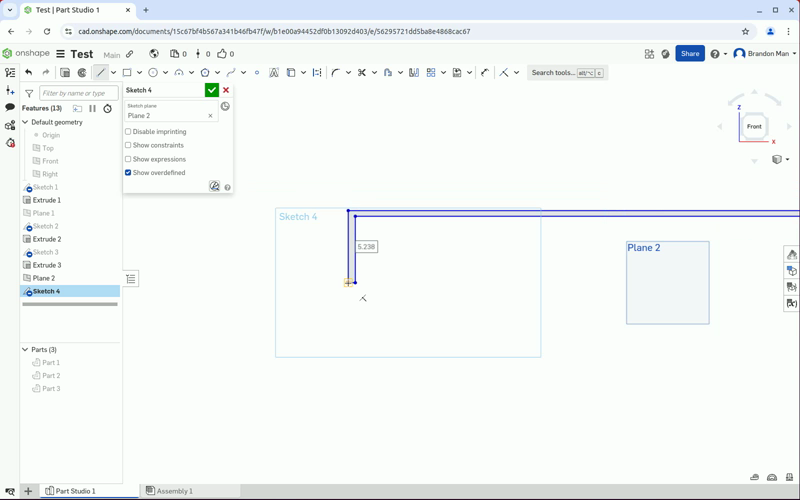
scroll(-6)
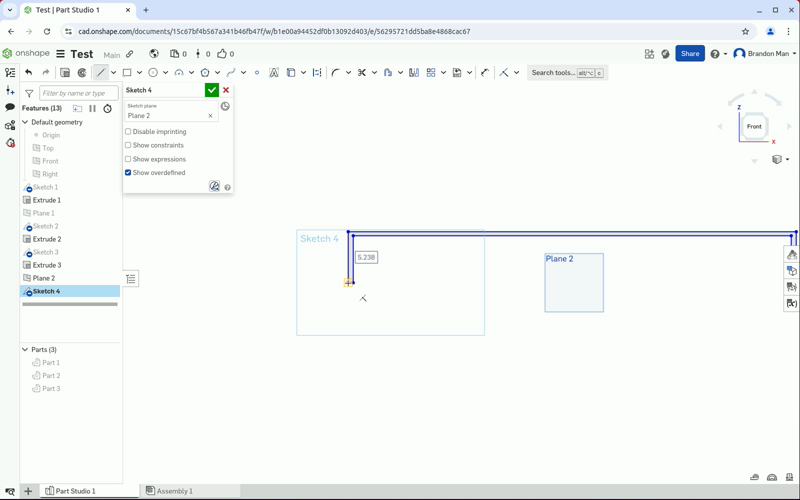
scroll(-6)
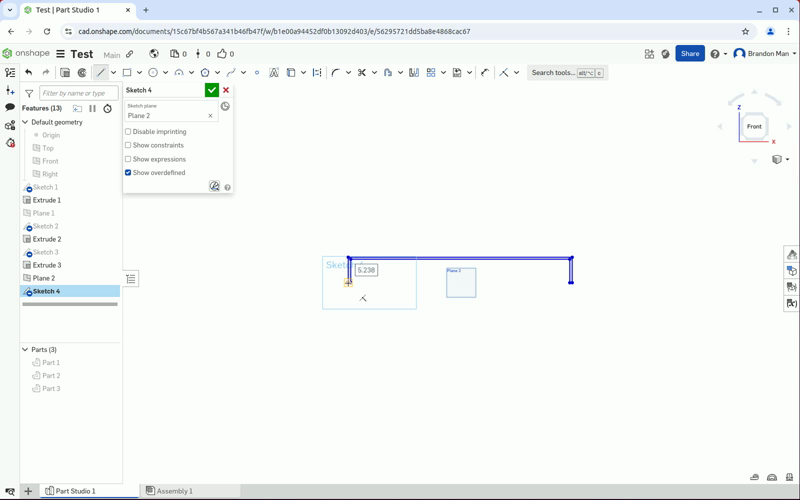
key(esc)
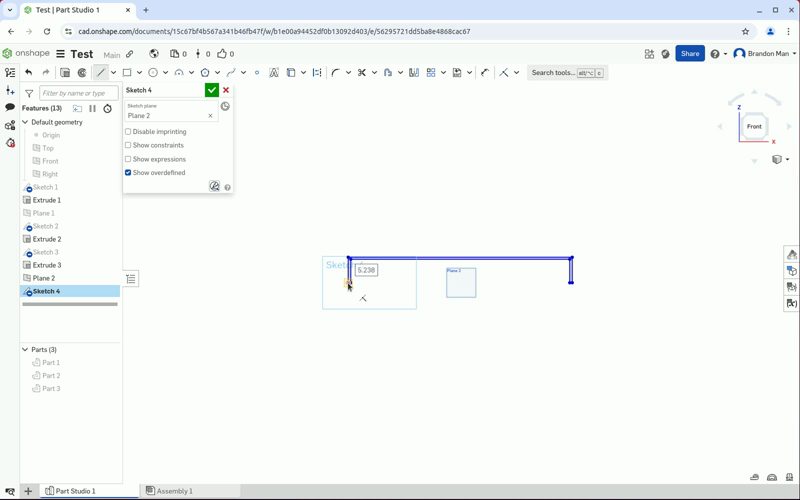
mouse_move(489, 257)
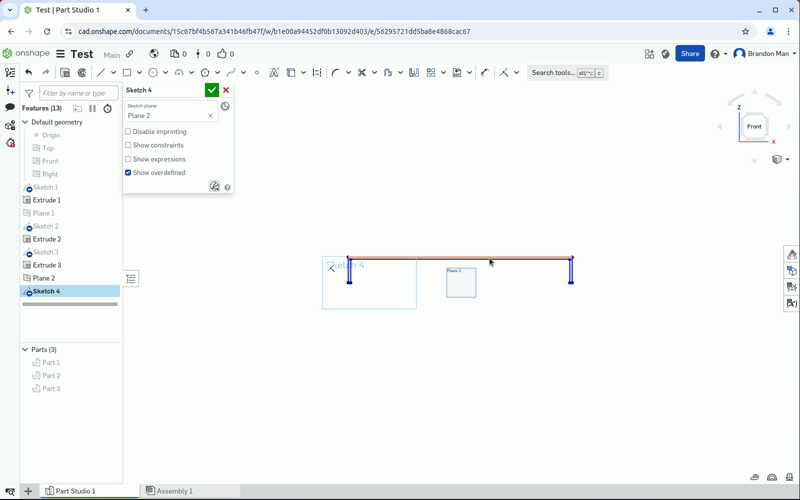
scroll(6)
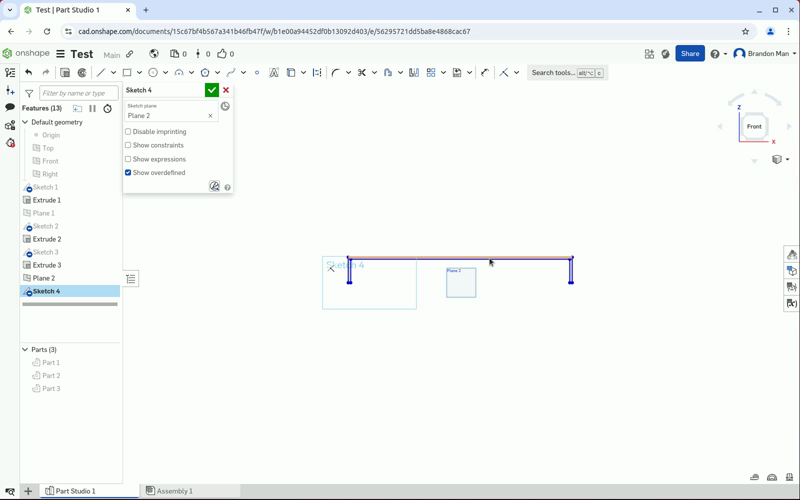
scroll(6)
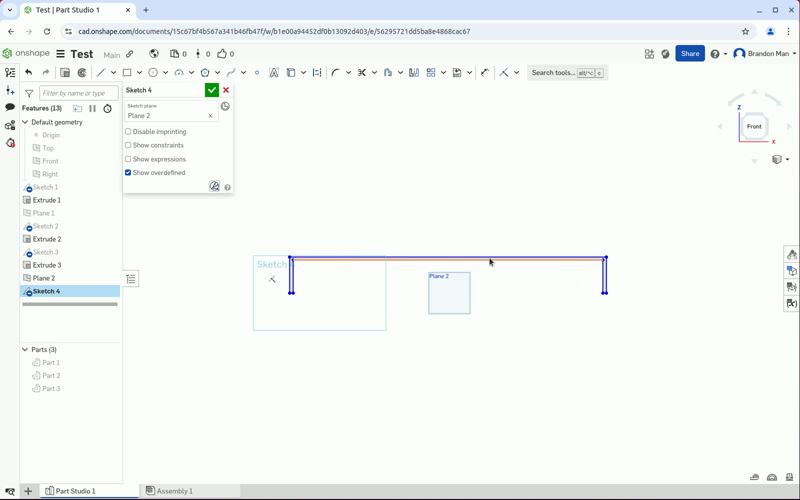
scroll(6)
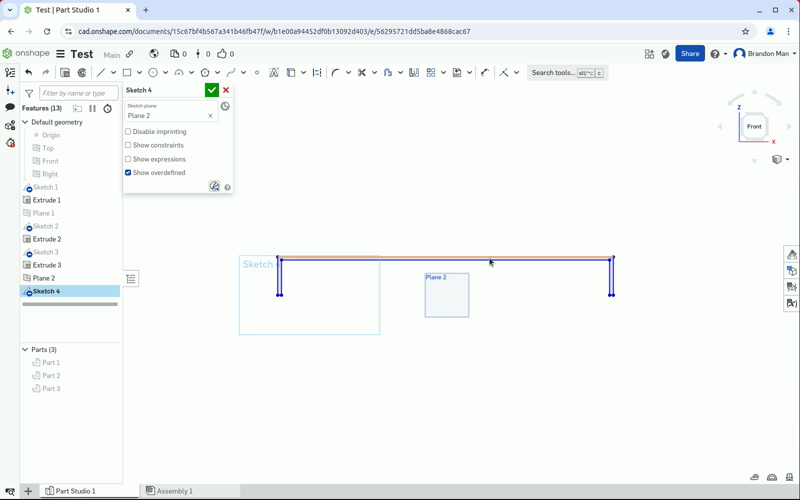
scroll(6)
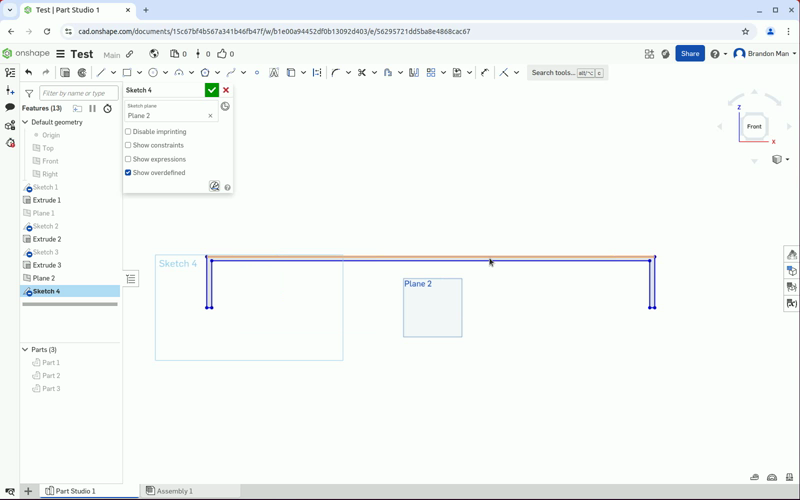
scroll(6)
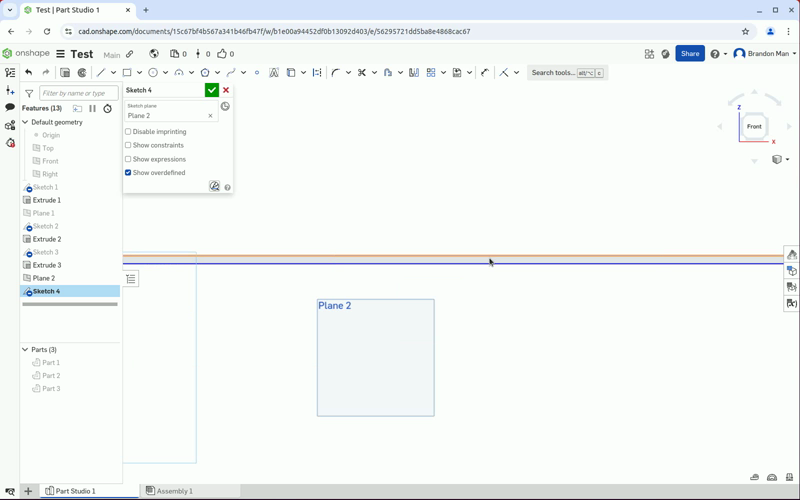
scroll(6)
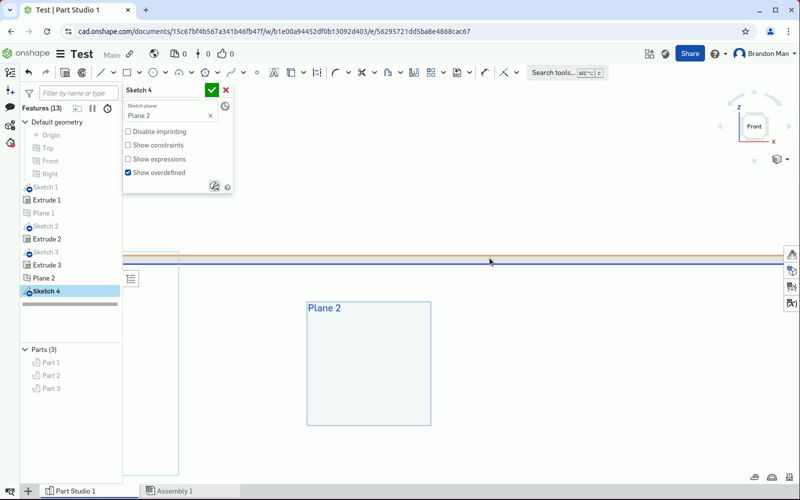
scroll(6)
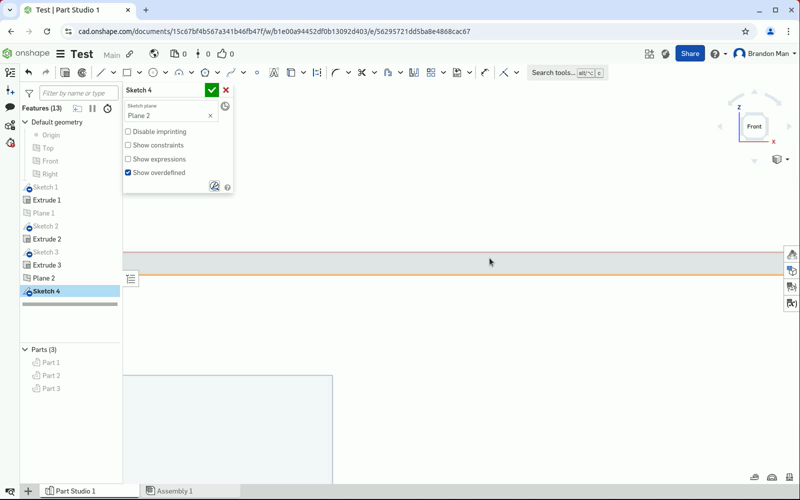
click(489, 257)
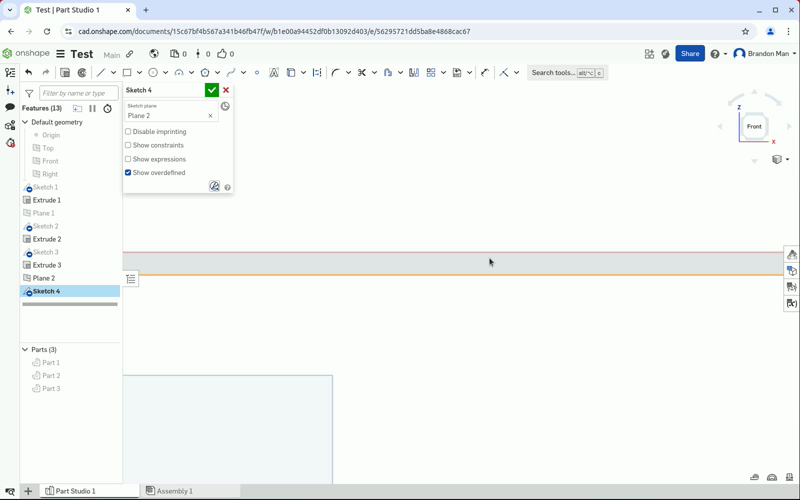
scroll(-6)
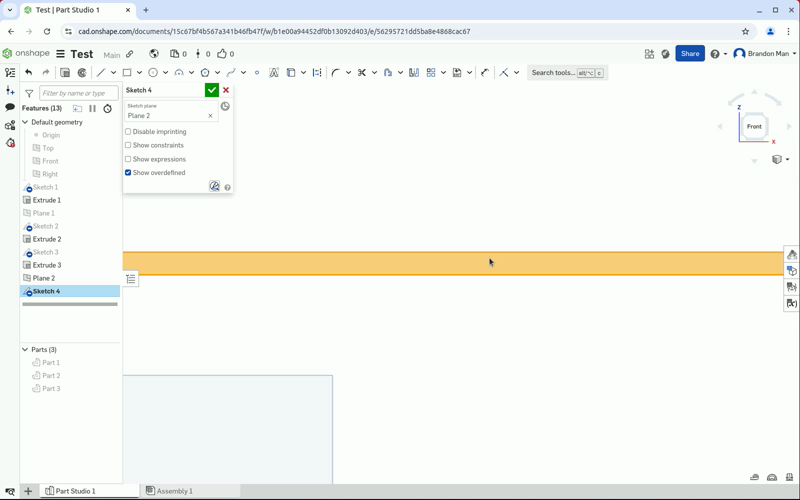
scroll(-6)
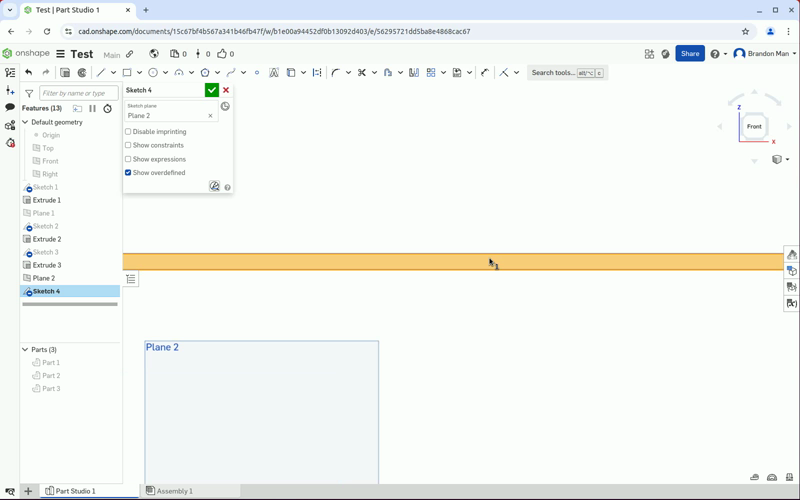
scroll(-6)
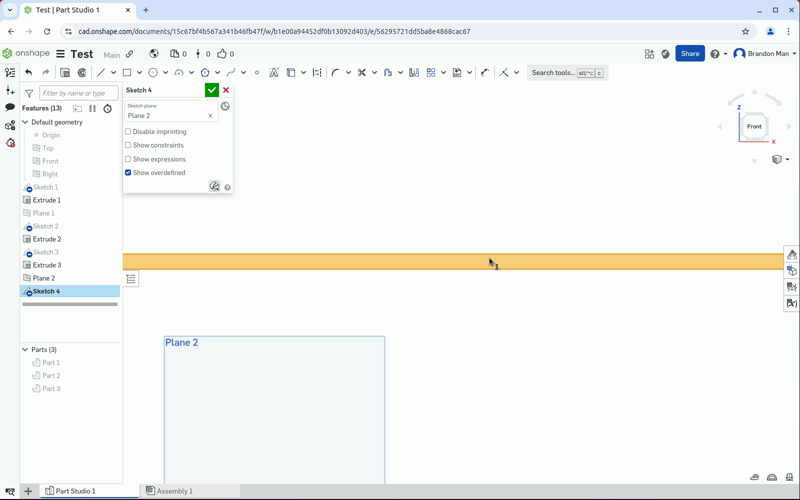
scroll(-6)
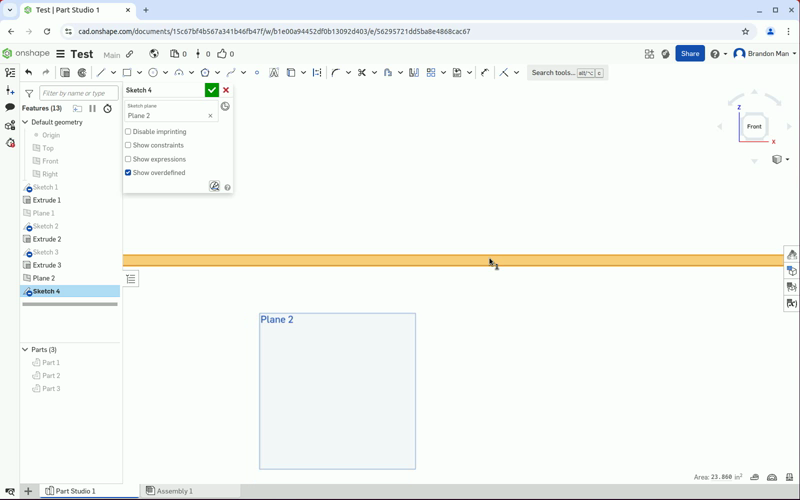
scroll(-6)
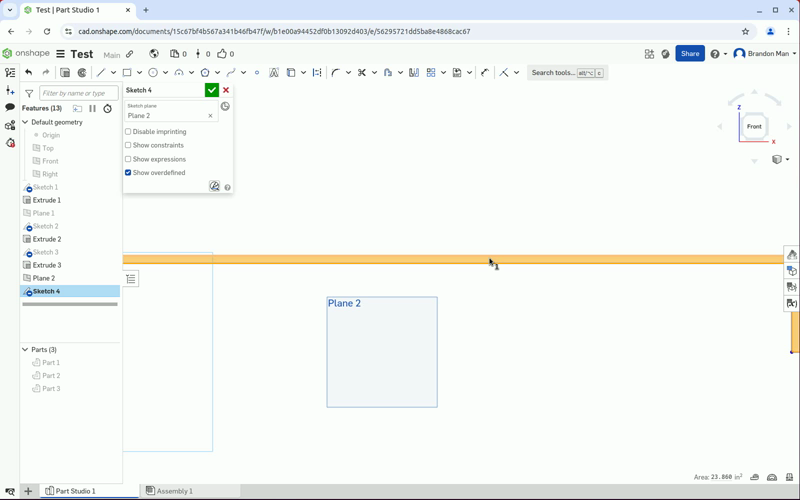
scroll(-6)
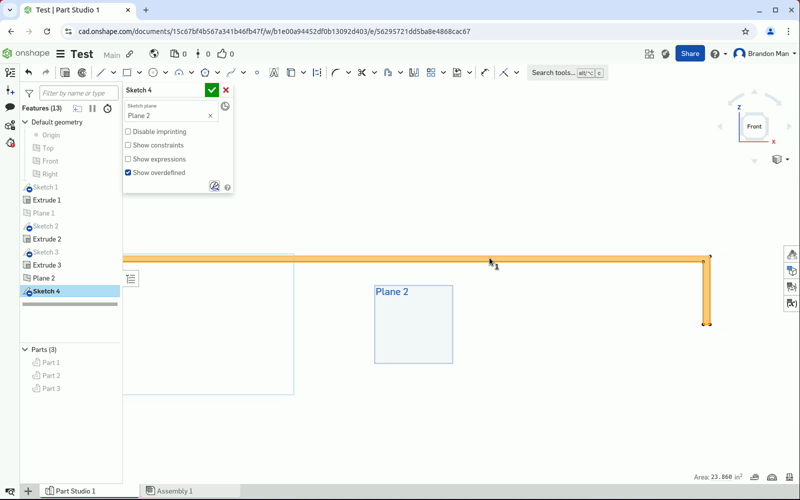
scroll(-6)
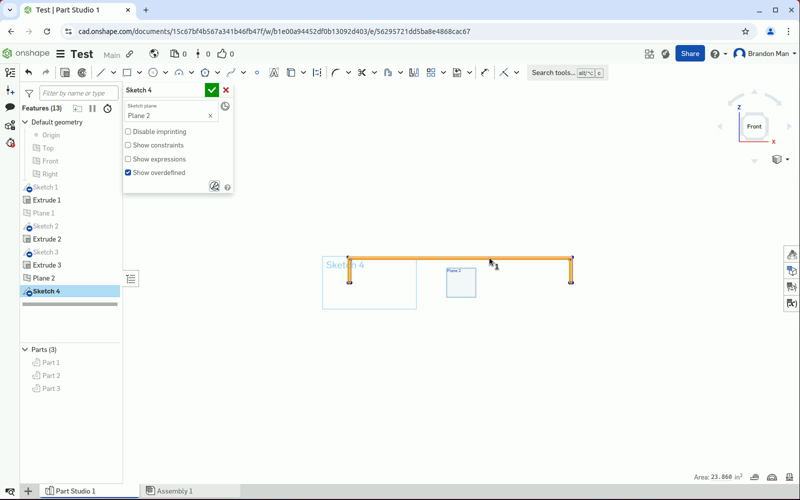
mouse_move(73, 352)
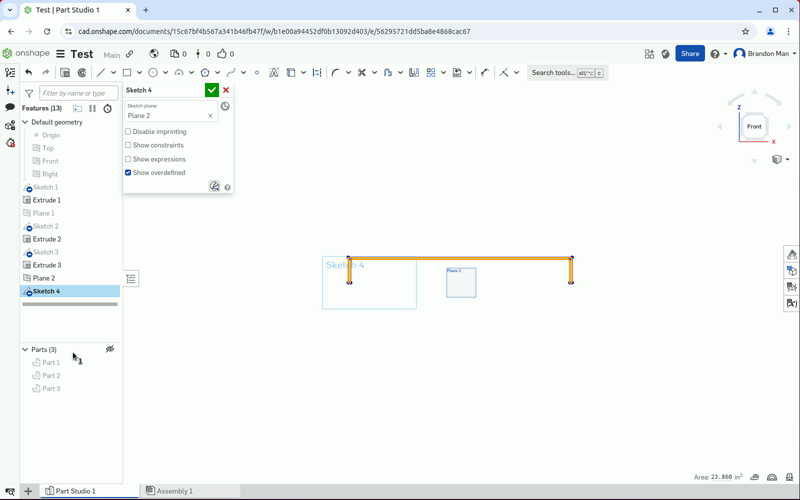
key(shift+y)
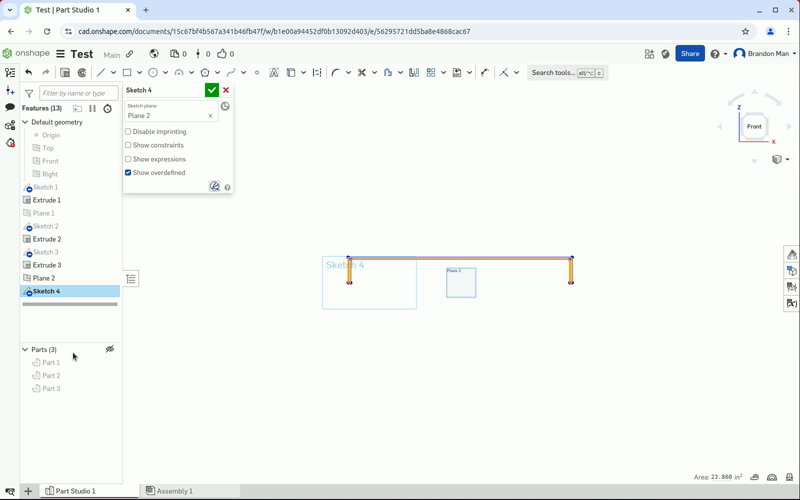
key(shift+e)
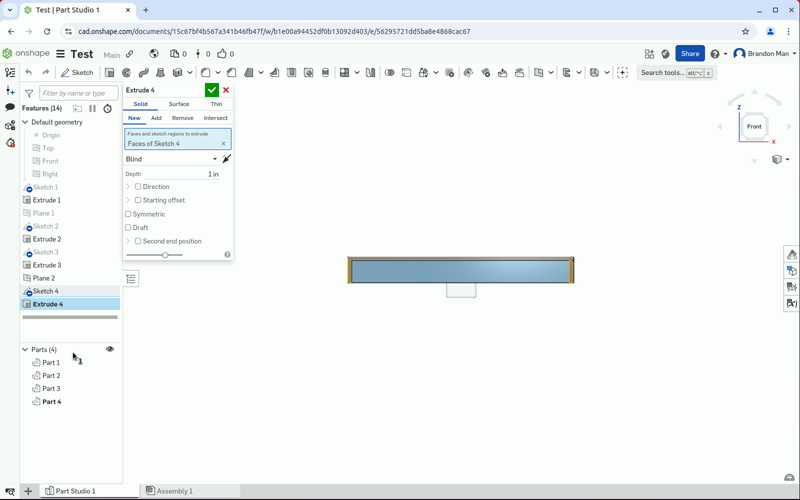
mouse_move(143, 106)
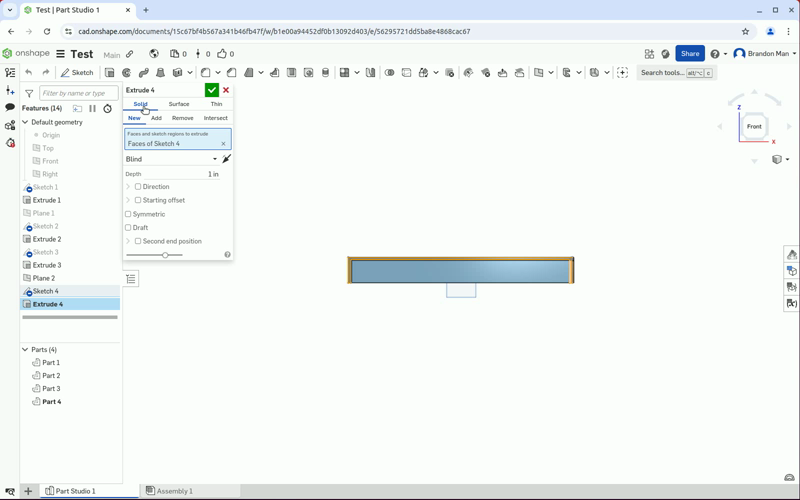
click(143, 106)
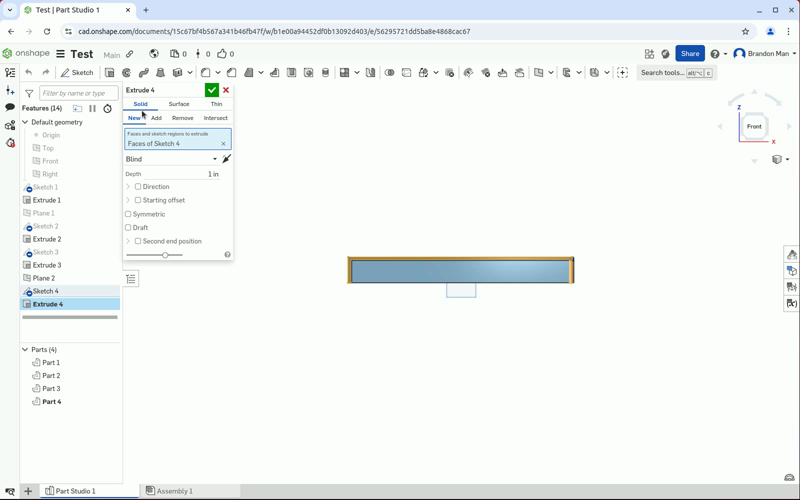
mouse_move(137, 120)
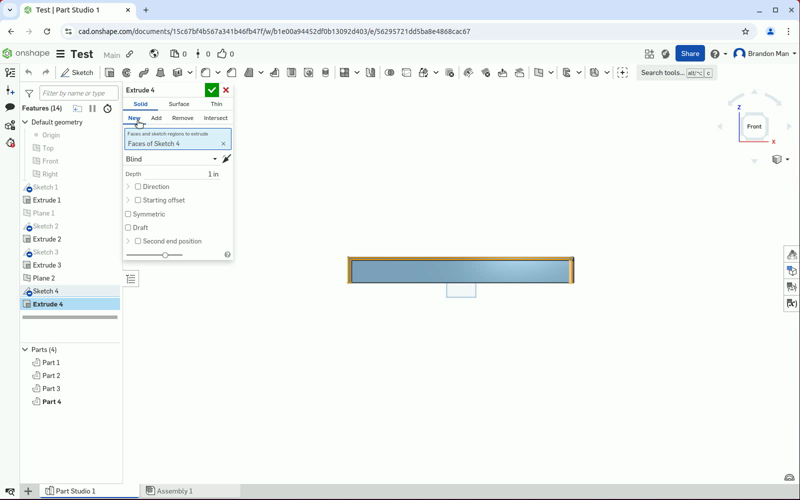
click(137, 120)
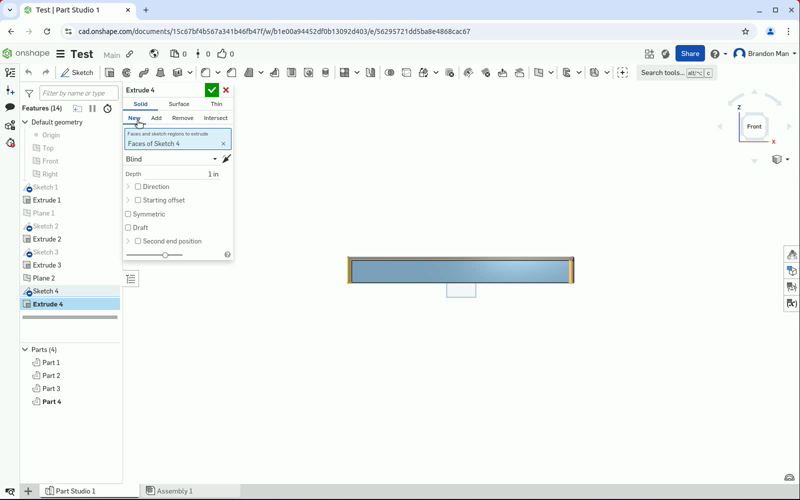
key(tab, 4)
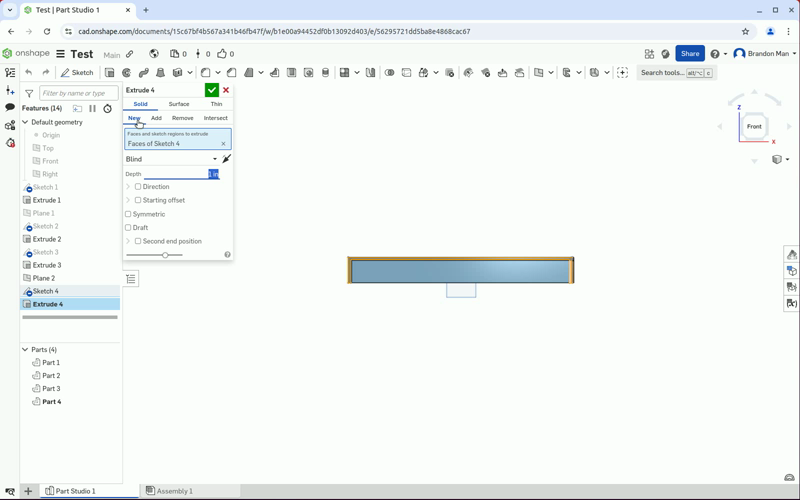
text(0.722)
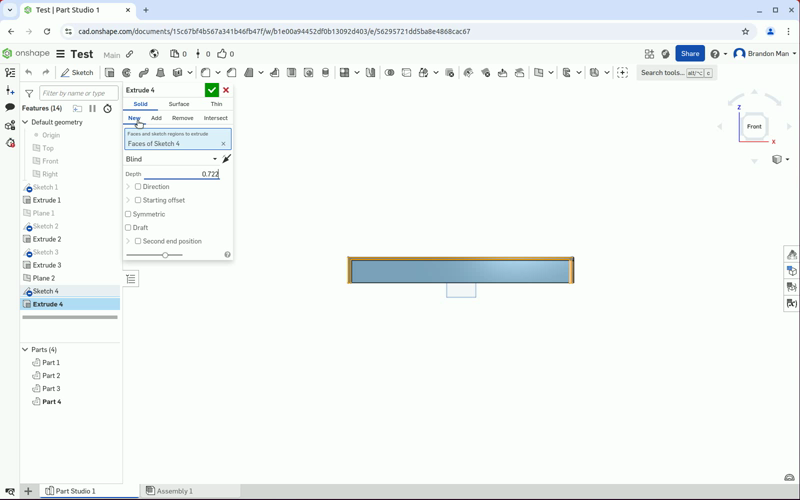
key(enter)
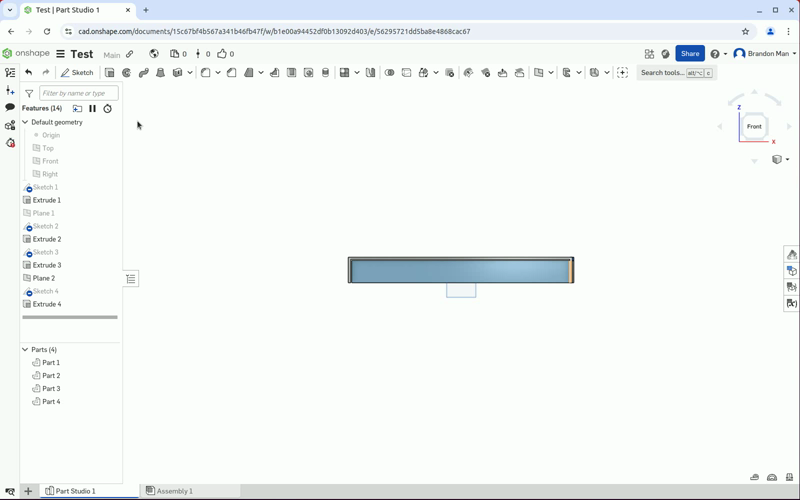
key(shift+h)
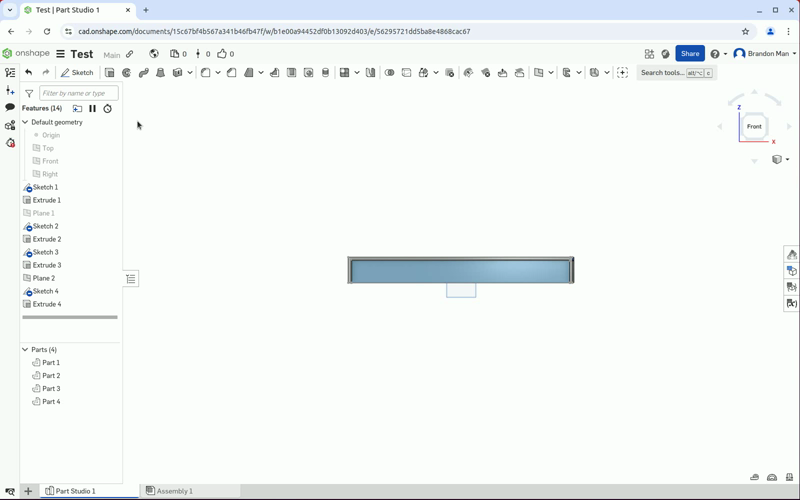
key(shift+h)
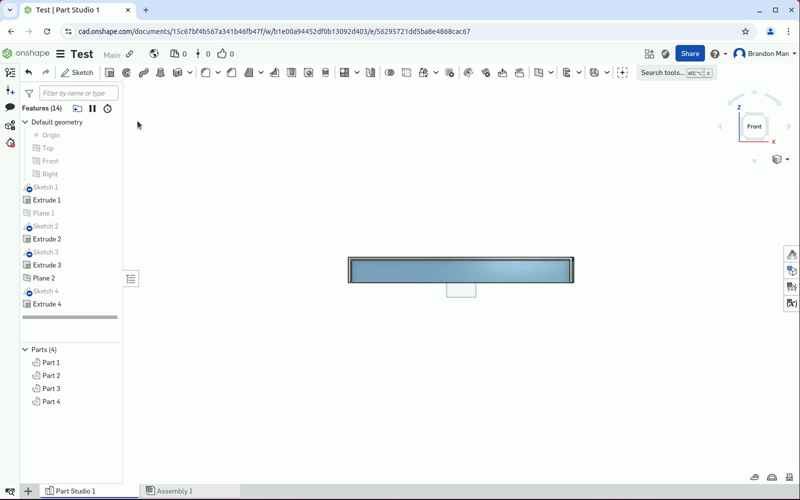
mouse_move(73, 189)
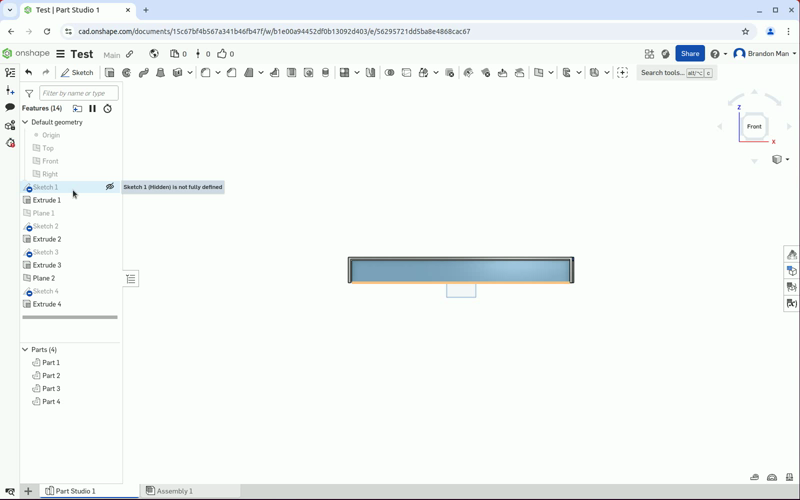
click(73, 189)
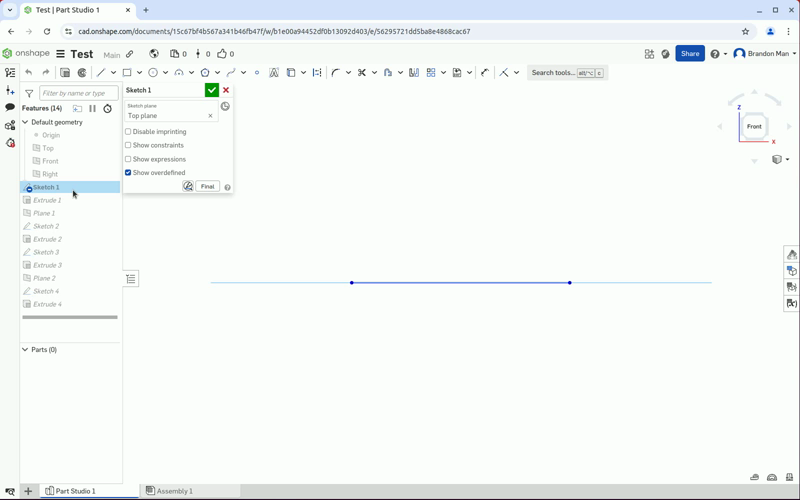
mouse_move(229, 92)
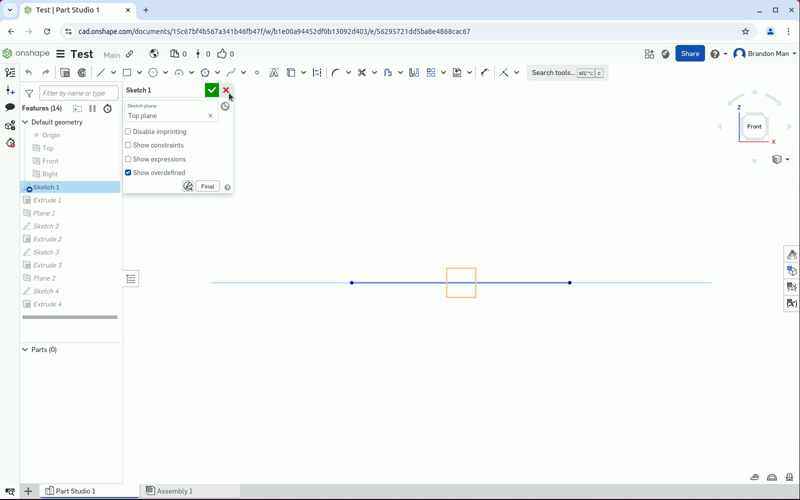
click(229, 92)
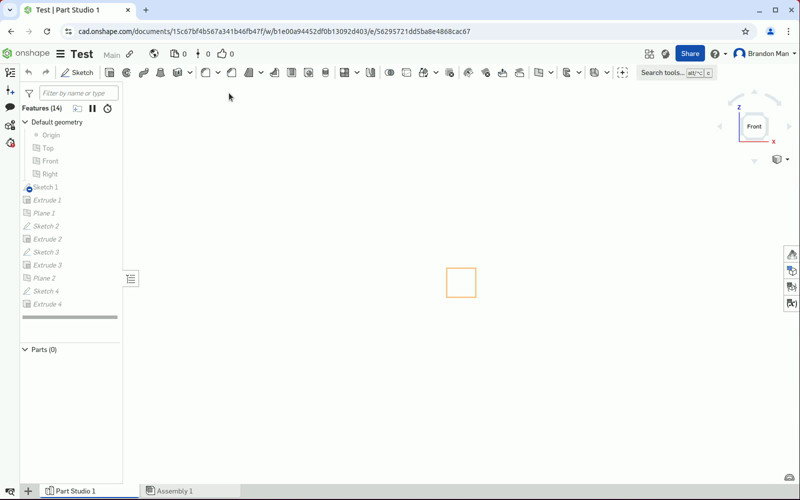
key(shift+s)
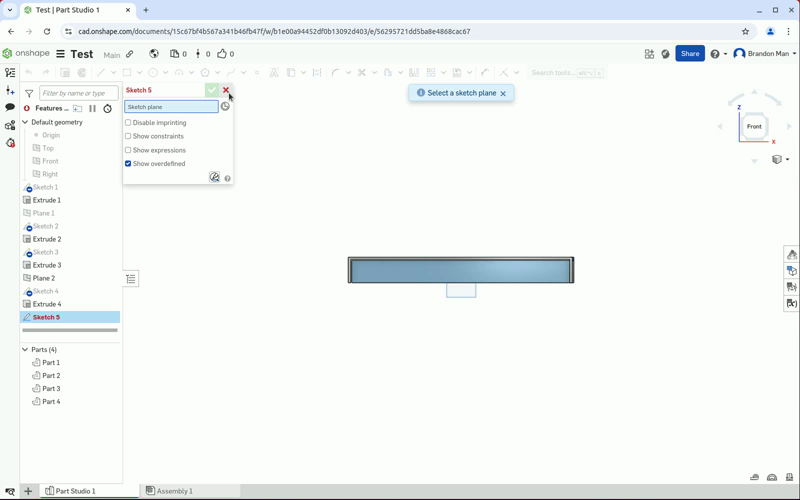
mouse_move(73, 280)
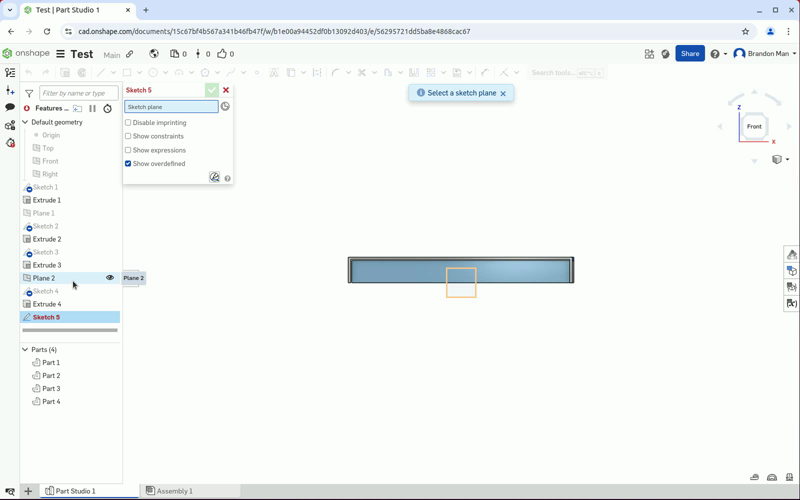
click(73, 280)
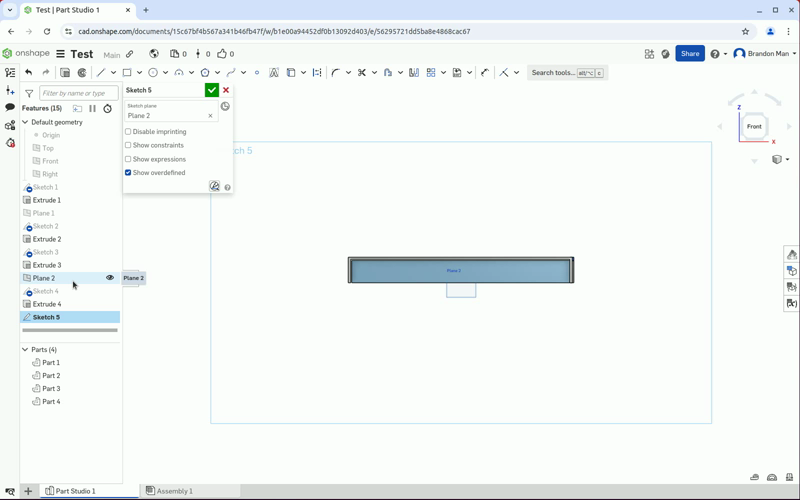
mouse_move(73, 352)
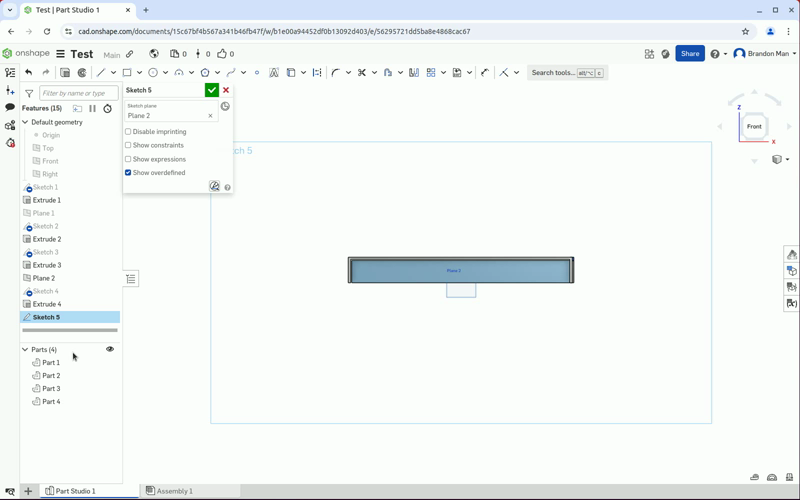
key(y)
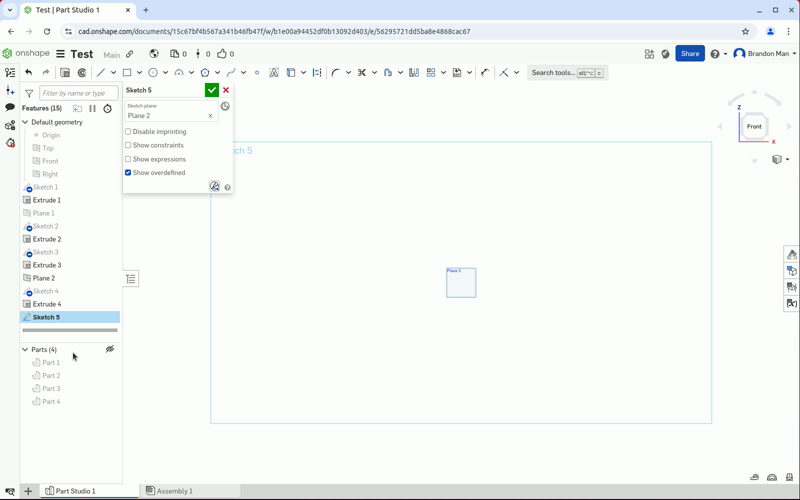
key(l)
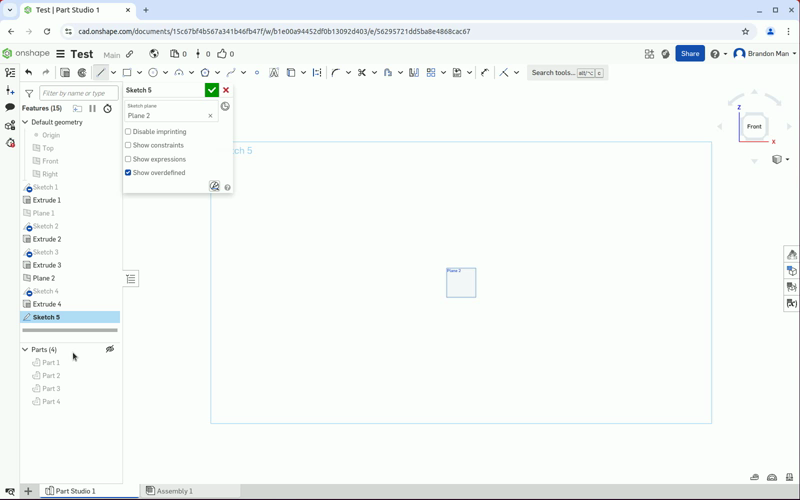
key_down(shift)
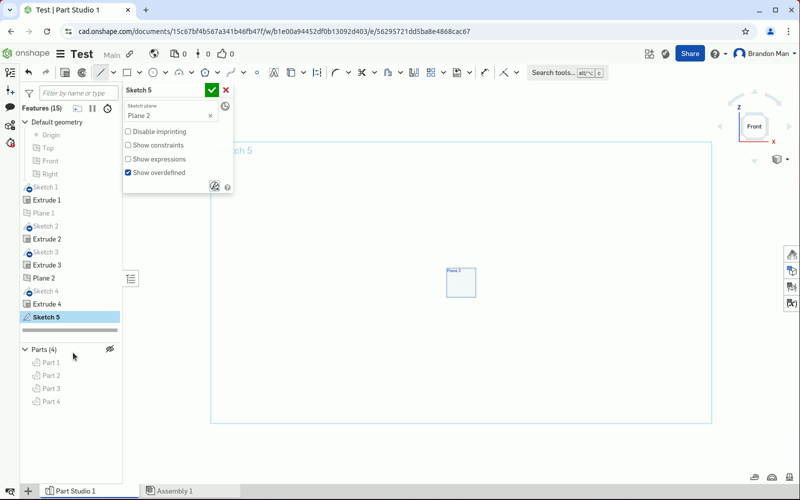
mouse_move(351, 282)
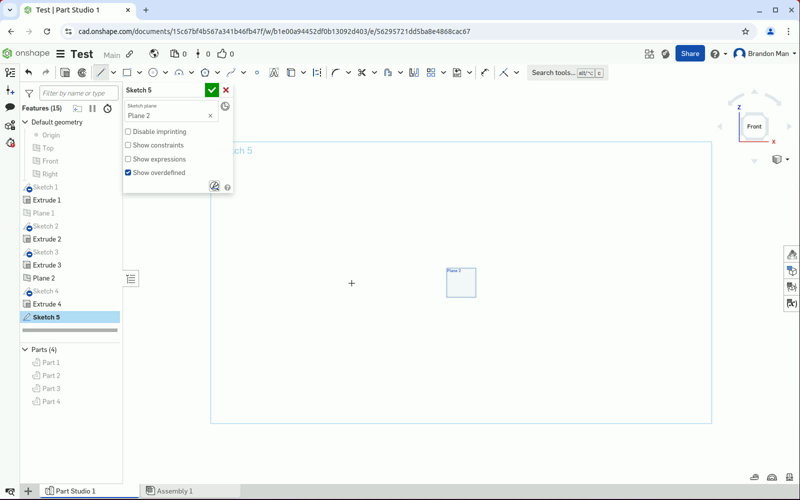
click(351, 282)
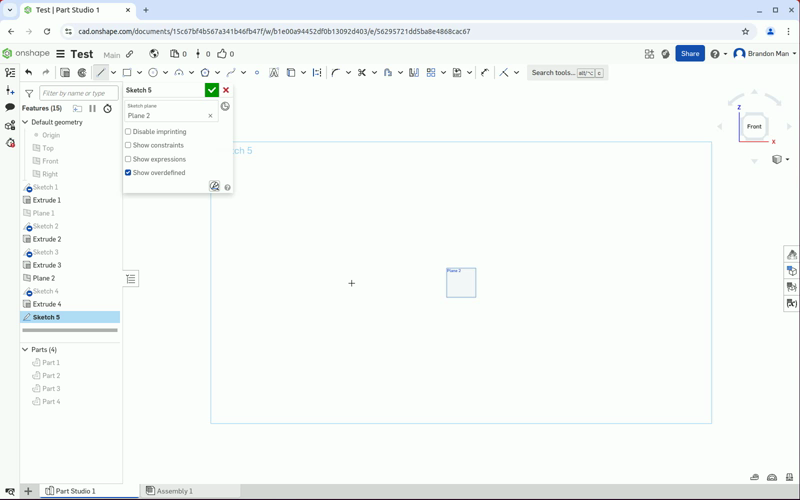
key_up(shift)
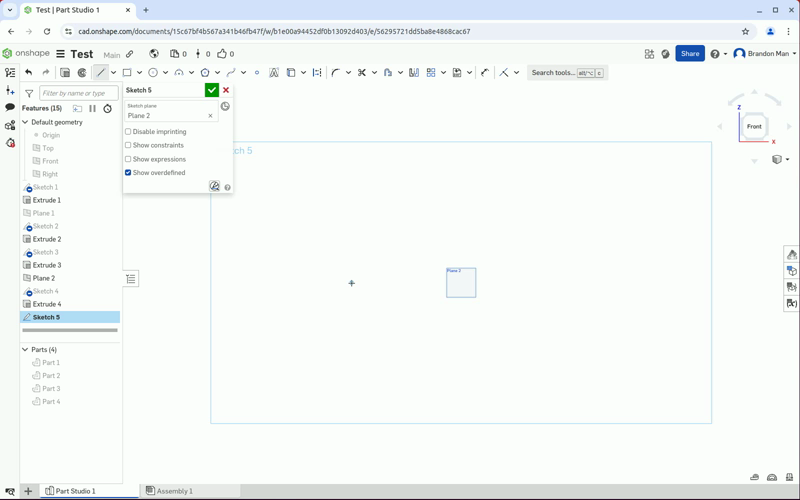
key_down(shift)
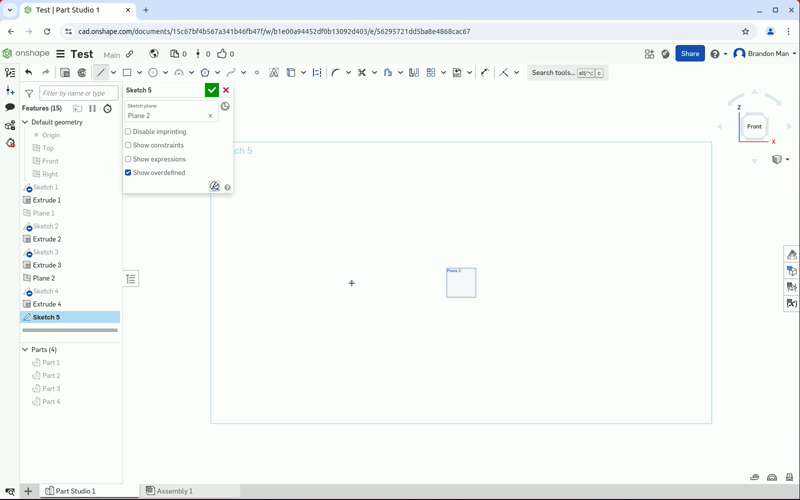
mouse_move(569, 282)
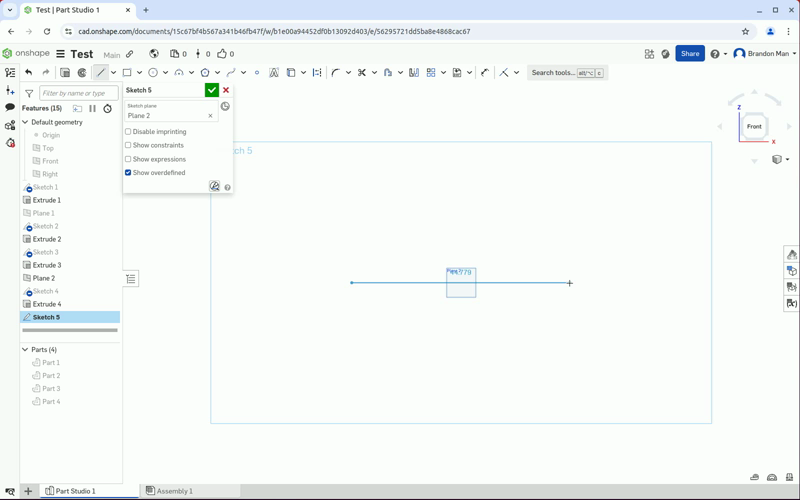
click(569, 282)
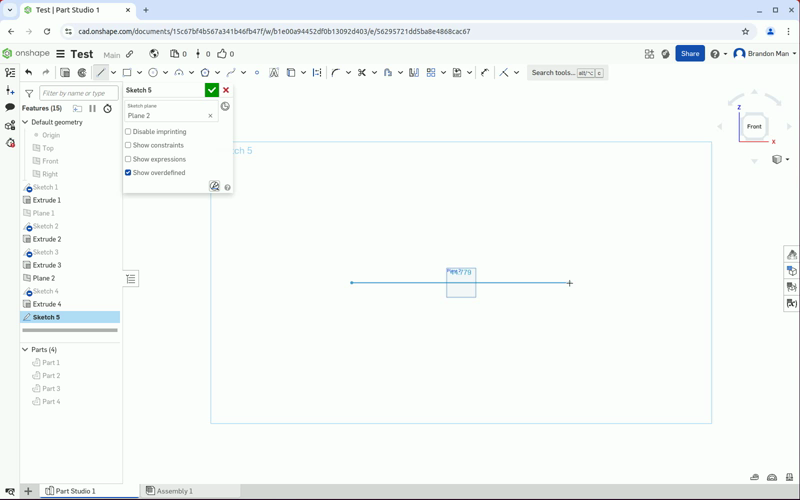
key_up(shift)
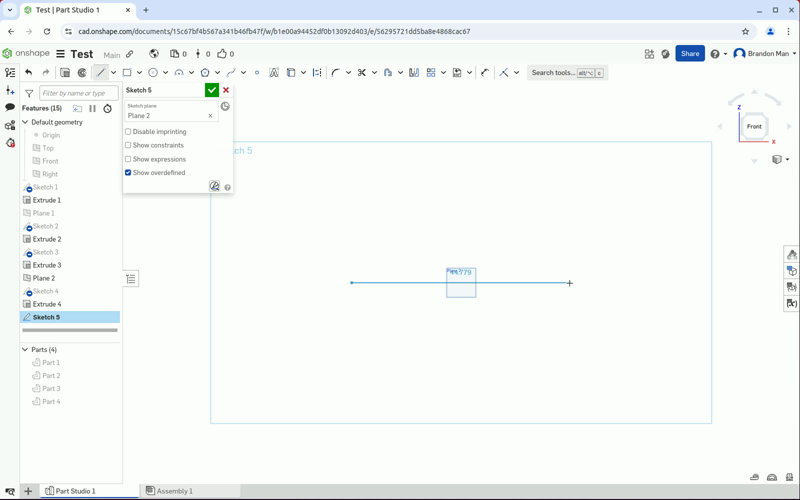
key_down(shift)
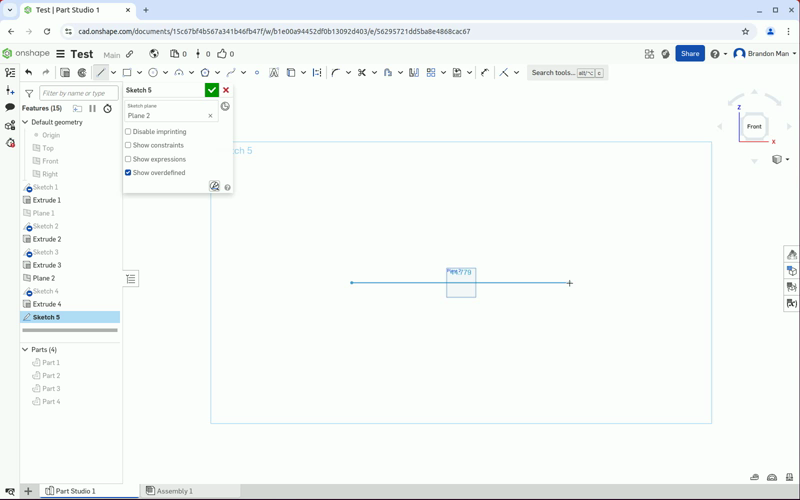
mouse_move(589, 282)
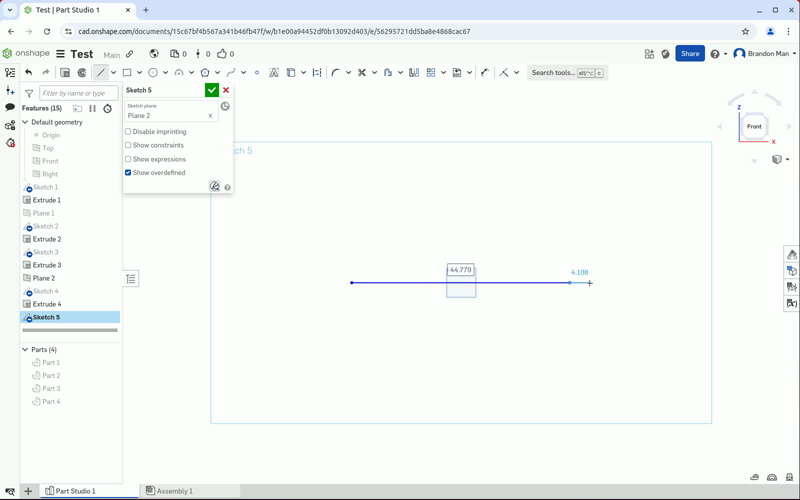
mouse_move(569, 260)
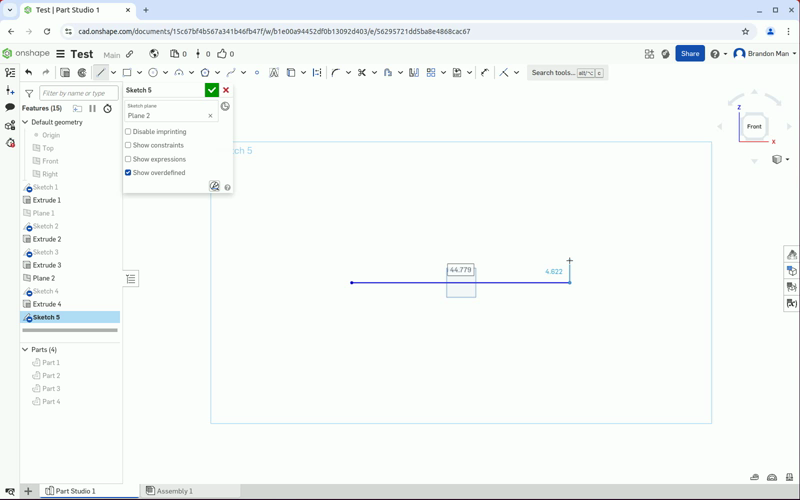
click(569, 260)
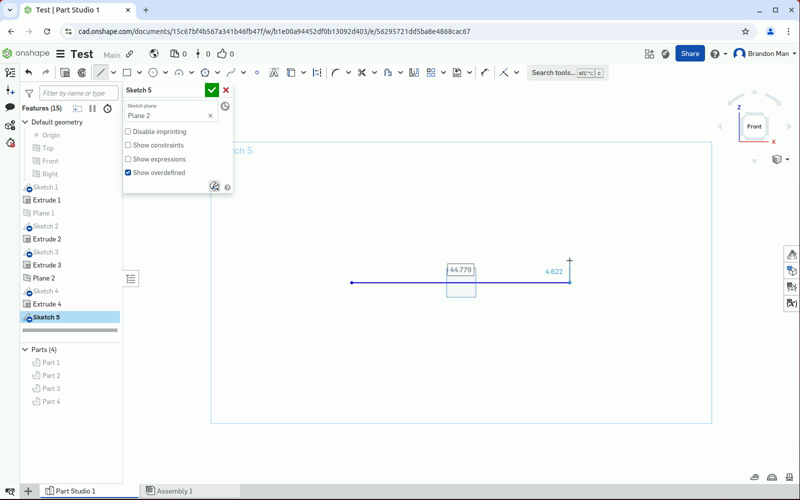
key_up(shift)
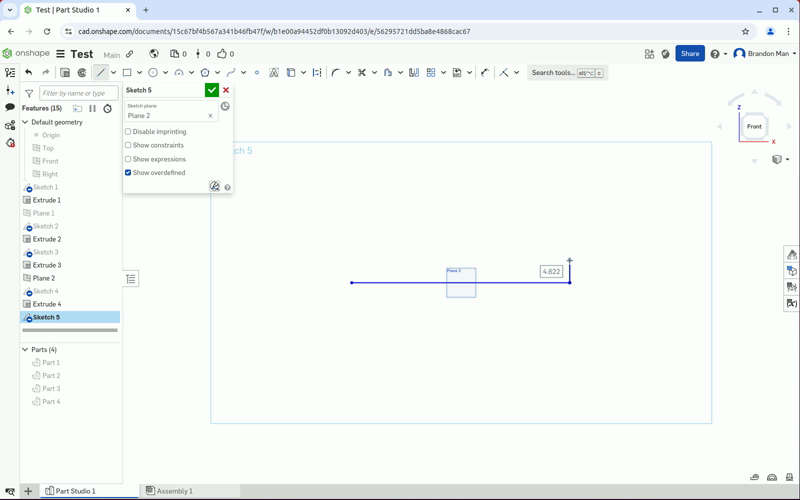
key_down(shift)
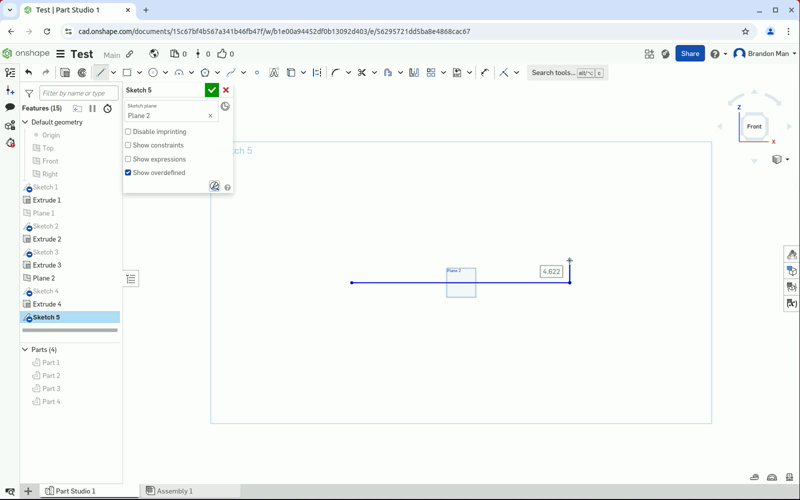
mouse_move(351, 260)
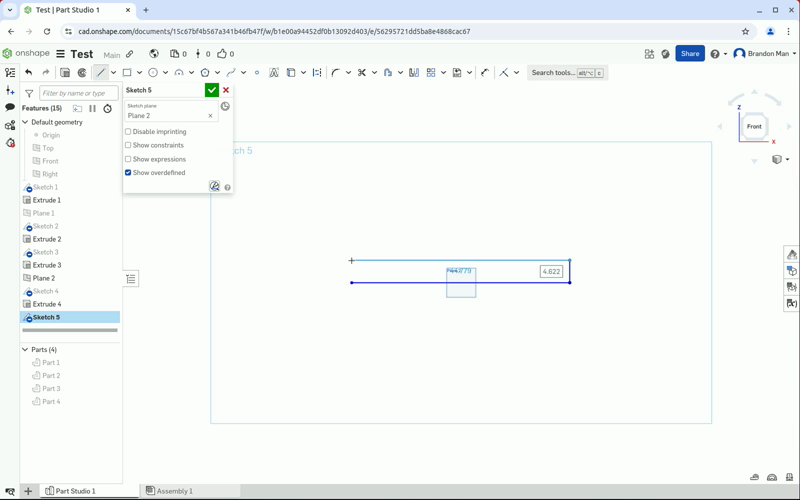
click(351, 260)
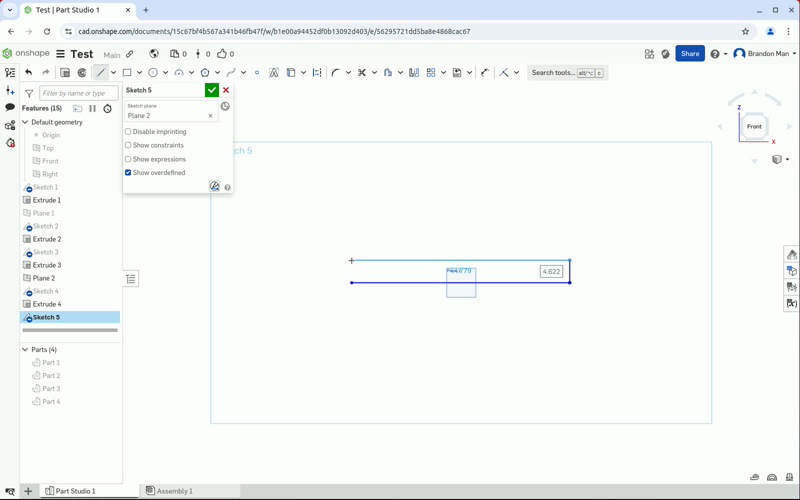
key_up(shift)
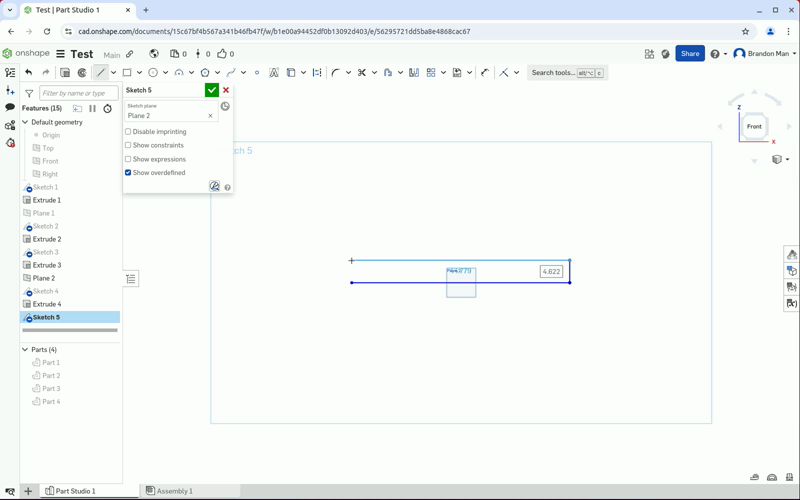
mouse_move(381, 260)
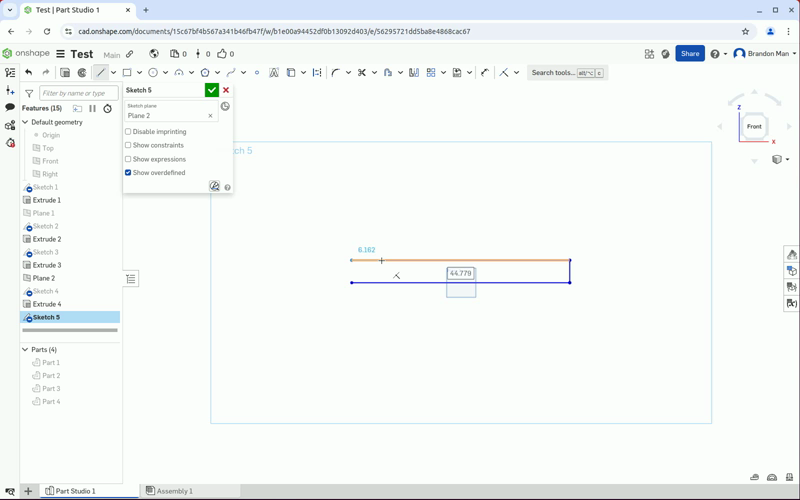
key_down(shift)
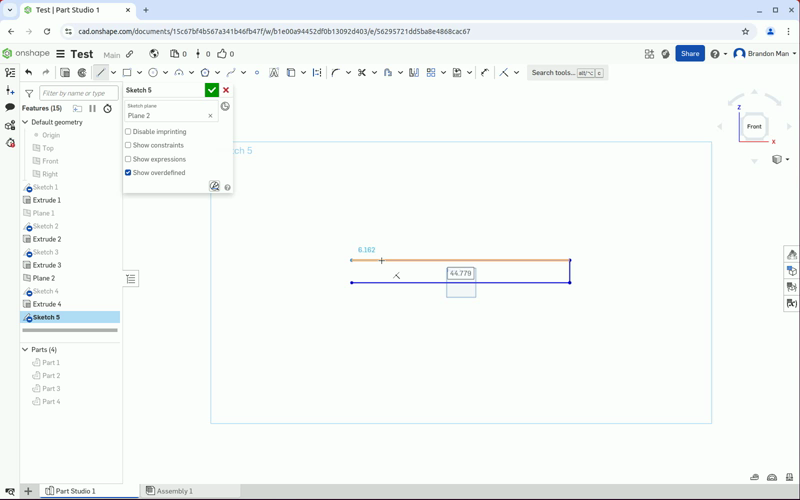
mouse_move(351, 282)
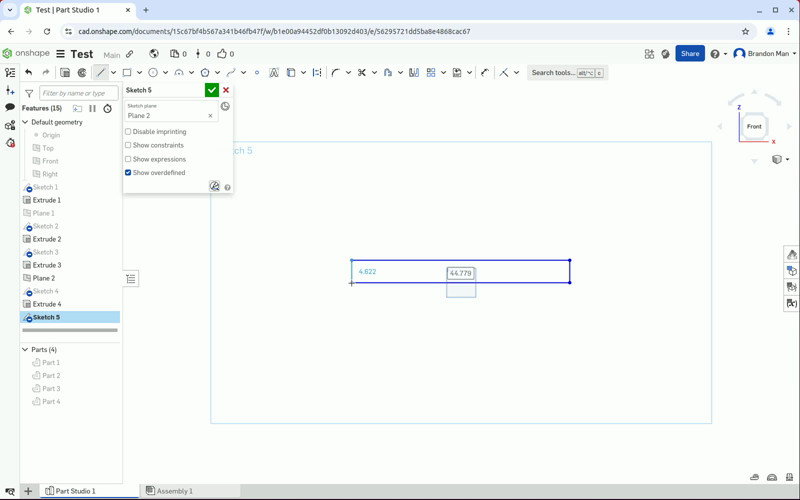
key_up(shift)
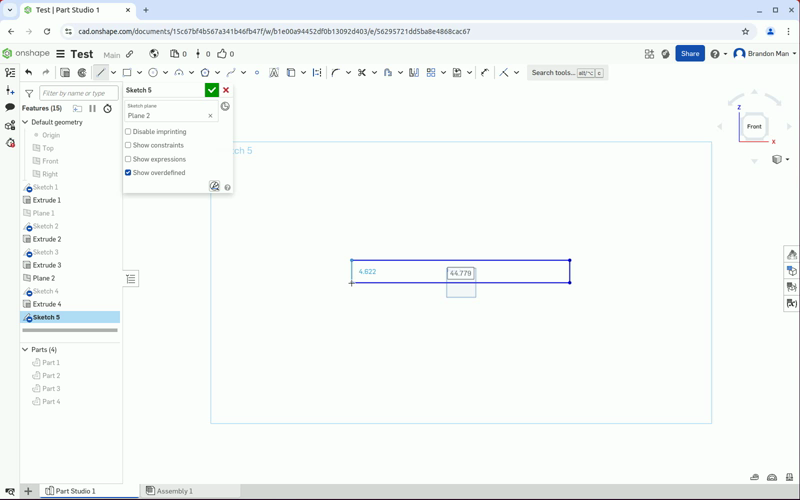
click(351, 282)
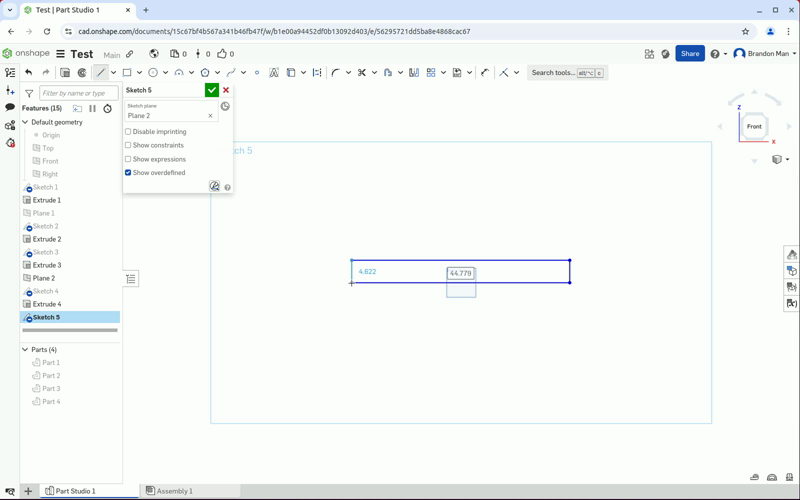
key(esc)
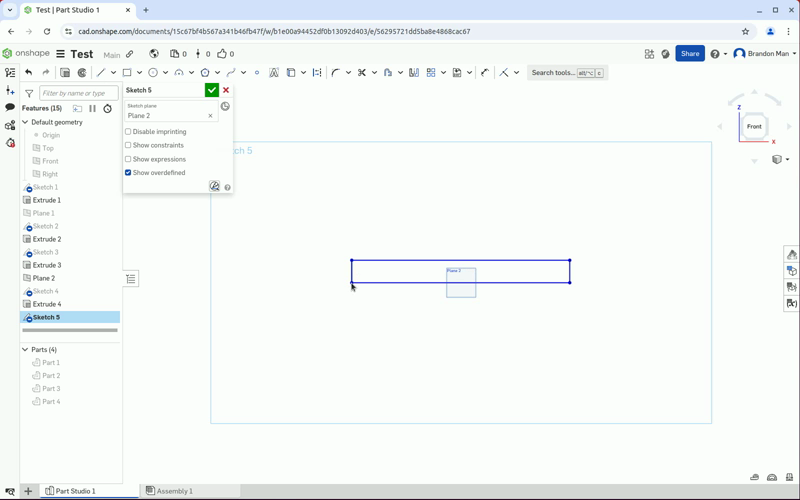
mouse_move(437, 273)
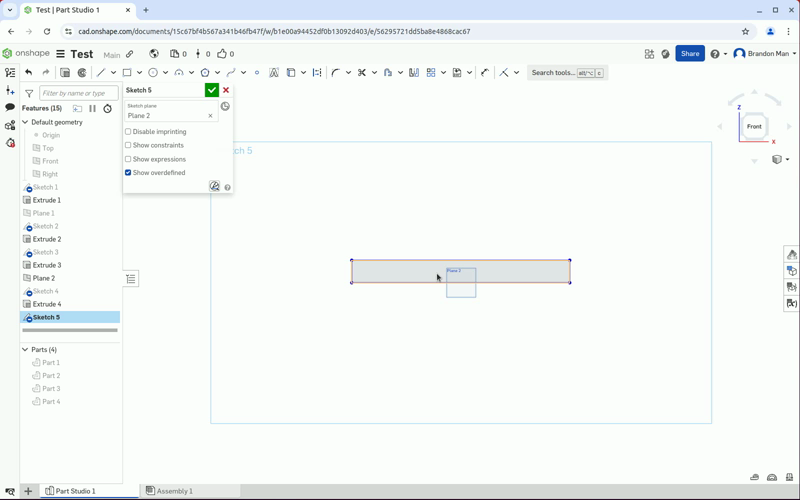
click(437, 273)
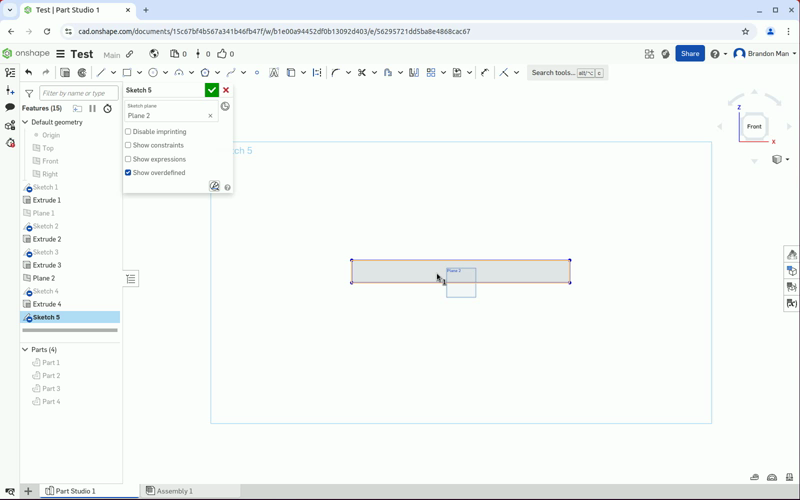
mouse_move(73, 352)
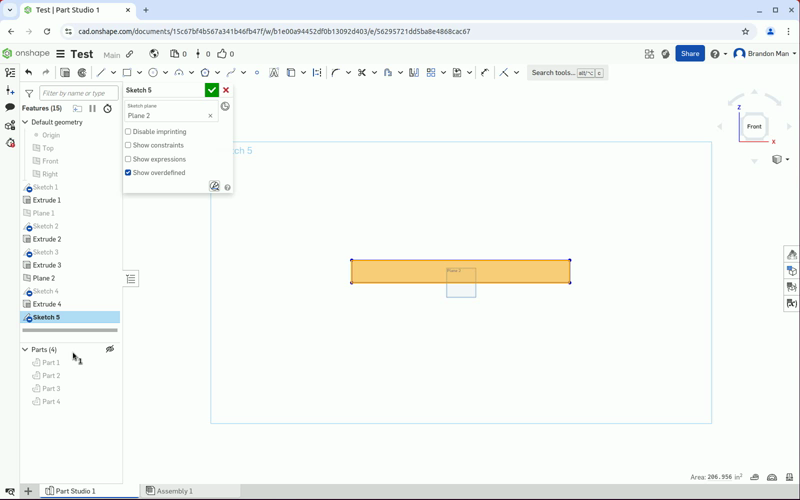
key(shift+y)
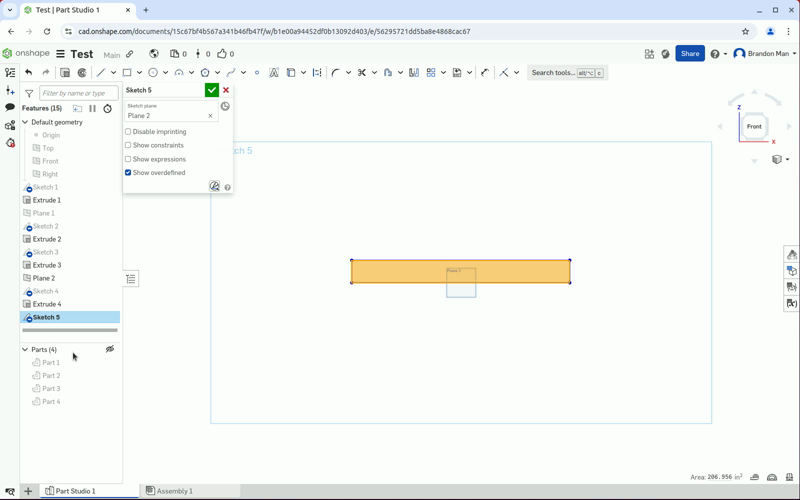
key(shift+e)
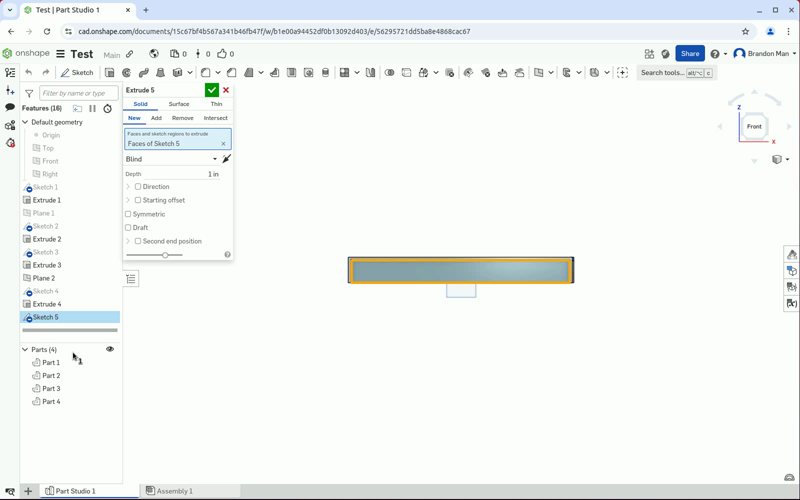
mouse_move(143, 106)
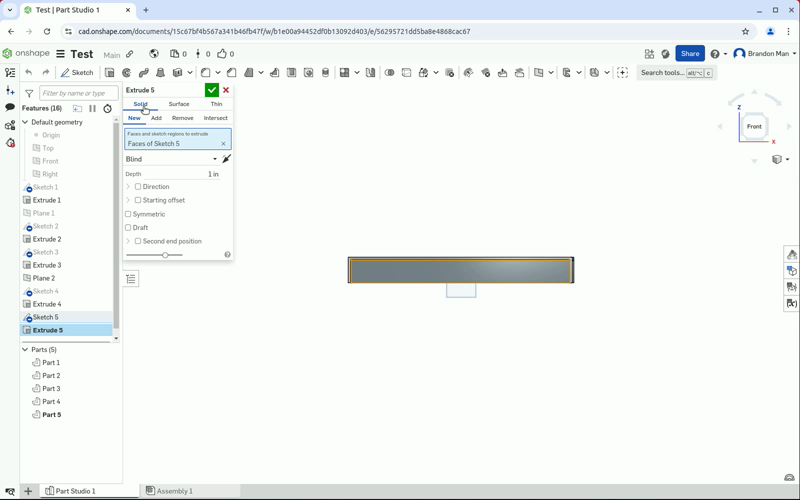
click(143, 106)
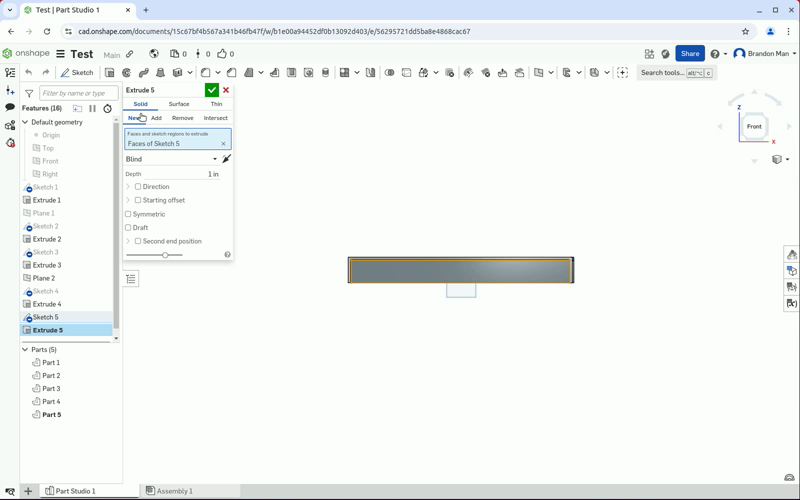
mouse_move(137, 120)
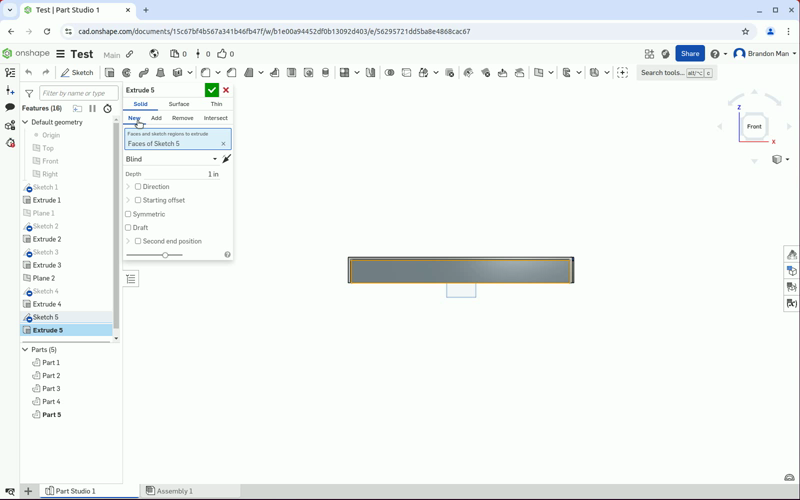
click(137, 120)
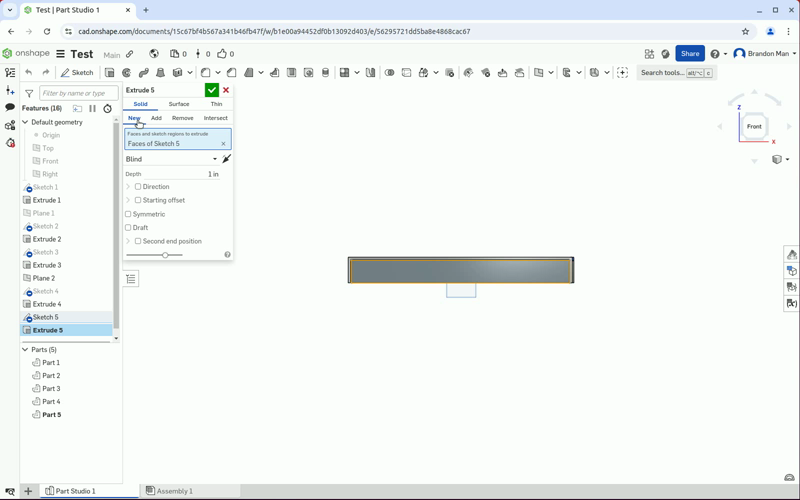
key(tab, 4)
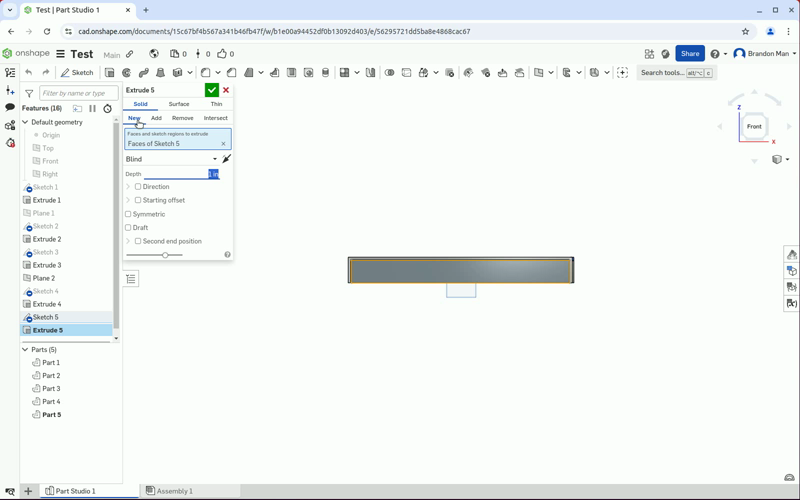
text(0.722)
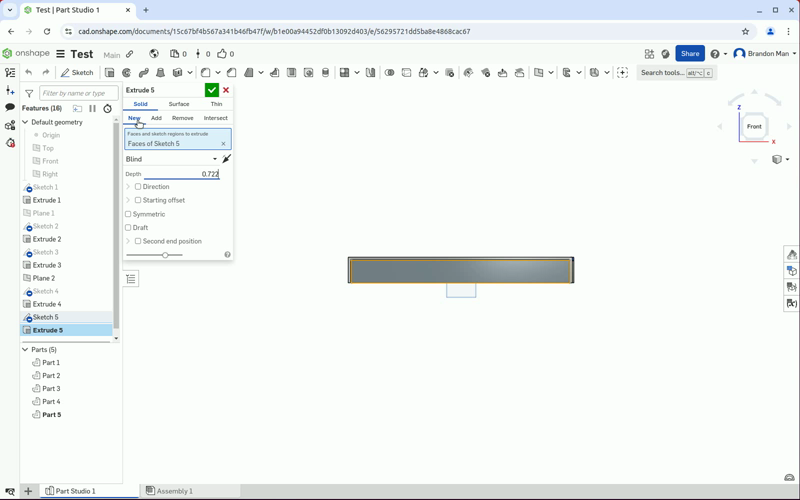
key(enter)
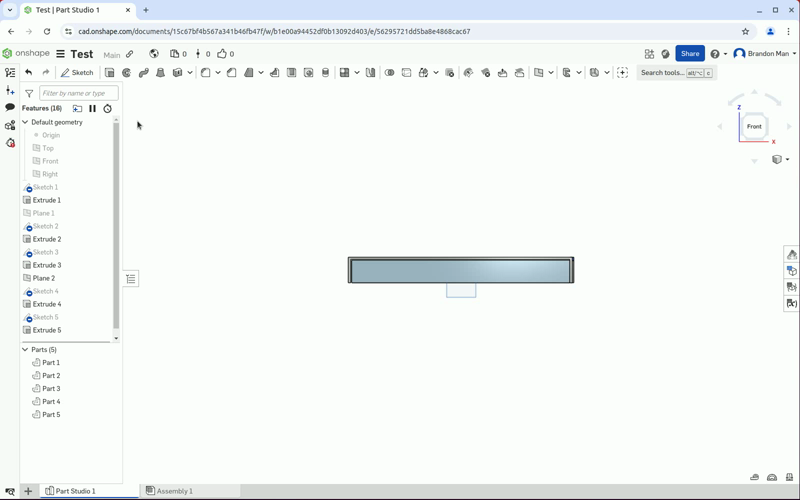
key(shift+h)
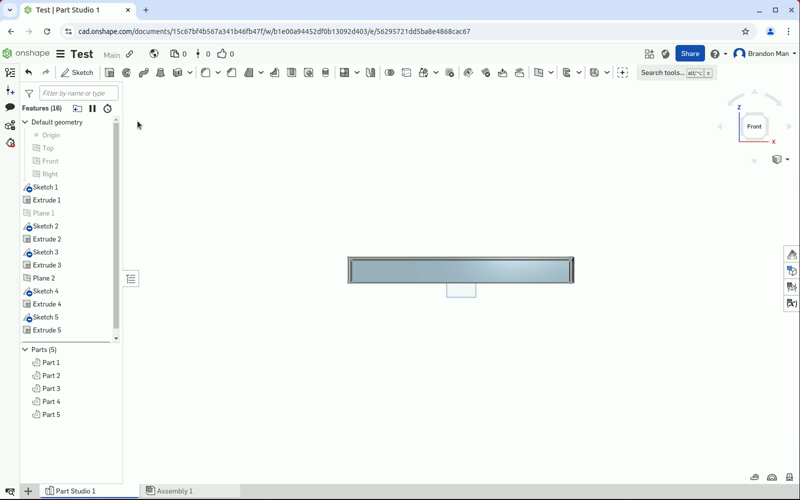
key(shift+h)
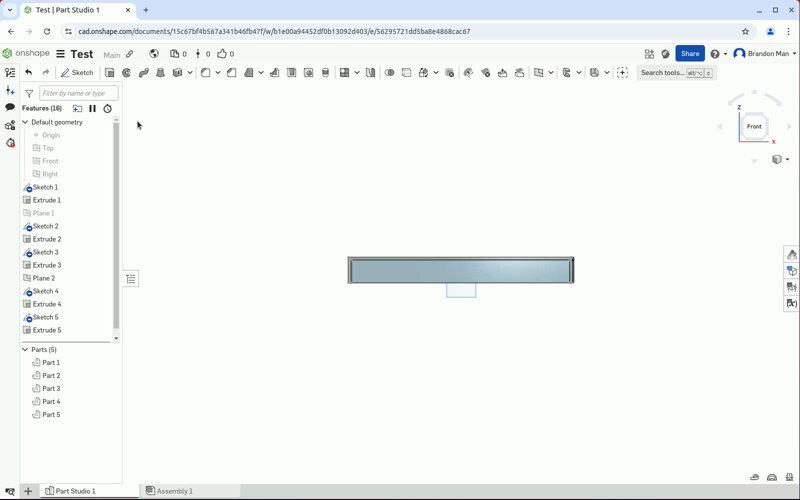
key(shift+7)
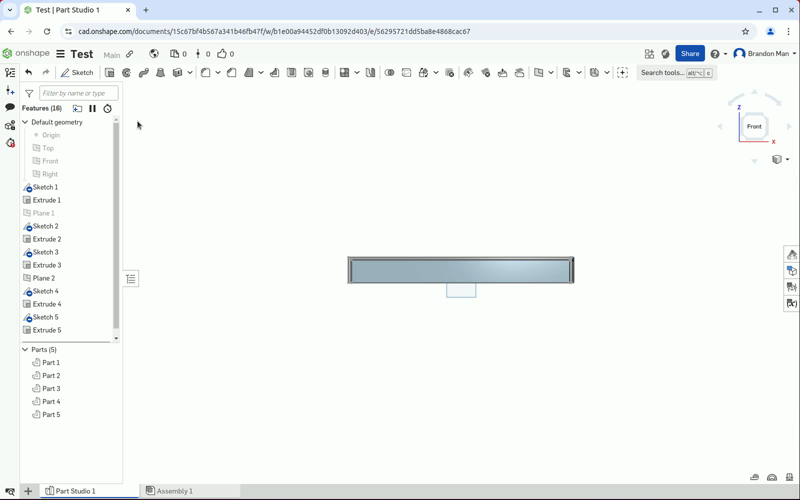
key(left, 2)
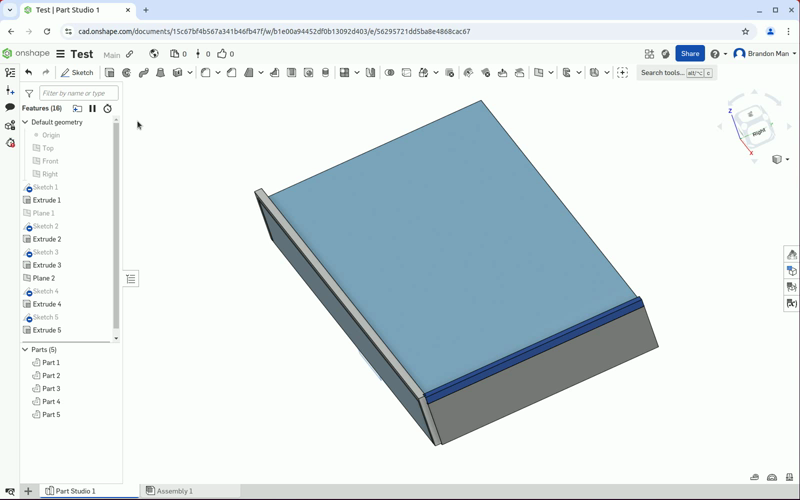
key(down, 2)
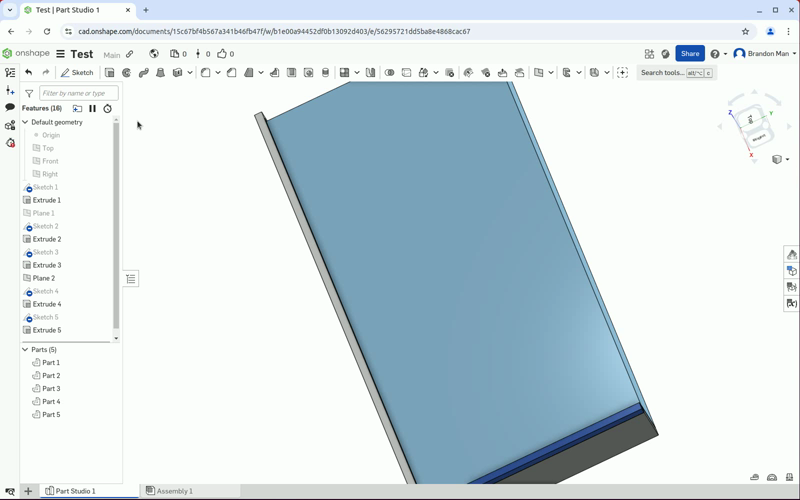
key(up, 2)
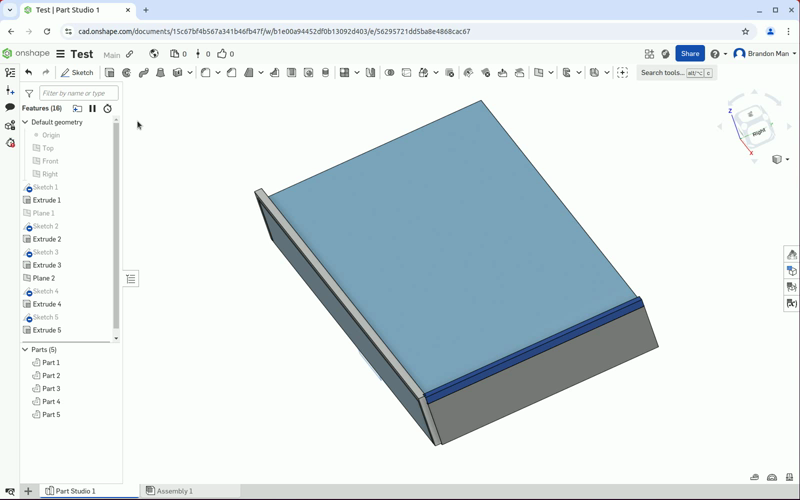
key(right, 2)
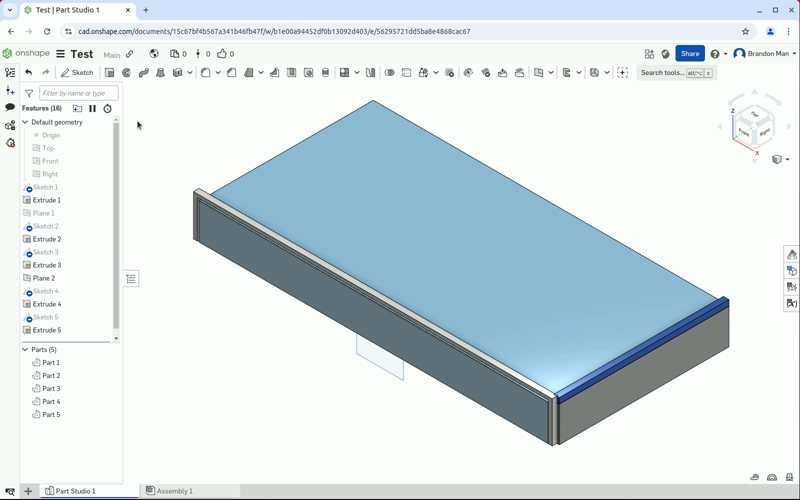
mouse_move(69, 189)
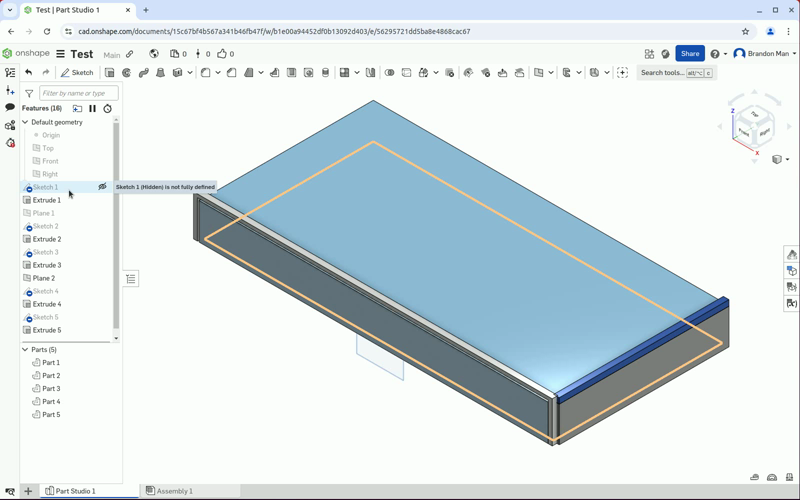
click(69, 189)